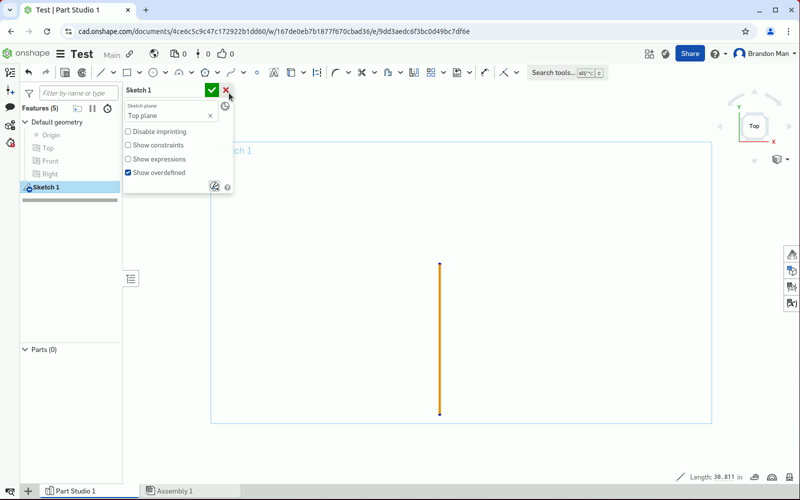
key(shift+h)
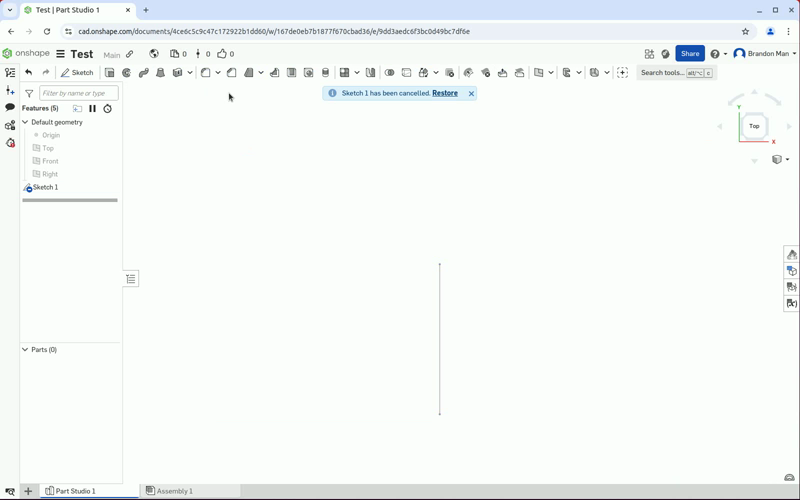
key(shift+s)
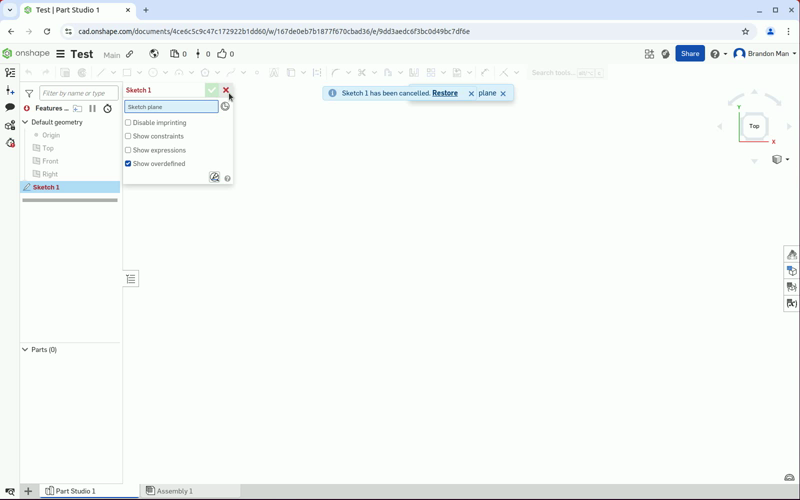
mouse_move(73, 150)
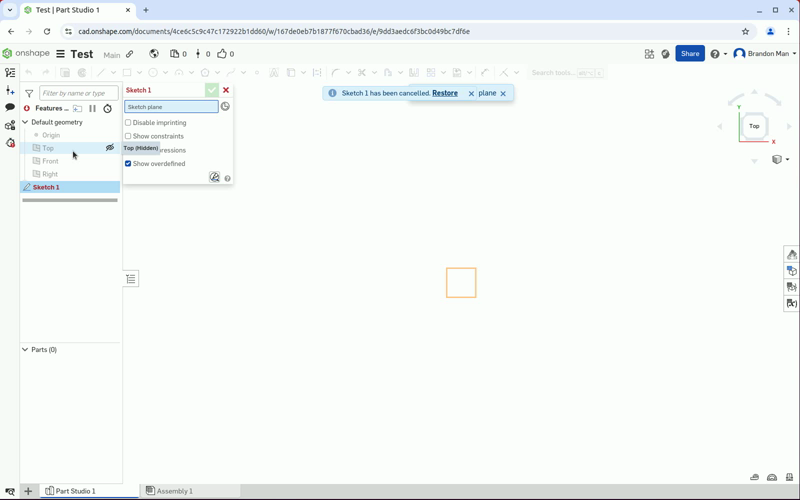
click(73, 150)
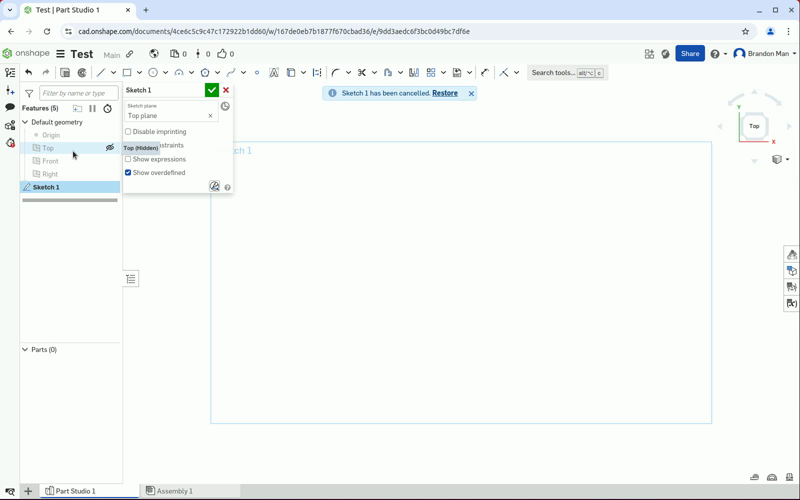
mouse_move(73, 352)
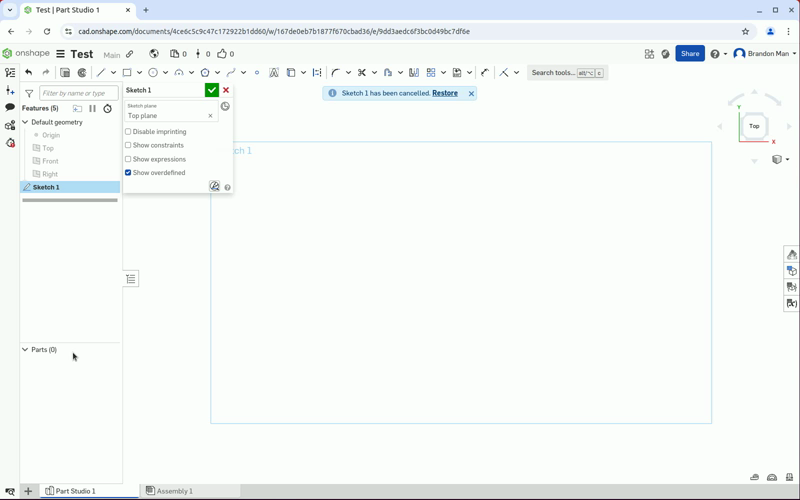
key(y)
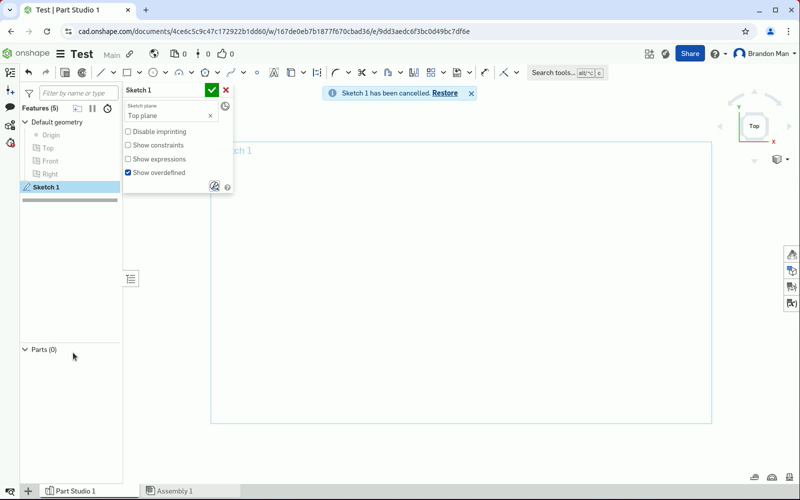
key(l)
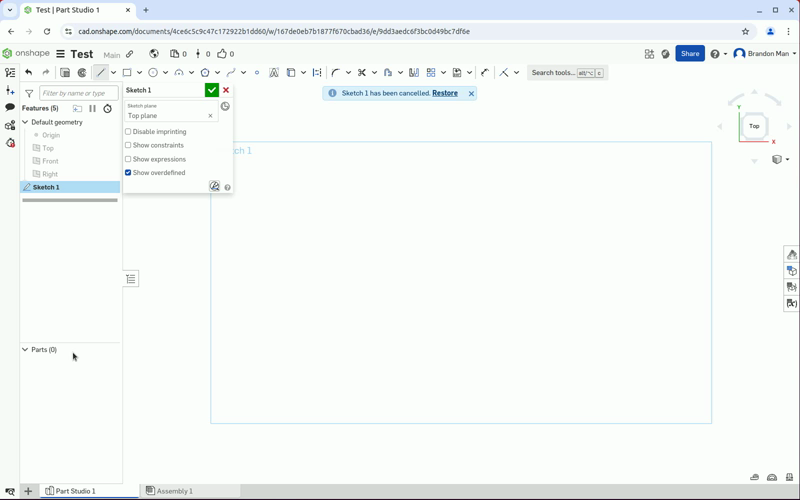
key_down(shift)
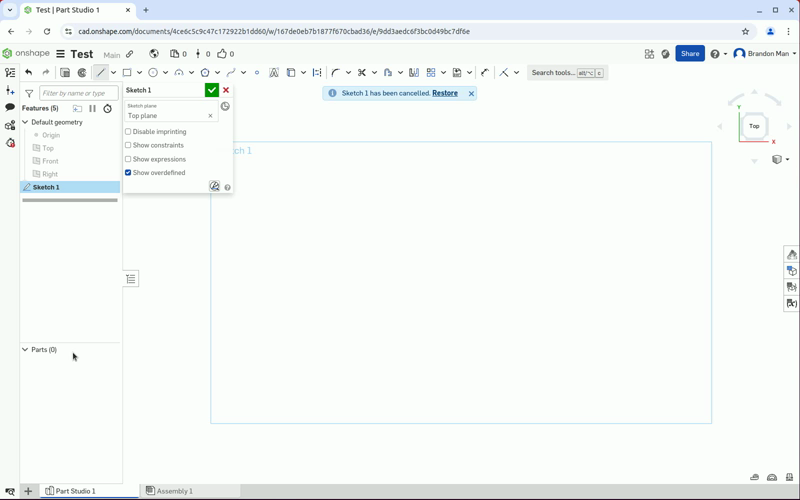
mouse_move(348, 295)
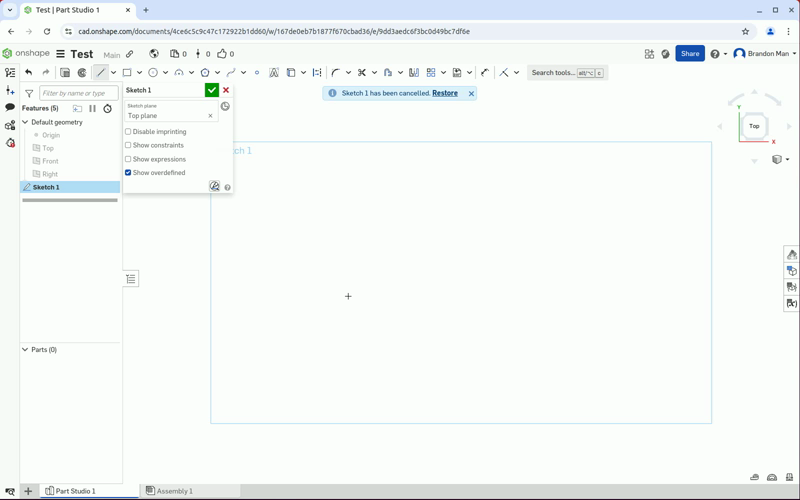
click(348, 295)
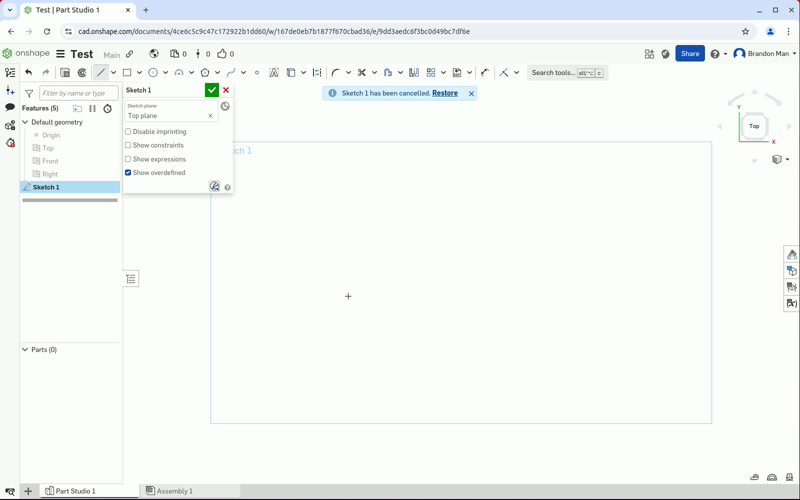
key_up(shift)
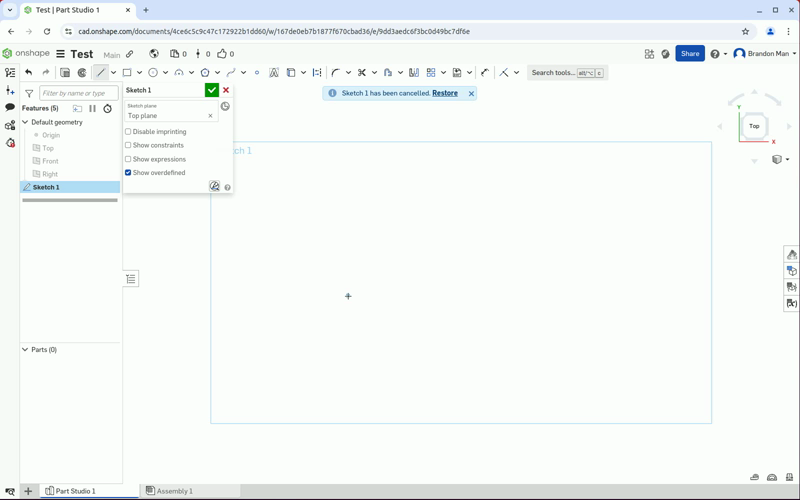
key_down(shift)
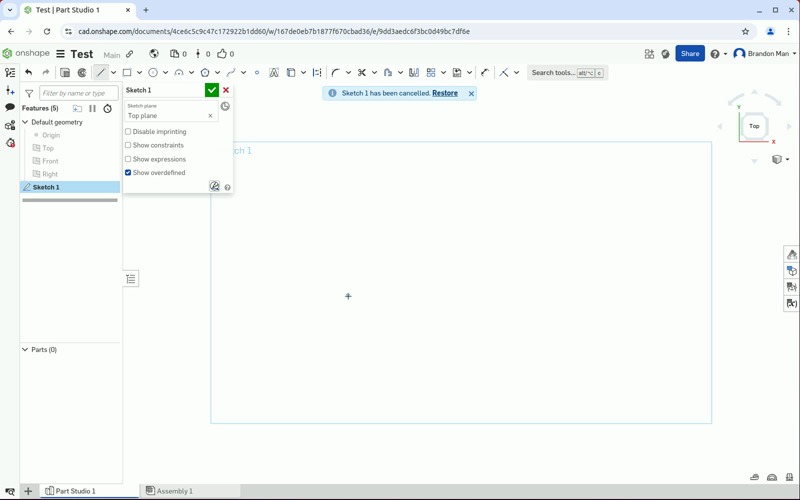
mouse_move(378, 295)
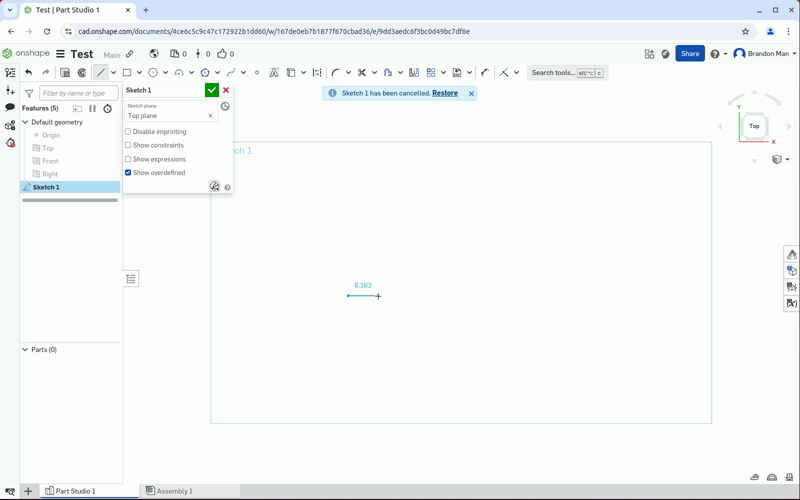
mouse_move(399, 295)
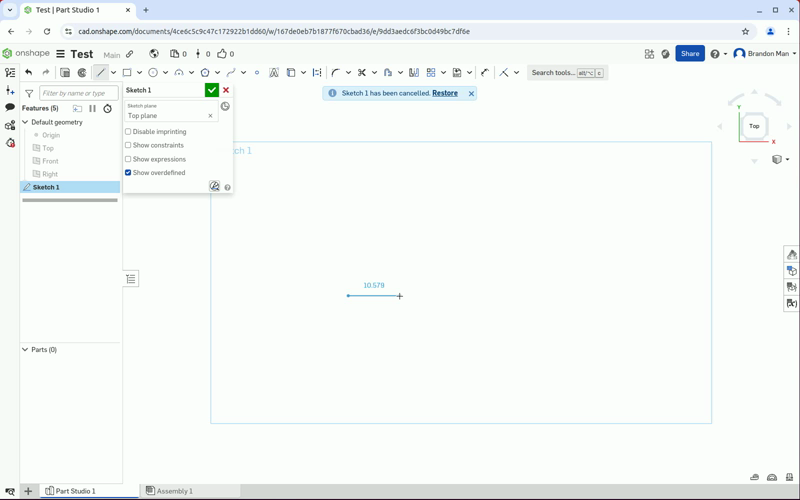
click(399, 295)
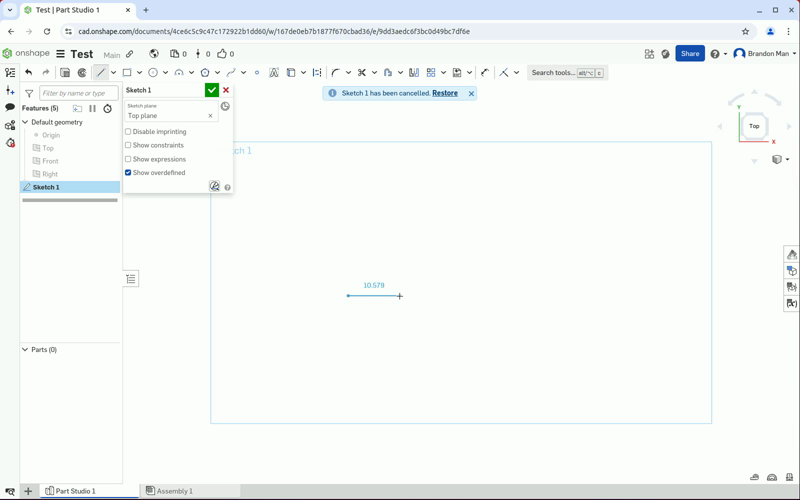
key_up(shift)
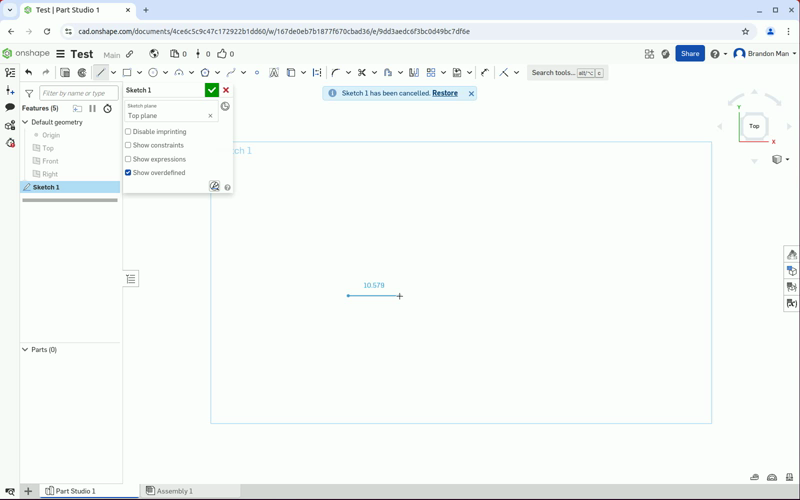
key_down(shift)
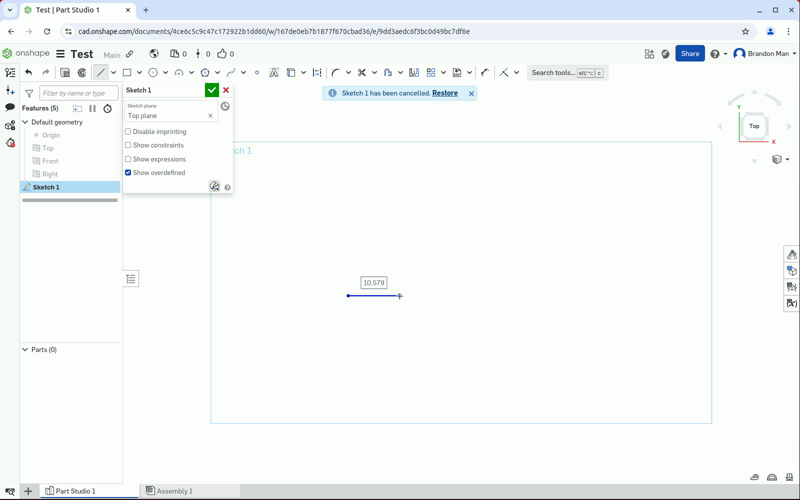
mouse_move(429, 295)
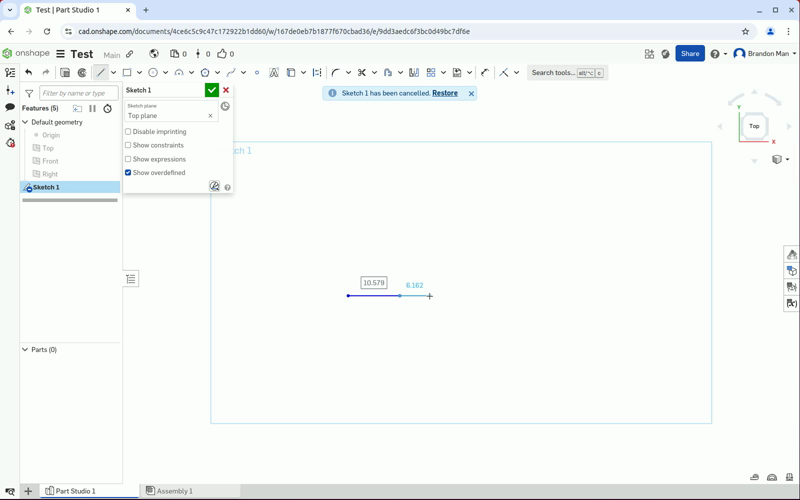
mouse_move(399, 240)
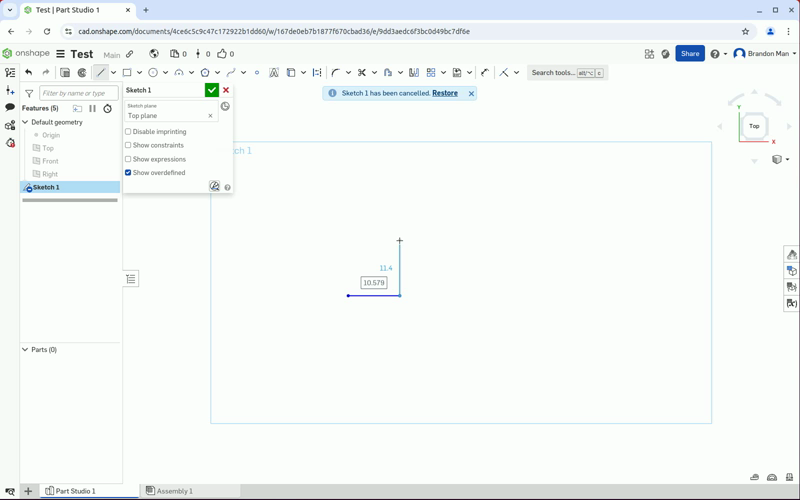
click(399, 240)
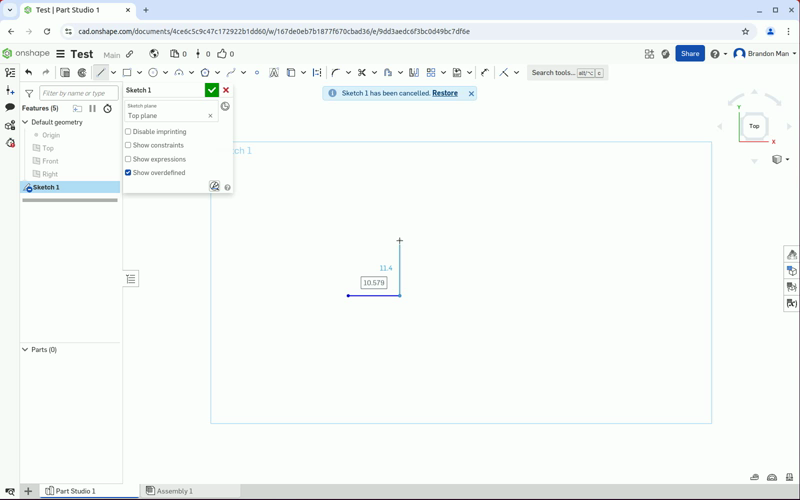
key_up(shift)
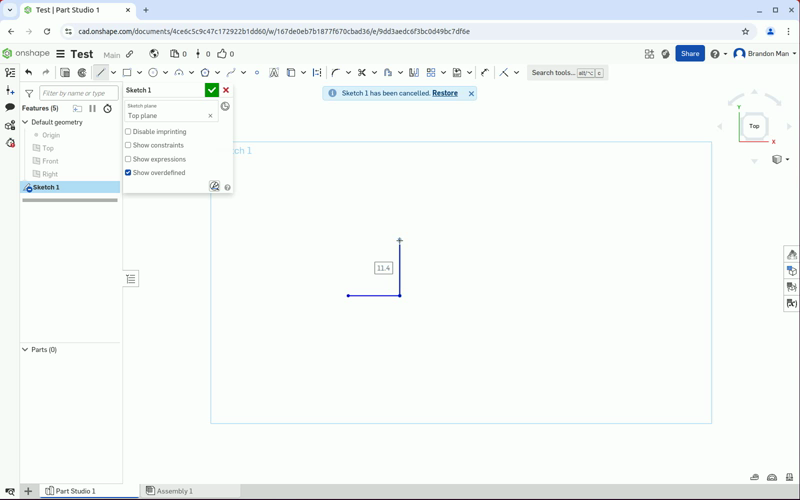
key_down(shift)
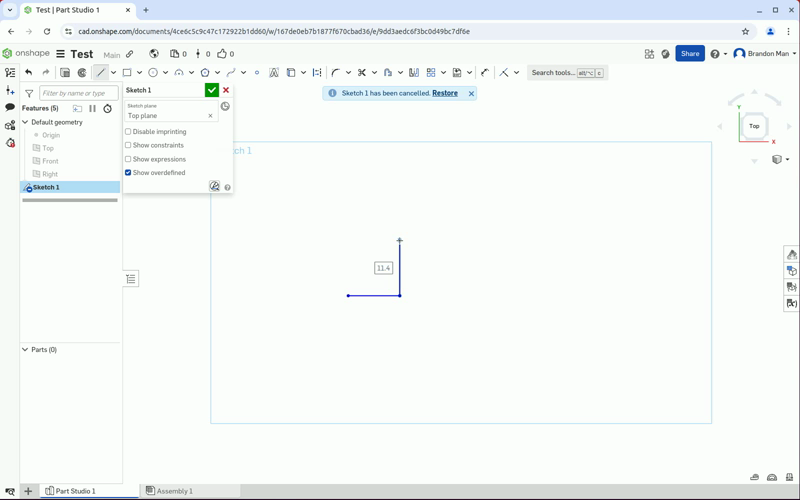
mouse_move(429, 240)
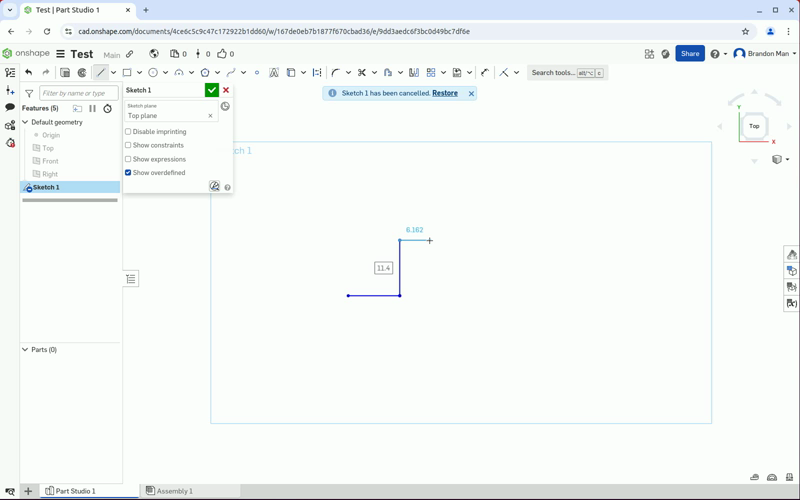
mouse_move(397, 240)
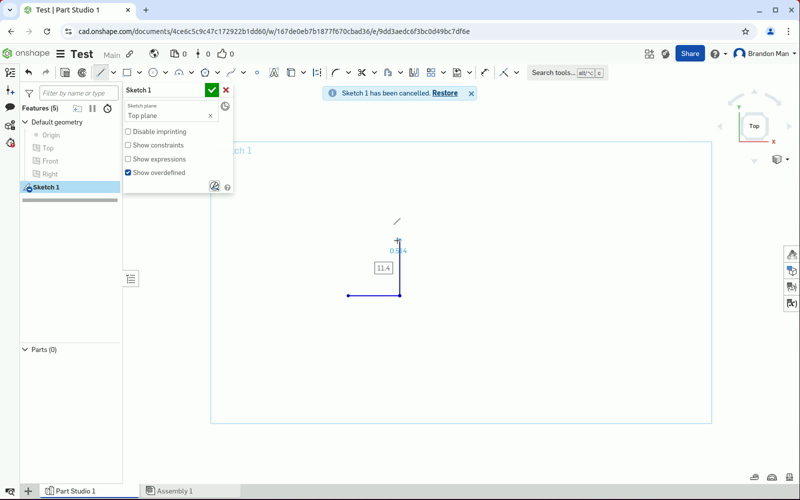
scroll(6)
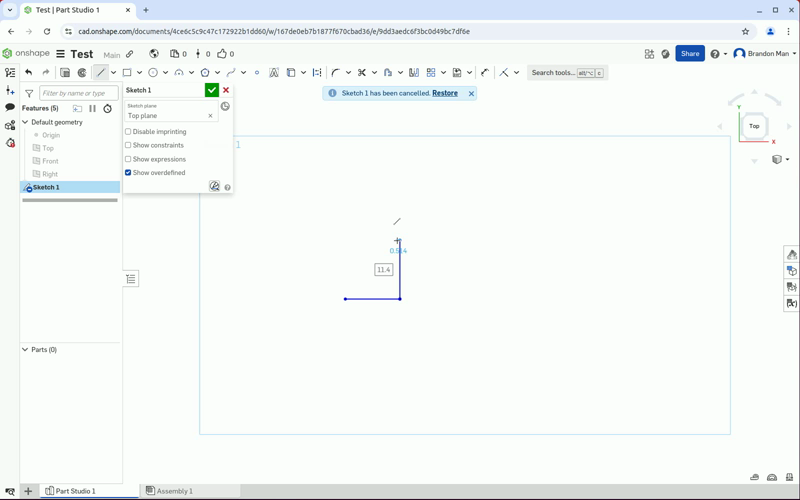
scroll(6)
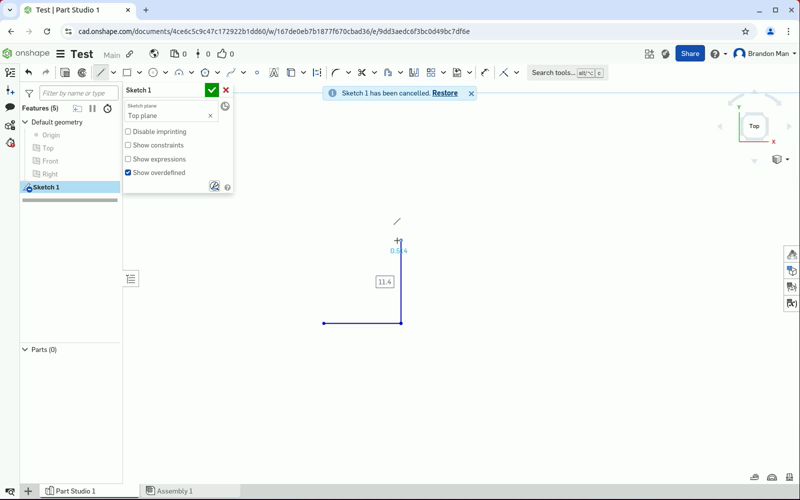
scroll(6)
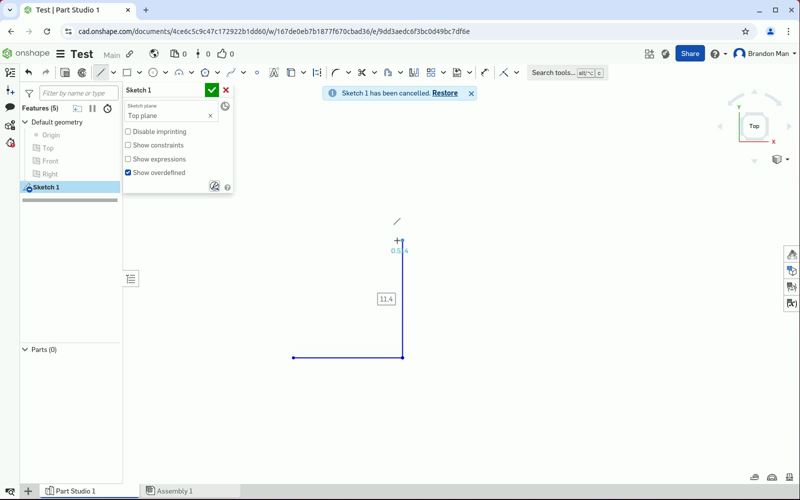
scroll(6)
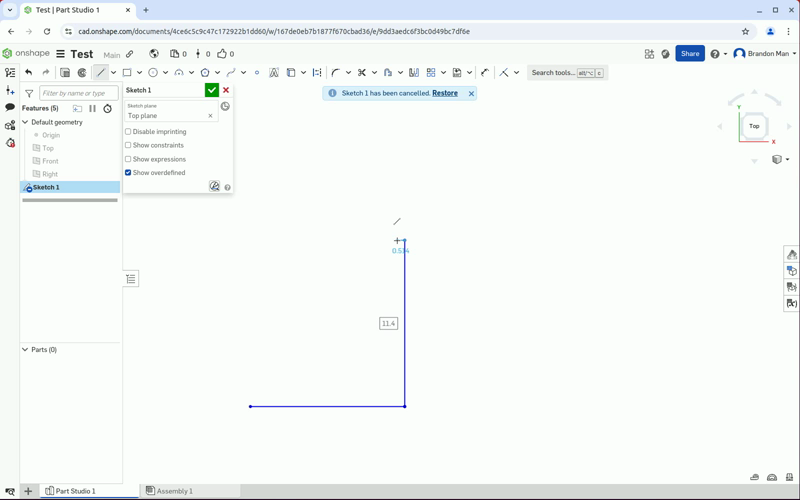
scroll(6)
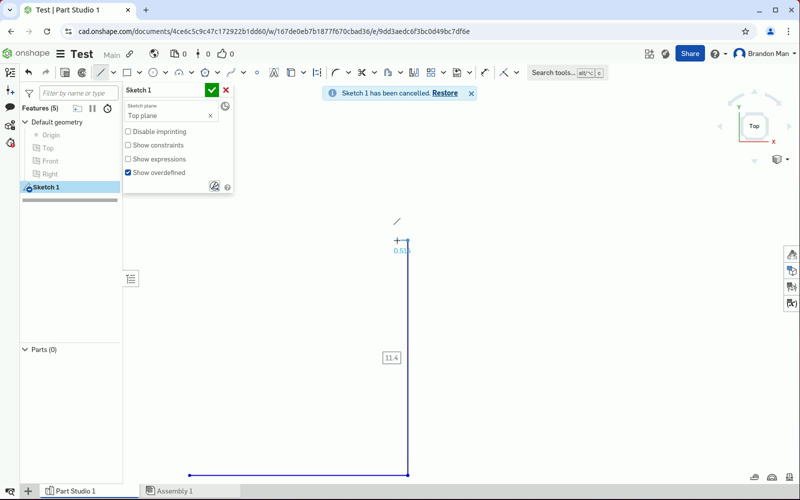
scroll(6)
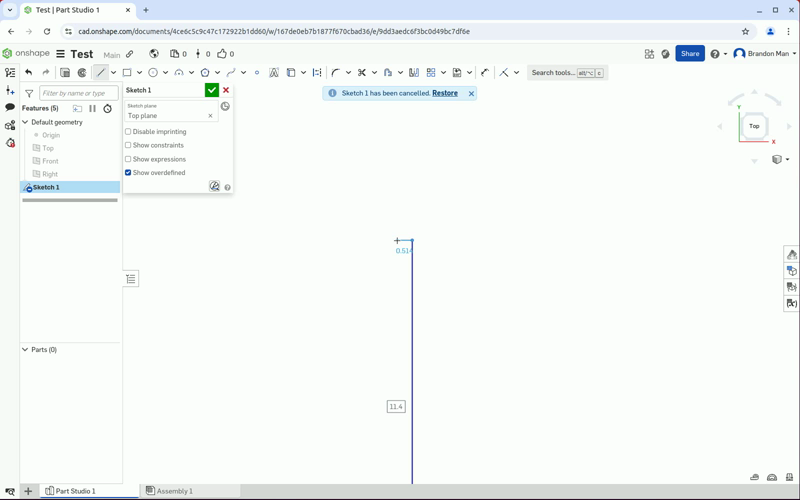
scroll(6)
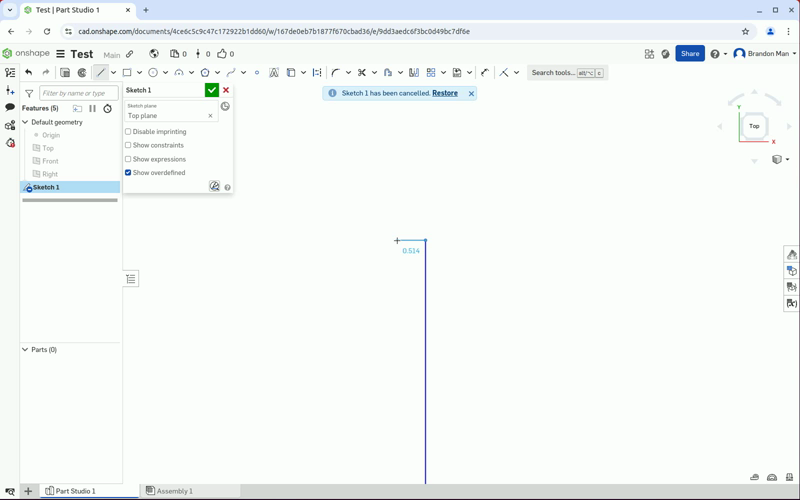
click(397, 240)
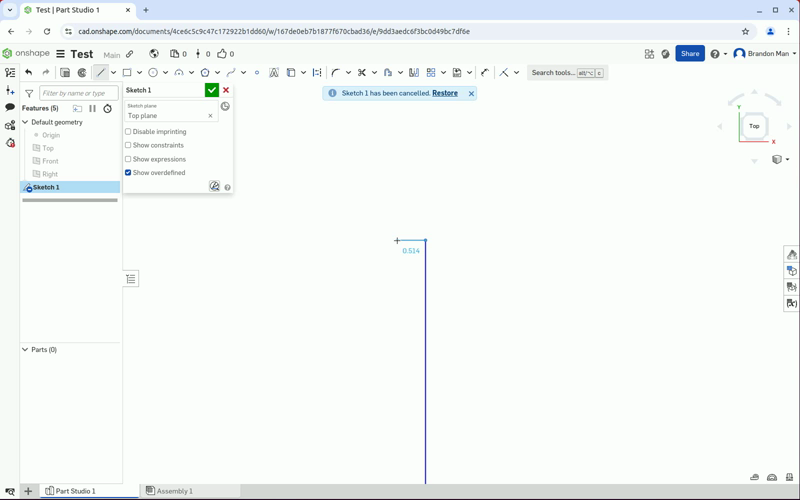
scroll(-6)
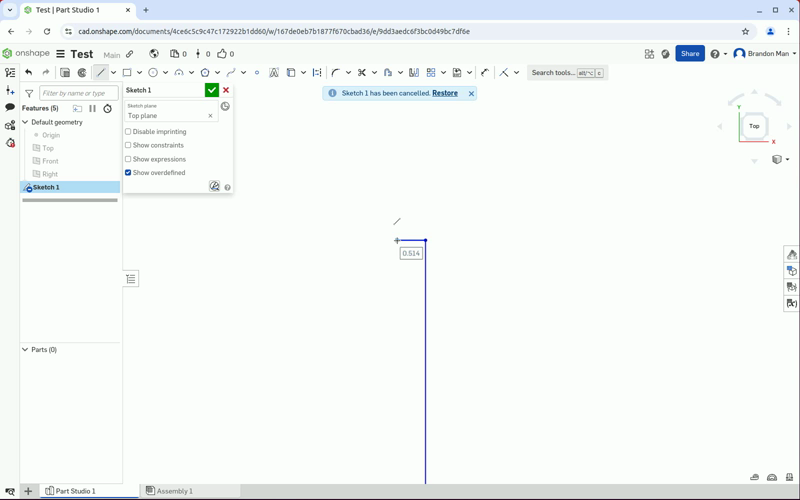
scroll(-6)
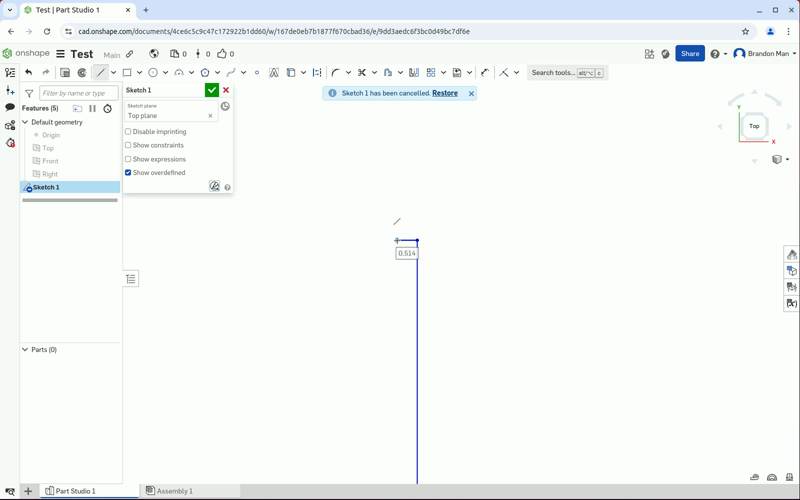
scroll(-6)
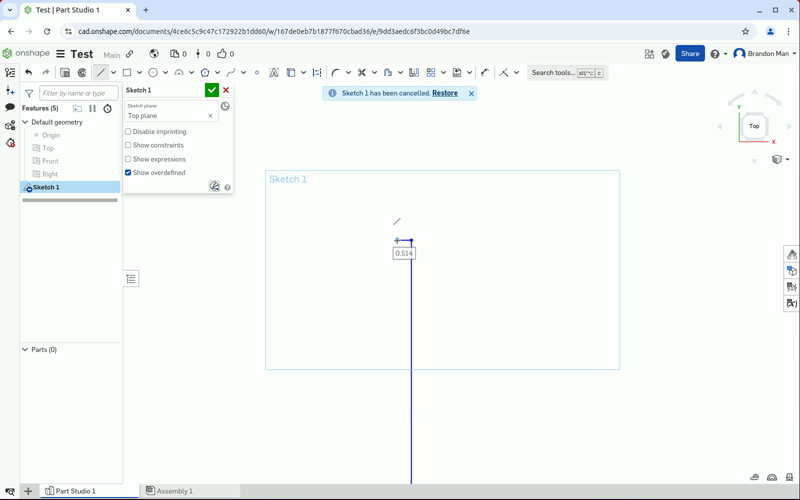
scroll(-6)
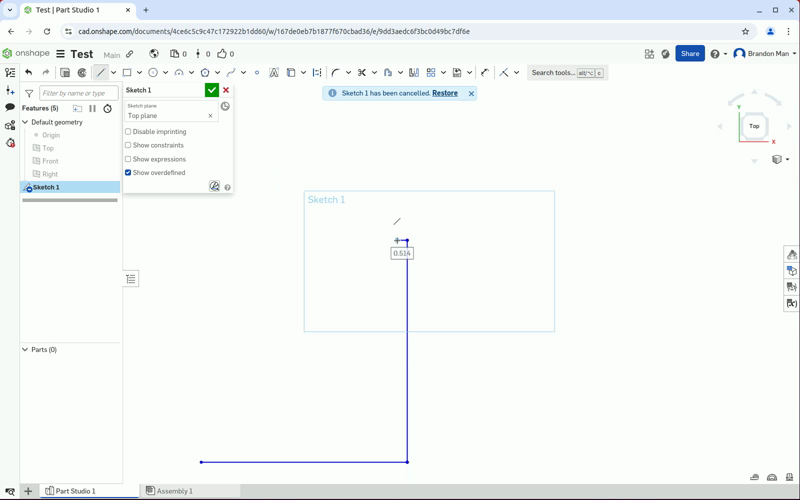
scroll(-6)
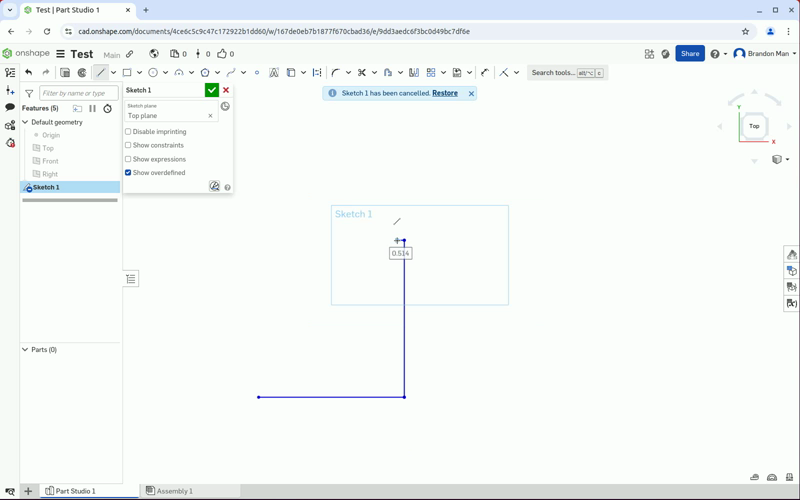
scroll(-6)
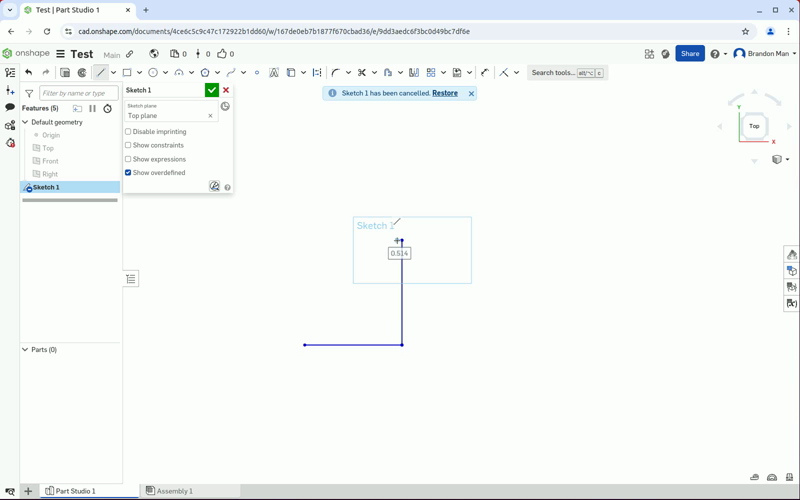
scroll(-6)
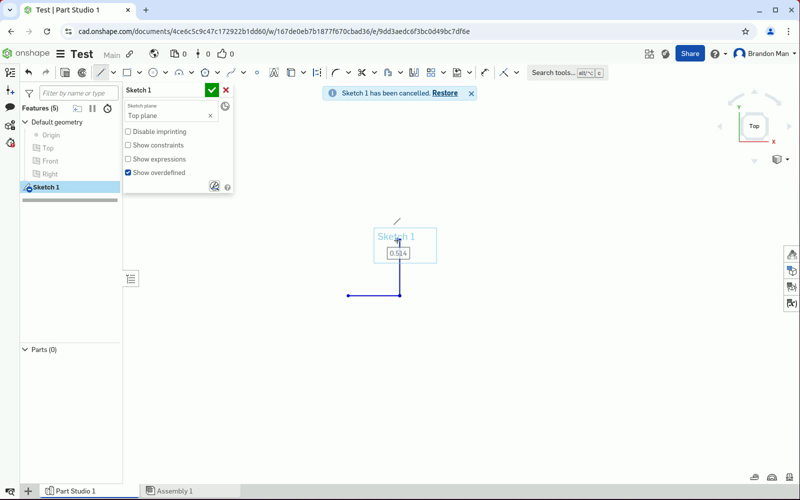
key_up(shift)
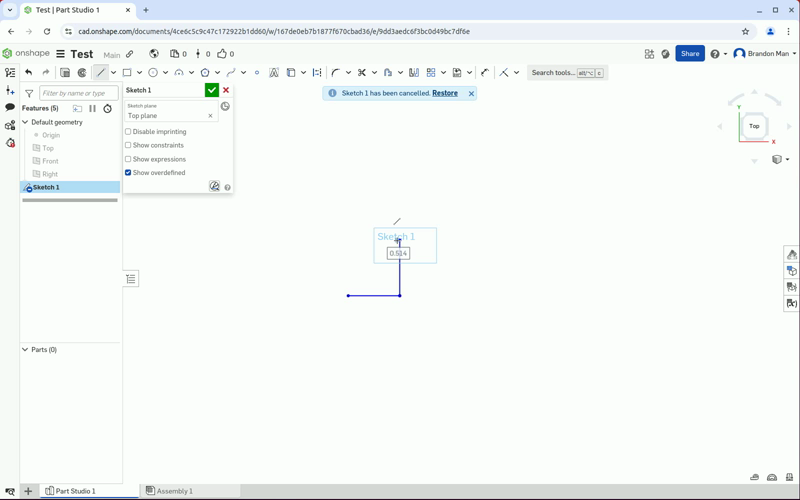
key_down(shift)
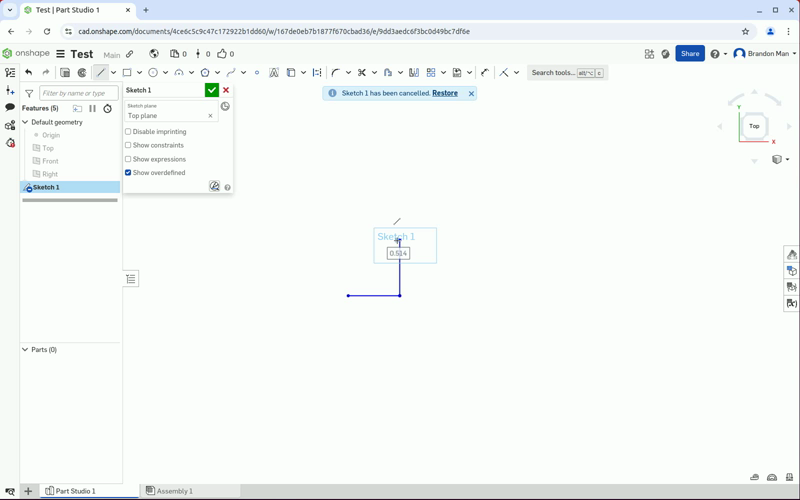
mouse_move(427, 240)
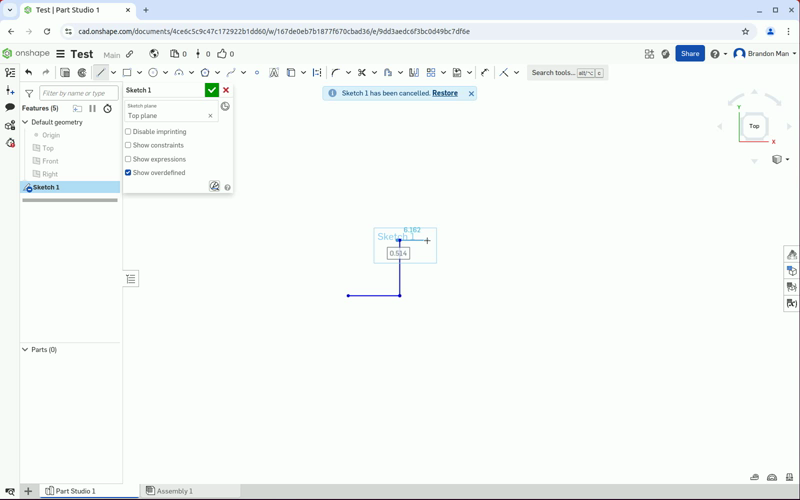
mouse_move(348, 240)
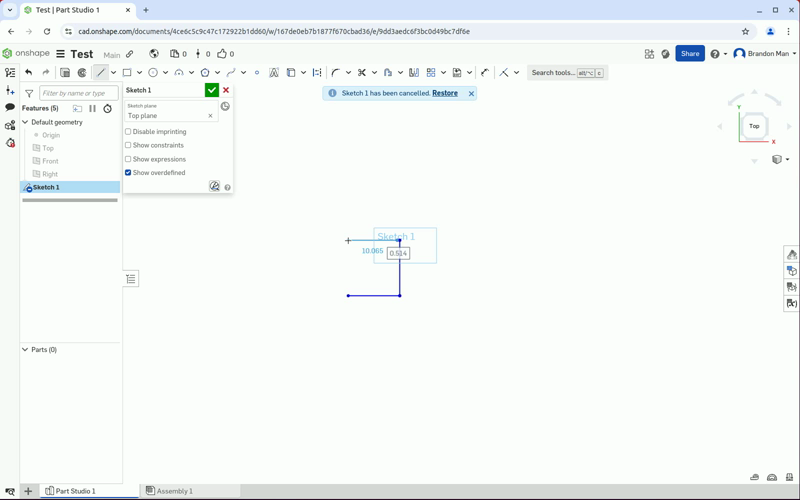
click(348, 240)
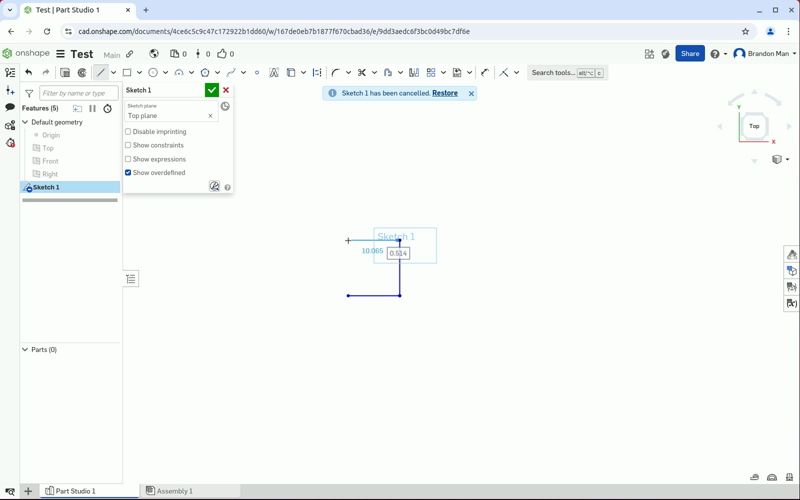
key_up(shift)
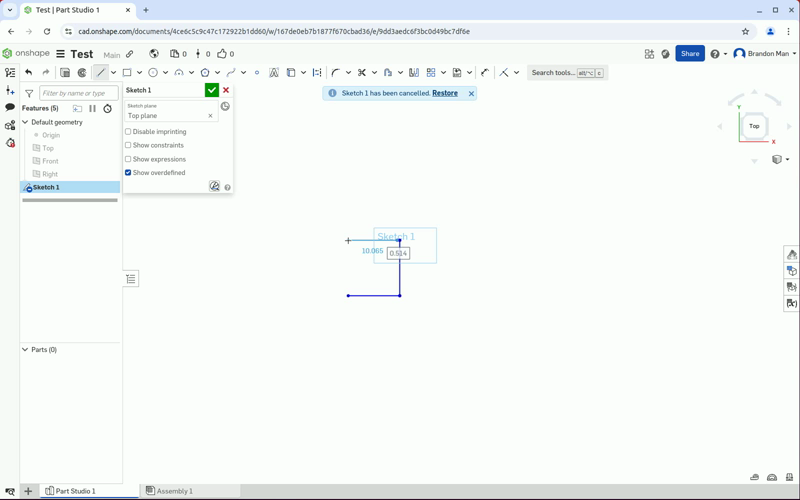
mouse_move(378, 240)
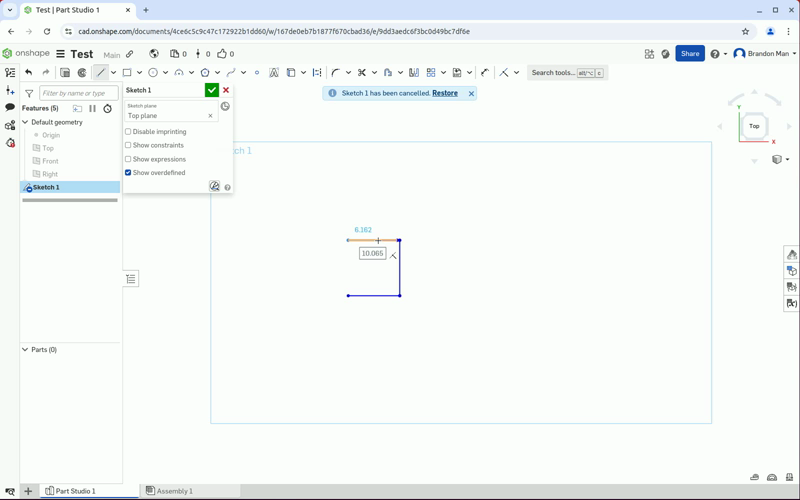
key_down(shift)
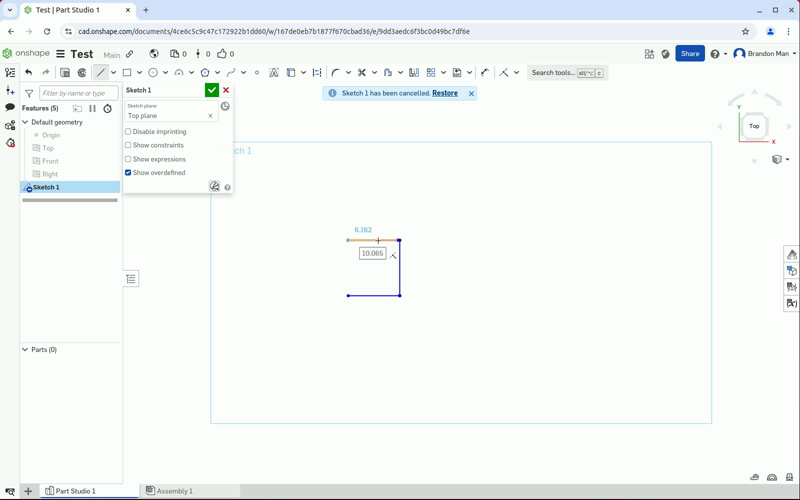
mouse_move(348, 295)
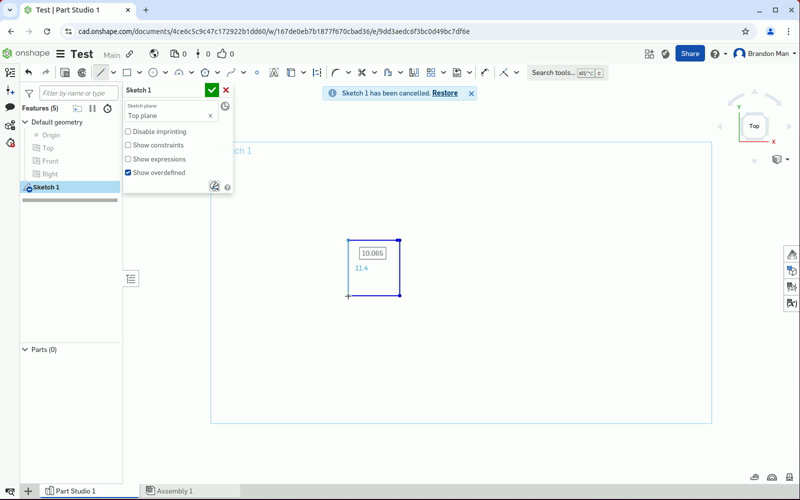
key_up(shift)
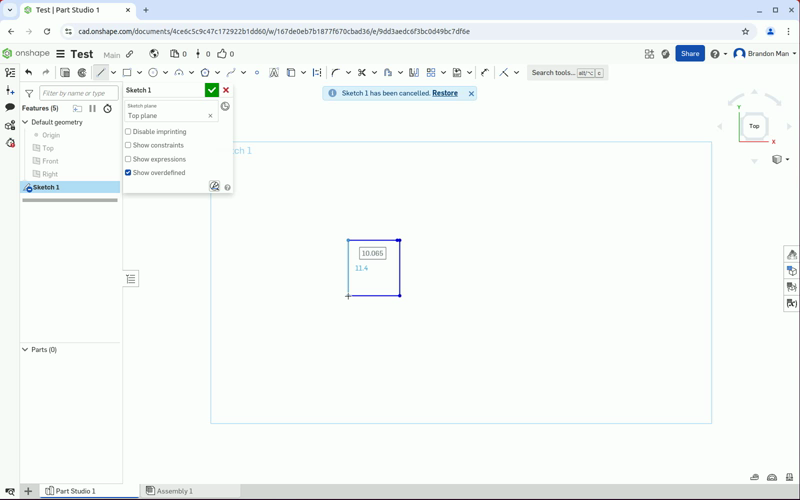
click(348, 295)
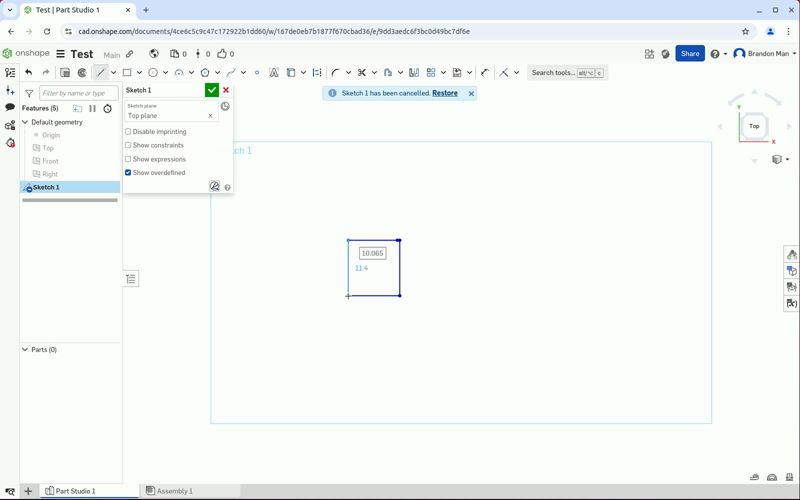
key(esc)
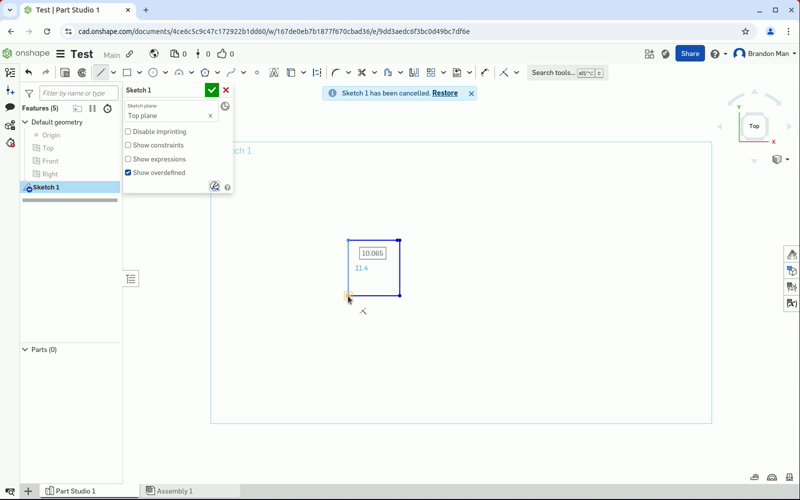
mouse_move(382, 275)
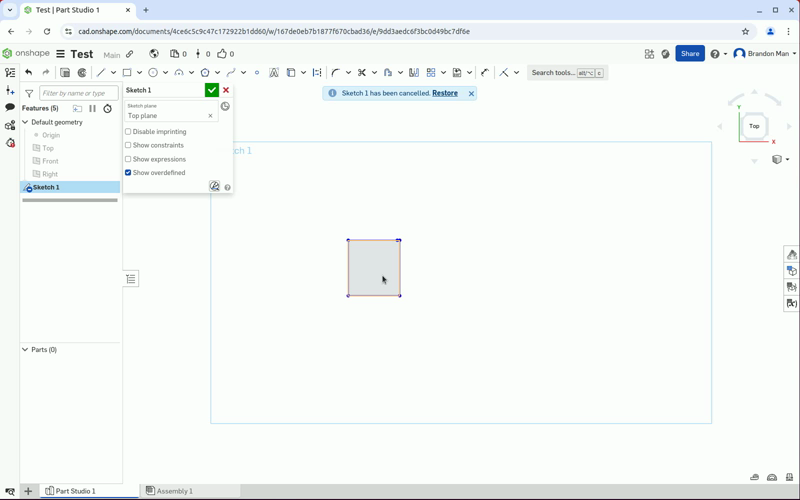
click(382, 275)
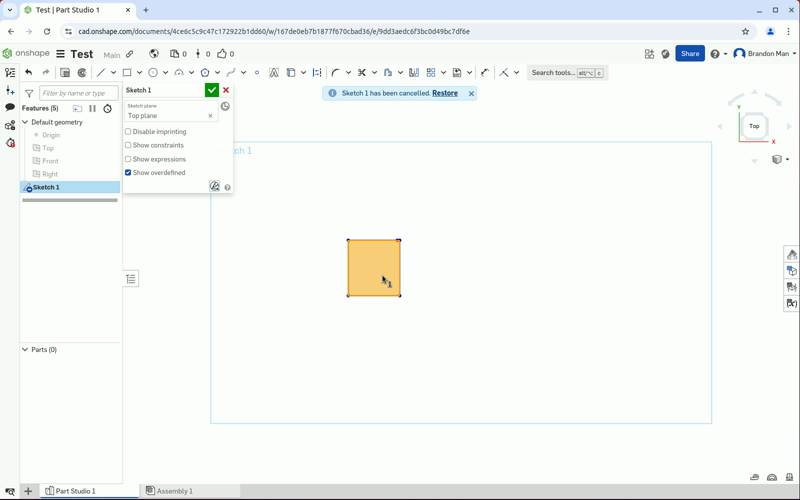
mouse_move(73, 352)
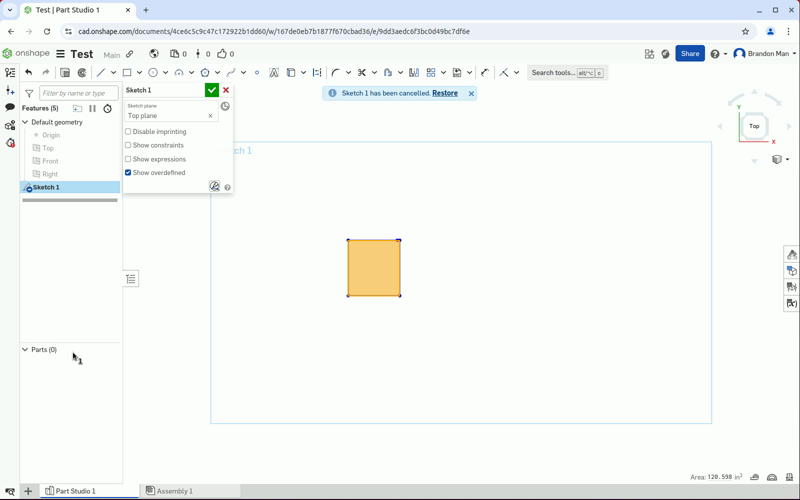
key(shift+y)
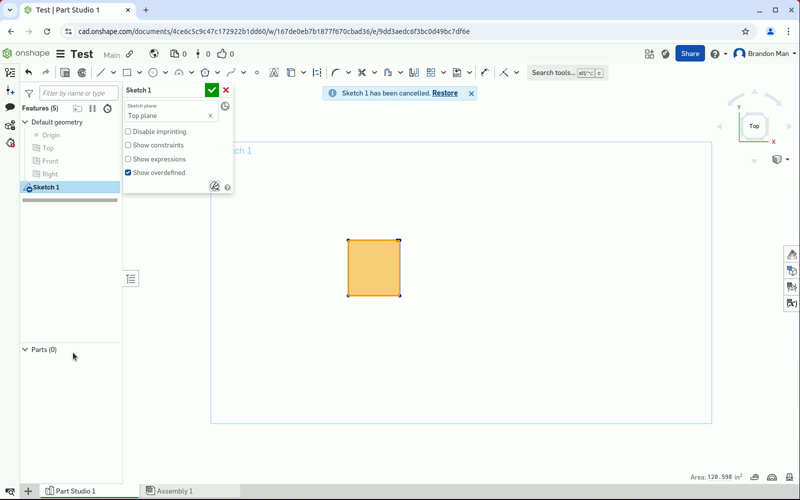
key(shift+e)
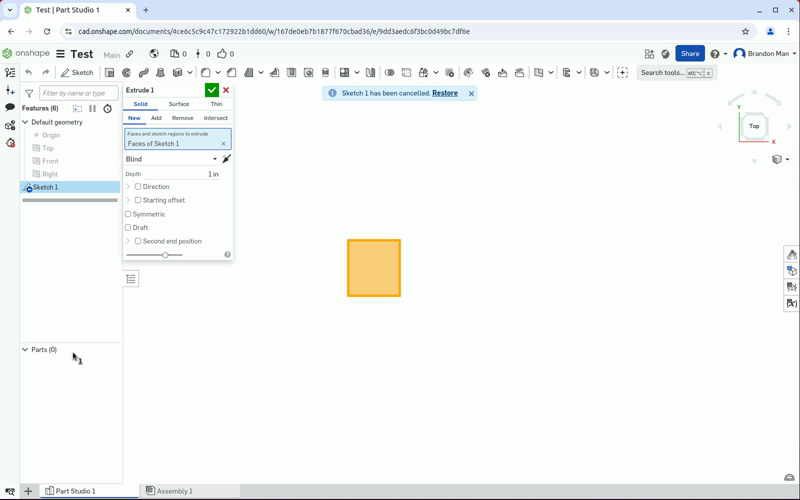
mouse_move(143, 106)
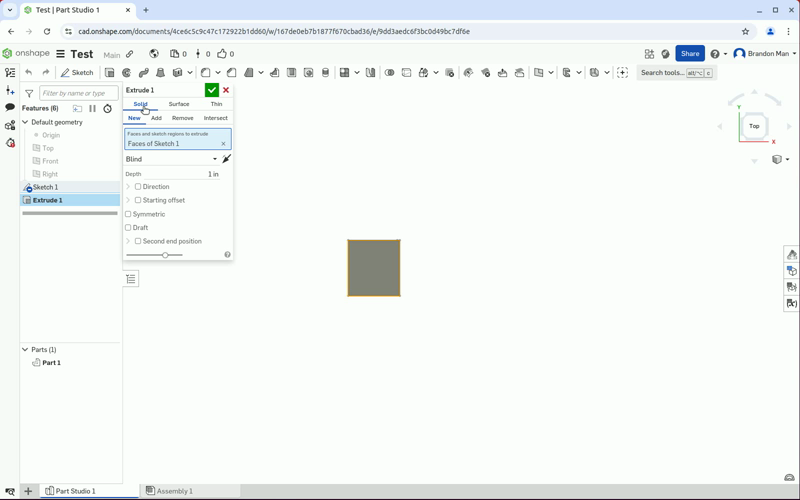
click(143, 106)
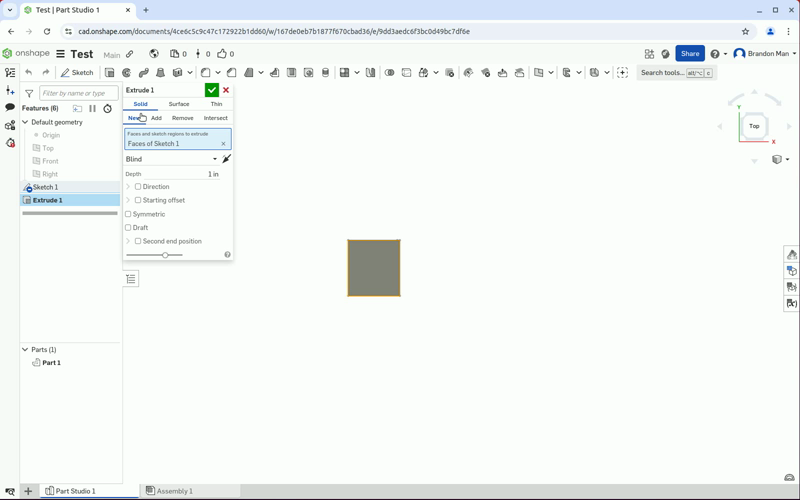
mouse_move(137, 120)
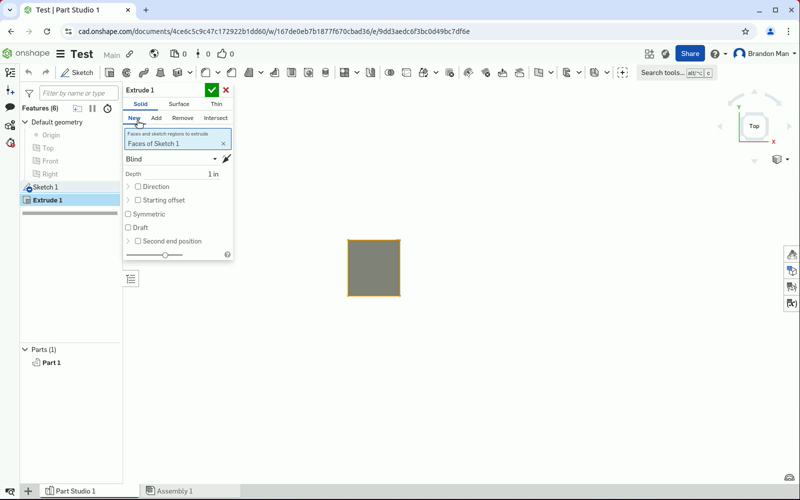
click(137, 120)
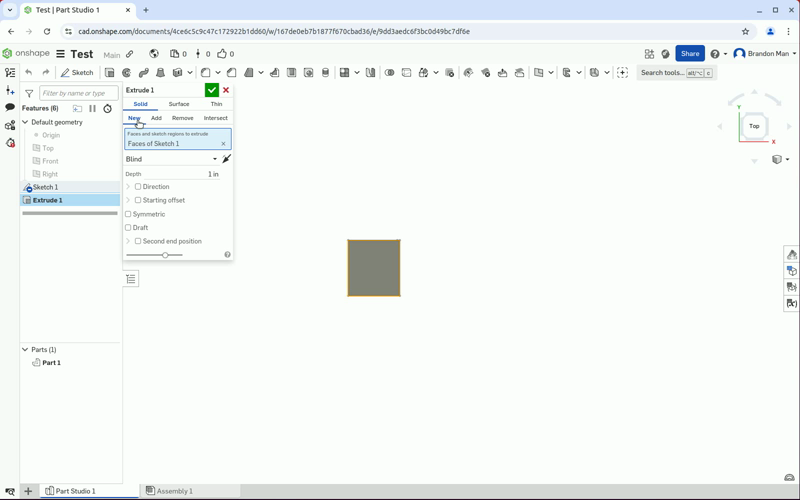
key(tab, 4)
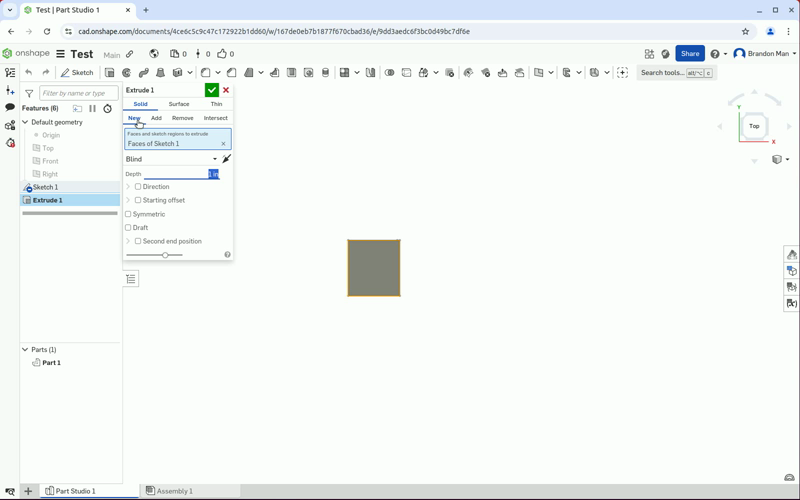
text(1.685)
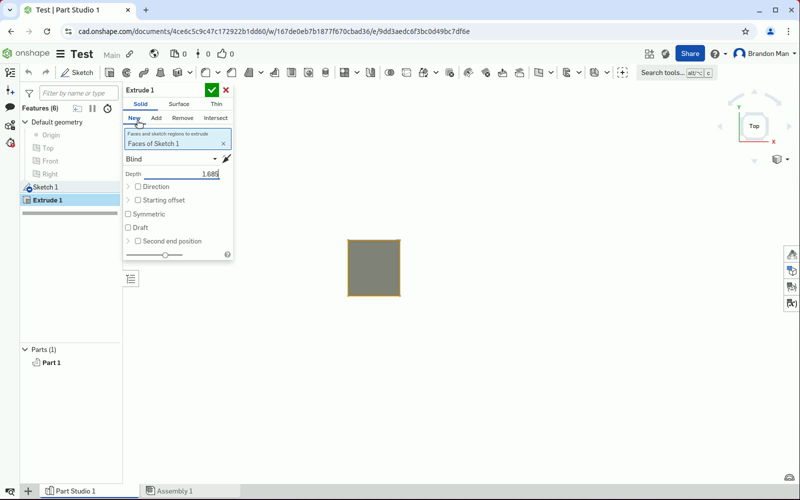
key(enter)
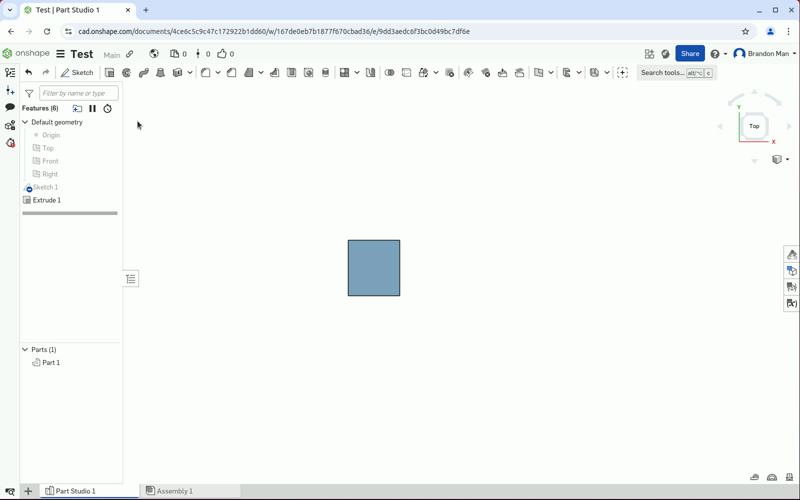
key(shift+h)
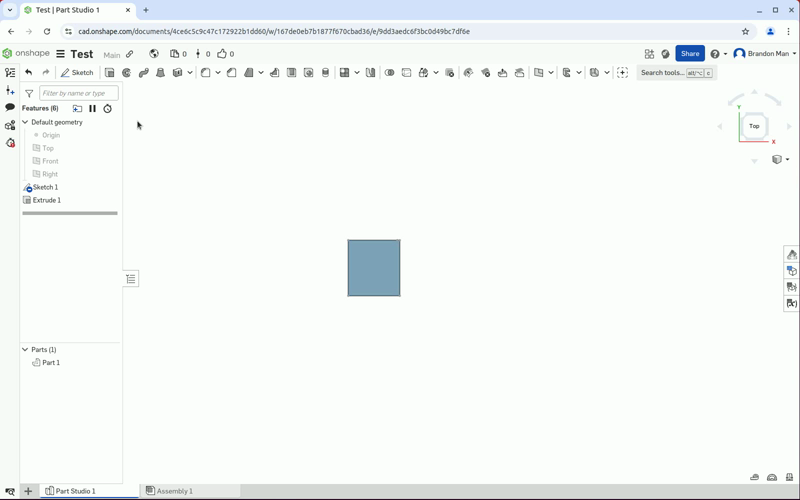
key(shift+h)
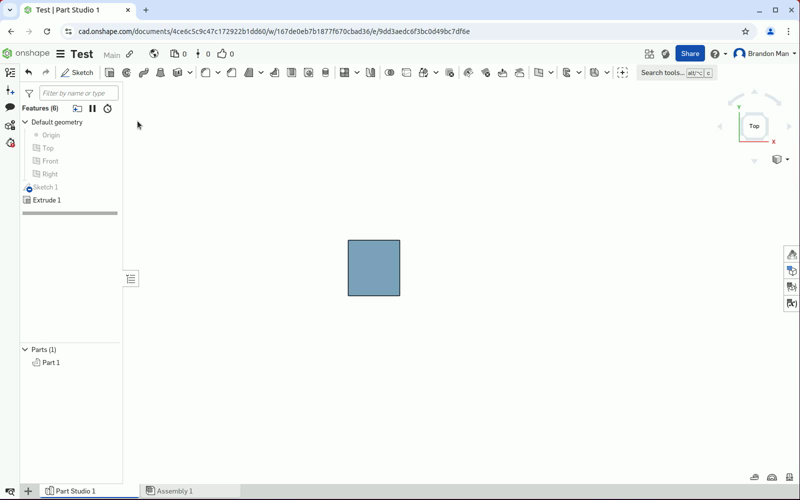
mouse_move(73, 189)
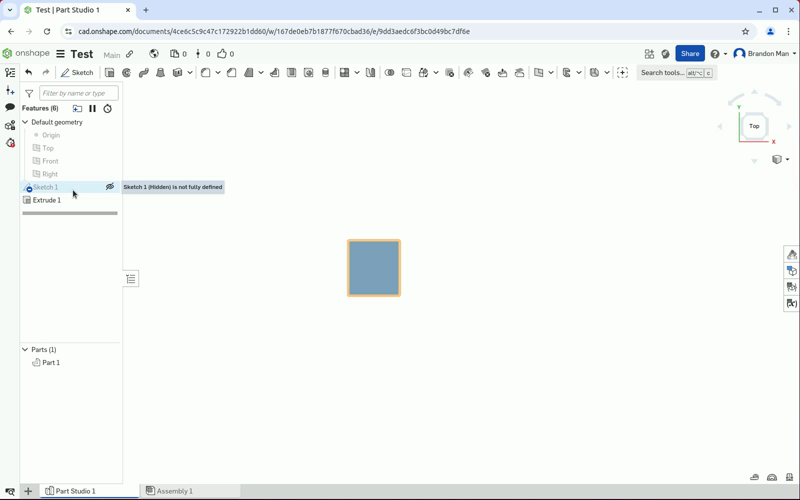
click(73, 189)
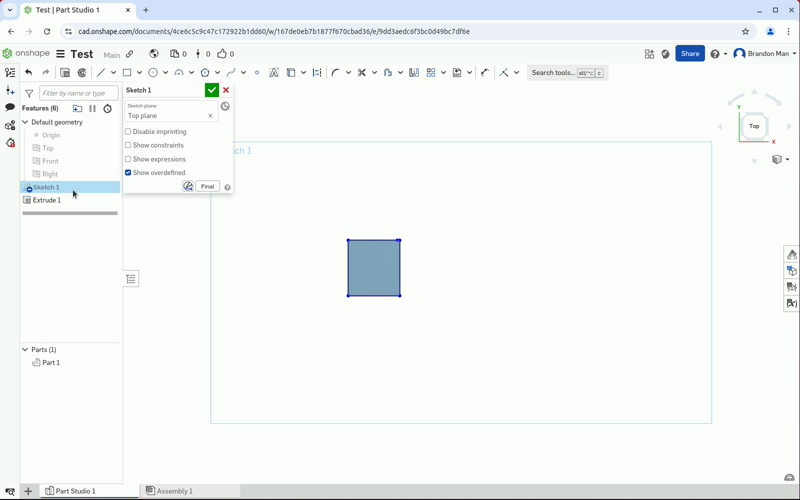
mouse_move(229, 92)
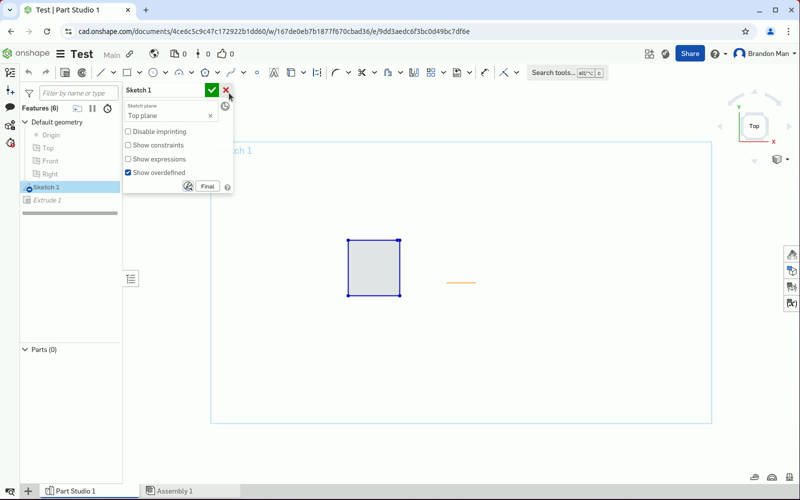
click(229, 92)
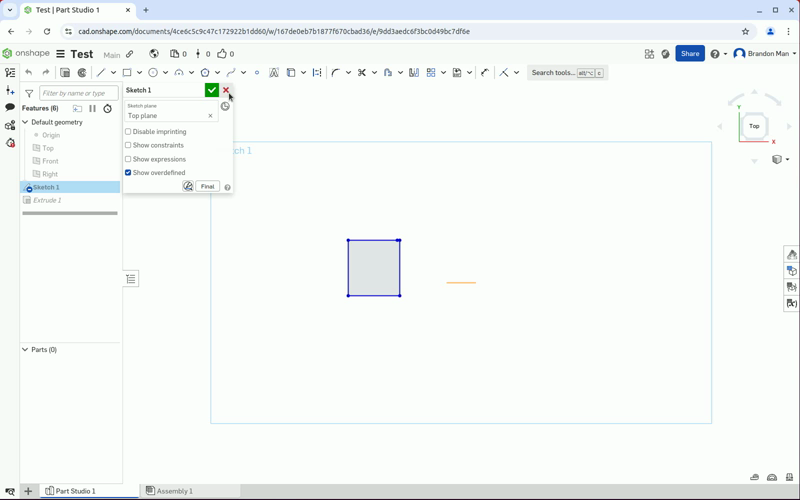
key(shift+s)
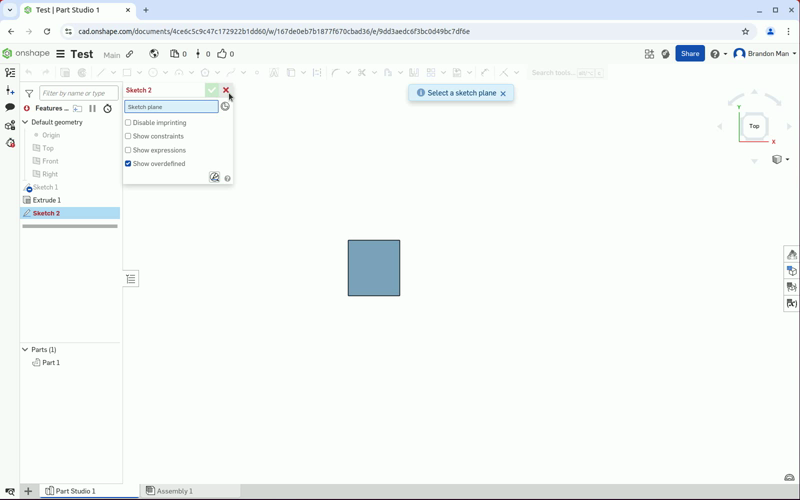
mouse_move(73, 150)
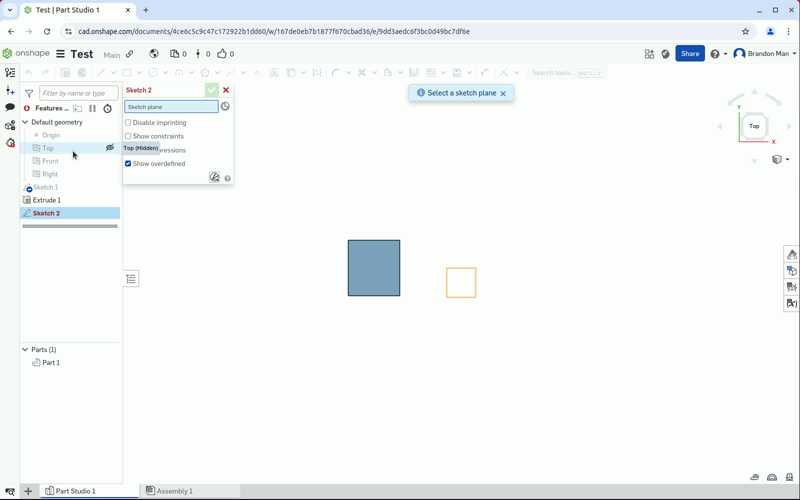
click(73, 150)
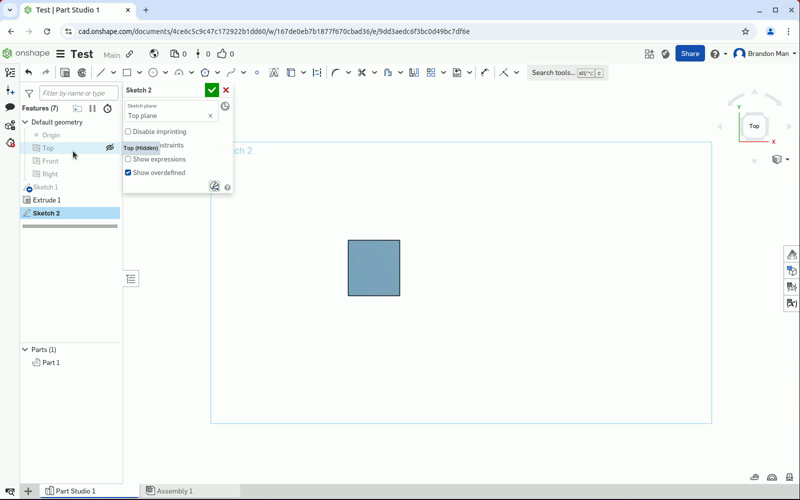
mouse_move(73, 352)
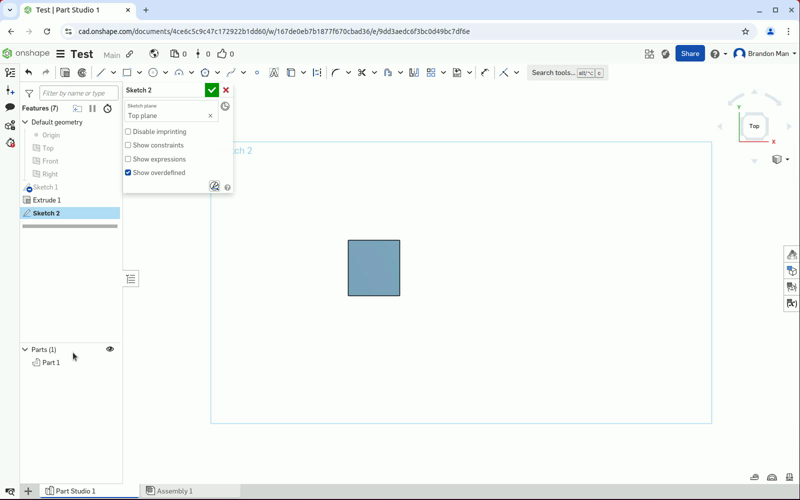
key(y)
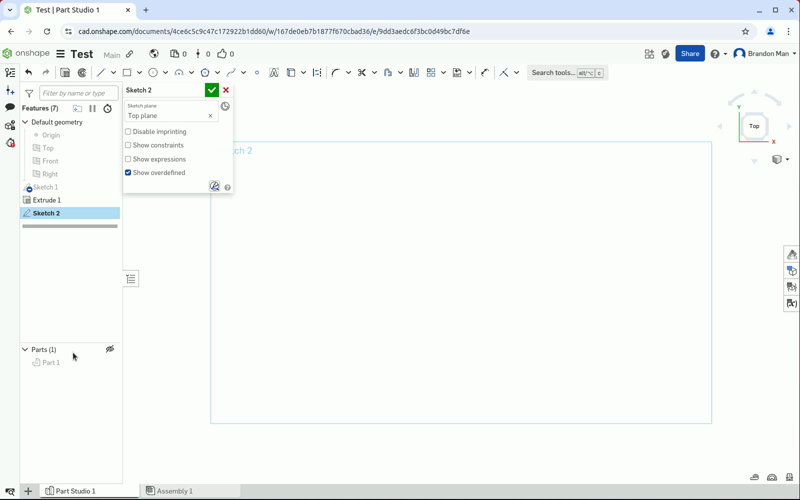
key(l)
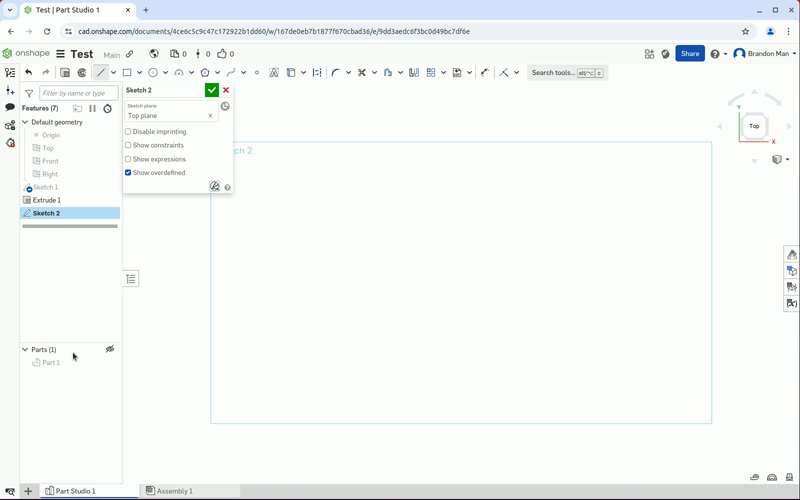
key_down(shift)
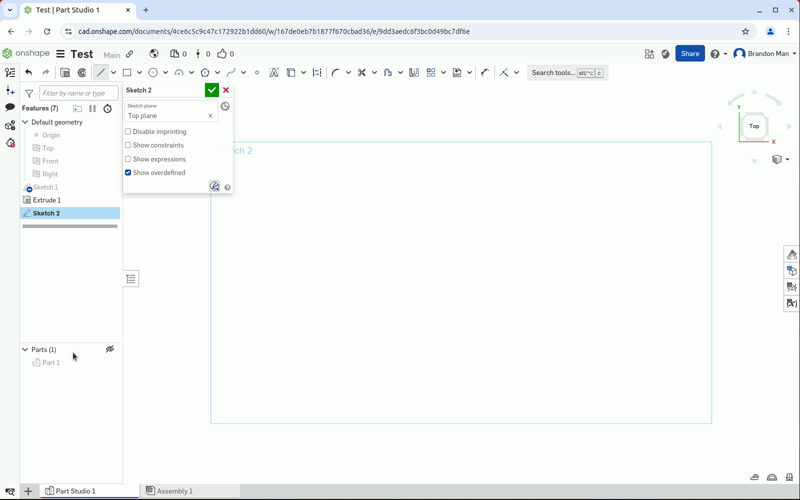
mouse_move(399, 295)
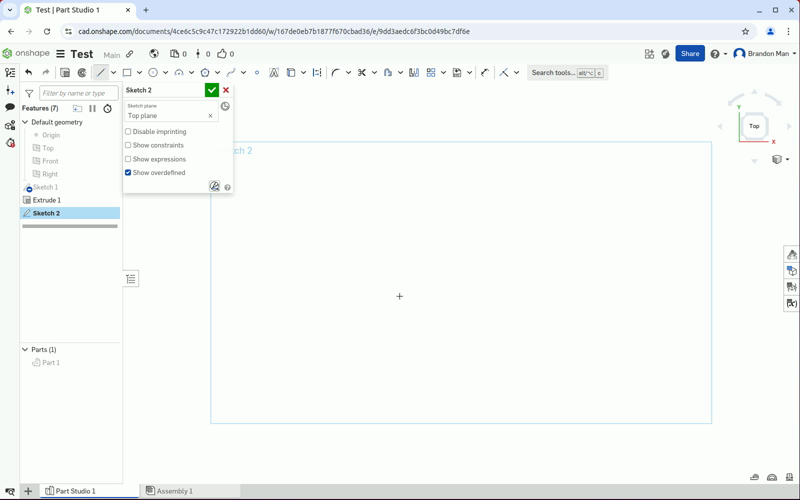
click(399, 295)
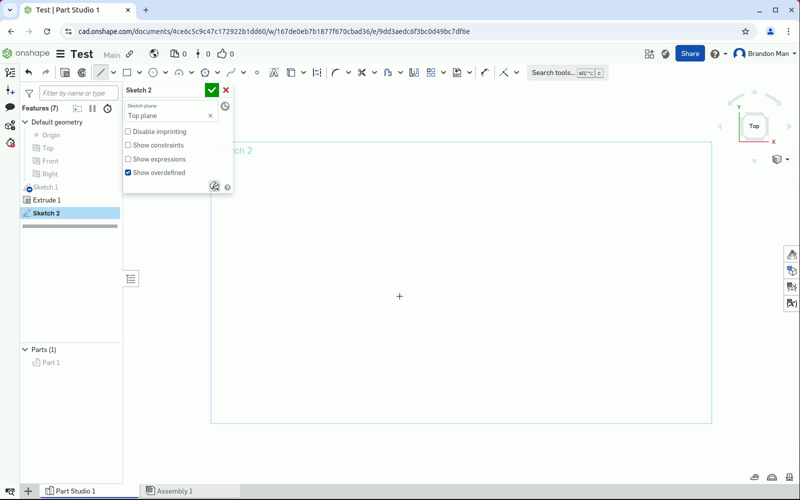
key_up(shift)
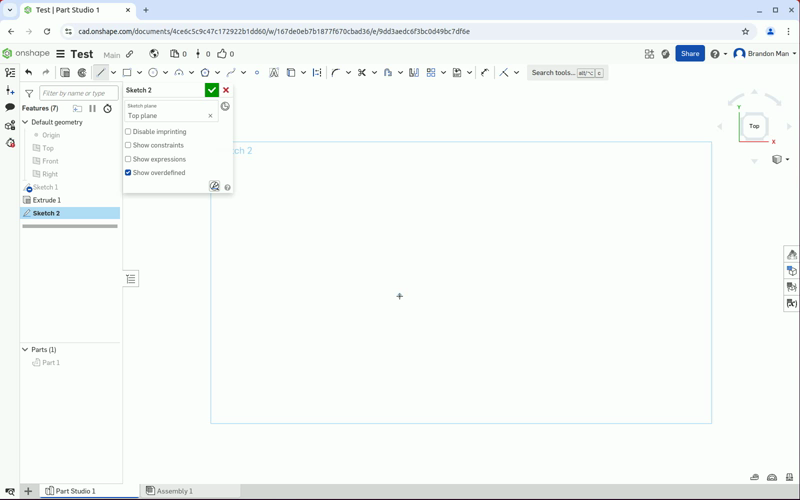
key_down(shift)
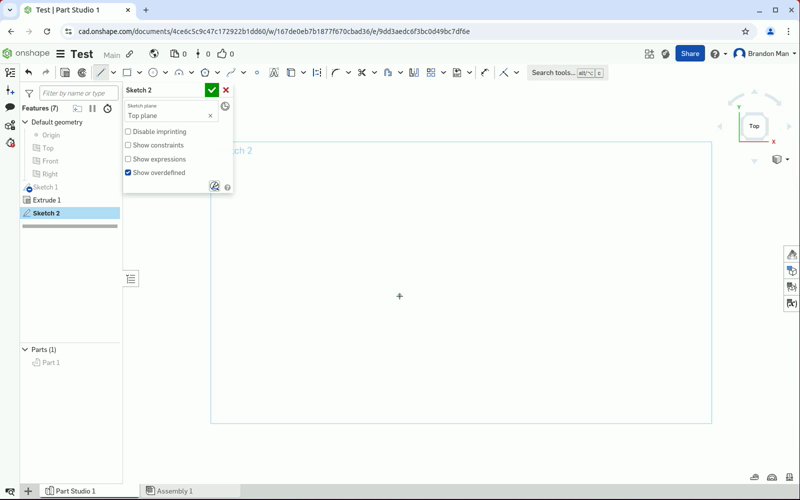
mouse_move(429, 295)
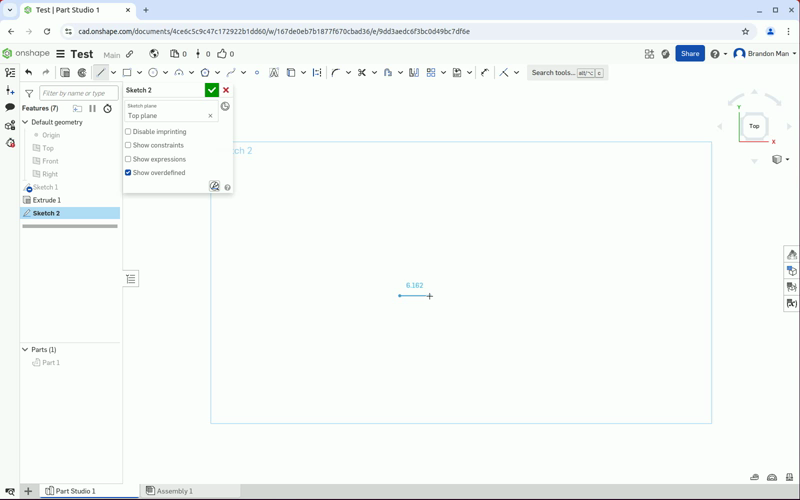
mouse_move(416, 295)
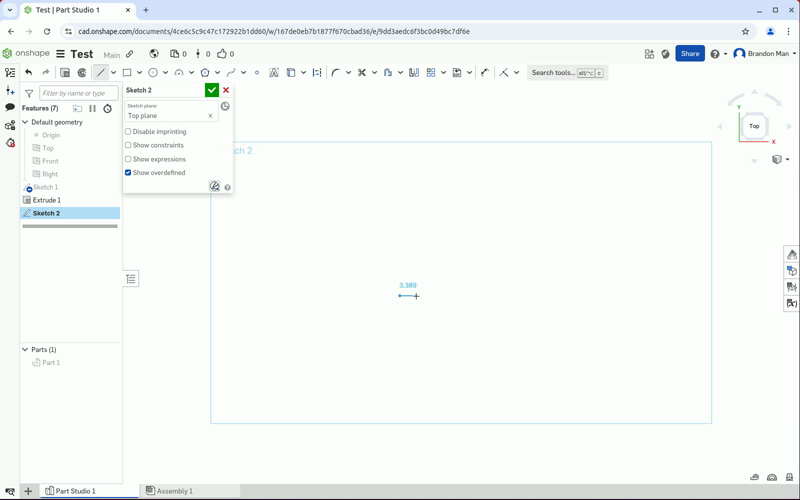
click(416, 295)
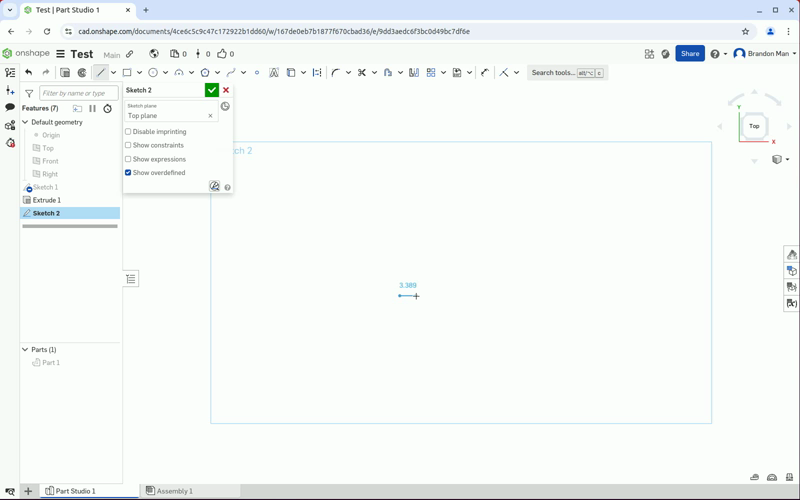
key_up(shift)
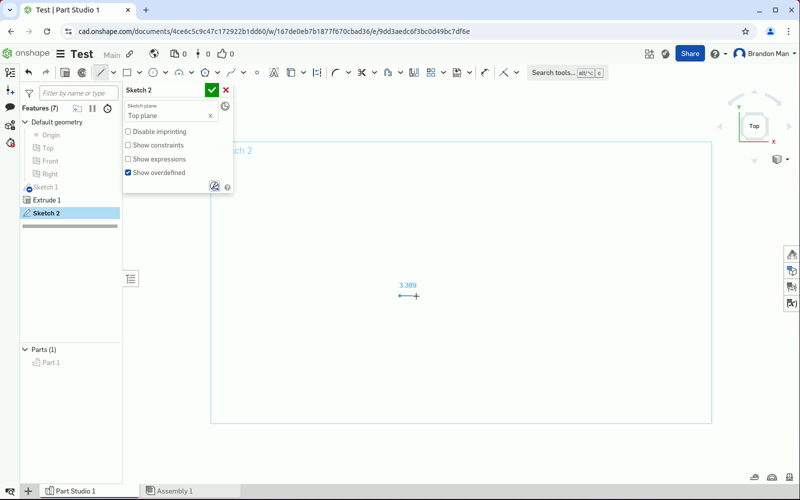
key(esc)
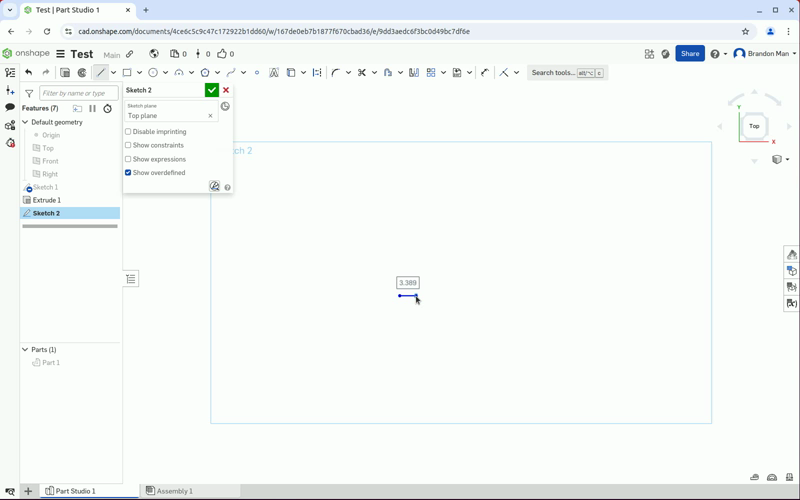
key(a)
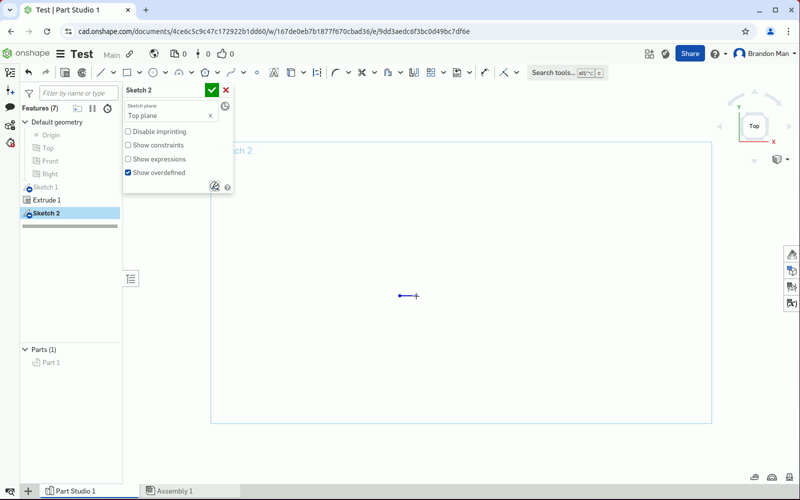
mouse_move(416, 295)
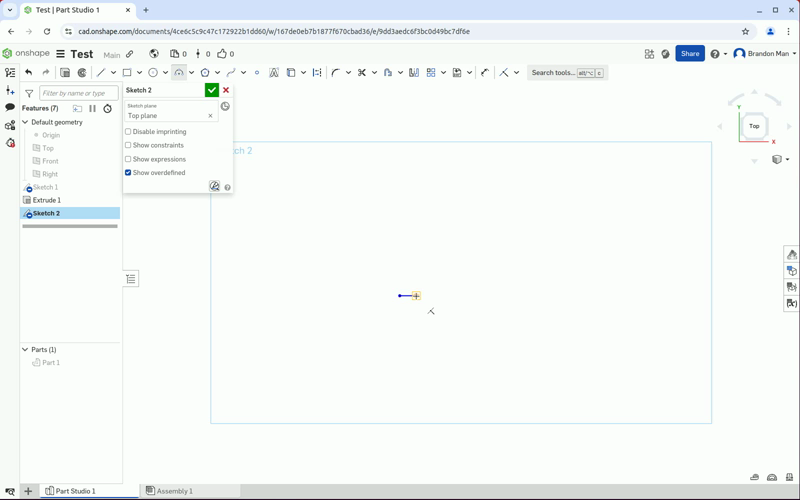
click(416, 295)
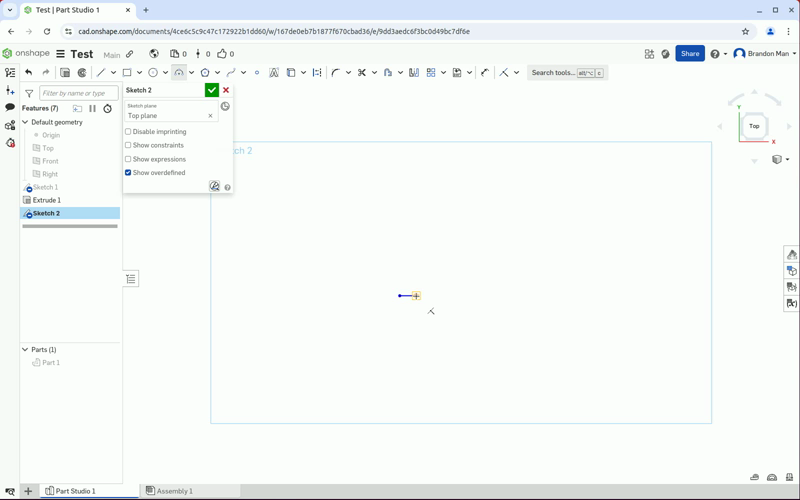
key_down(shift)
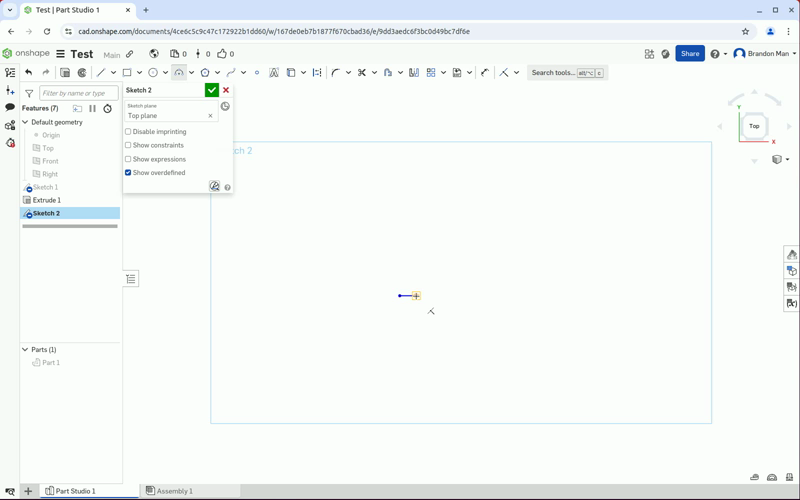
mouse_move(451, 302)
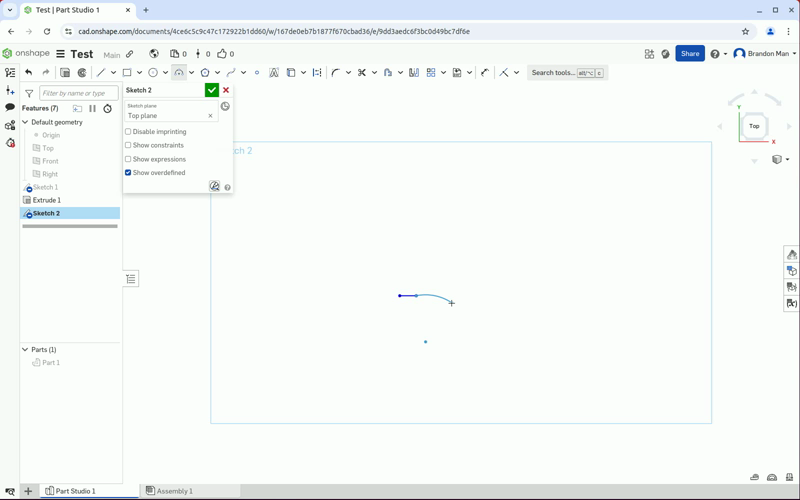
click(451, 302)
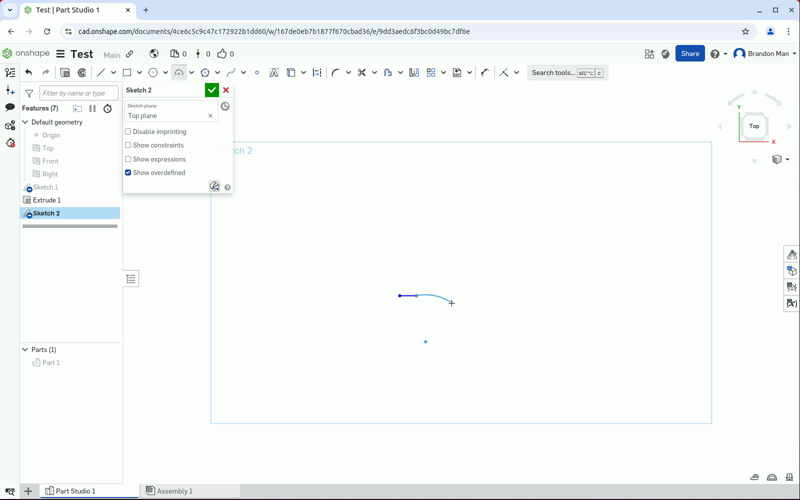
mouse_move(434, 297)
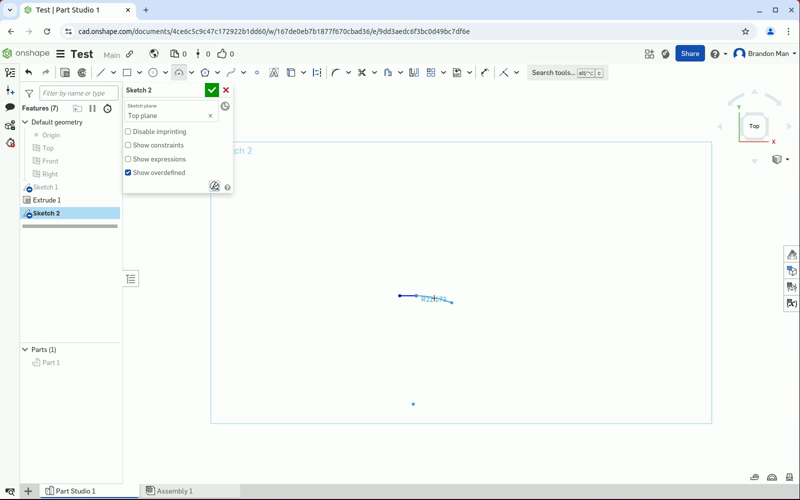
click(434, 297)
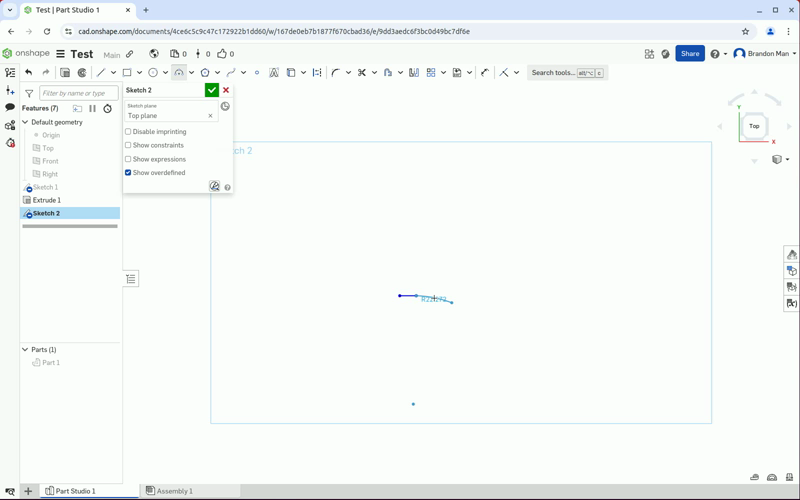
key_up(shift)
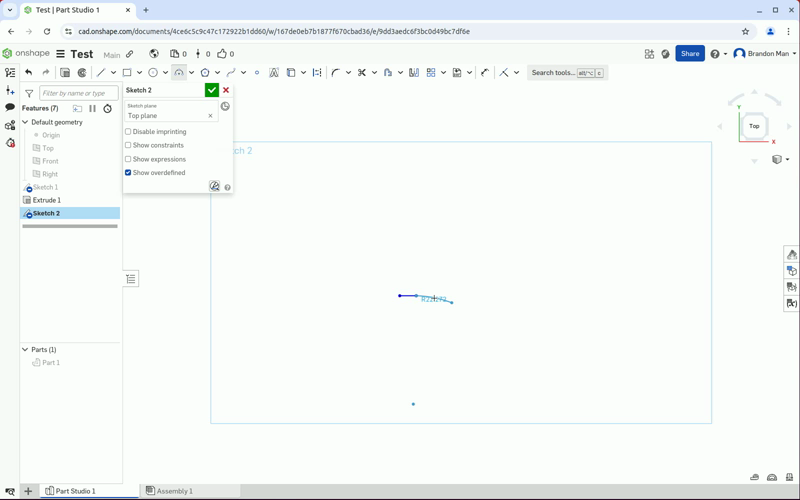
key(esc)
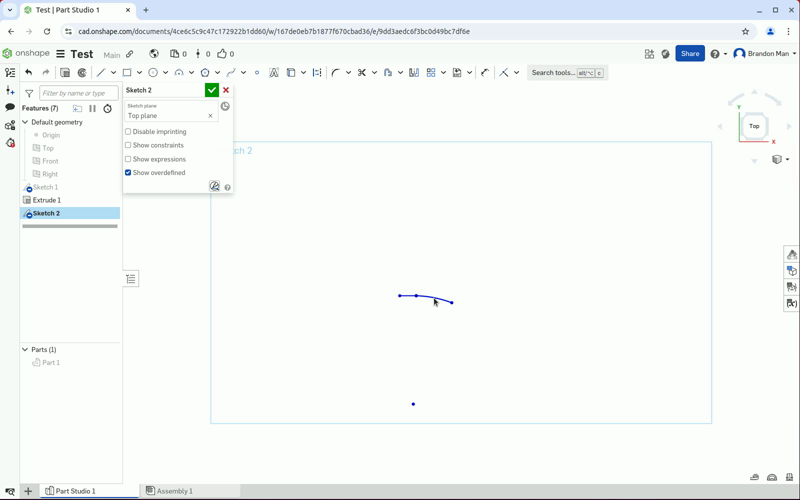
key(l)
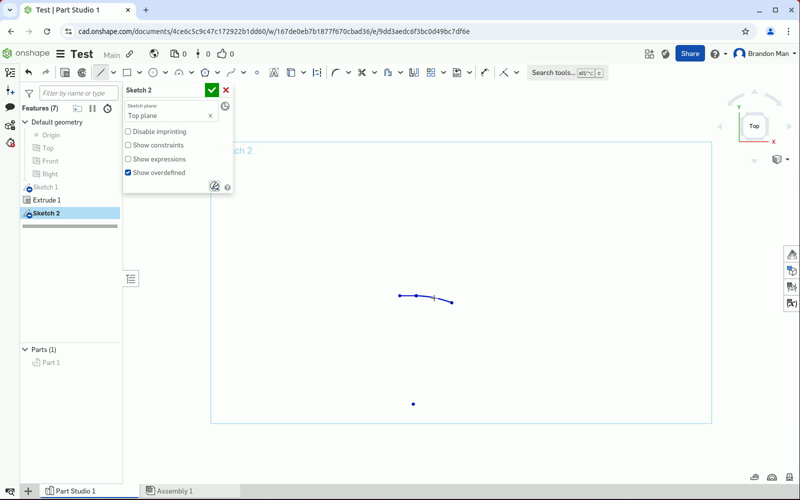
mouse_move(451, 302)
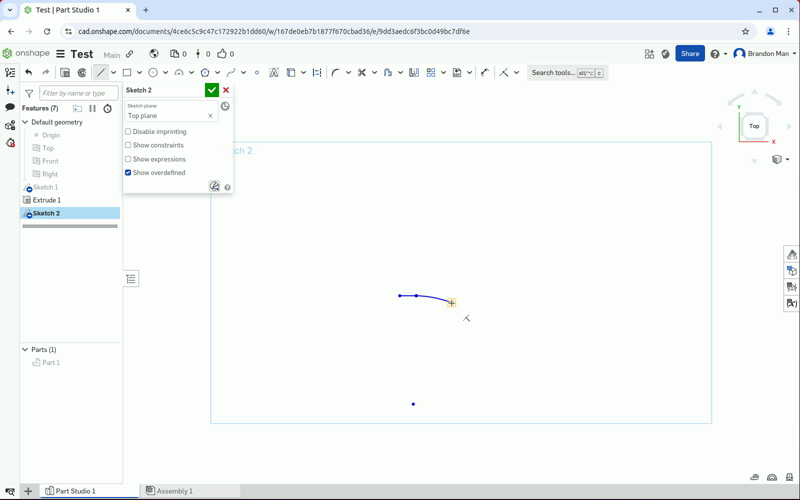
click(451, 302)
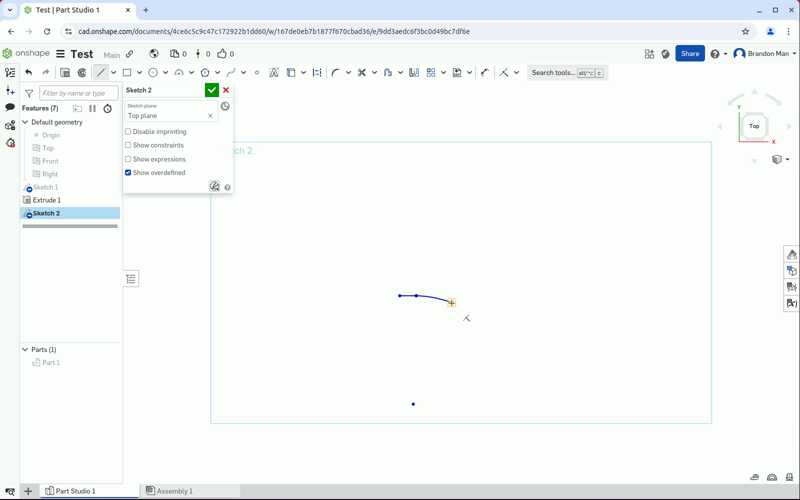
key_down(shift)
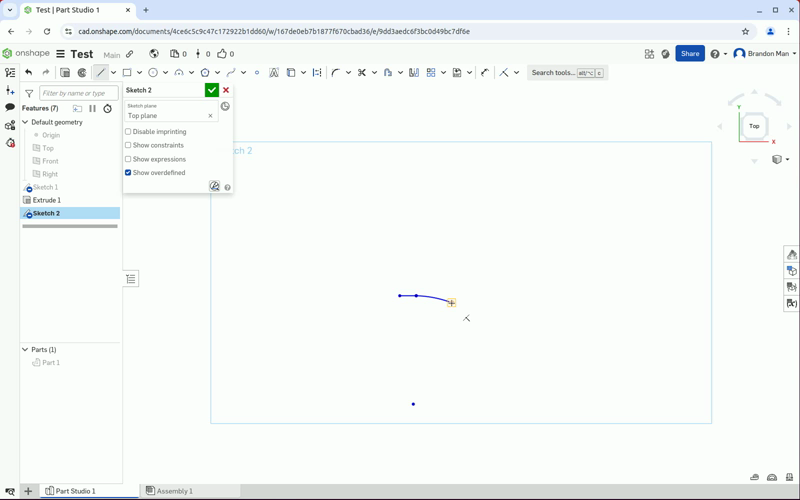
mouse_move(451, 240)
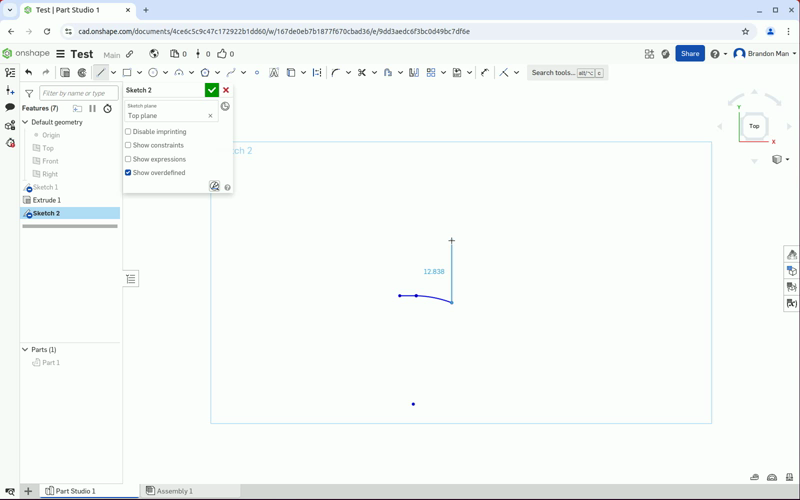
click(451, 240)
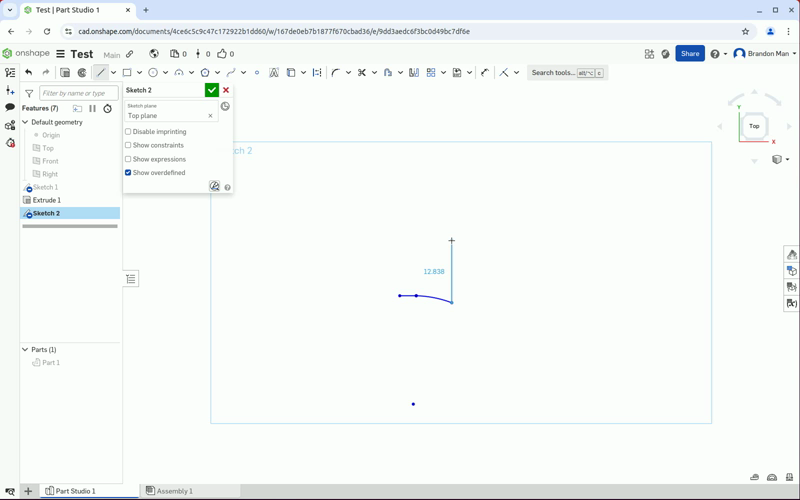
key_up(shift)
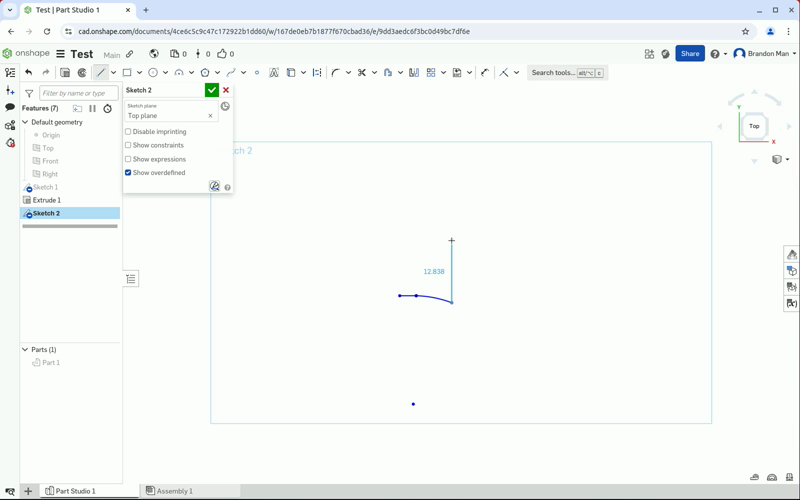
key_down(shift)
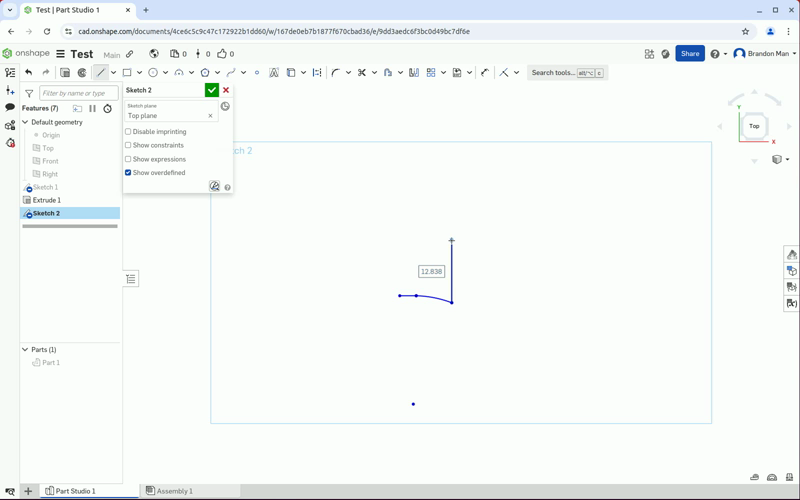
mouse_move(481, 240)
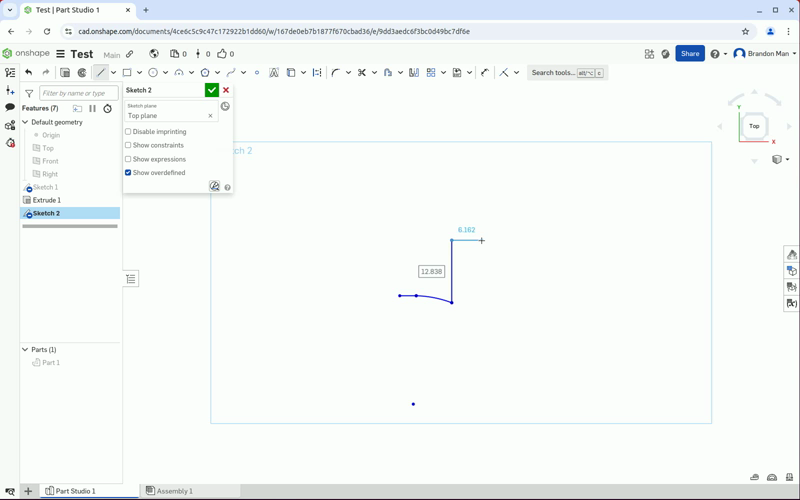
mouse_move(443, 240)
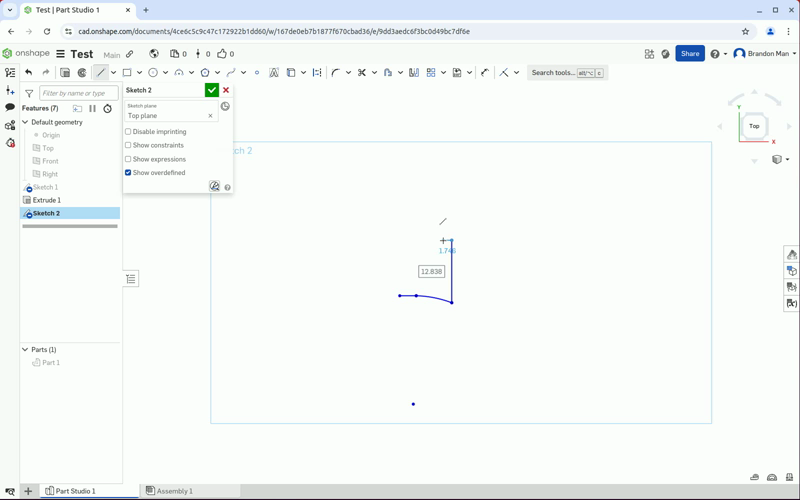
click(443, 240)
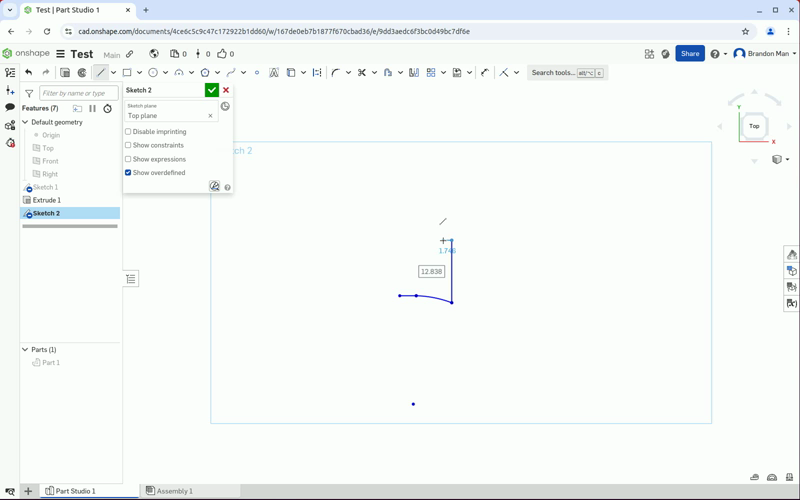
key_up(shift)
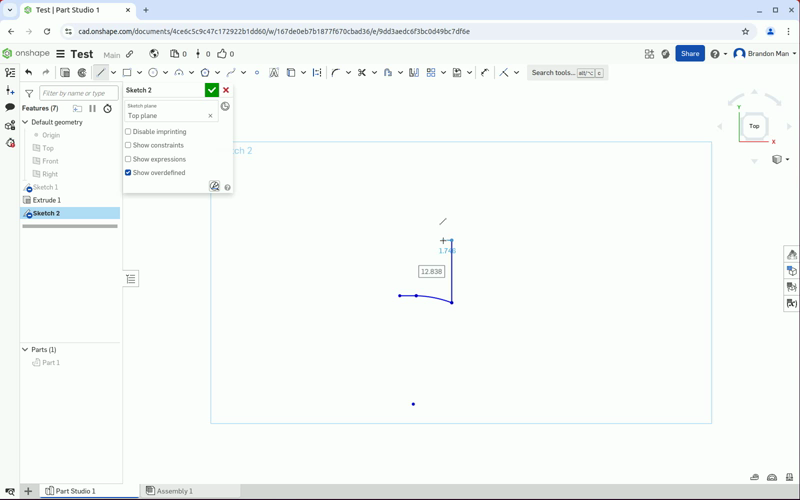
key_down(shift)
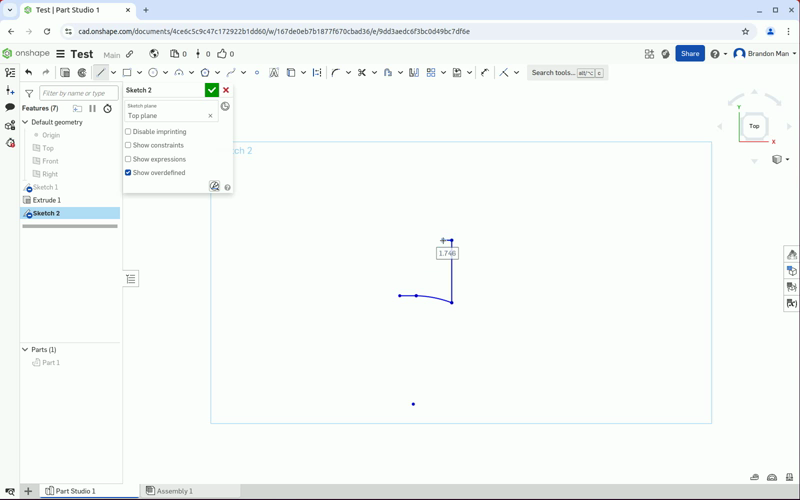
mouse_move(473, 240)
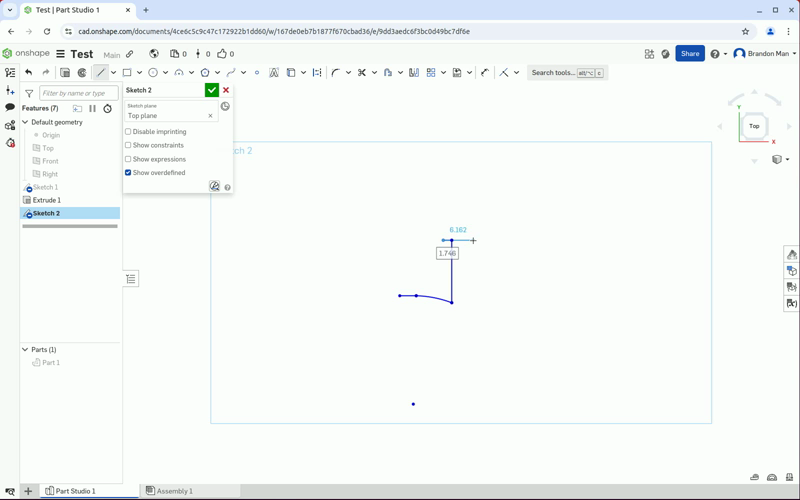
mouse_move(399, 240)
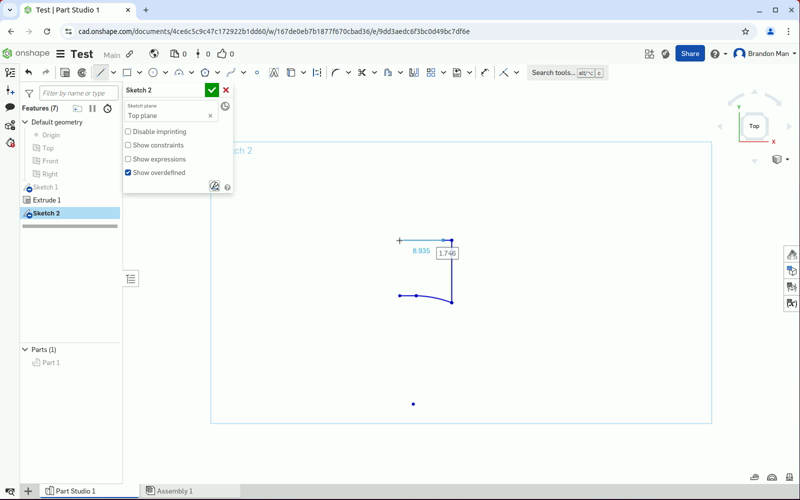
click(399, 240)
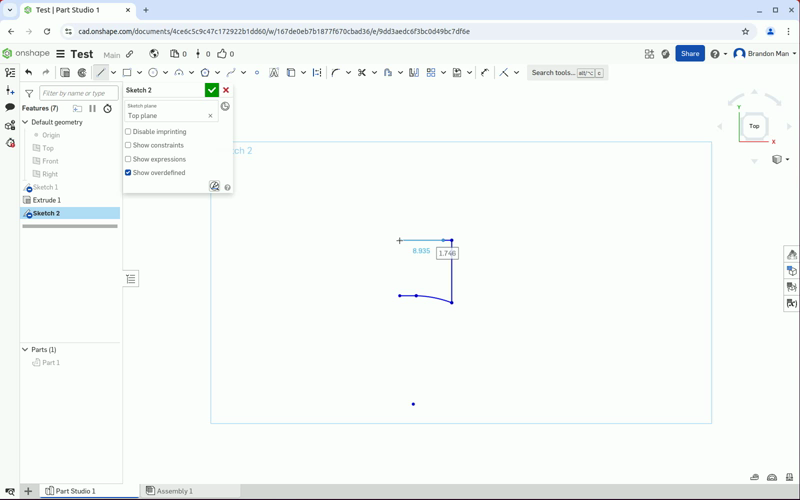
key_up(shift)
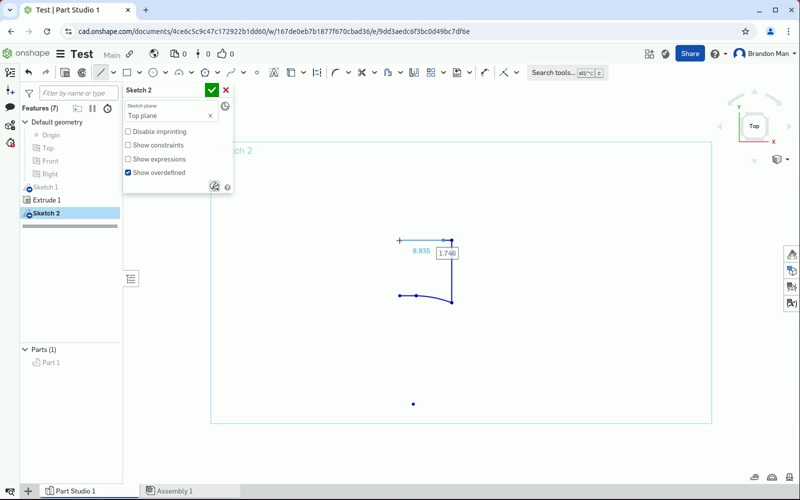
mouse_move(429, 240)
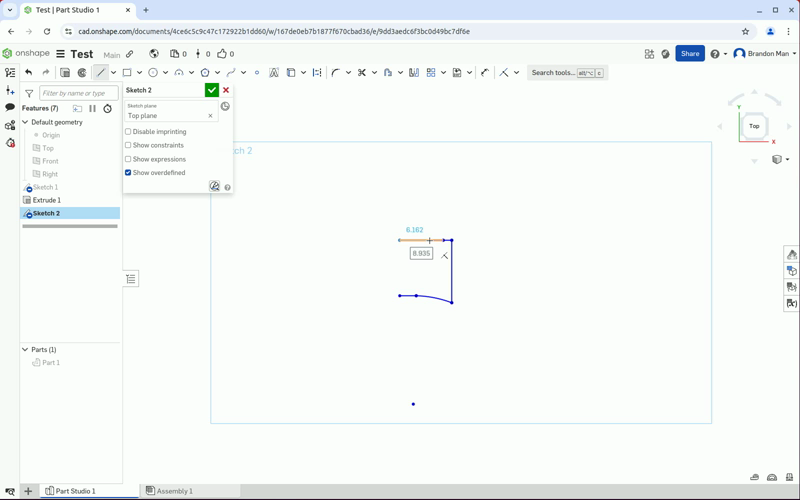
key_down(shift)
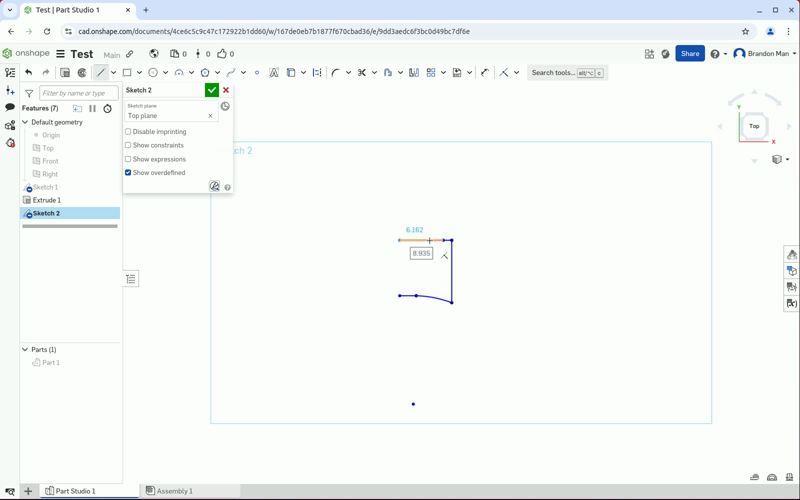
mouse_move(399, 295)
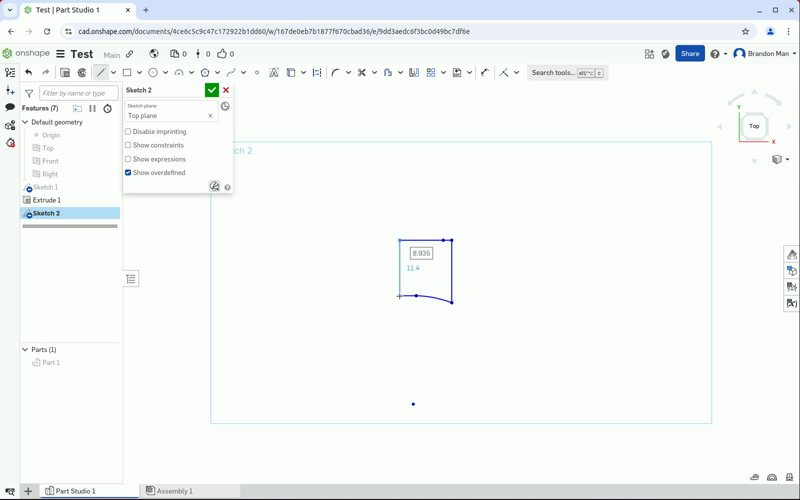
key_up(shift)
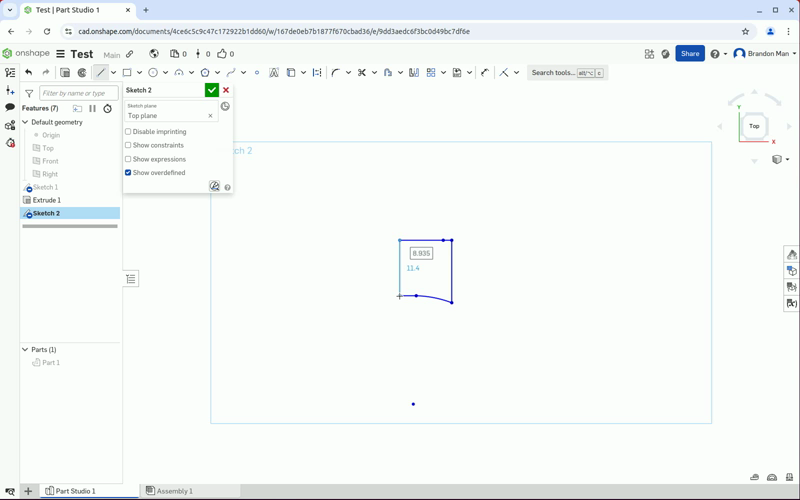
click(399, 295)
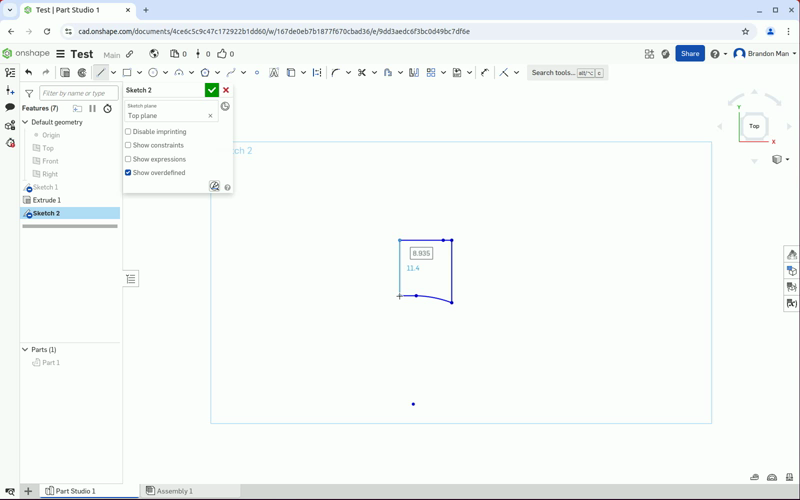
key(esc)
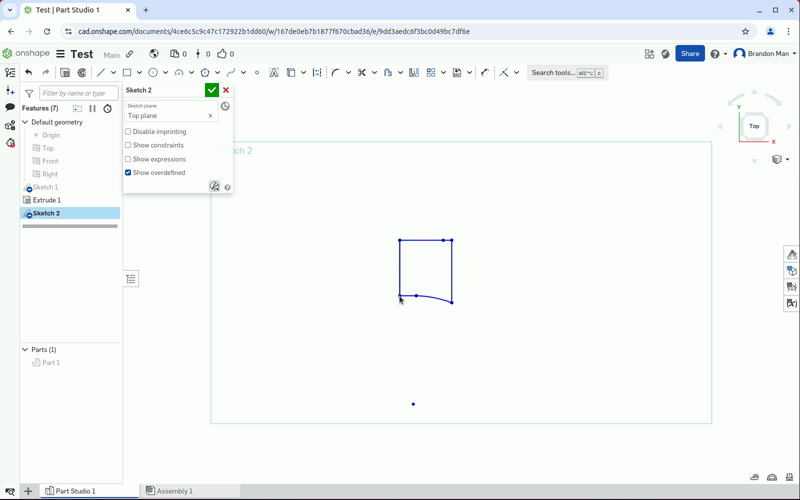
mouse_move(403, 292)
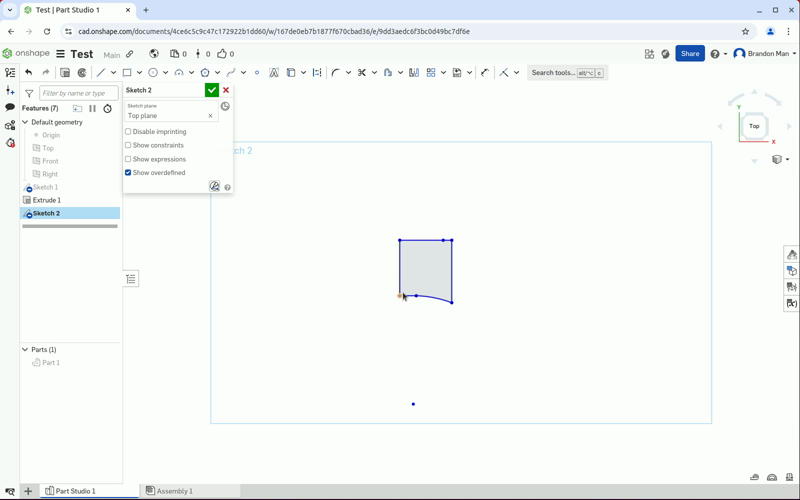
click(403, 292)
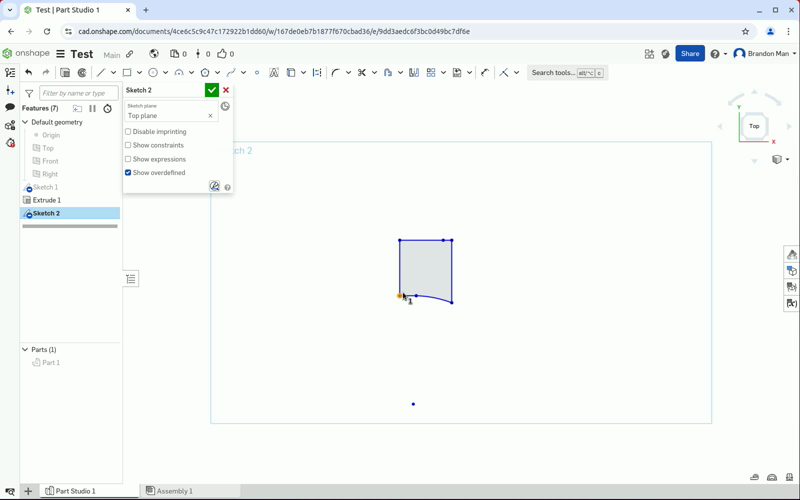
mouse_move(73, 352)
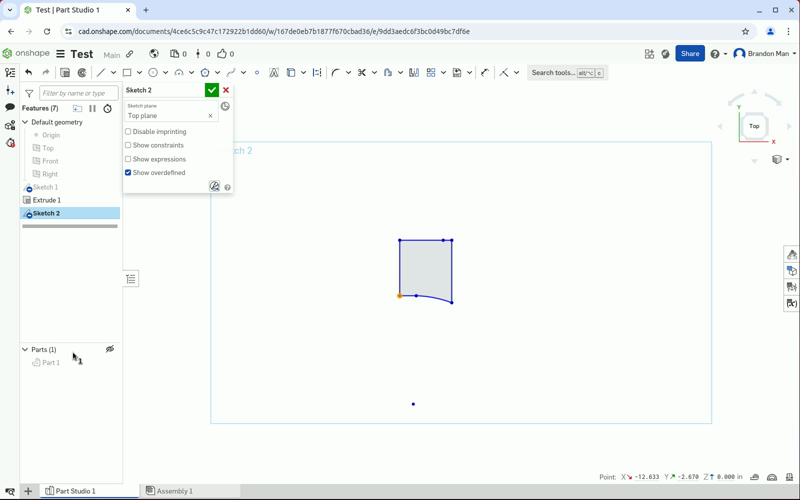
key(shift+y)
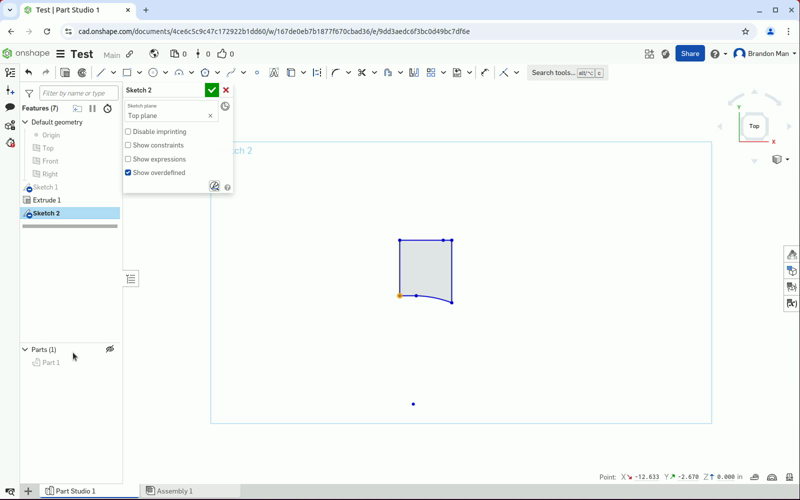
key(shift+e)
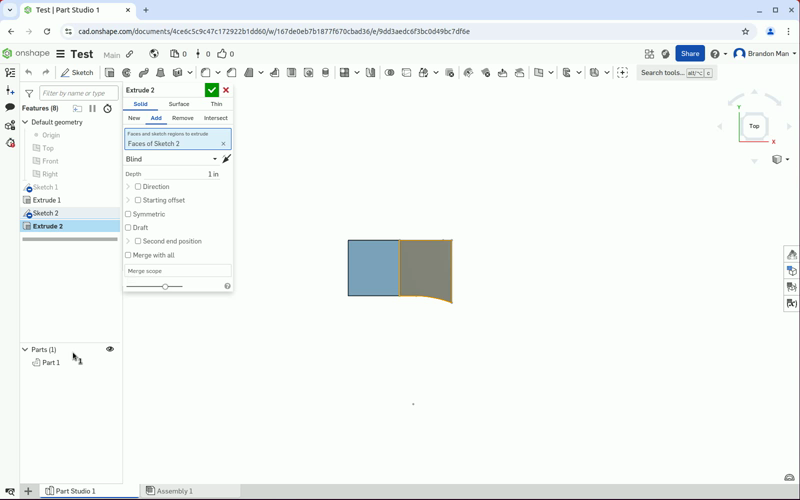
mouse_move(143, 106)
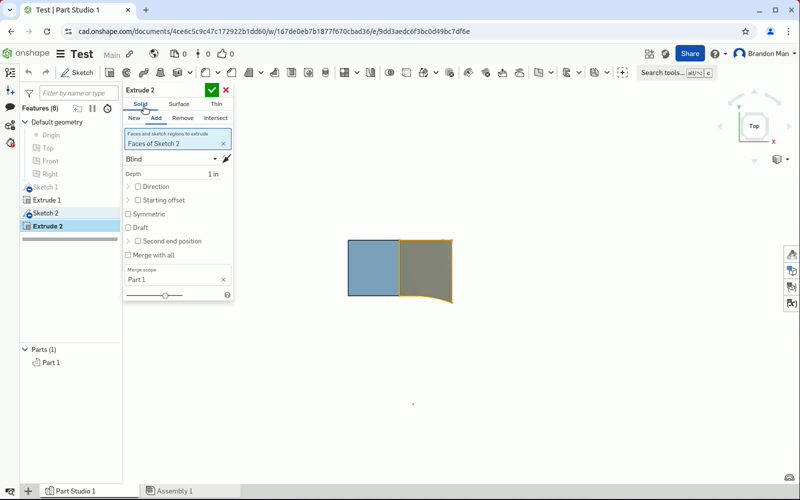
click(143, 106)
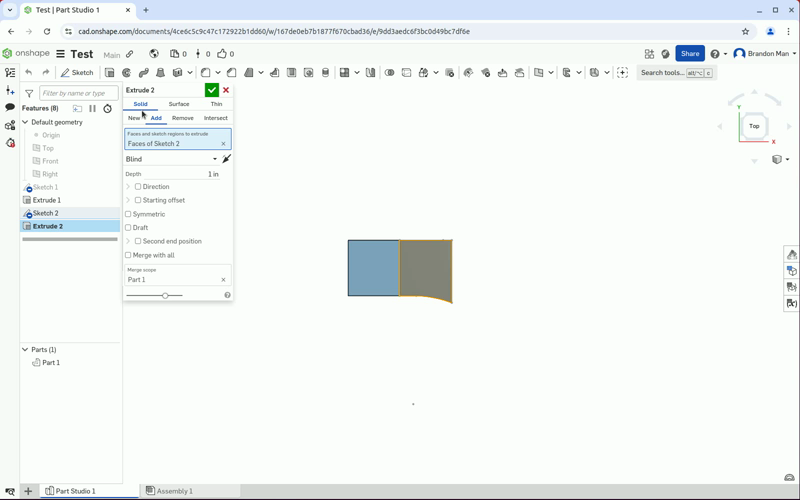
mouse_move(137, 120)
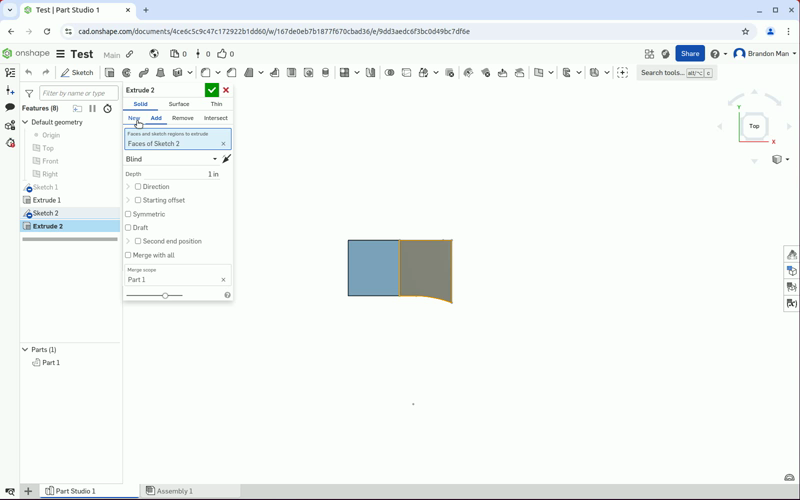
click(137, 120)
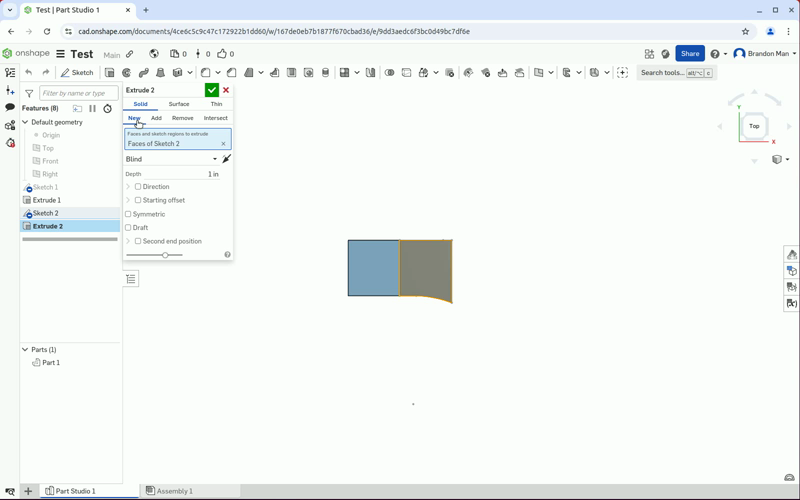
key(tab, 4)
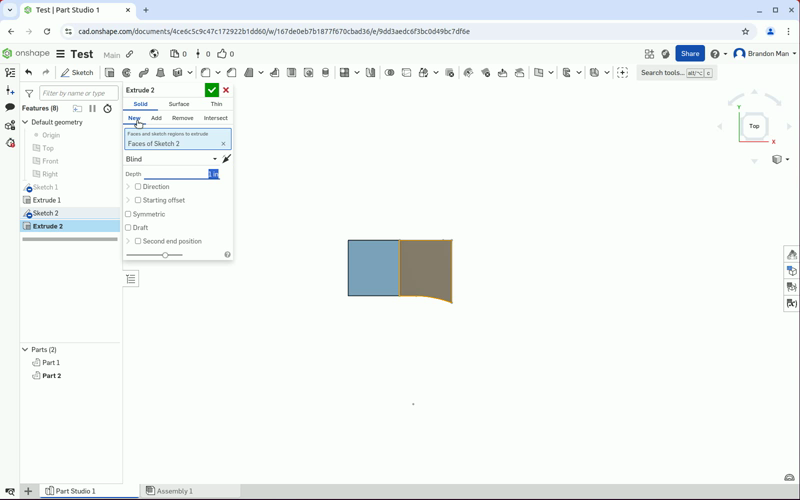
text(1.685)
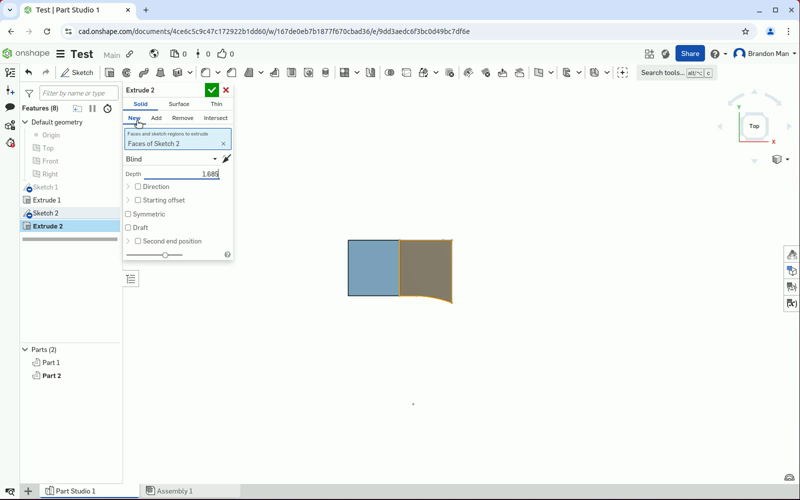
key(enter)
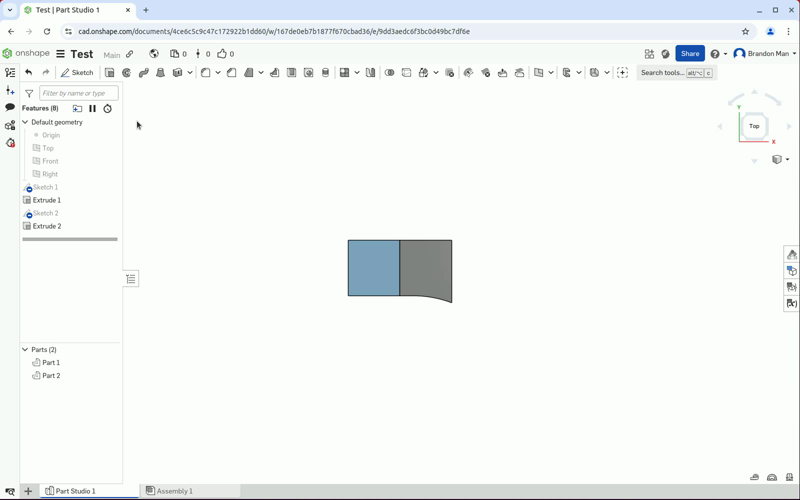
key(shift+h)
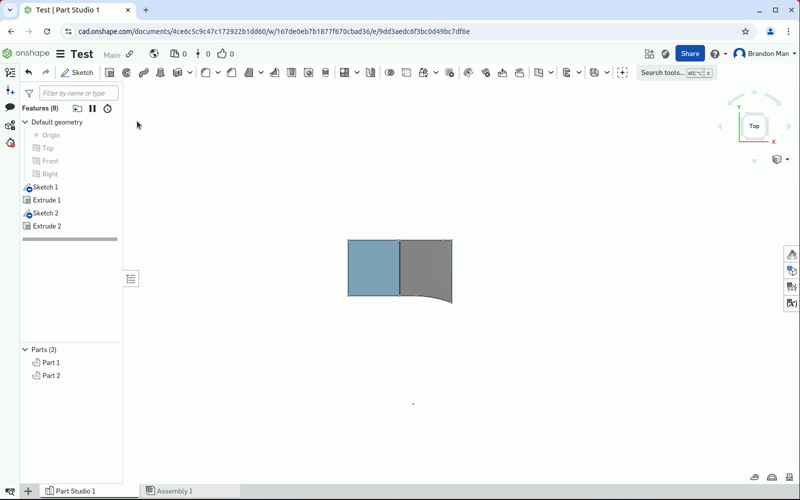
key(shift+h)
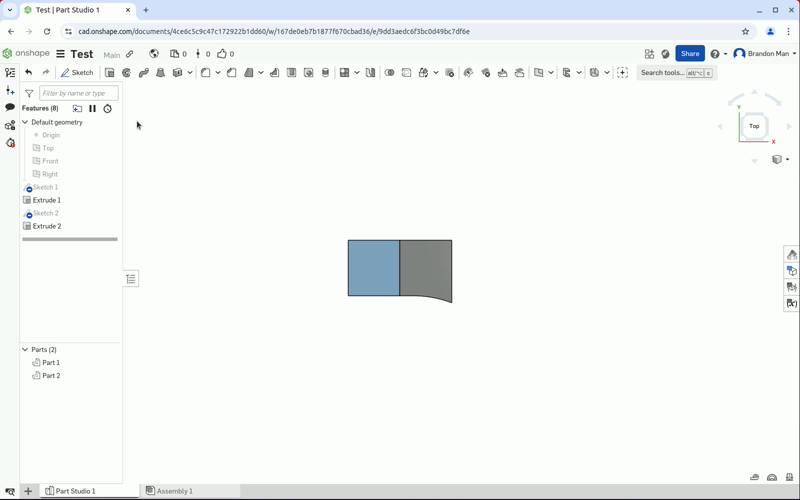
mouse_move(73, 189)
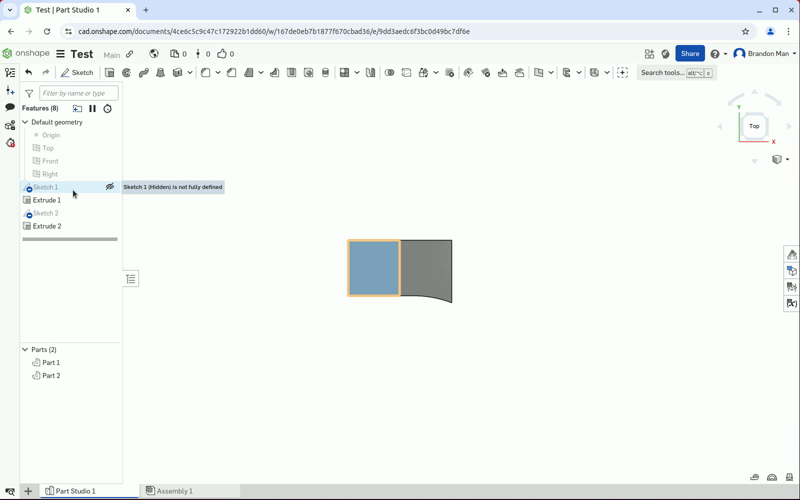
click(73, 189)
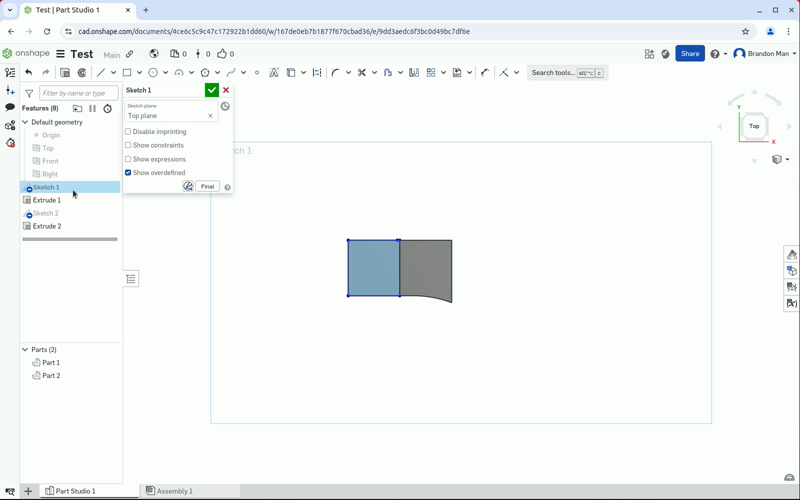
mouse_move(229, 92)
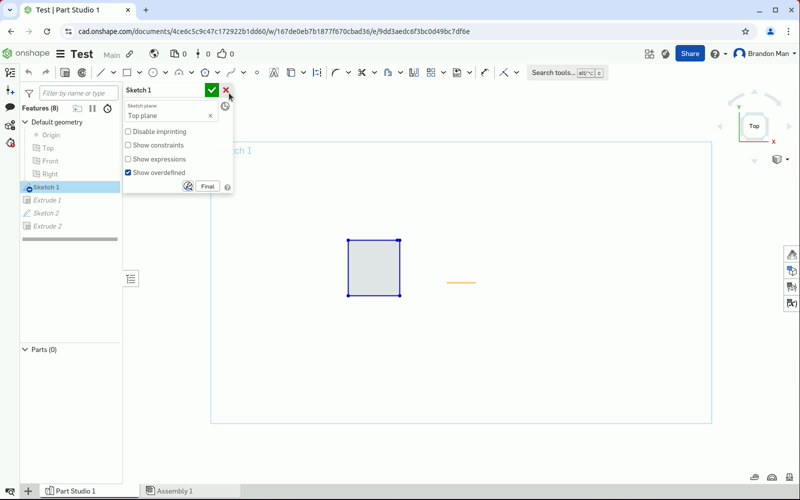
click(229, 92)
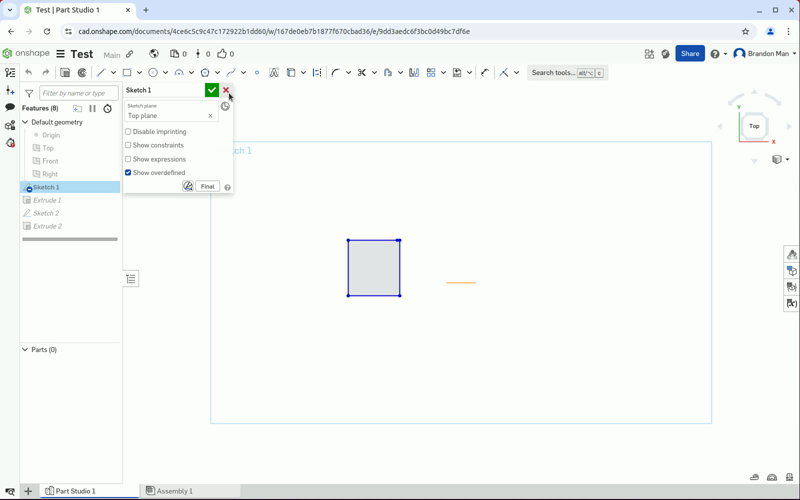
key(shift+s)
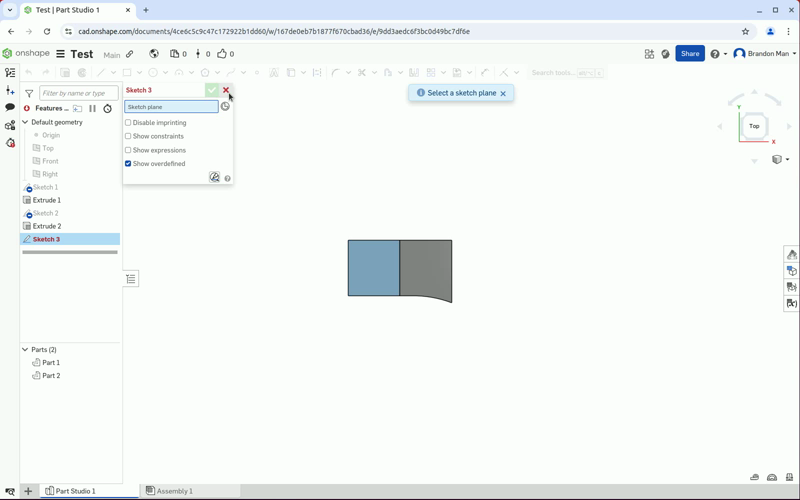
mouse_move(73, 150)
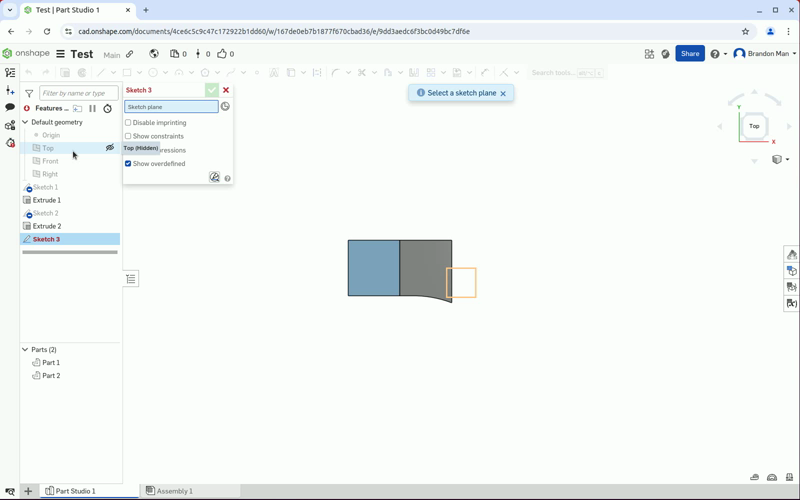
click(73, 150)
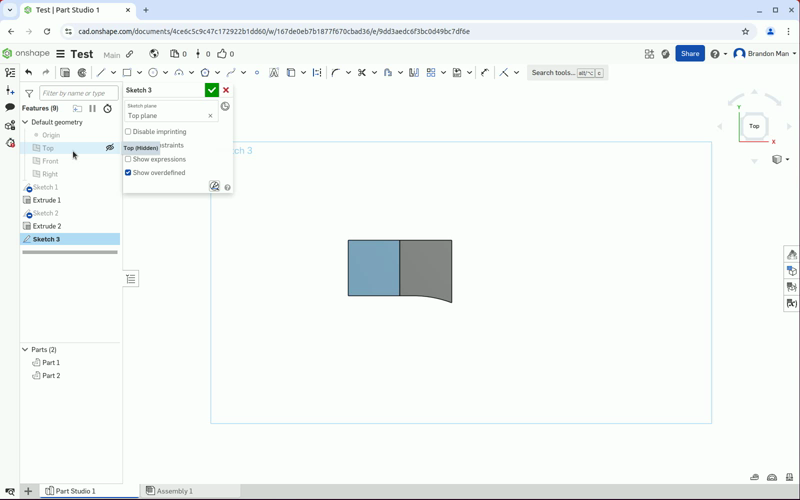
mouse_move(73, 352)
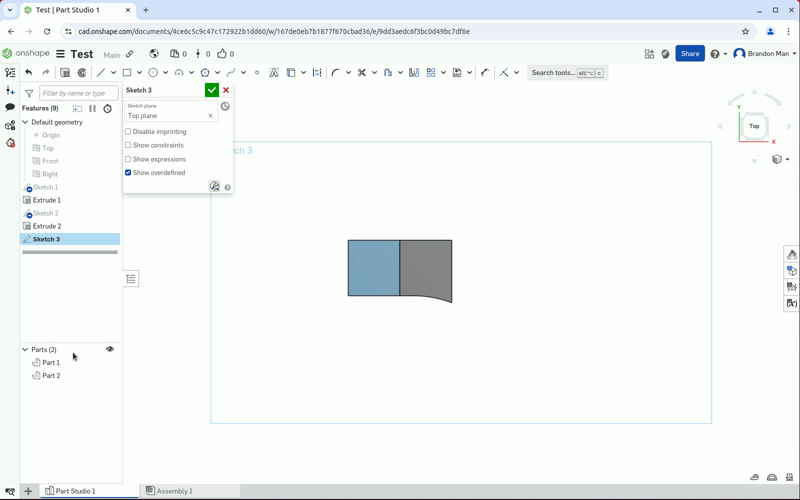
key(y)
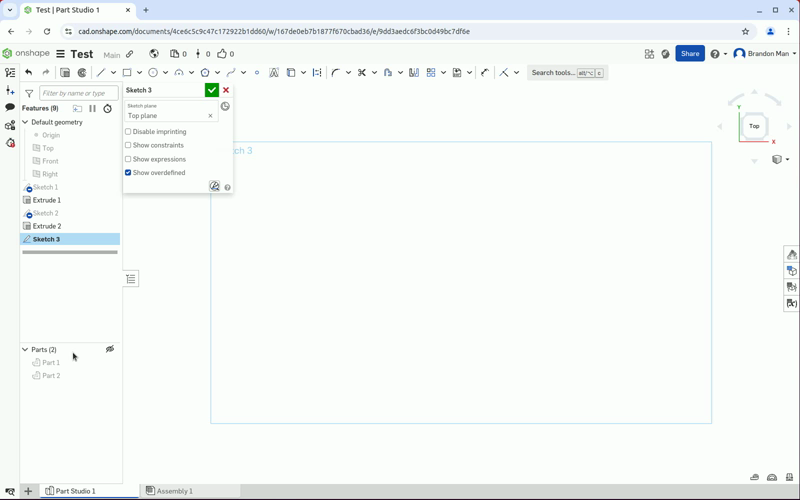
key(a)
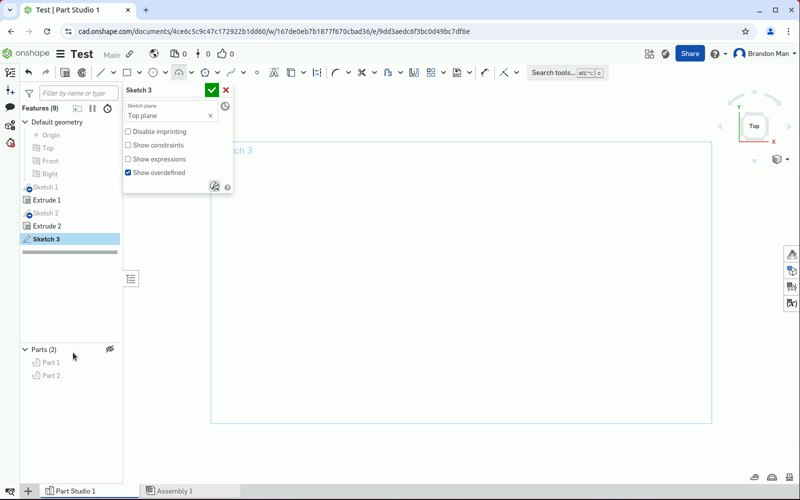
key_down(shift)
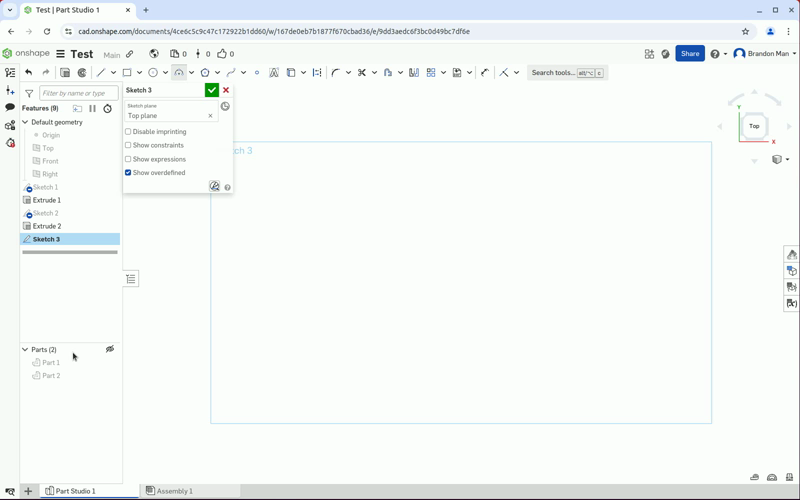
mouse_move(451, 303)
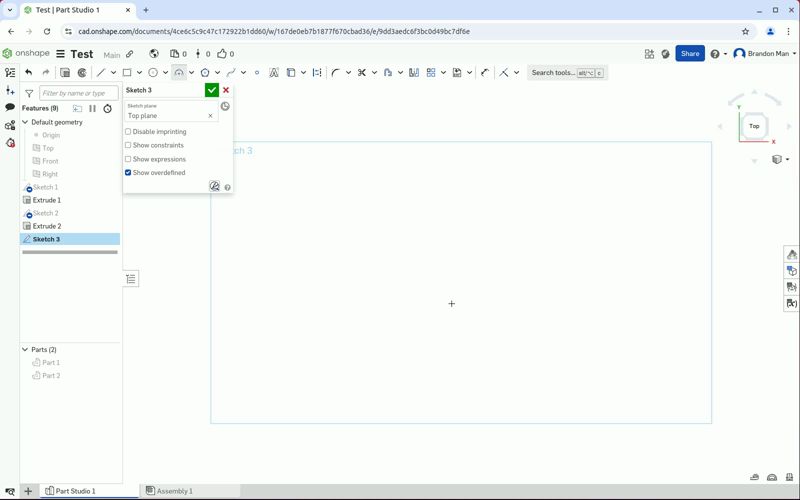
click(451, 303)
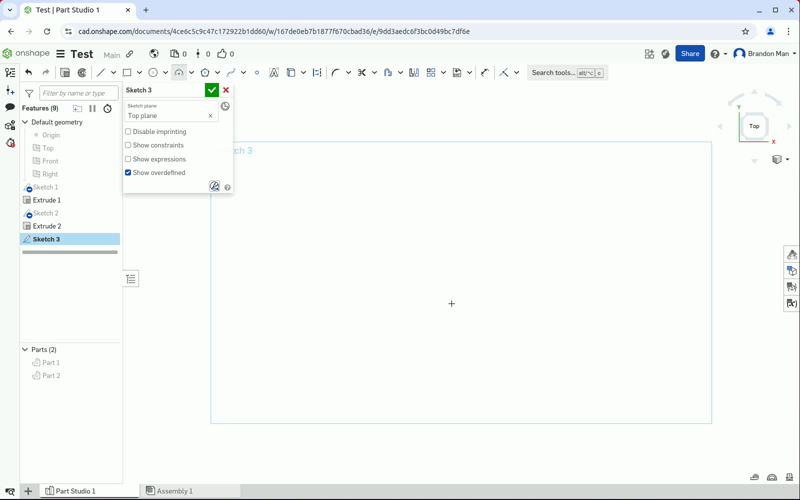
key_up(shift)
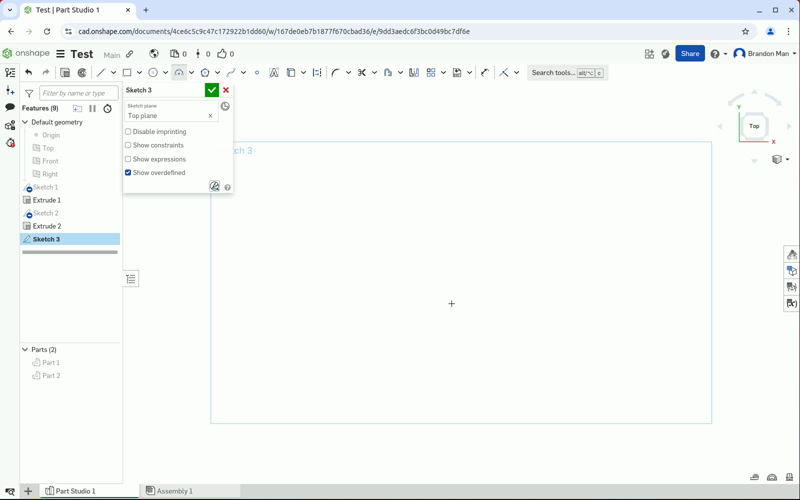
key_down(shift)
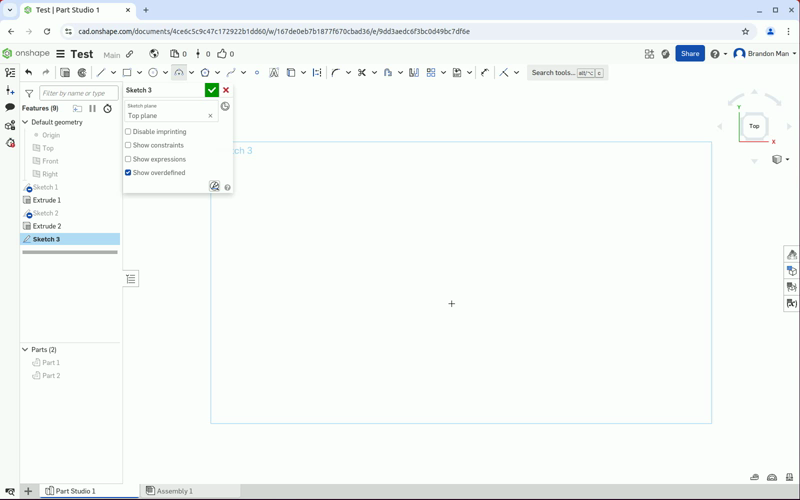
mouse_move(453, 303)
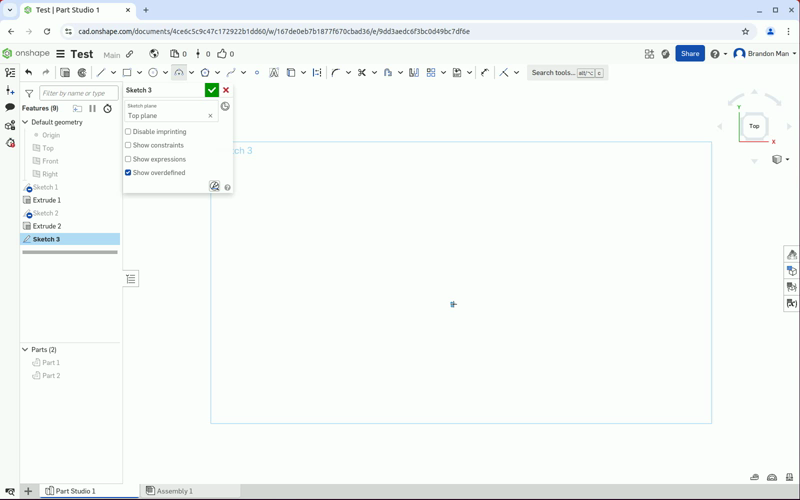
scroll(6)
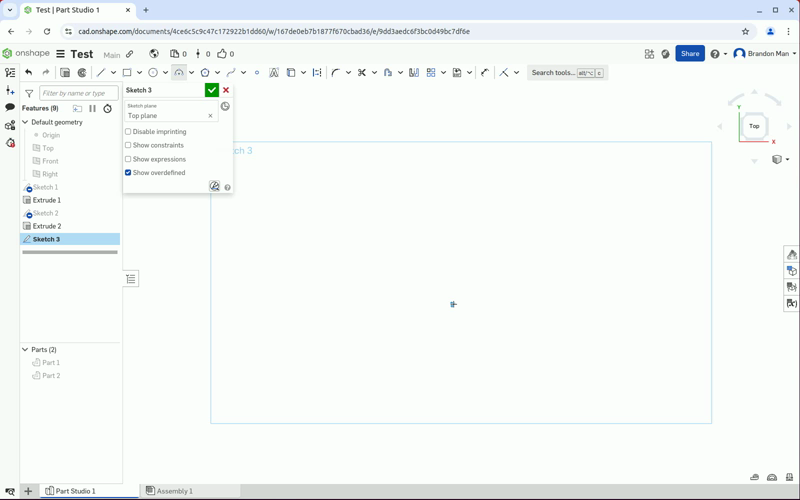
scroll(6)
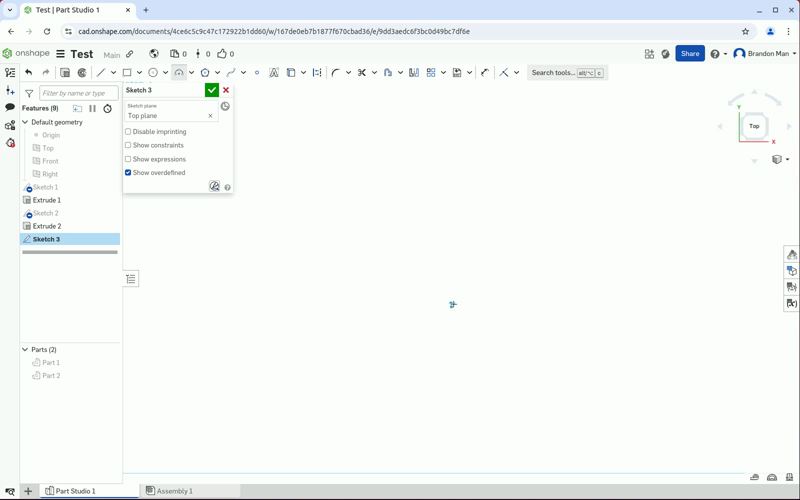
scroll(6)
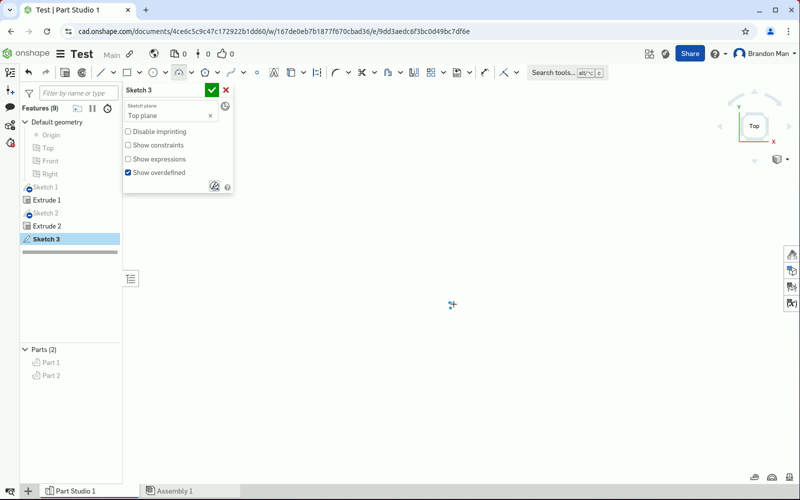
scroll(6)
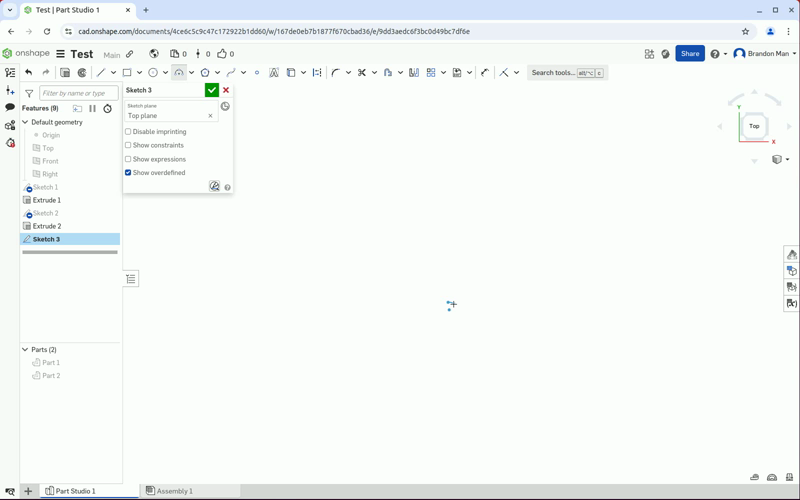
scroll(6)
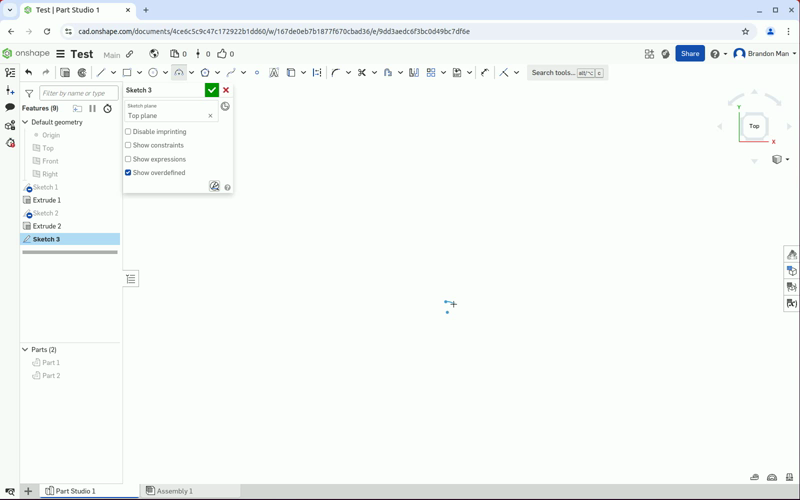
scroll(6)
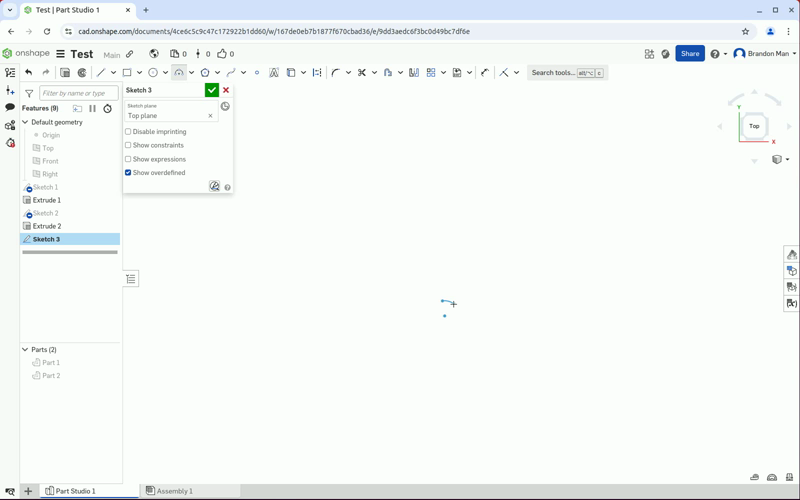
scroll(6)
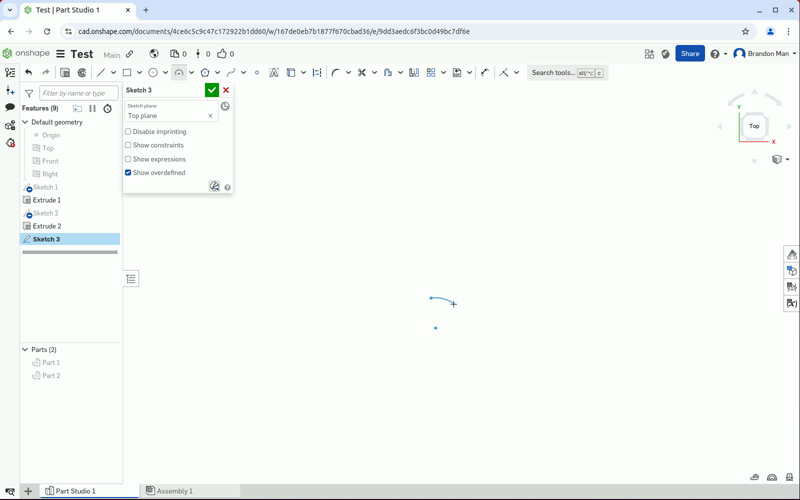
click(453, 303)
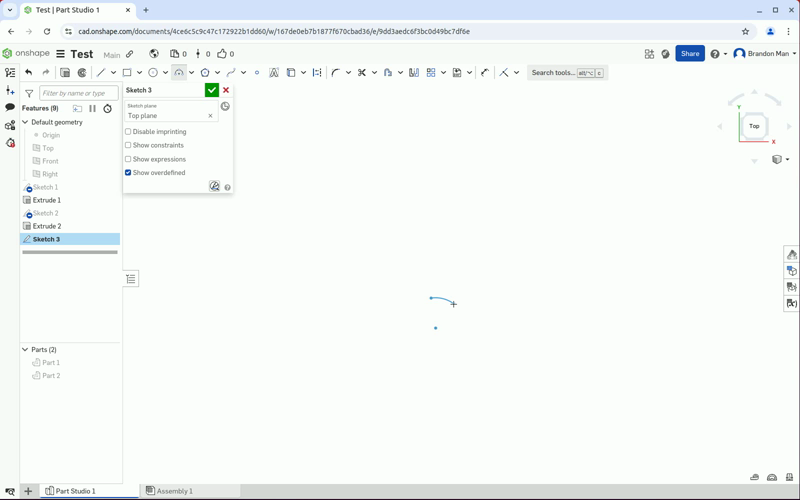
scroll(-6)
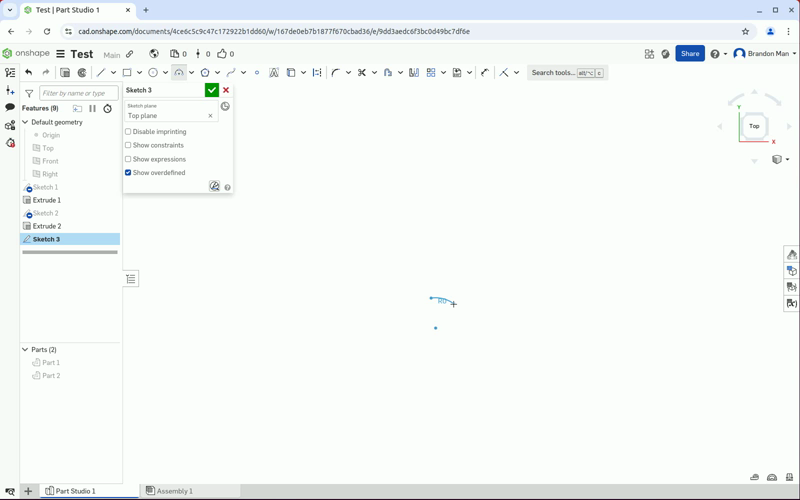
scroll(-6)
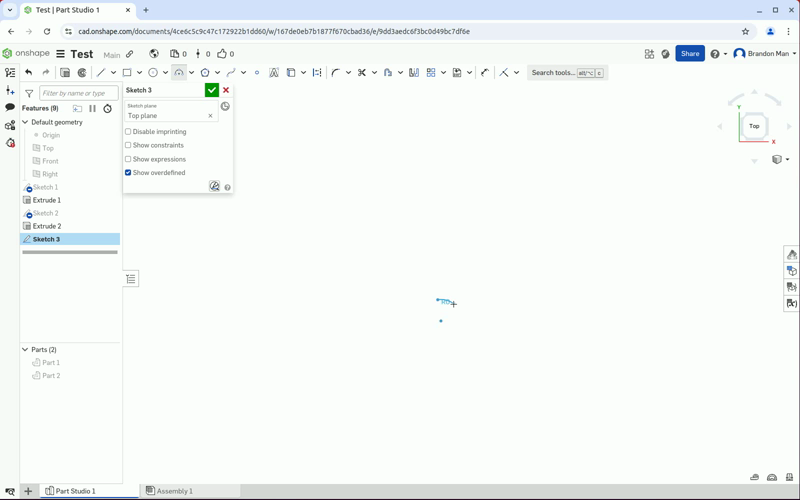
scroll(-6)
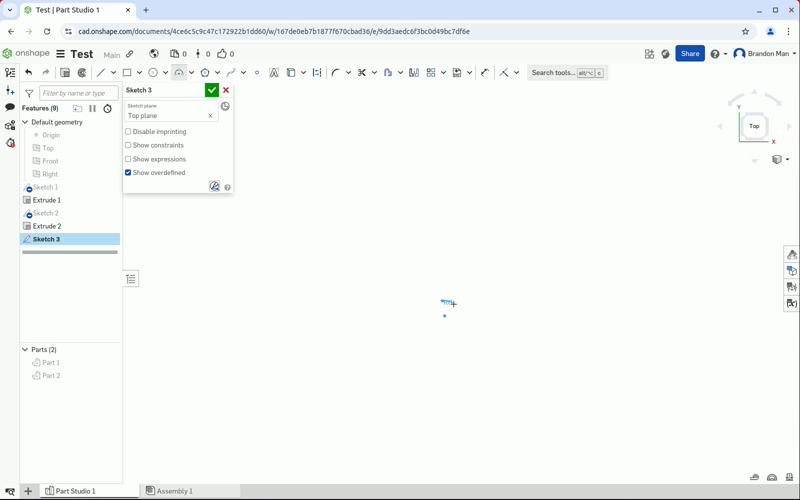
scroll(-6)
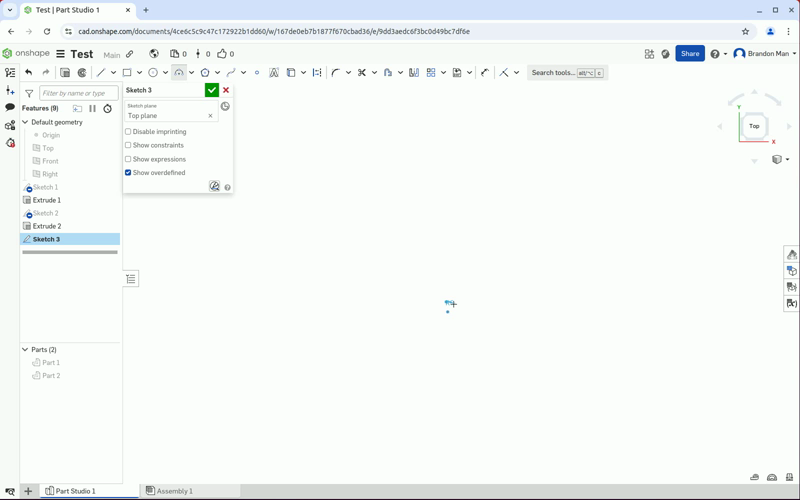
scroll(-6)
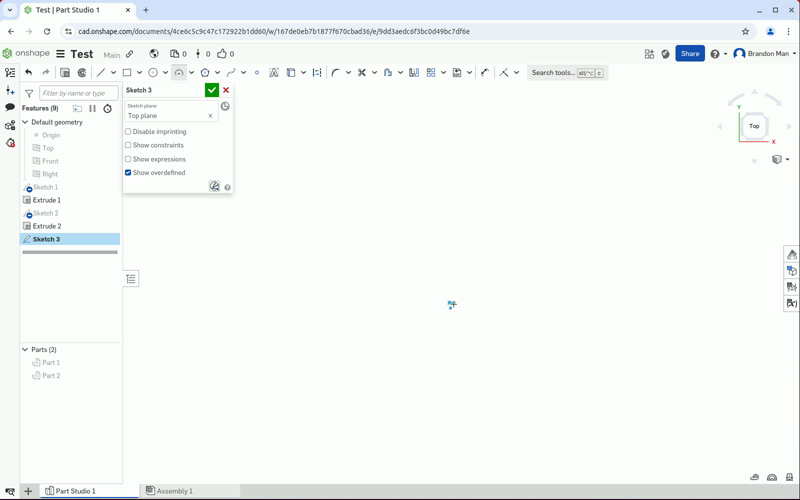
scroll(-6)
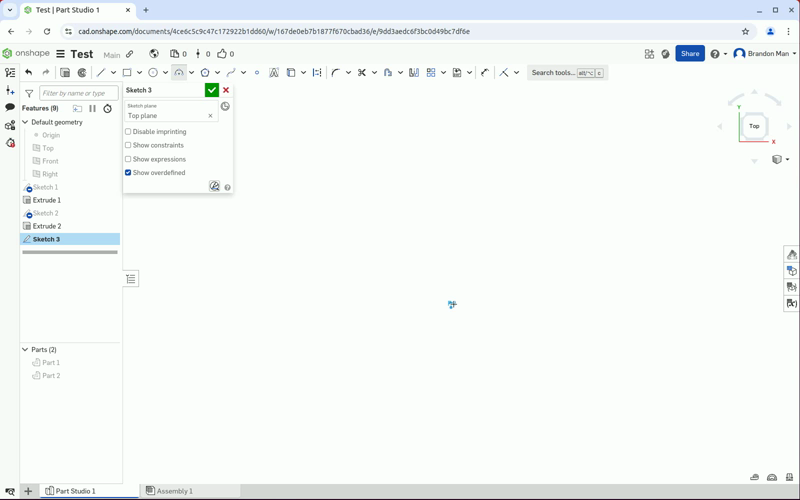
scroll(-6)
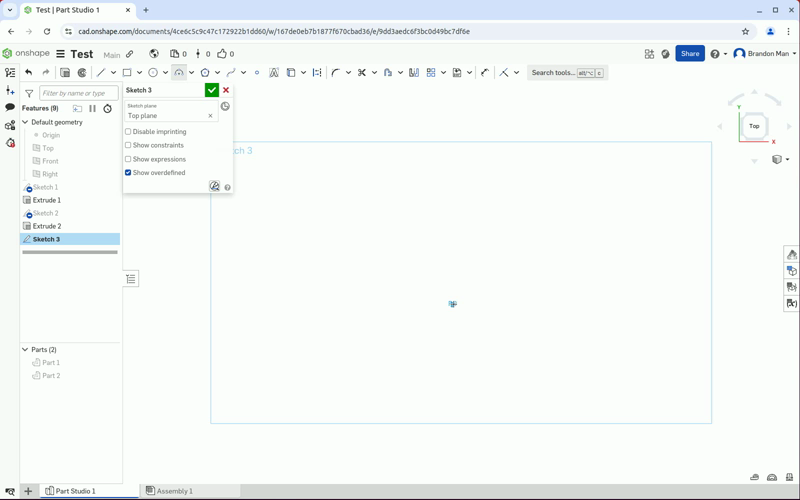
mouse_move(452, 303)
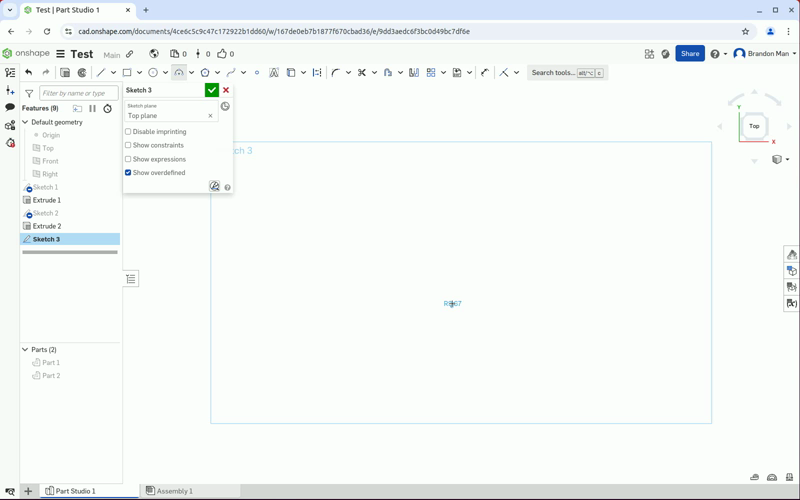
scroll(6)
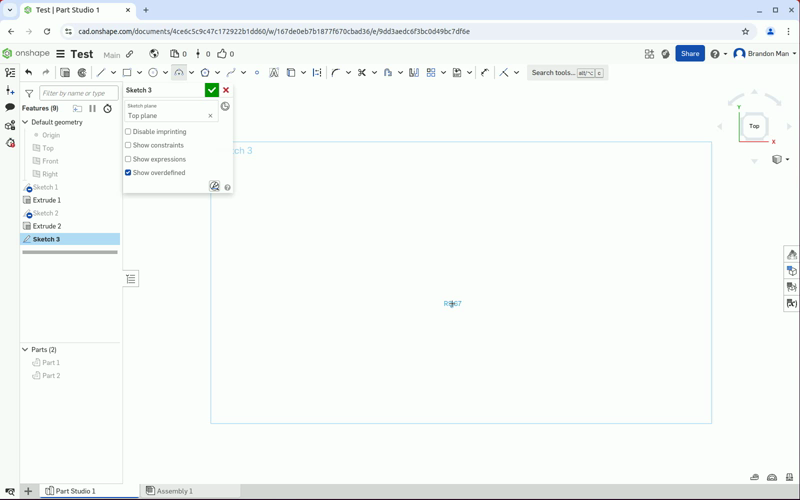
scroll(6)
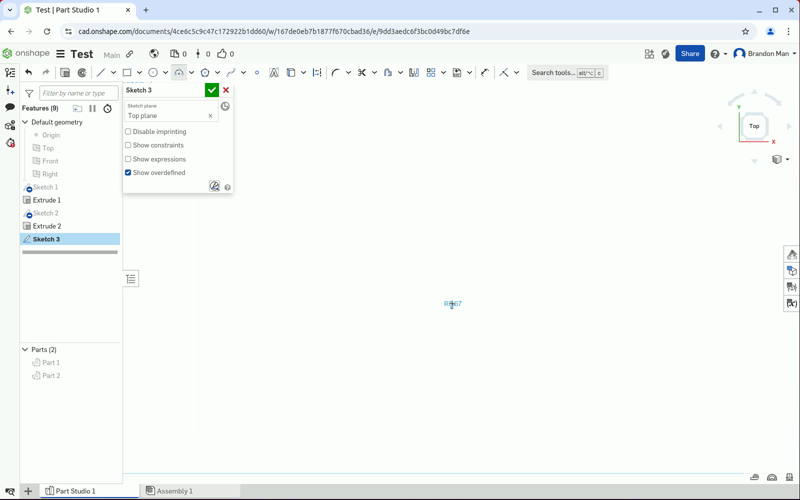
scroll(6)
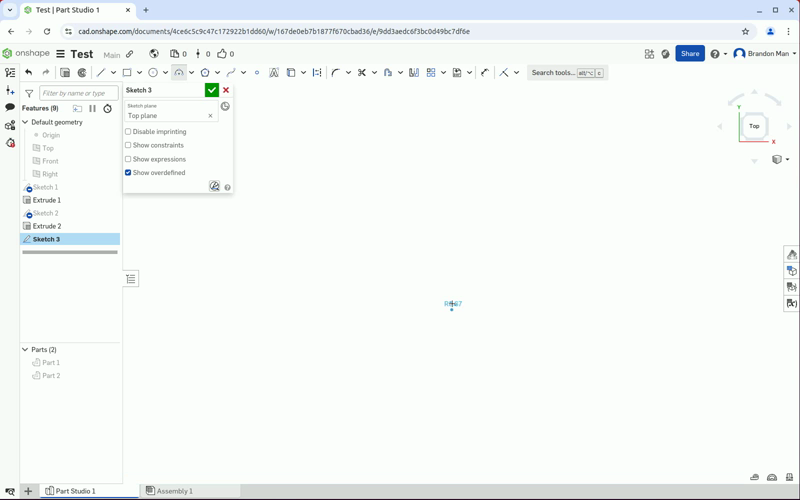
scroll(6)
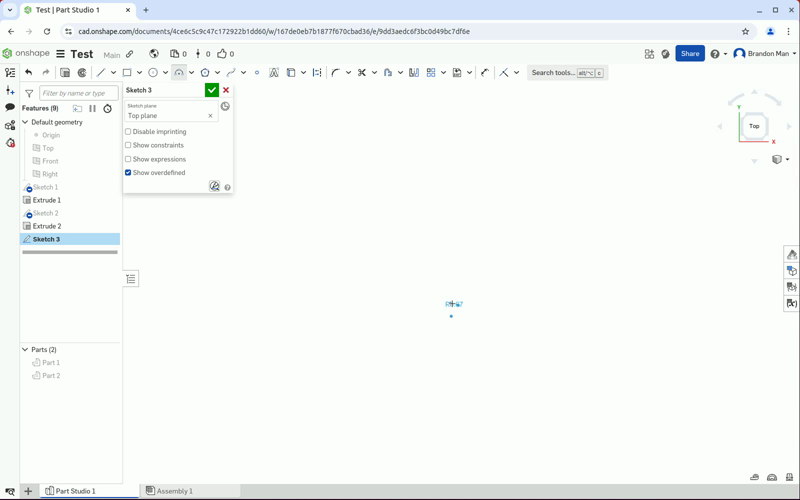
scroll(6)
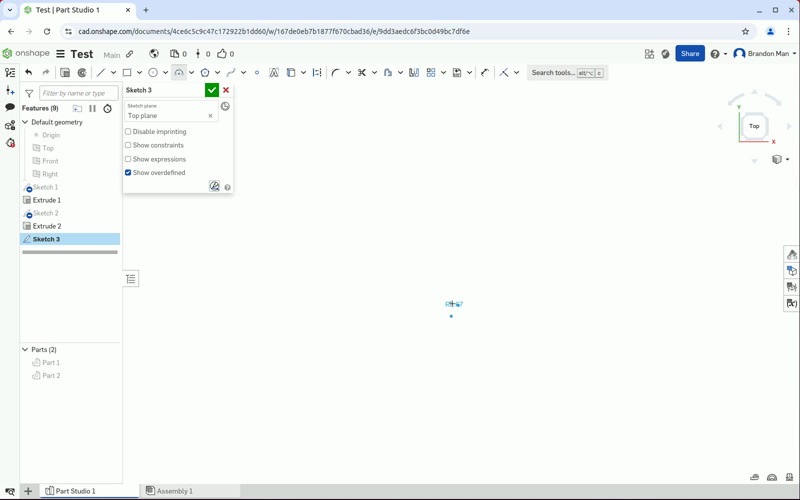
scroll(6)
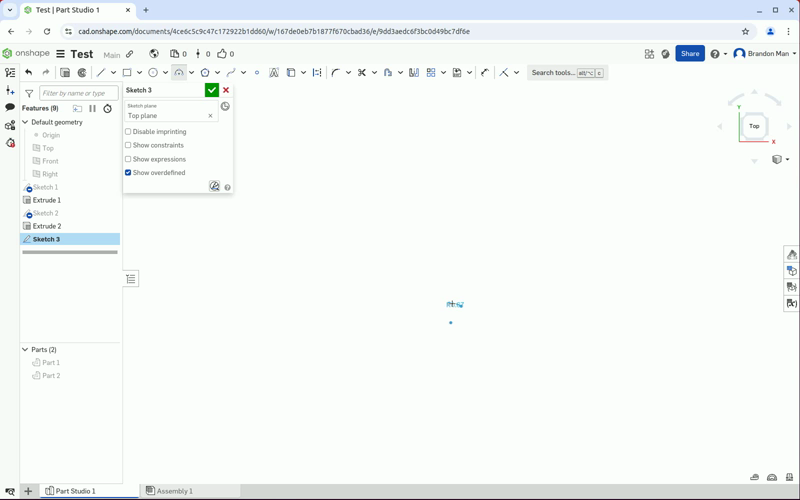
scroll(6)
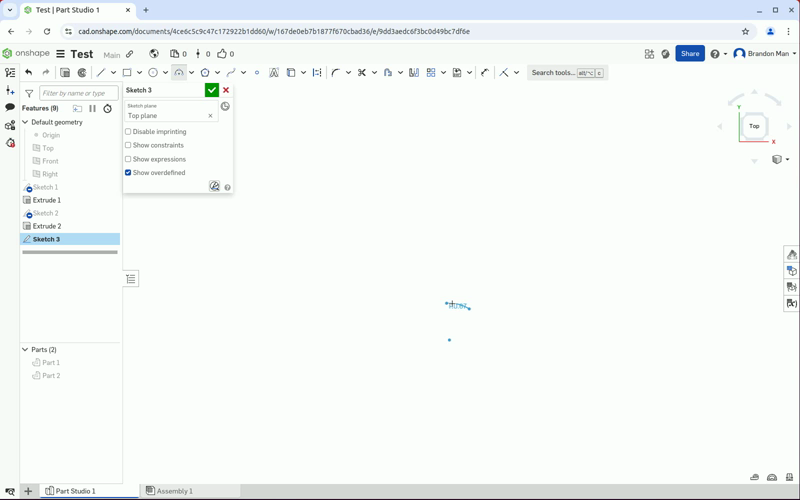
click(452, 303)
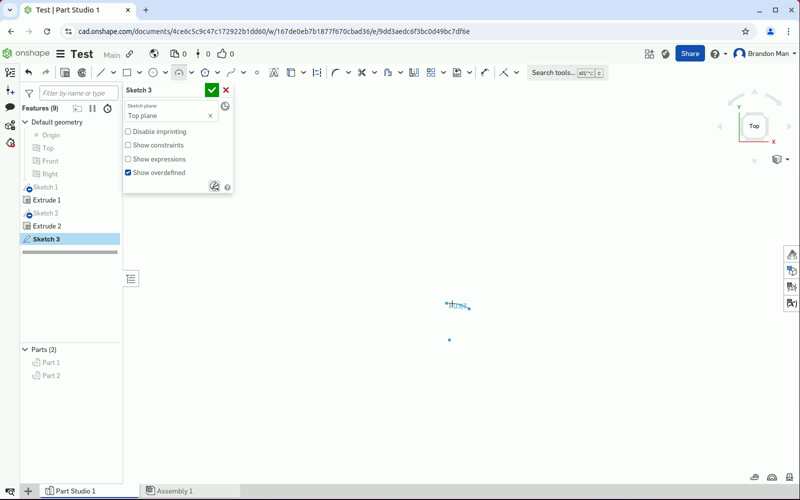
scroll(-6)
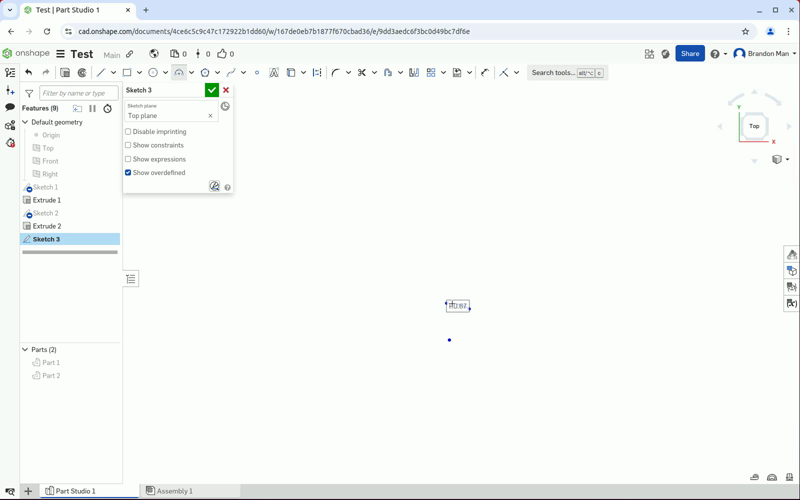
scroll(-6)
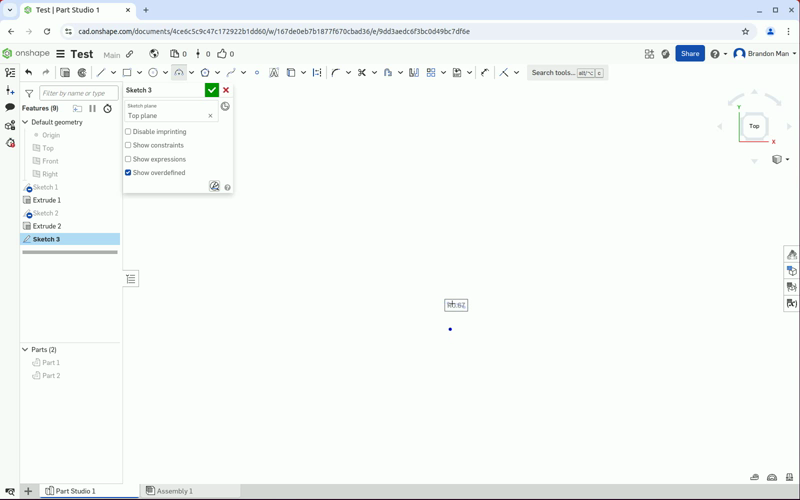
scroll(-6)
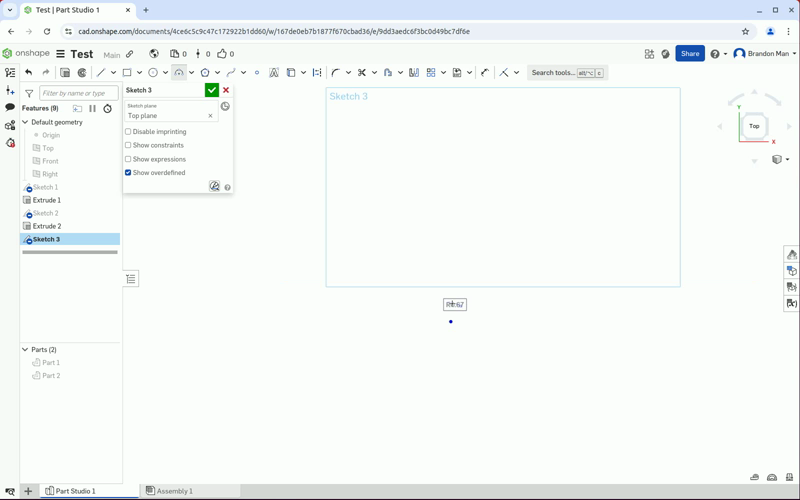
scroll(-6)
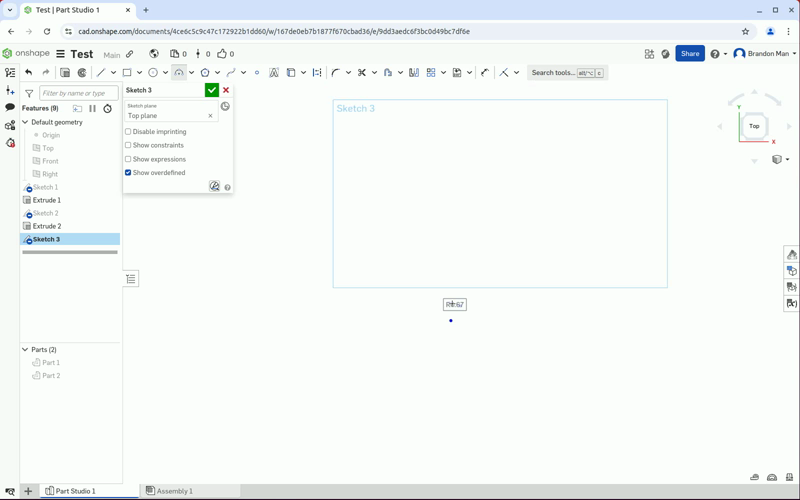
scroll(-6)
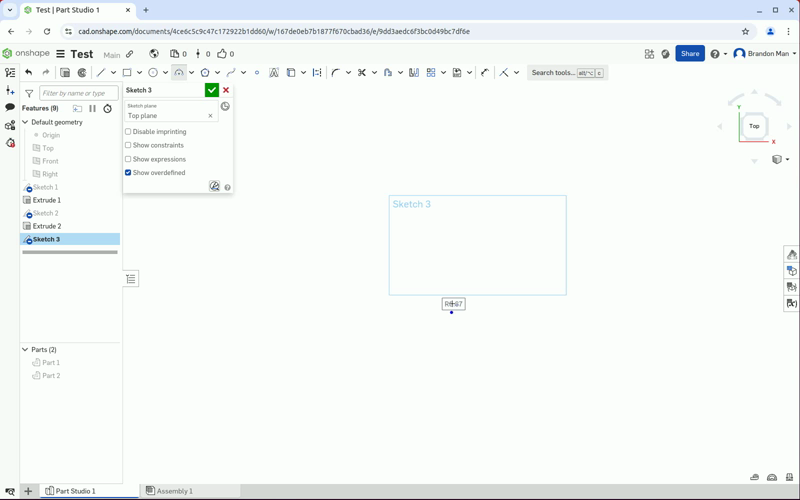
scroll(-6)
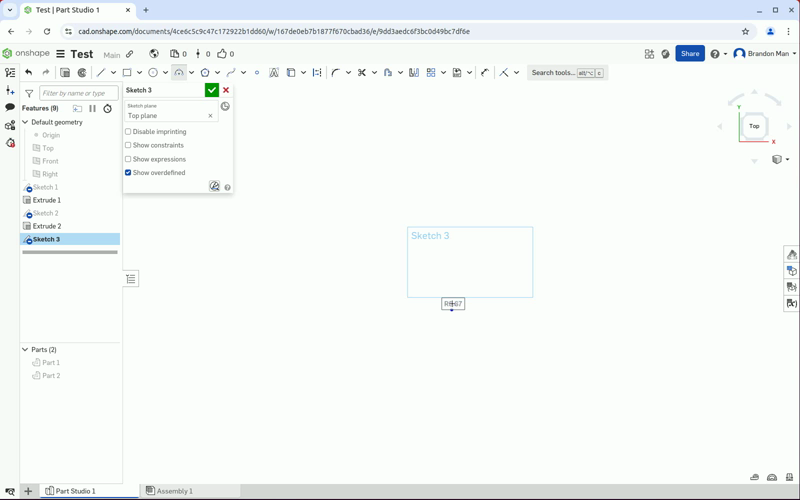
scroll(-6)
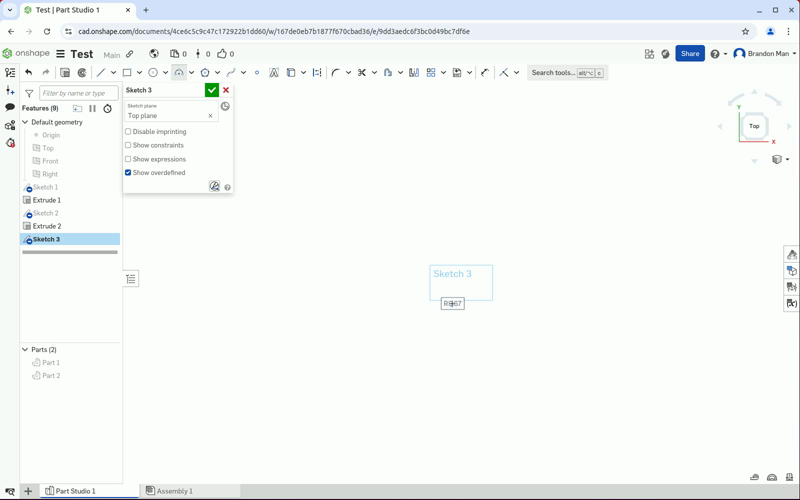
key_up(shift)
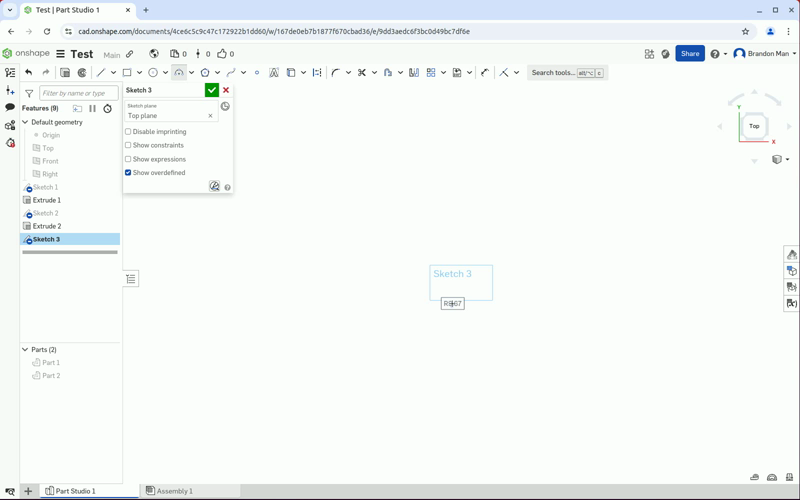
mouse_move(453, 303)
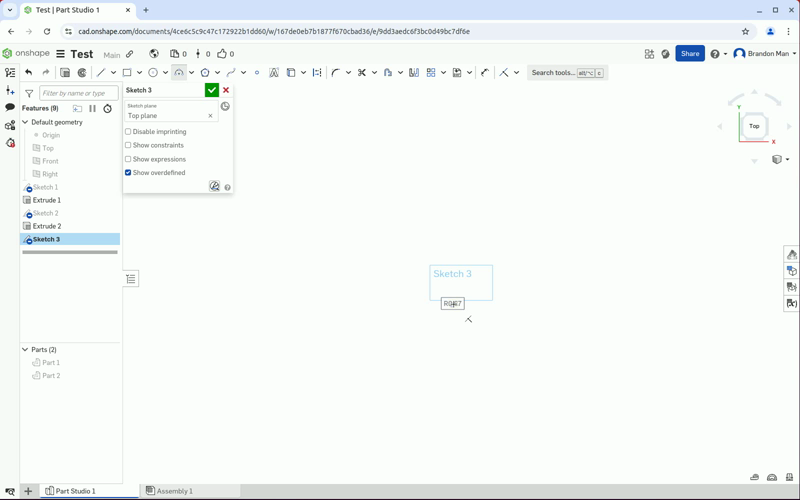
scroll(6)
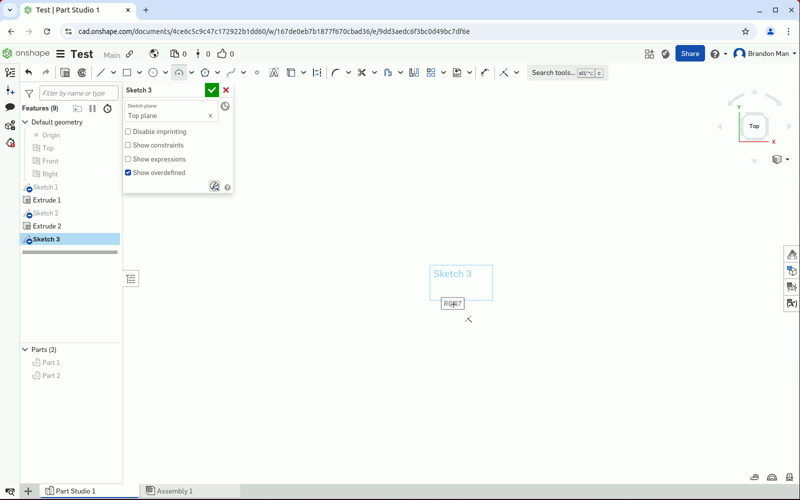
scroll(6)
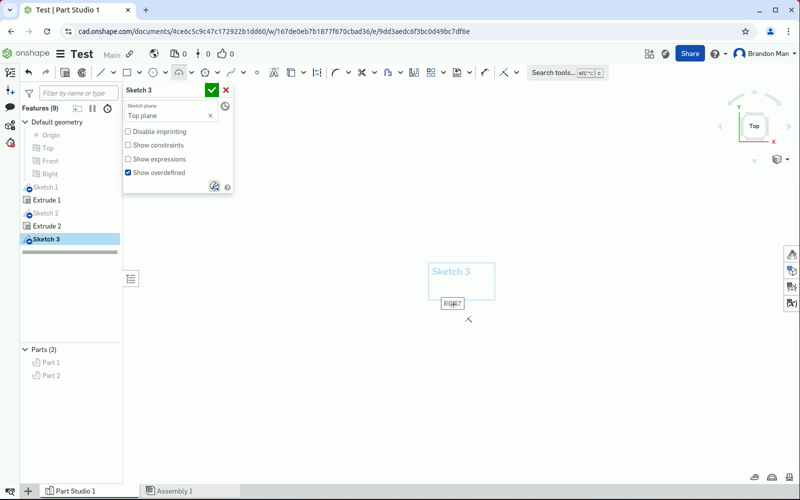
scroll(6)
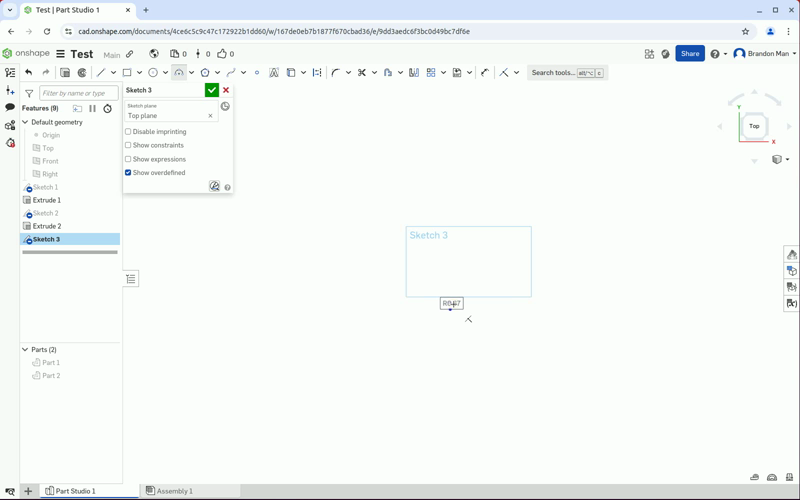
scroll(6)
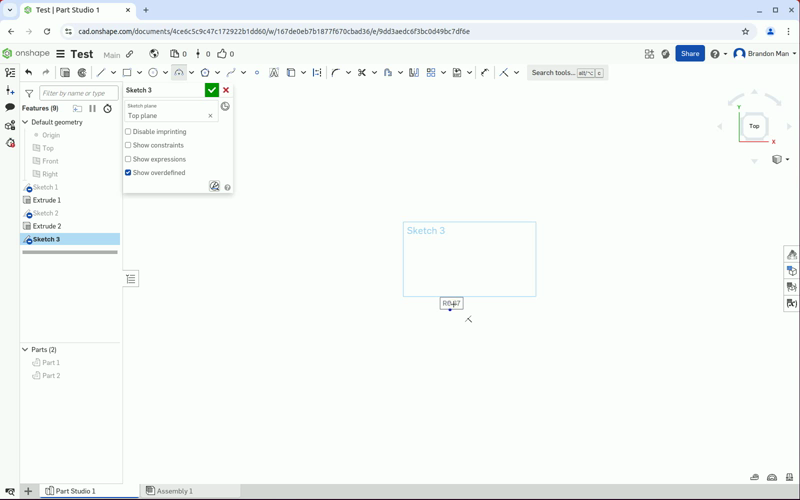
scroll(6)
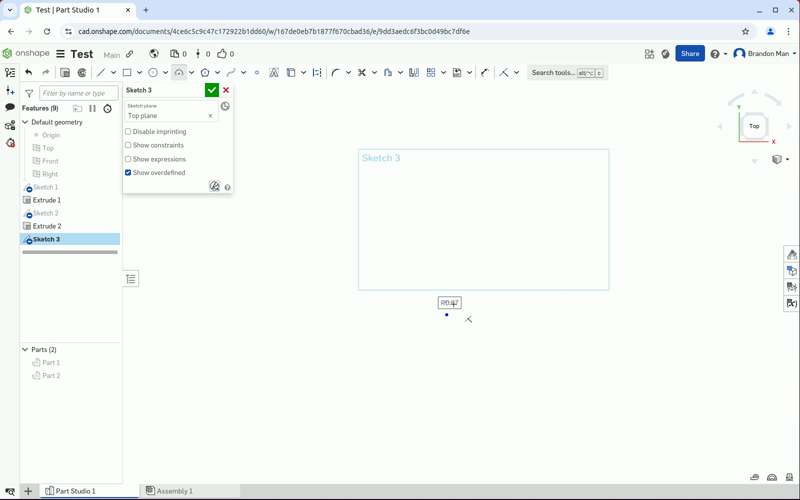
scroll(6)
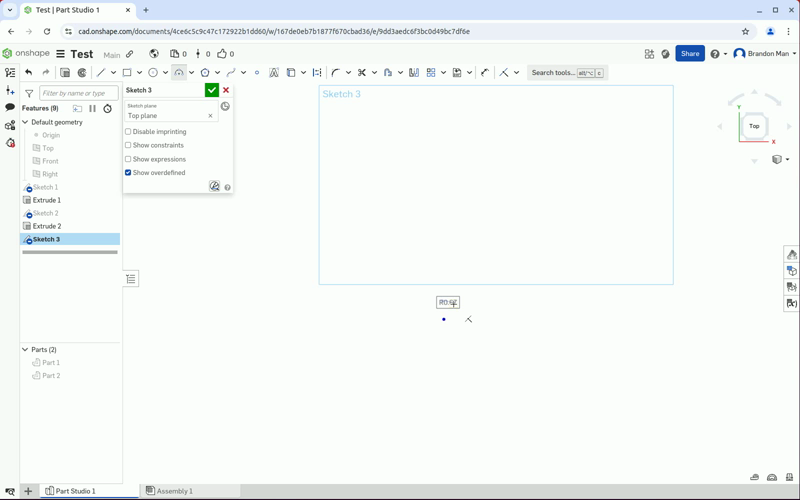
scroll(6)
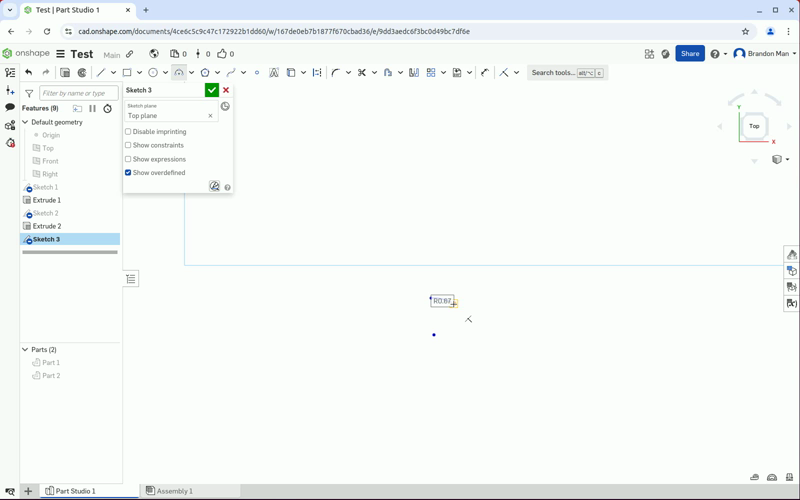
click(453, 303)
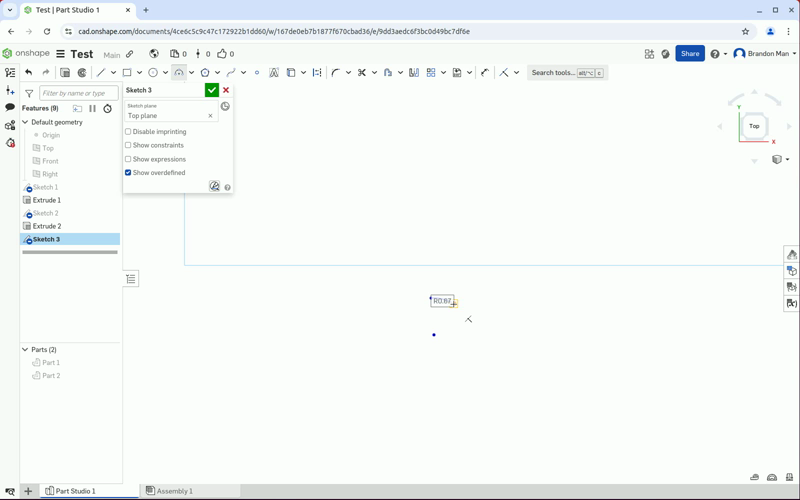
scroll(-6)
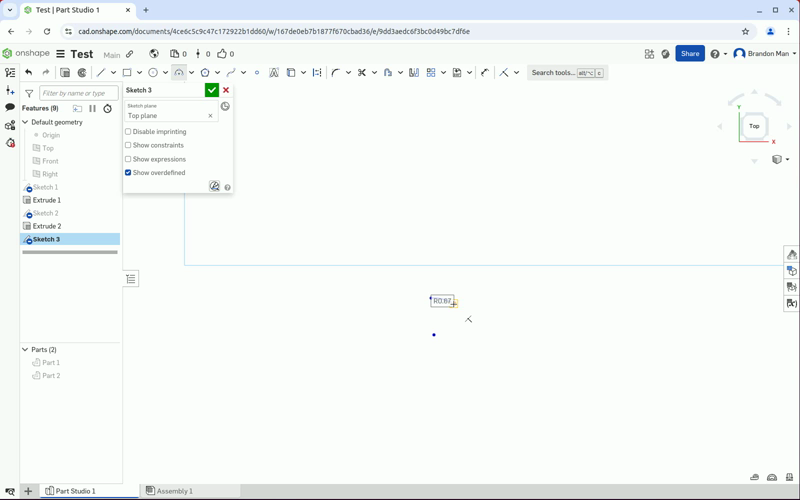
scroll(-6)
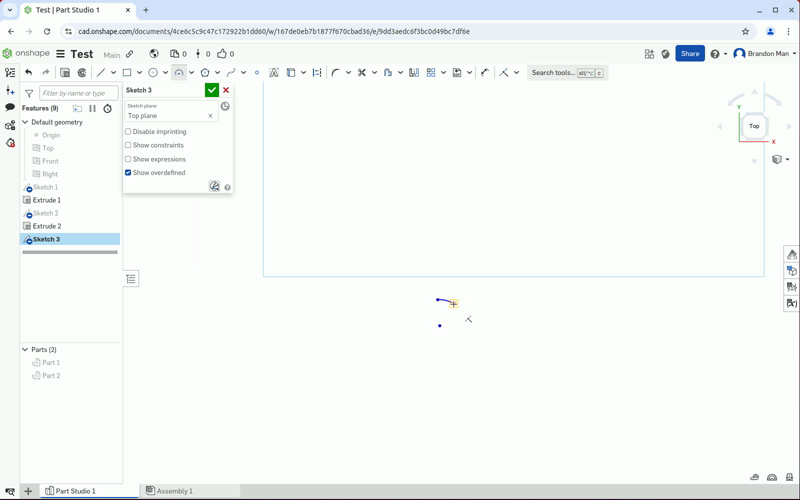
scroll(-6)
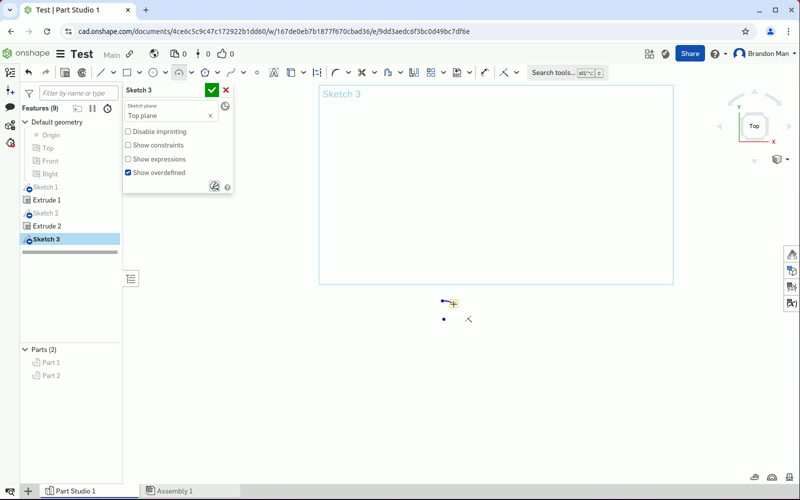
scroll(-6)
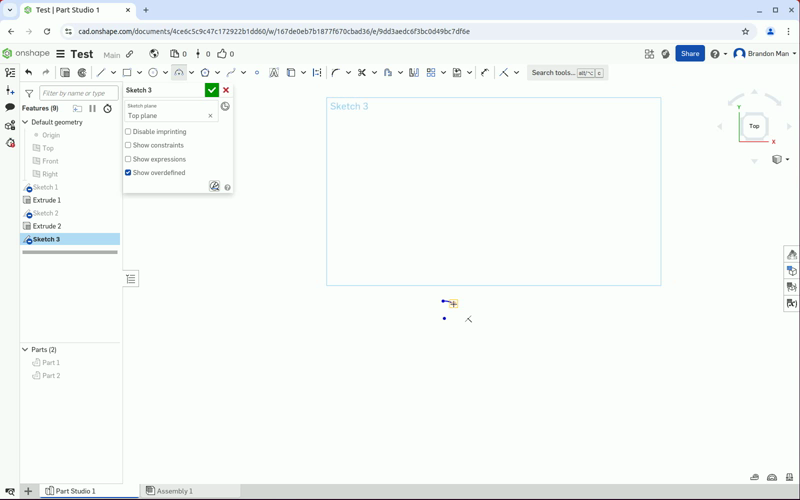
scroll(-6)
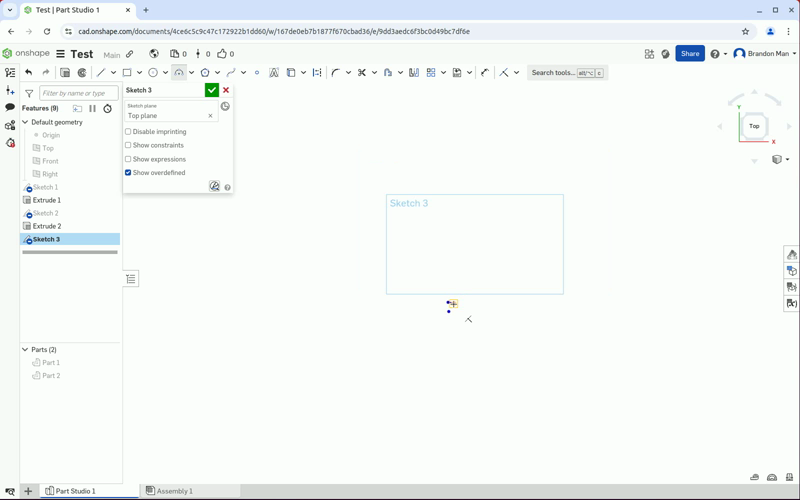
scroll(-6)
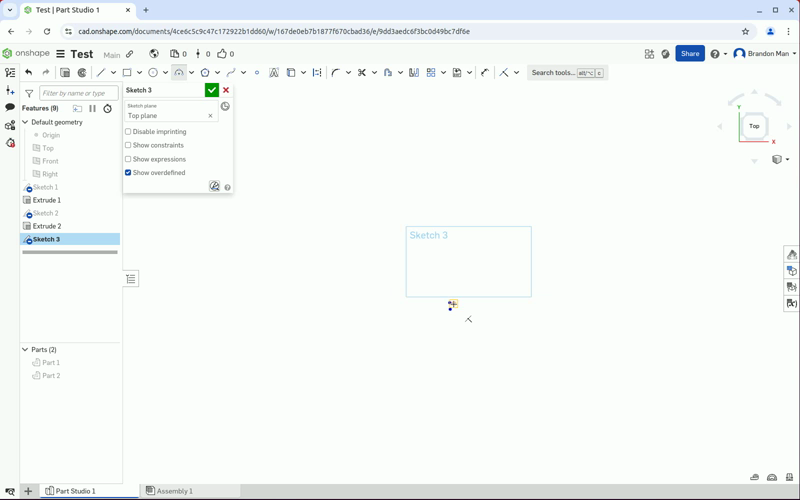
scroll(-6)
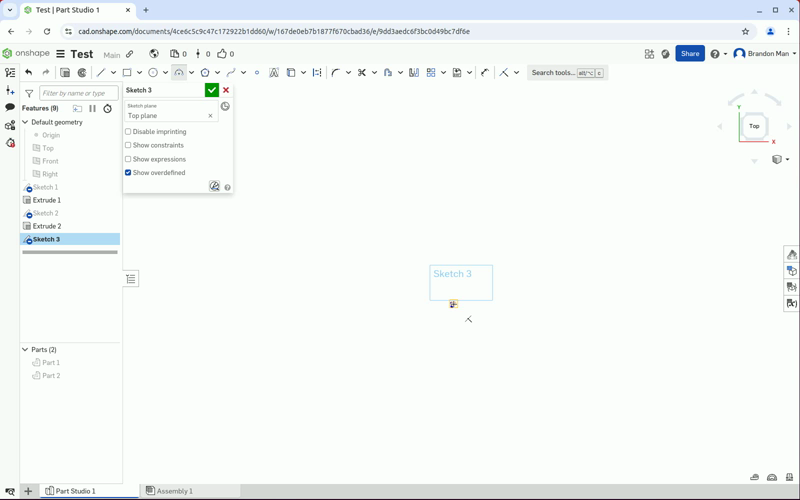
key_down(shift)
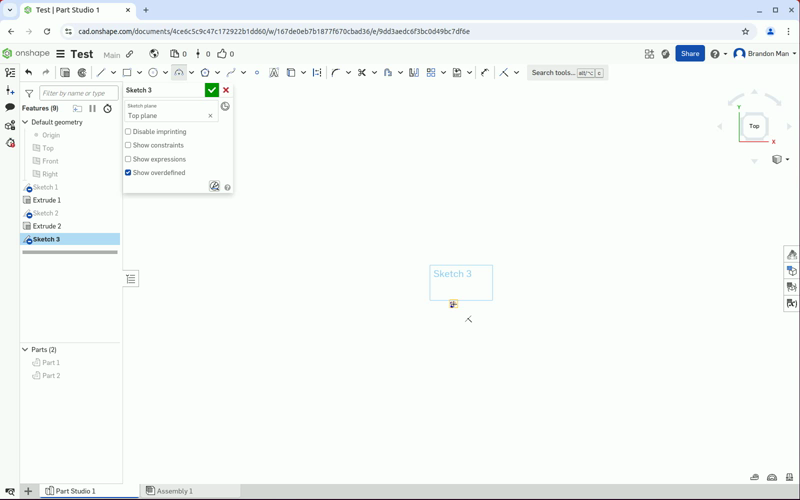
mouse_move(455, 303)
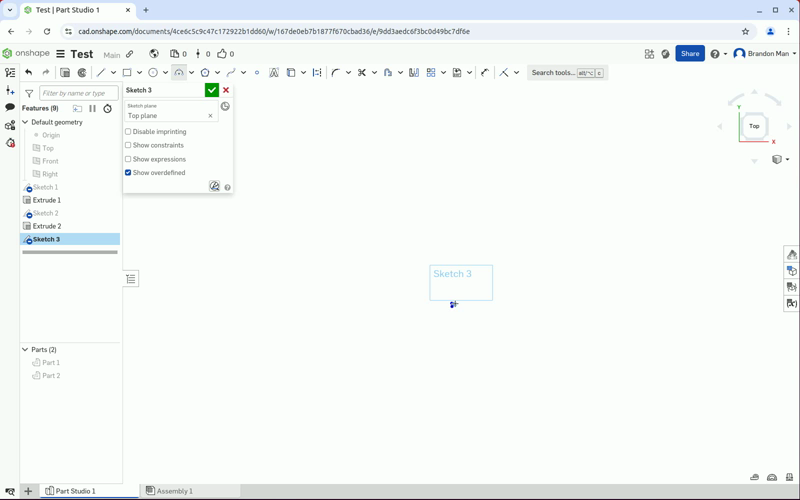
scroll(6)
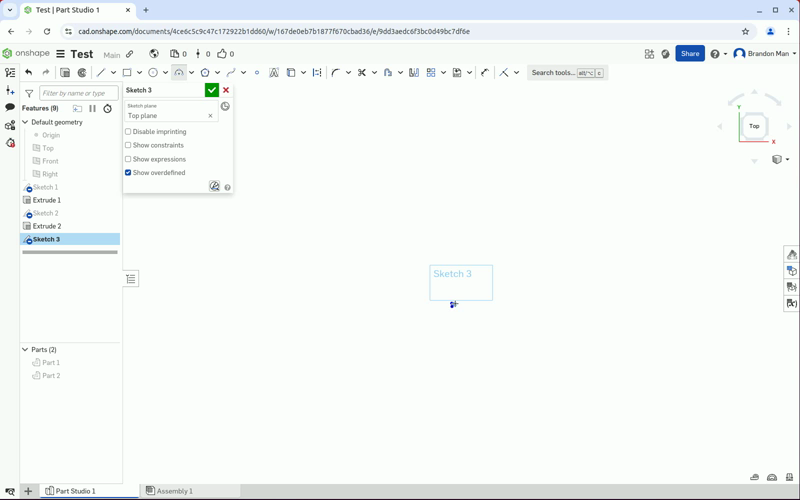
scroll(6)
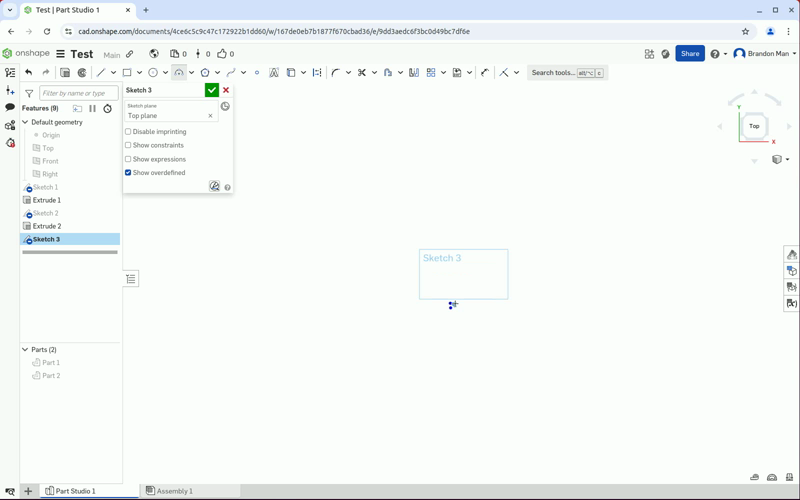
scroll(6)
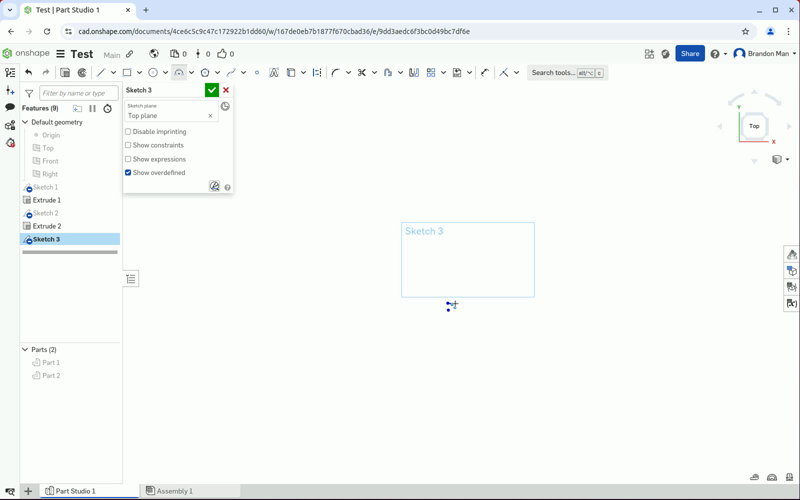
scroll(6)
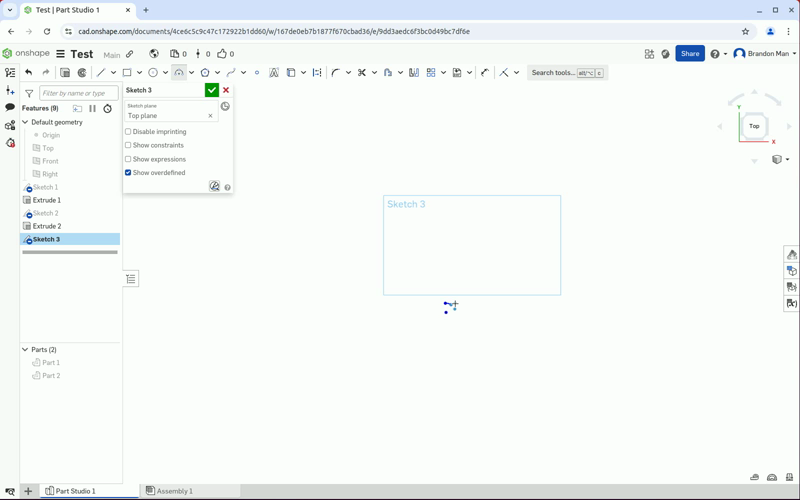
scroll(6)
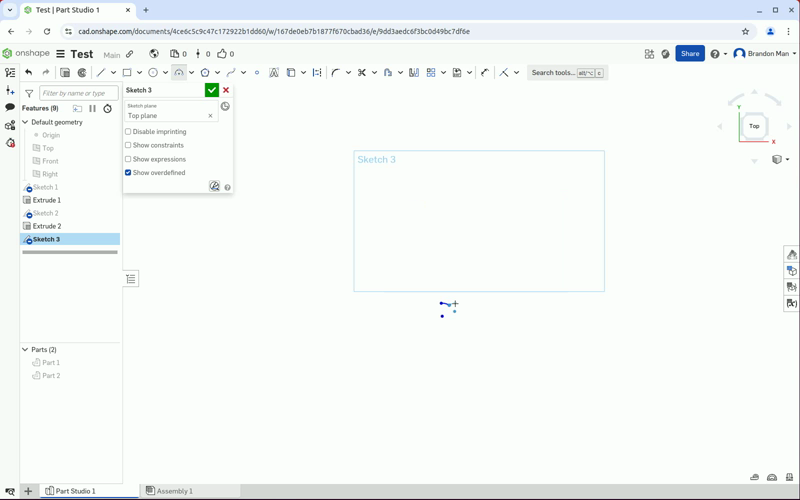
scroll(6)
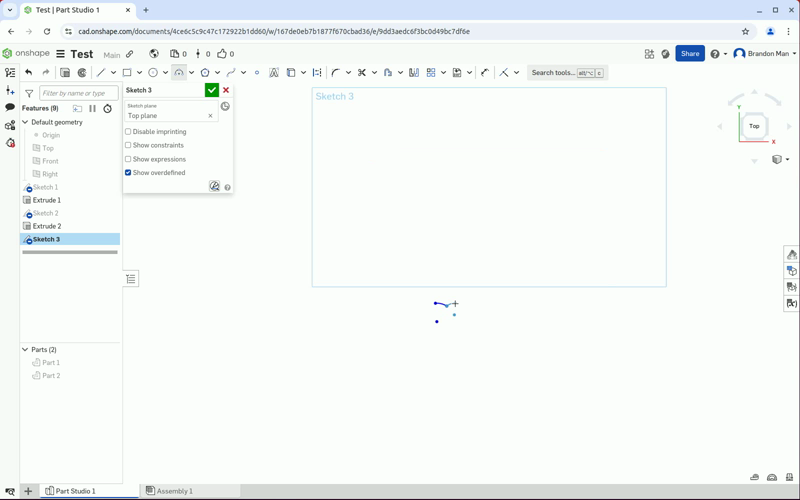
scroll(6)
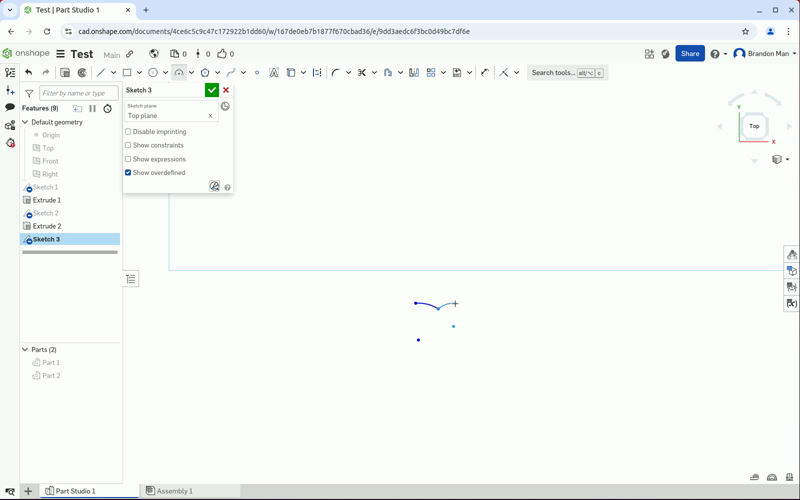
click(455, 303)
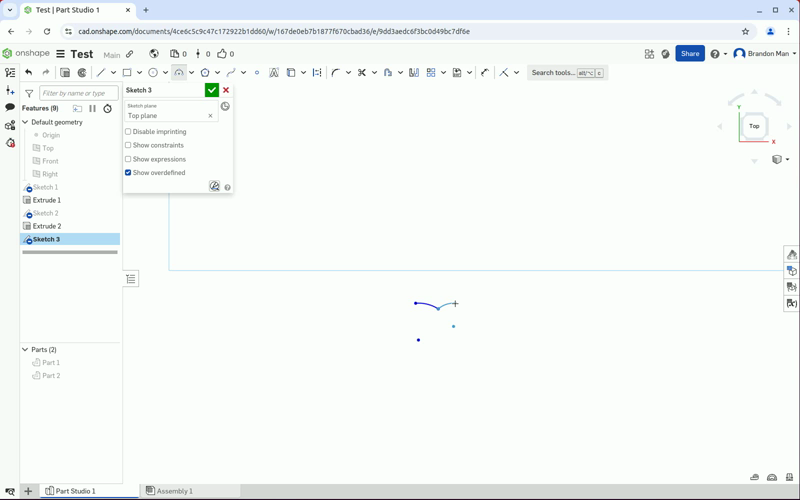
scroll(-6)
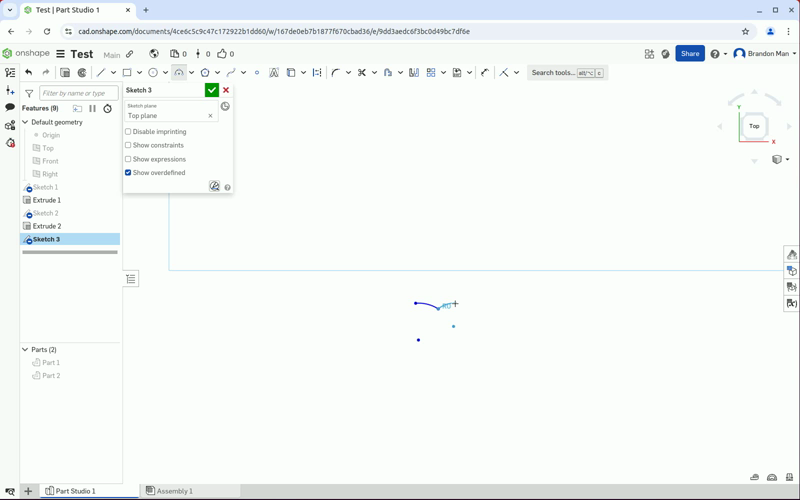
scroll(-6)
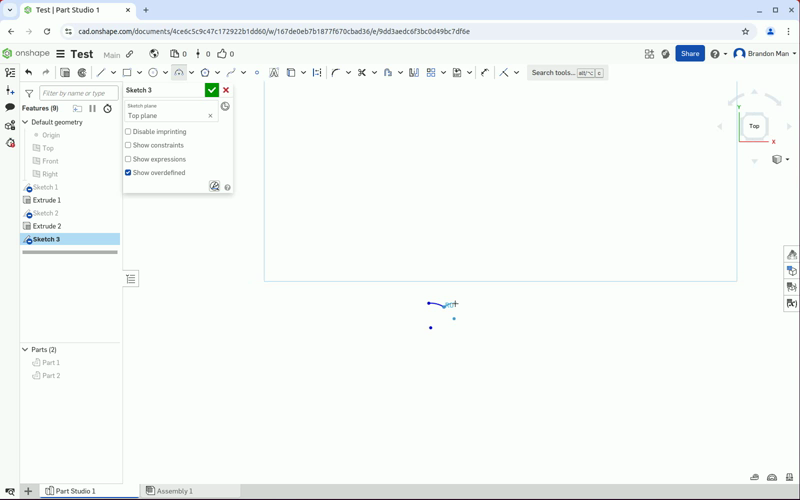
scroll(-6)
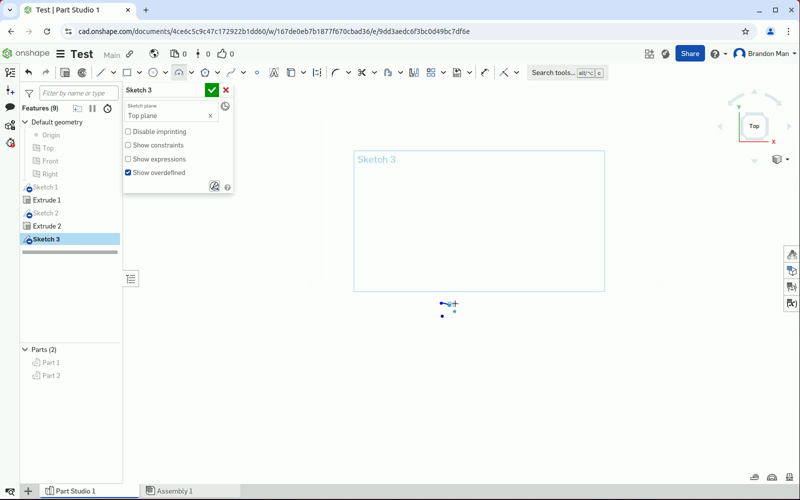
scroll(-6)
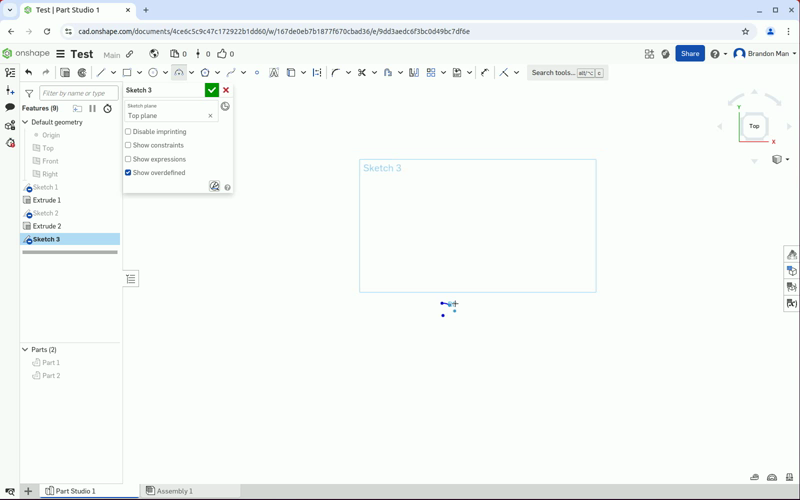
scroll(-6)
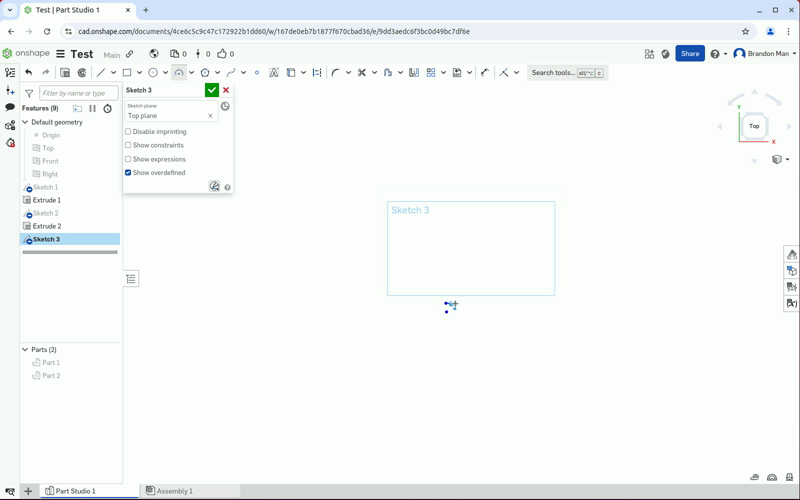
scroll(-6)
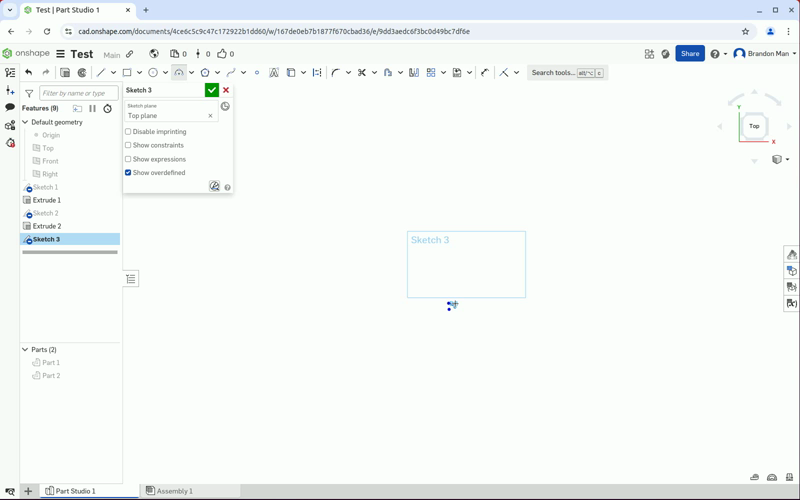
scroll(-6)
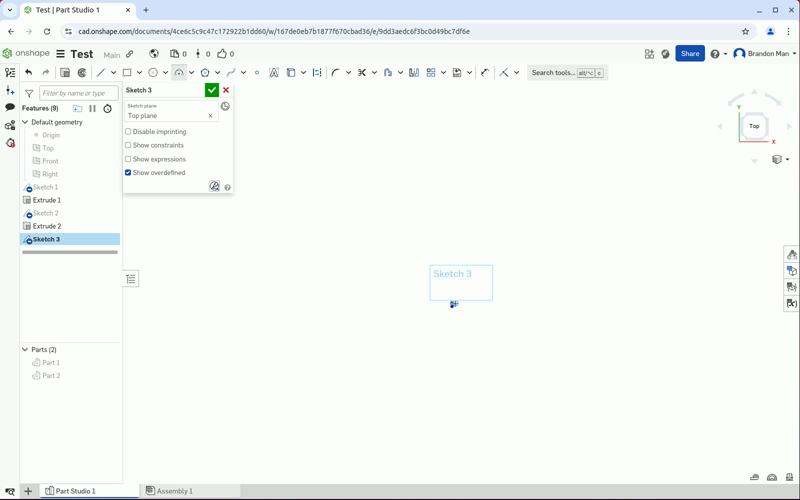
mouse_move(454, 303)
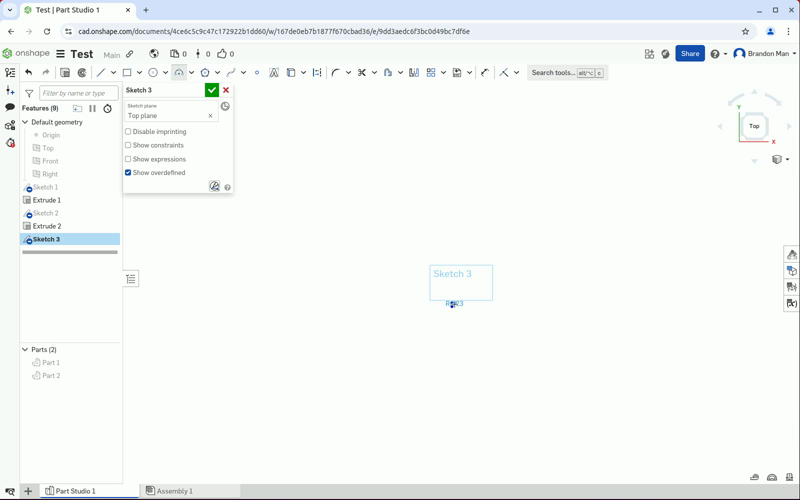
scroll(6)
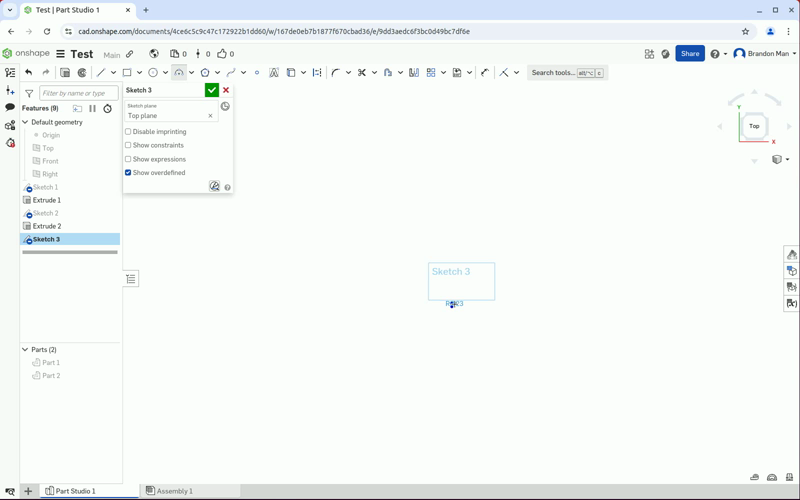
scroll(6)
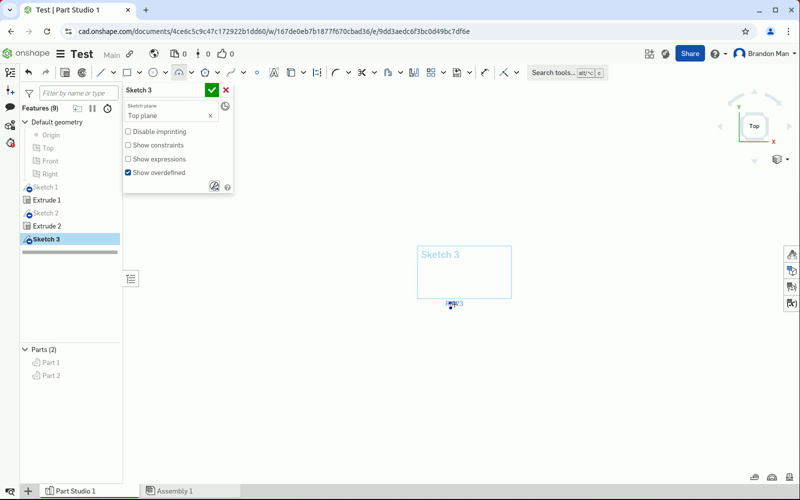
scroll(6)
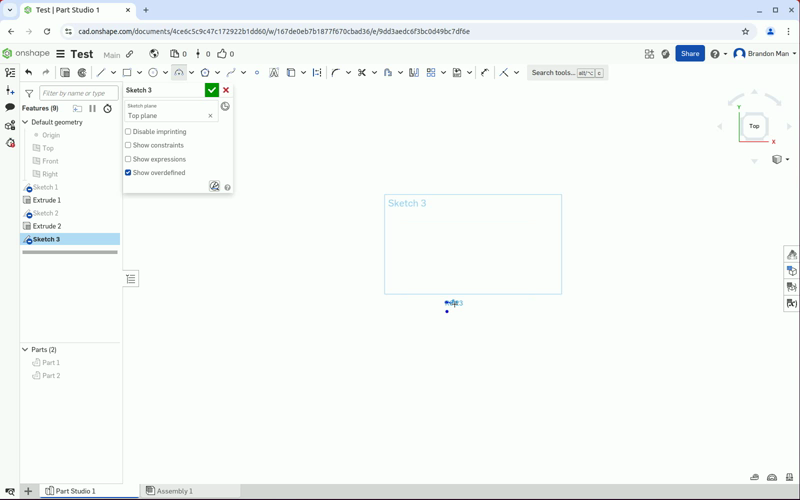
scroll(6)
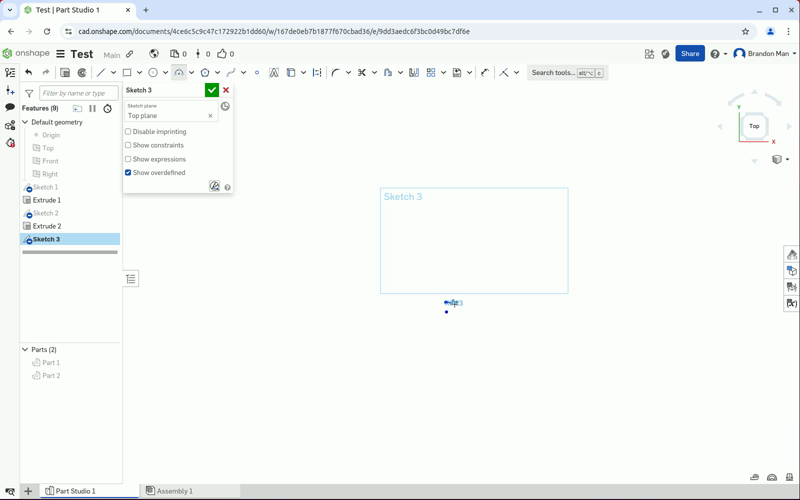
scroll(6)
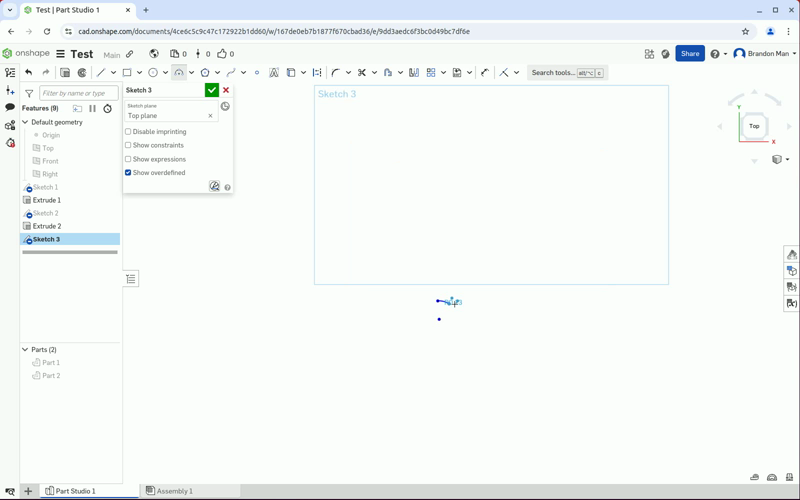
scroll(6)
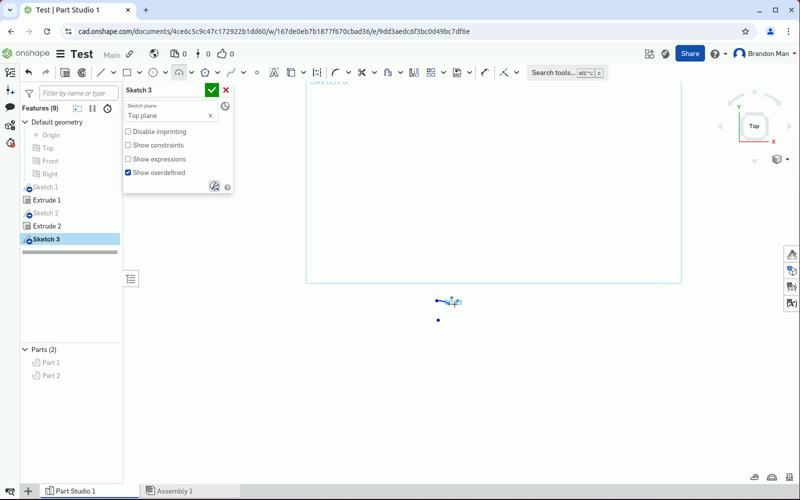
scroll(6)
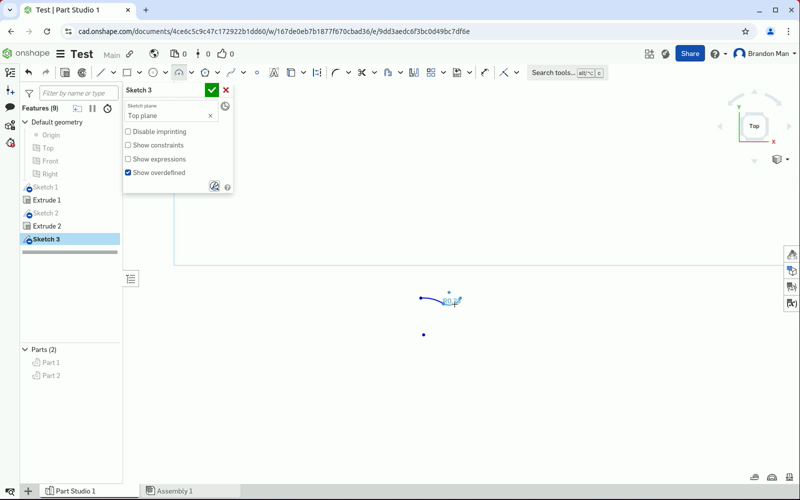
click(454, 303)
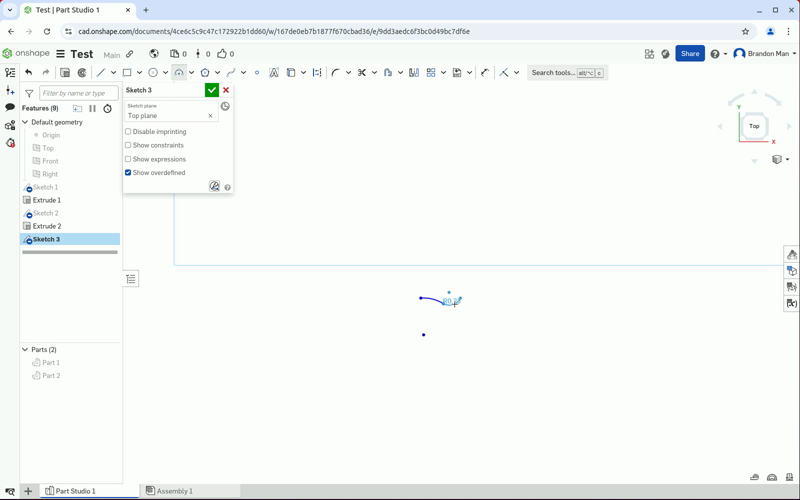
scroll(-6)
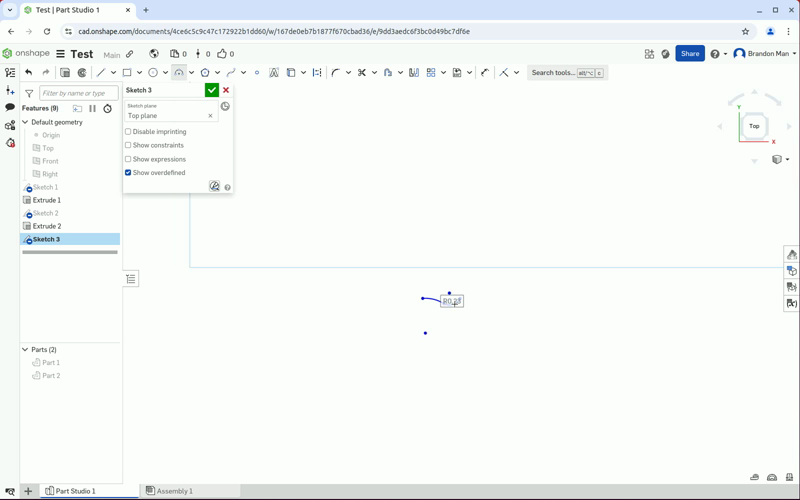
scroll(-6)
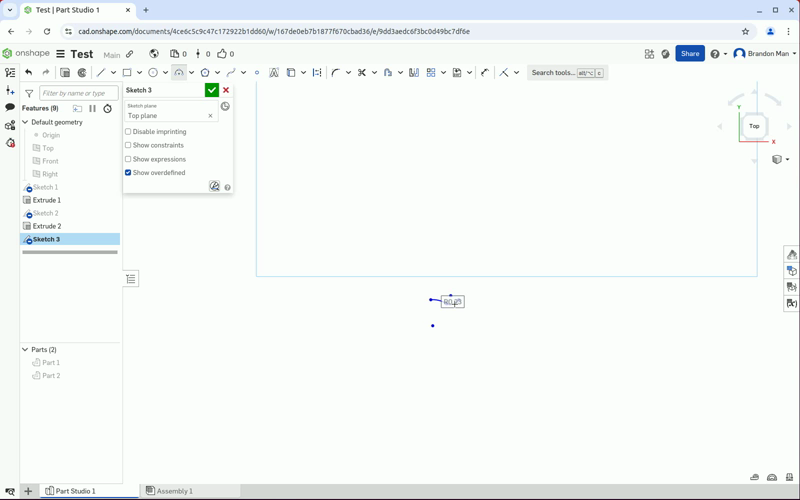
scroll(-6)
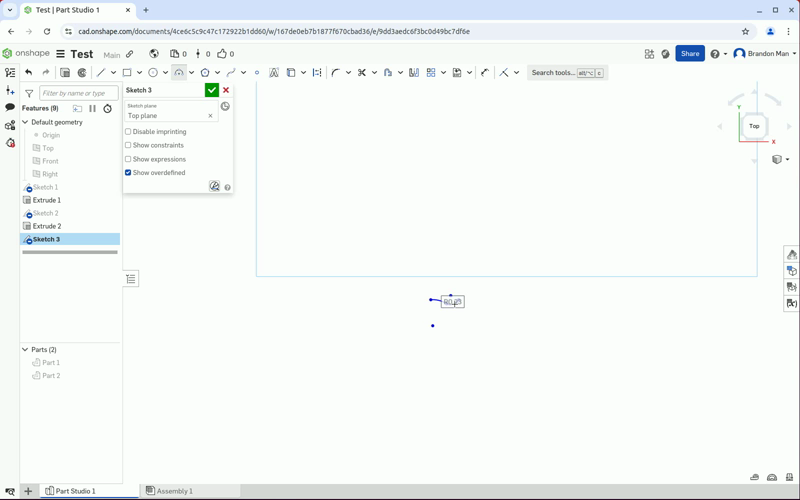
scroll(-6)
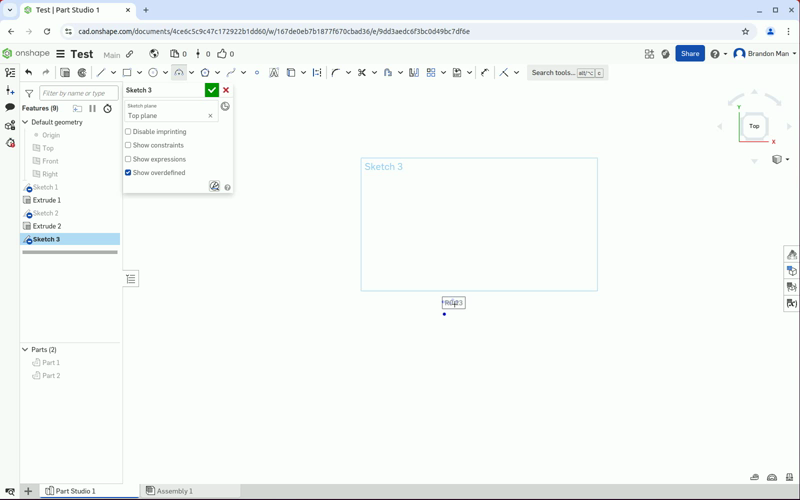
scroll(-6)
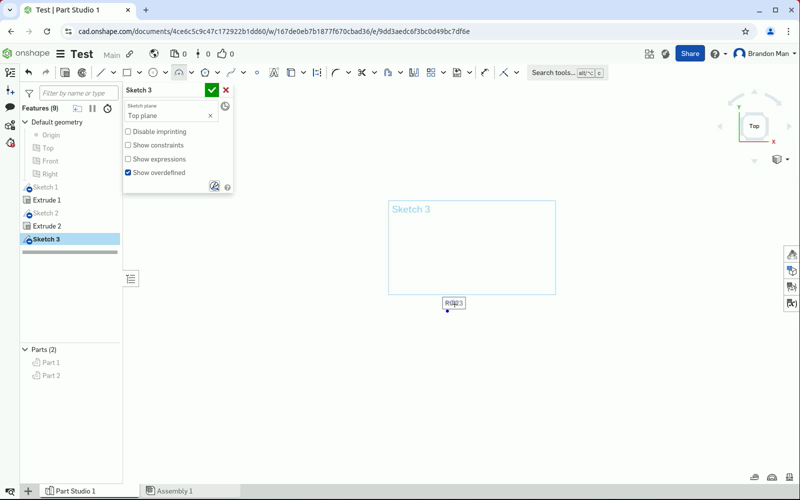
scroll(-6)
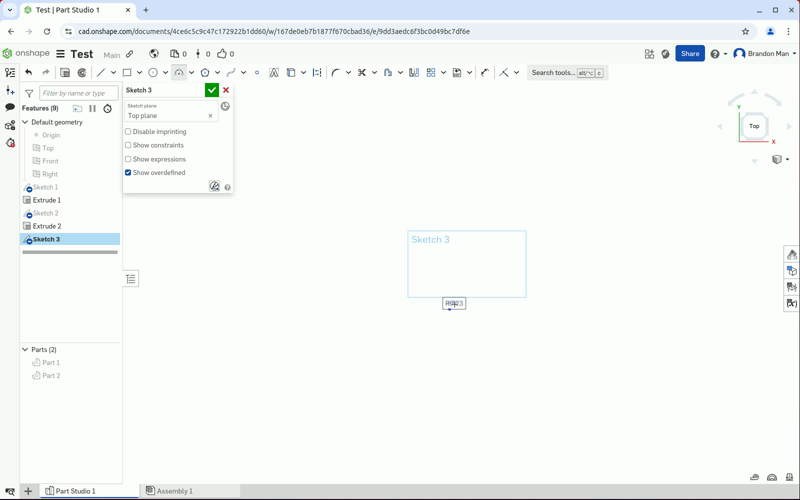
scroll(-6)
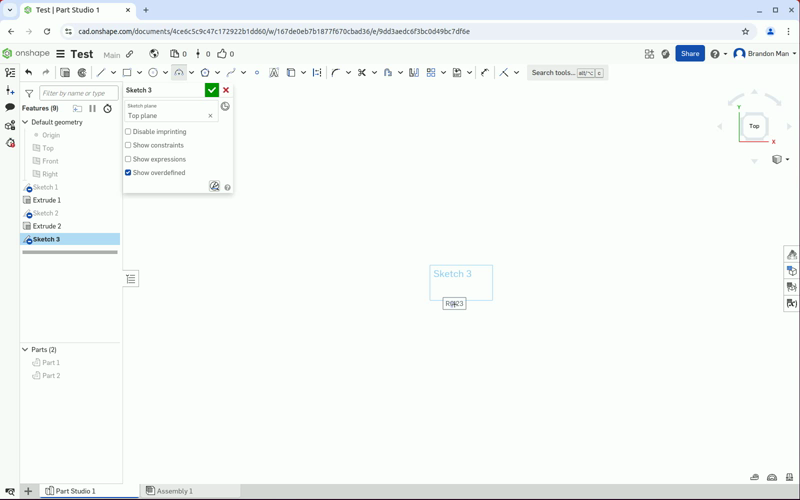
key_up(shift)
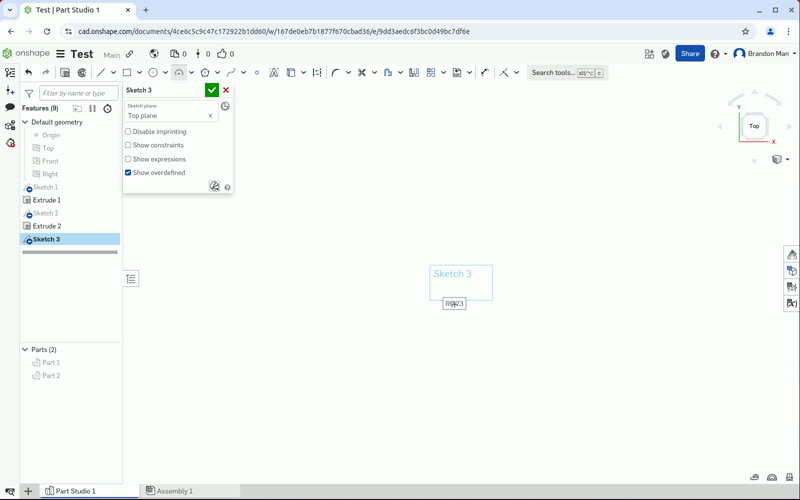
mouse_move(455, 303)
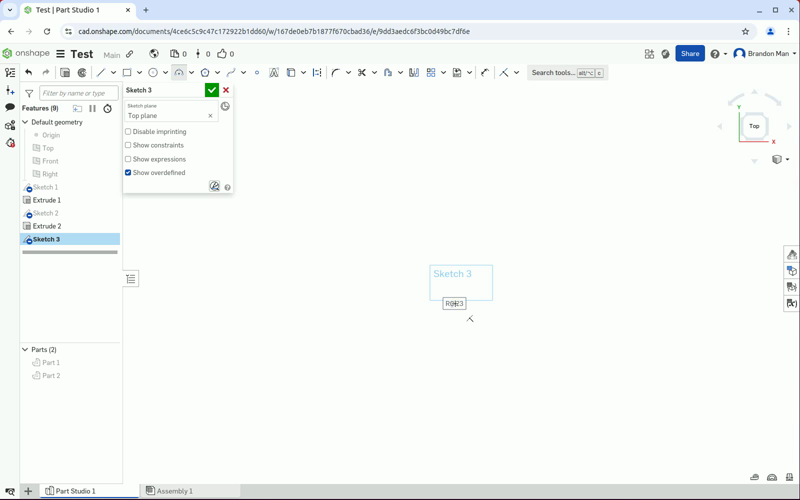
scroll(6)
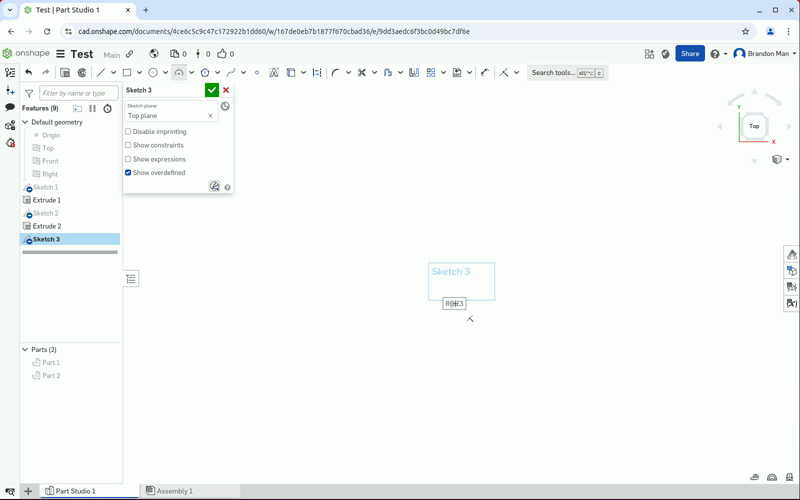
scroll(6)
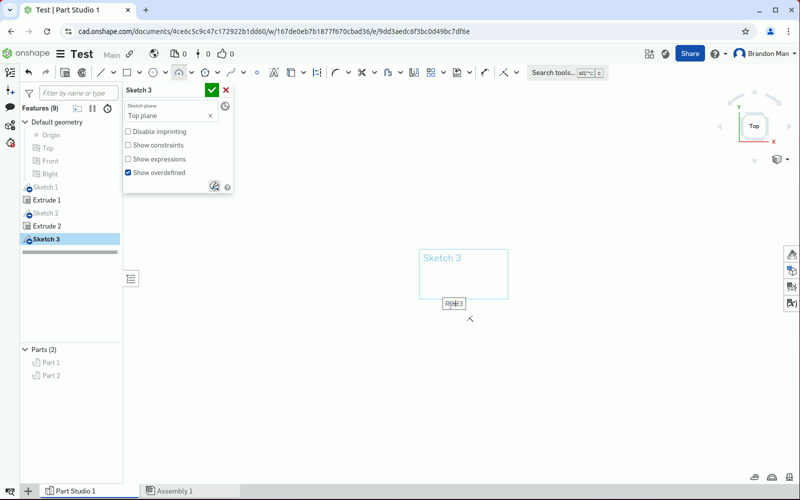
scroll(6)
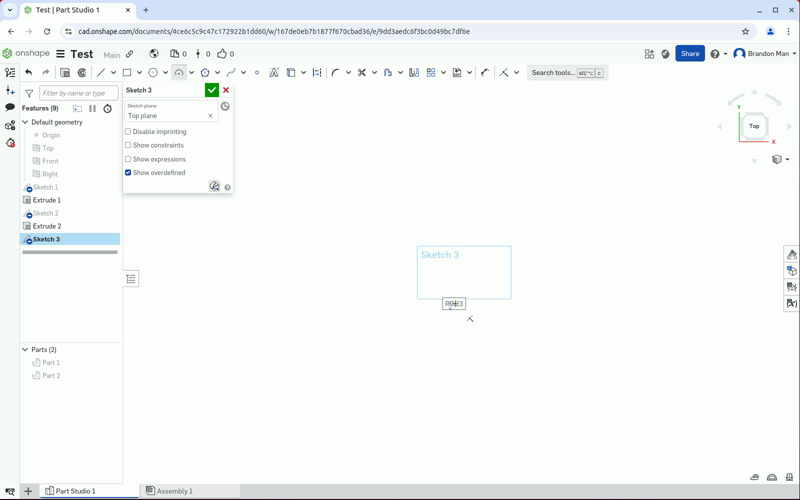
scroll(6)
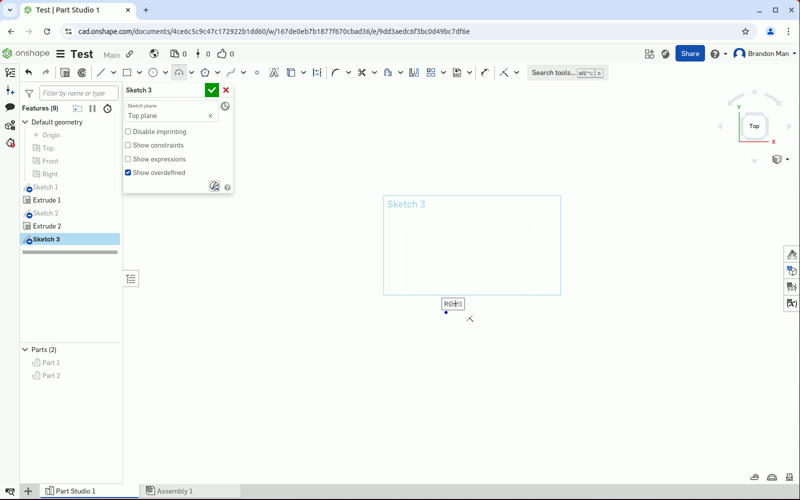
scroll(6)
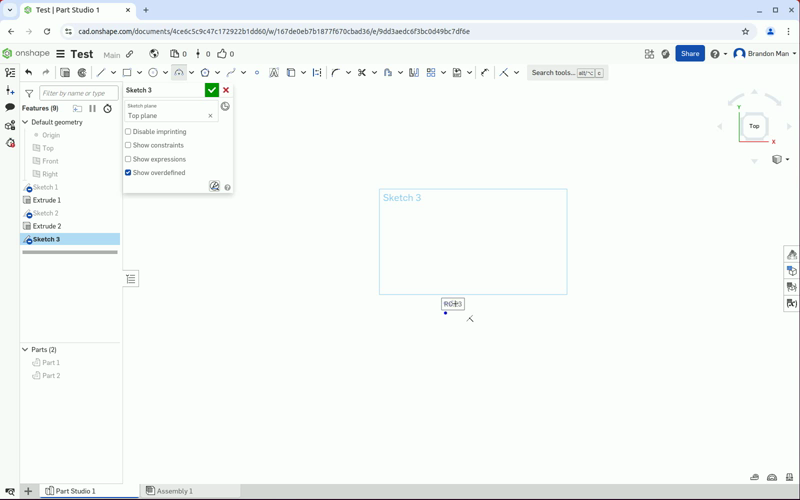
scroll(6)
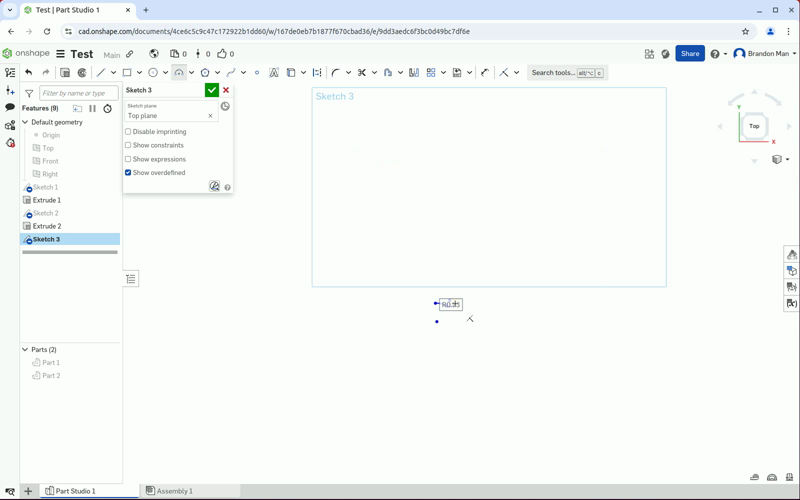
scroll(6)
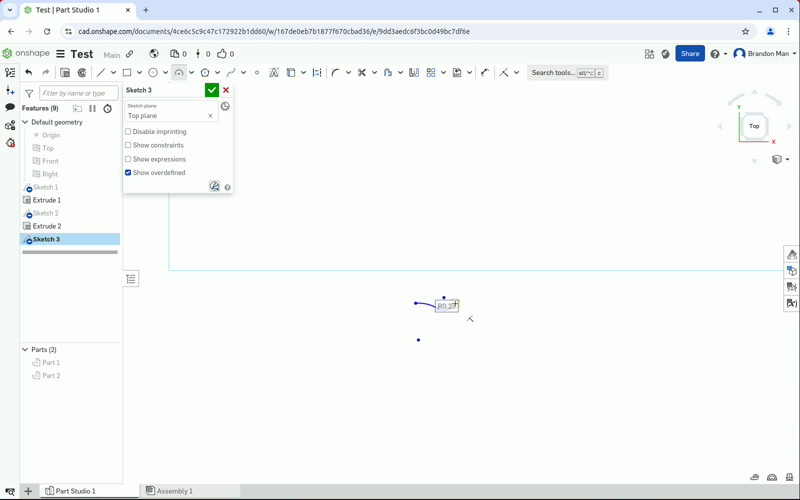
click(455, 303)
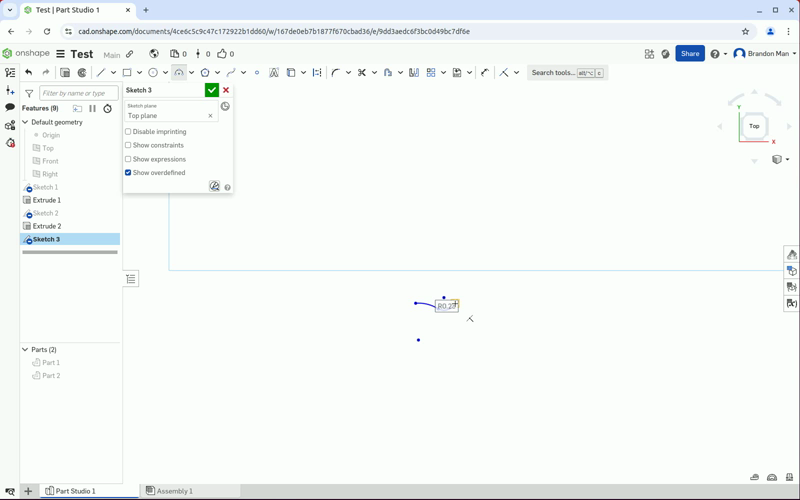
scroll(-6)
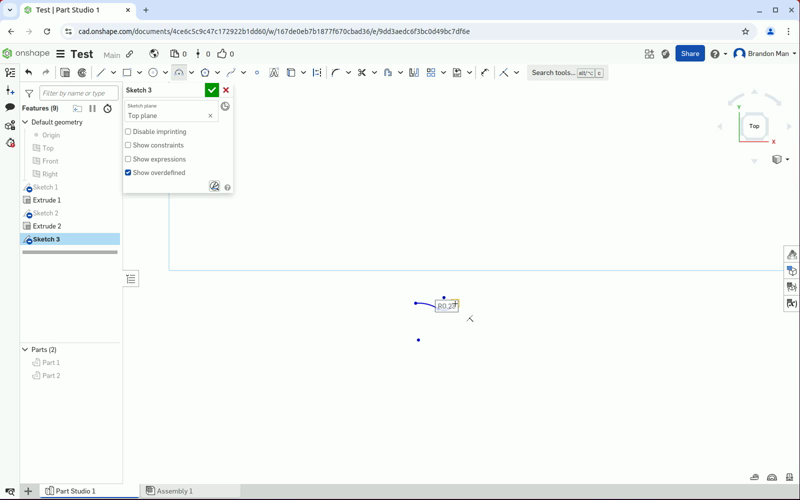
scroll(-6)
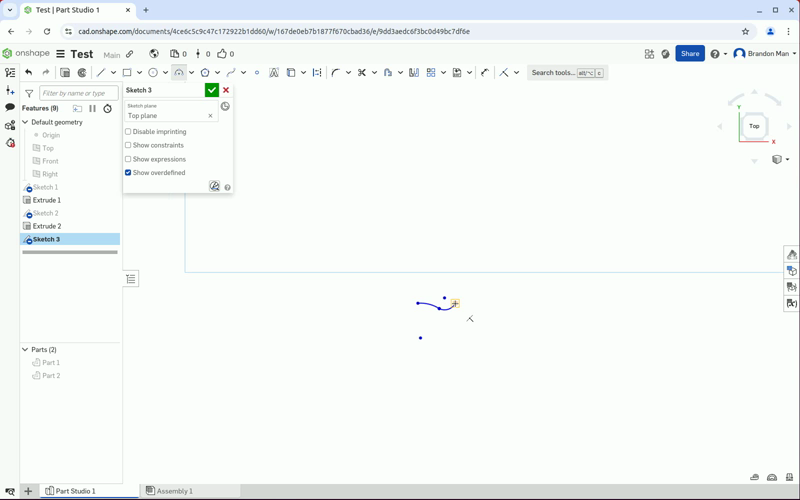
scroll(-6)
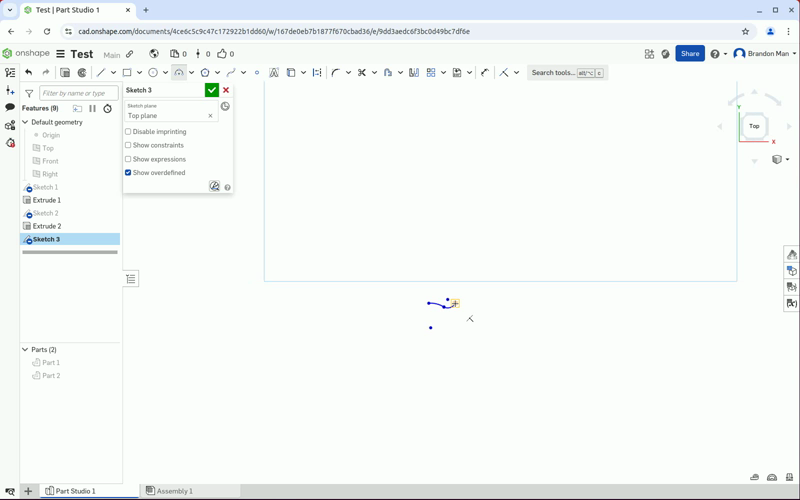
scroll(-6)
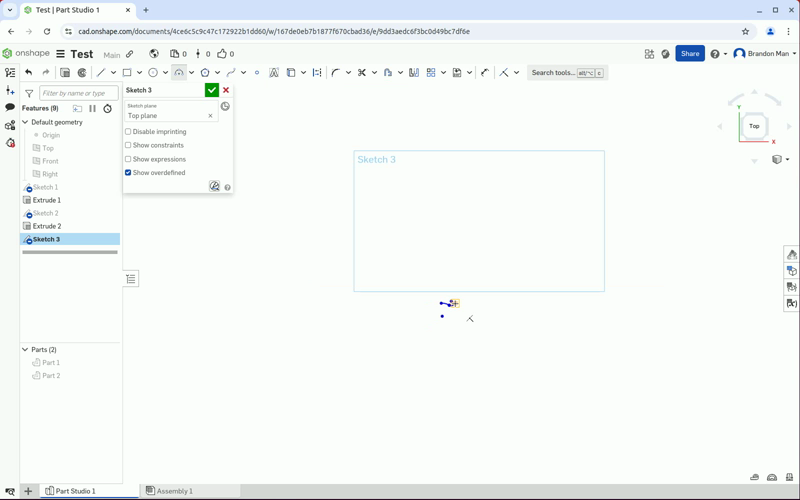
scroll(-6)
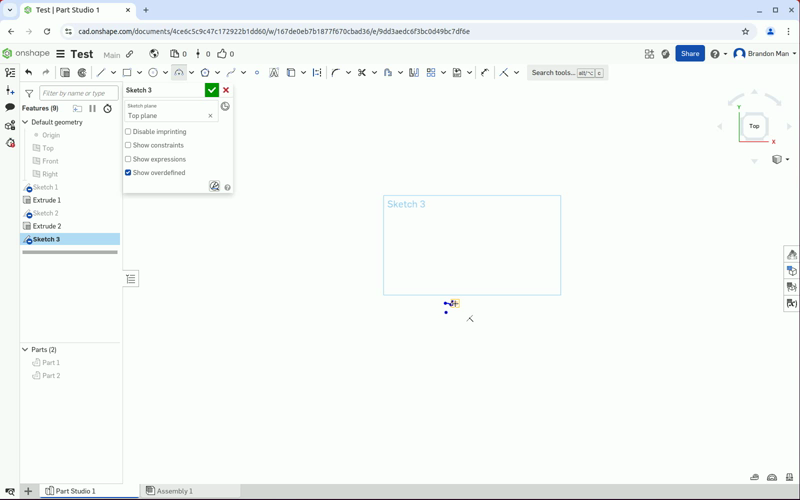
scroll(-6)
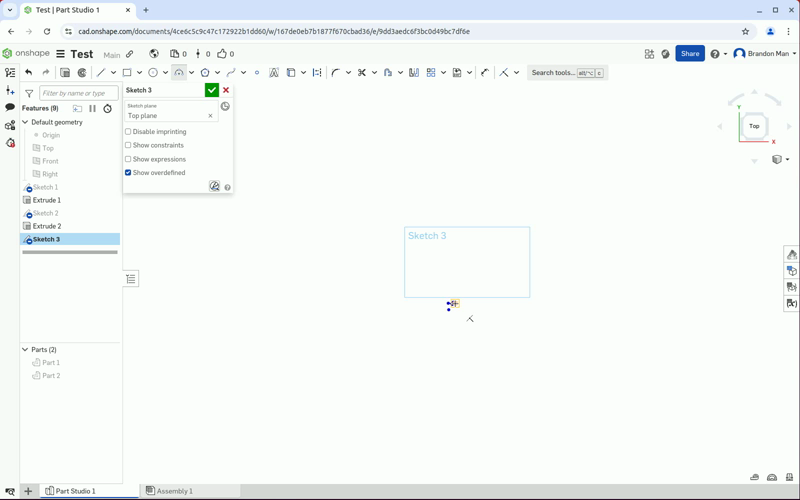
scroll(-6)
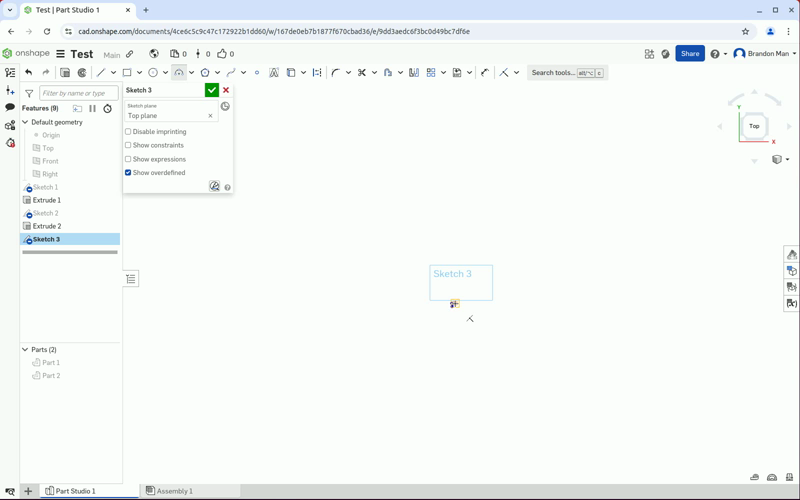
key_down(shift)
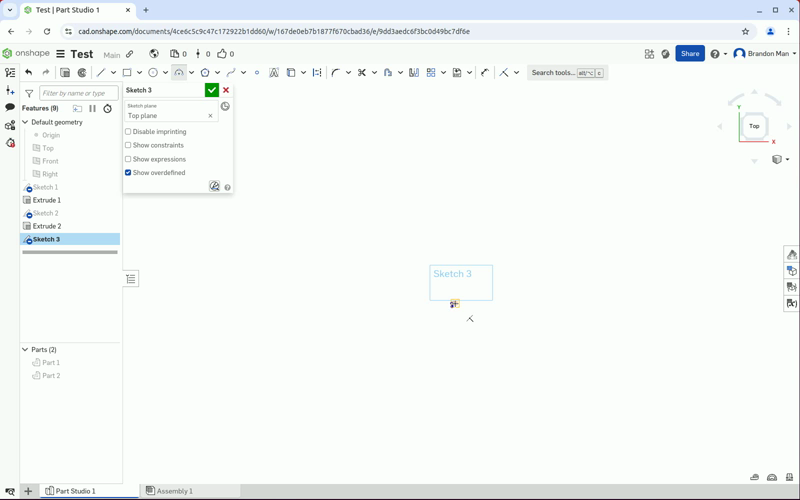
mouse_move(474, 300)
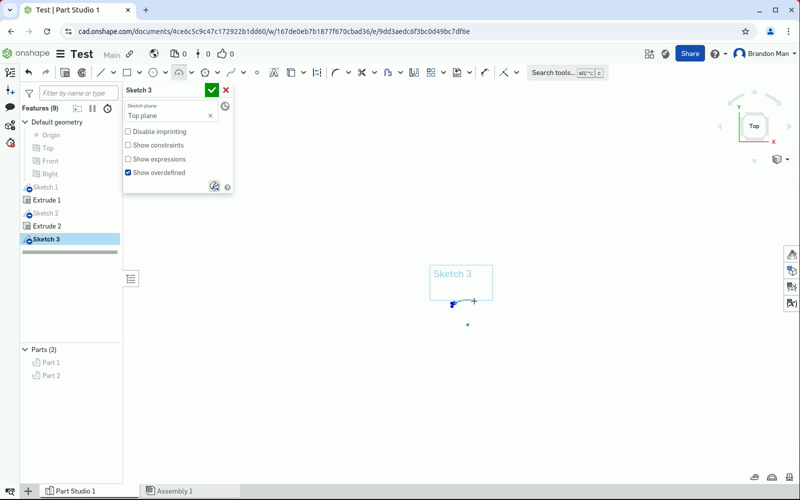
click(474, 300)
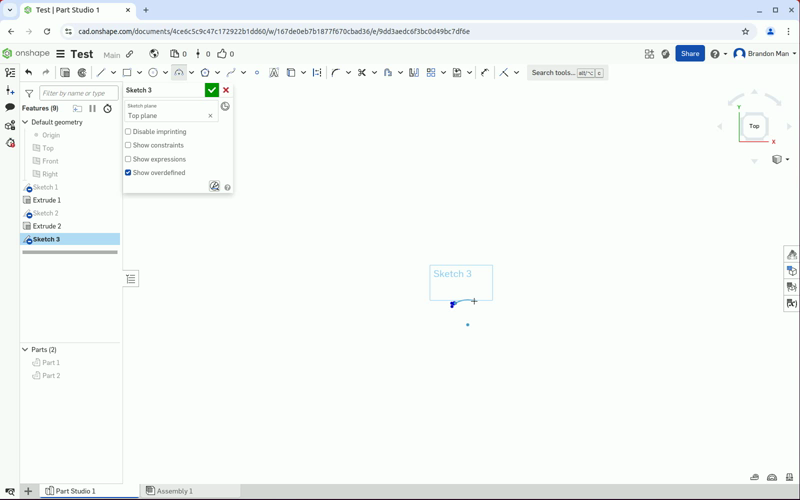
mouse_move(464, 298)
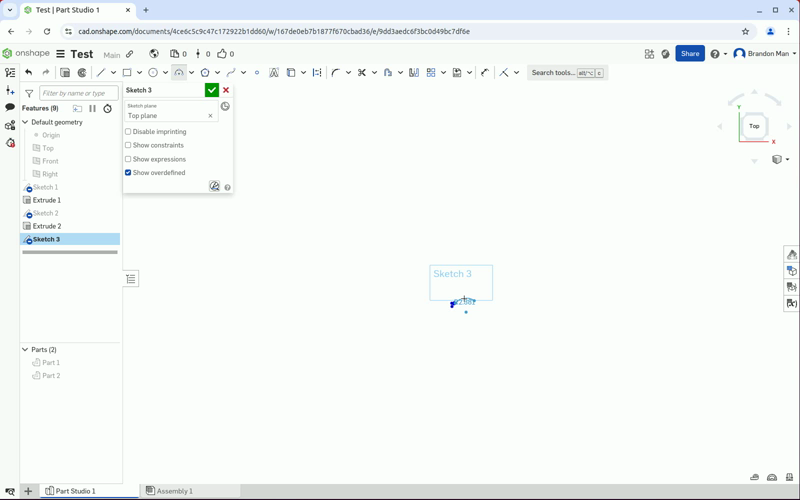
click(464, 298)
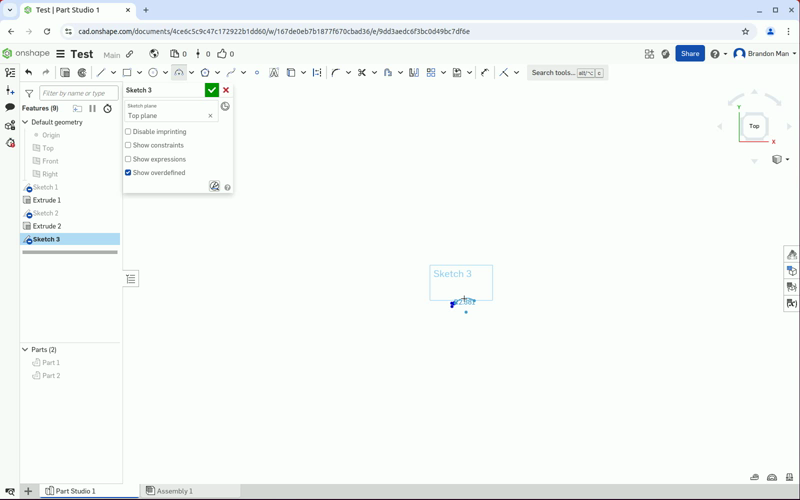
key_up(shift)
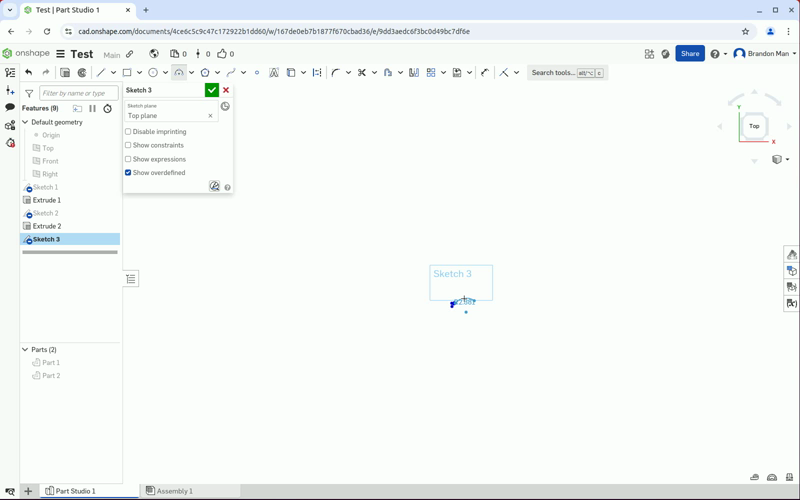
mouse_move(474, 300)
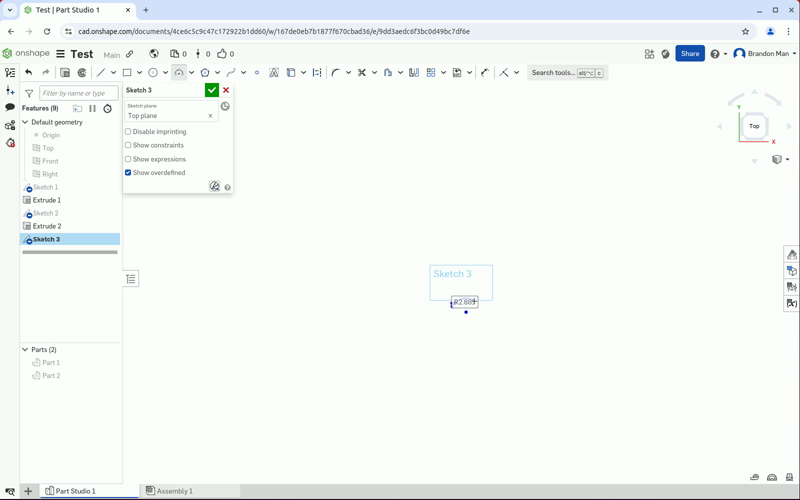
click(474, 300)
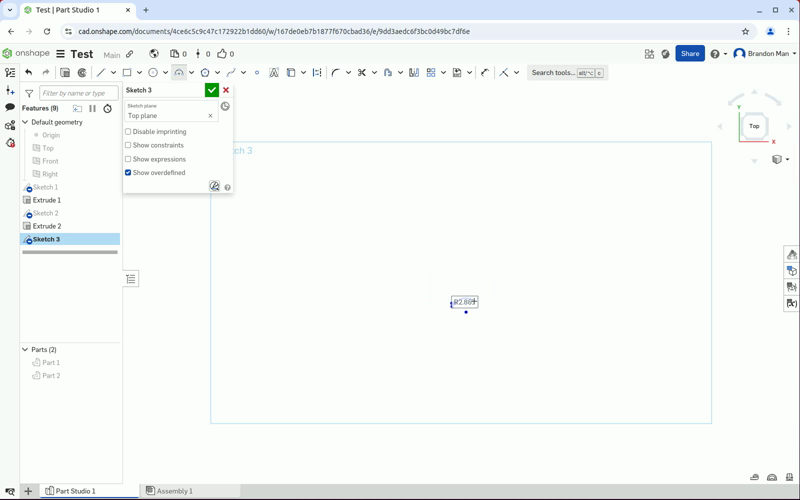
key_down(shift)
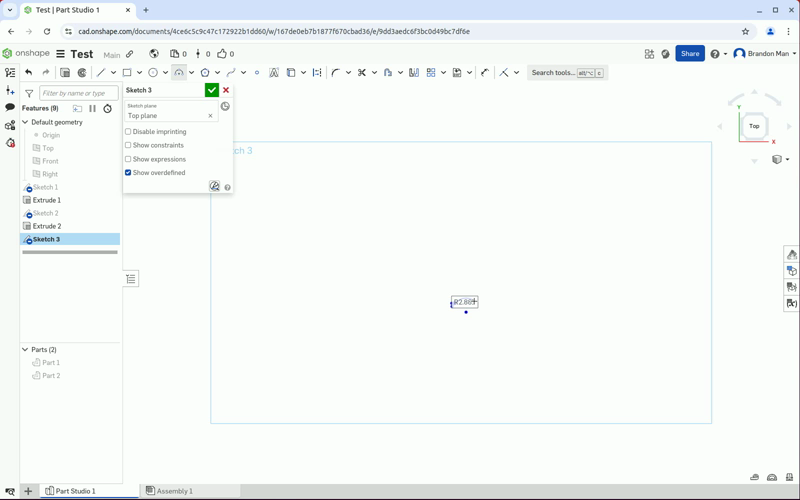
mouse_move(477, 298)
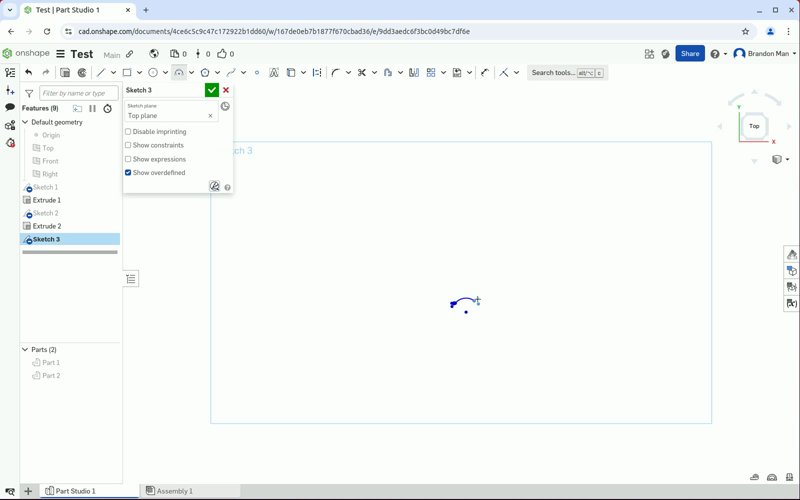
scroll(6)
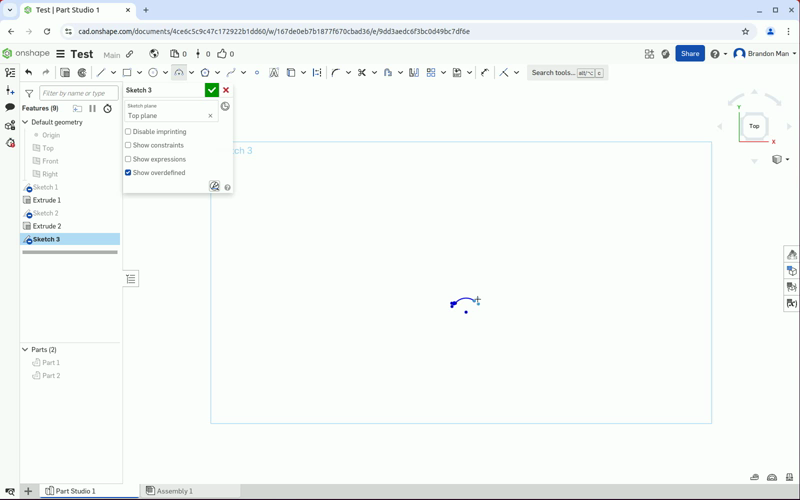
scroll(6)
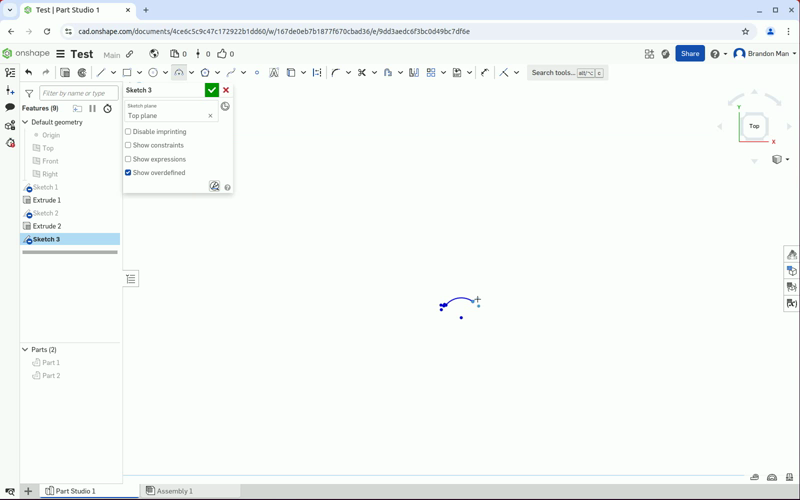
scroll(6)
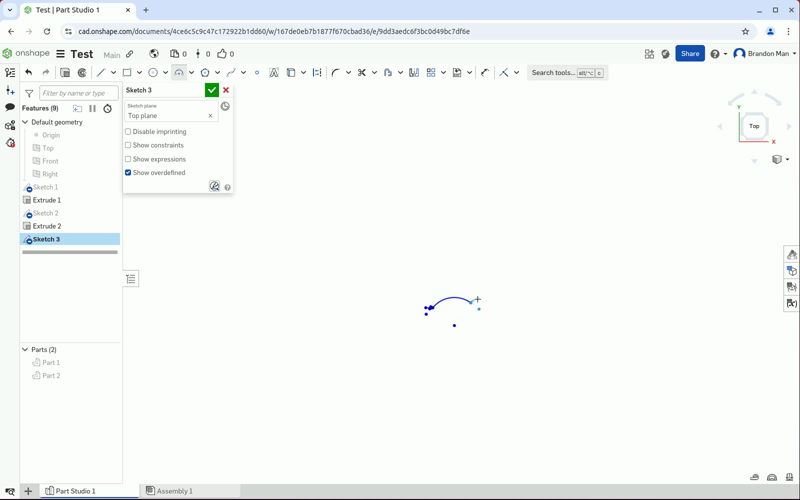
scroll(6)
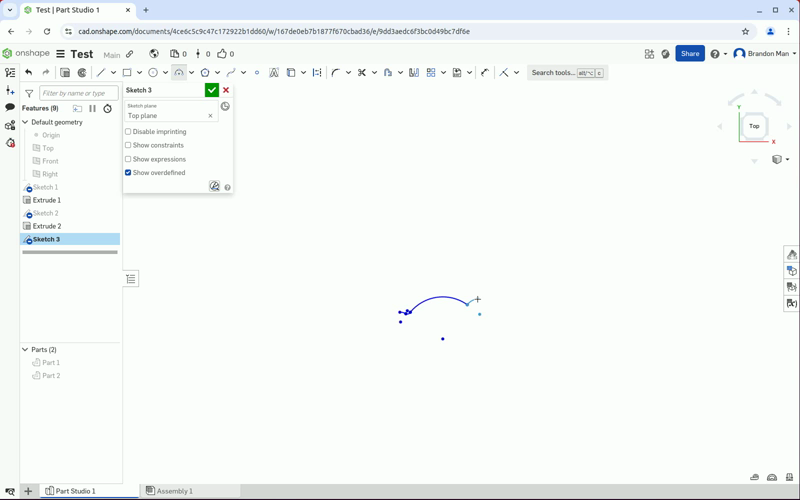
scroll(6)
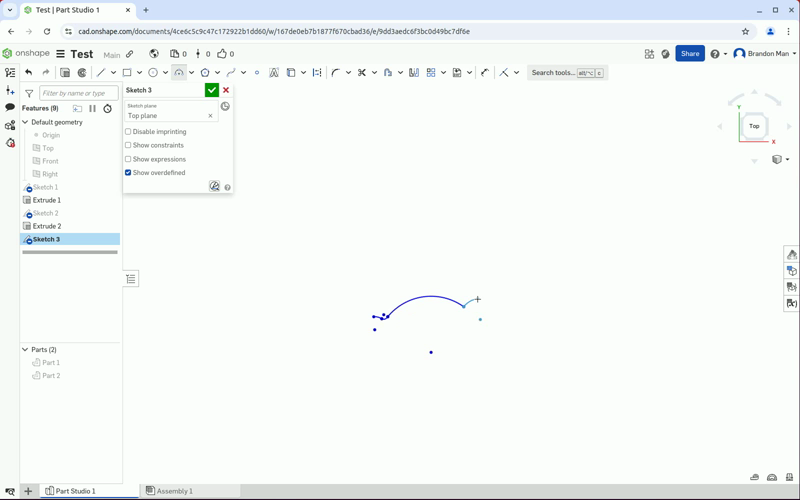
scroll(6)
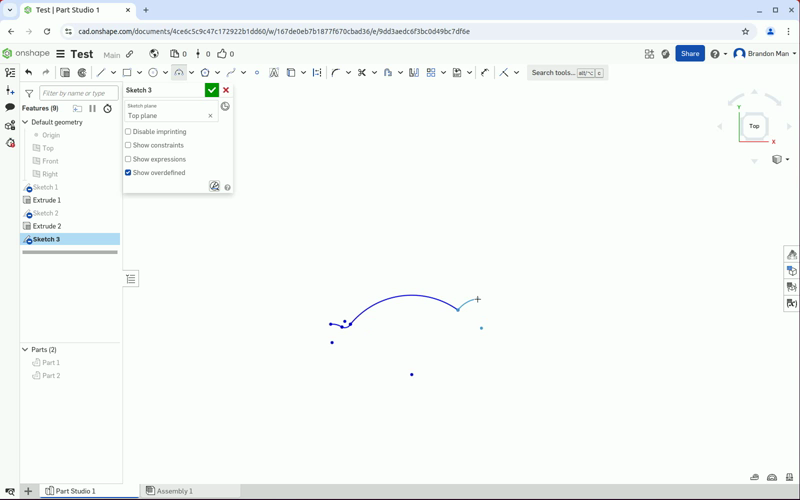
scroll(6)
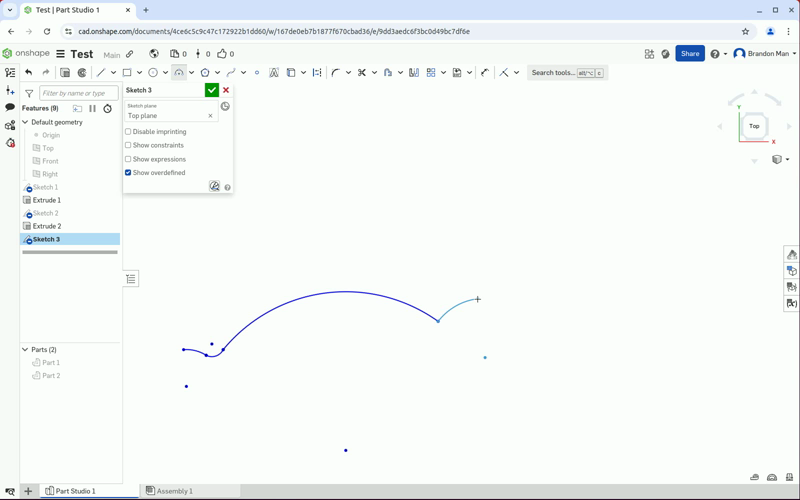
click(477, 298)
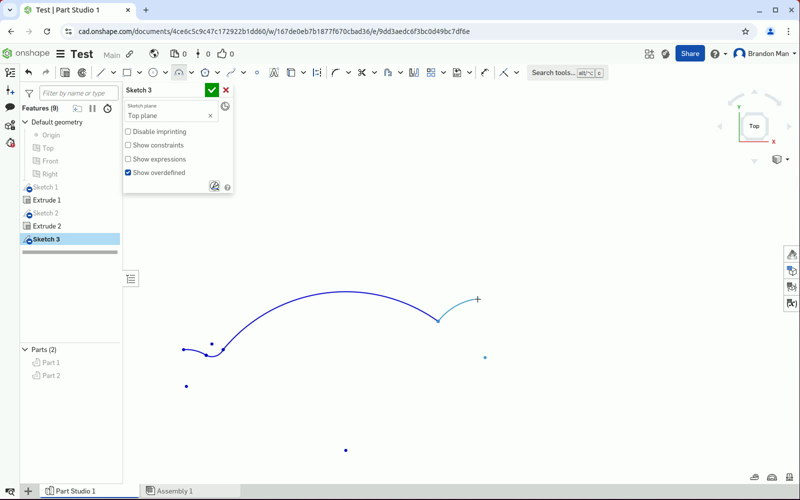
scroll(-6)
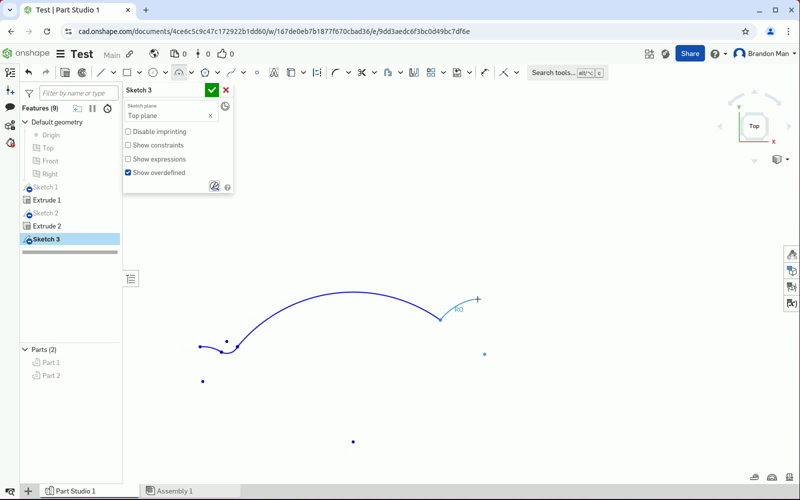
scroll(-6)
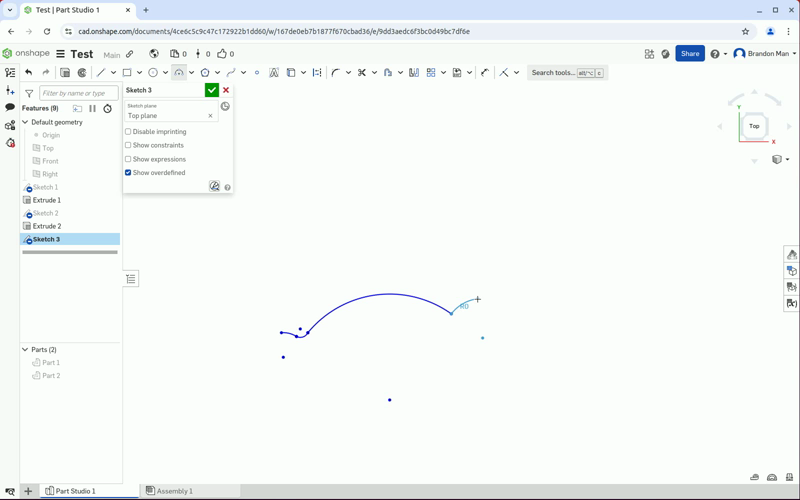
scroll(-6)
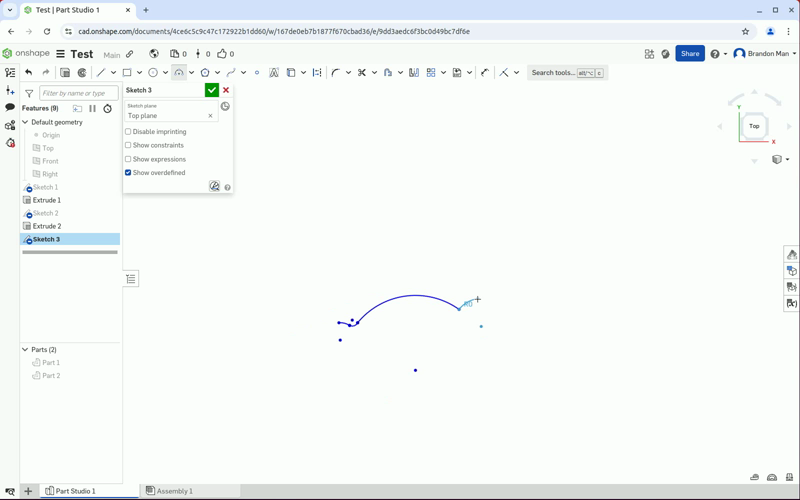
scroll(-6)
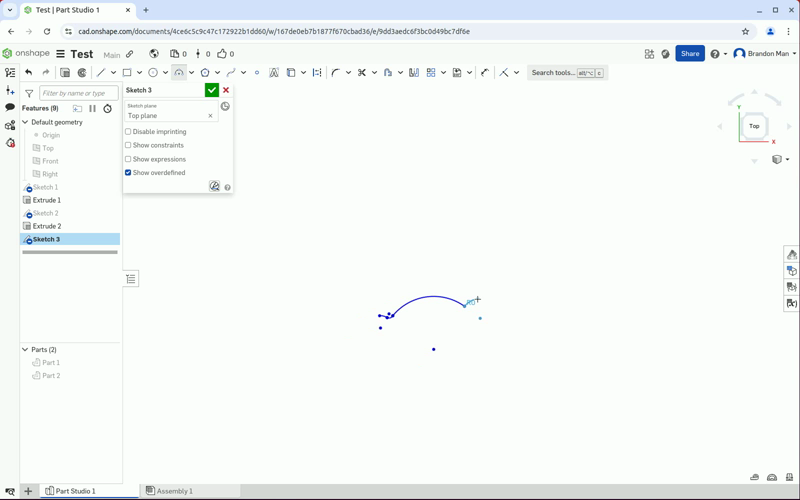
scroll(-6)
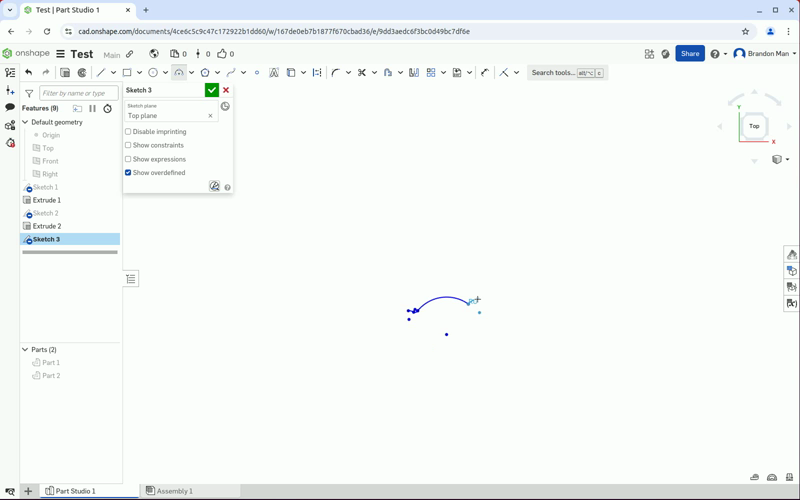
scroll(-6)
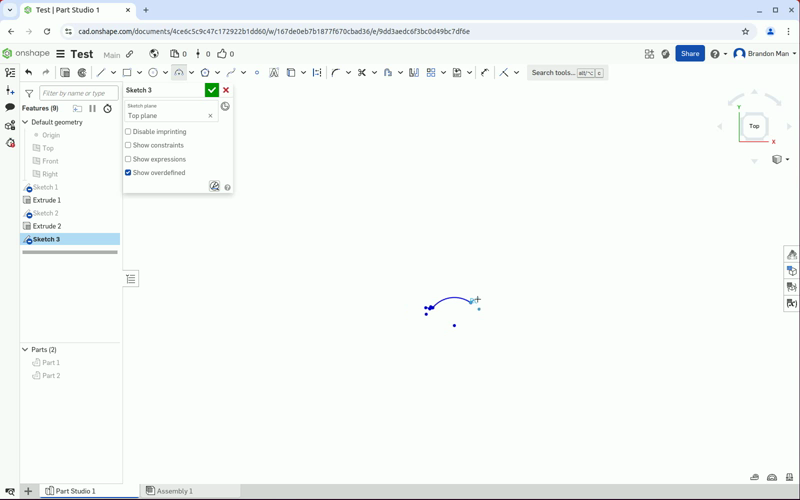
scroll(-6)
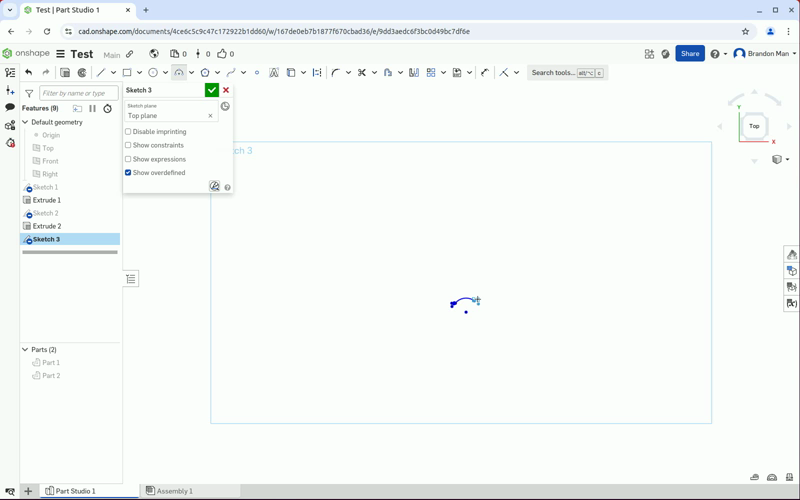
mouse_move(476, 301)
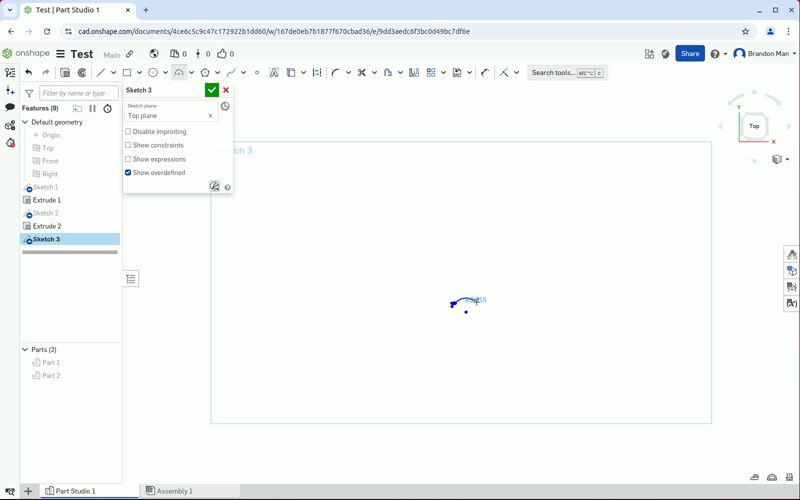
scroll(6)
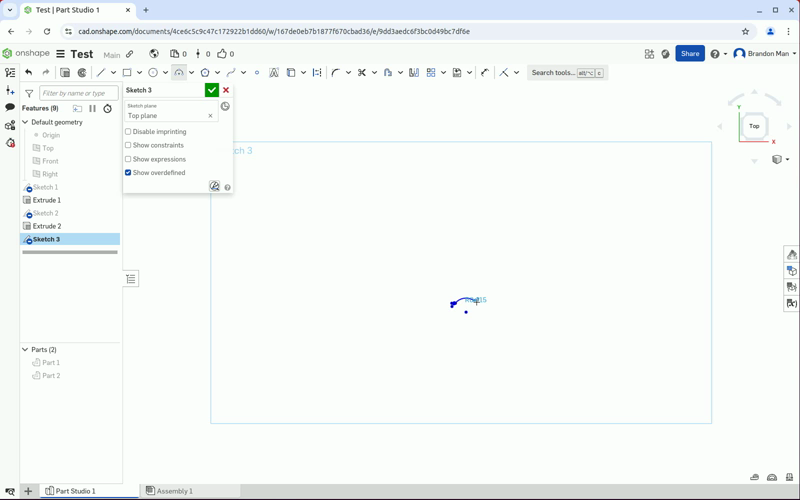
scroll(6)
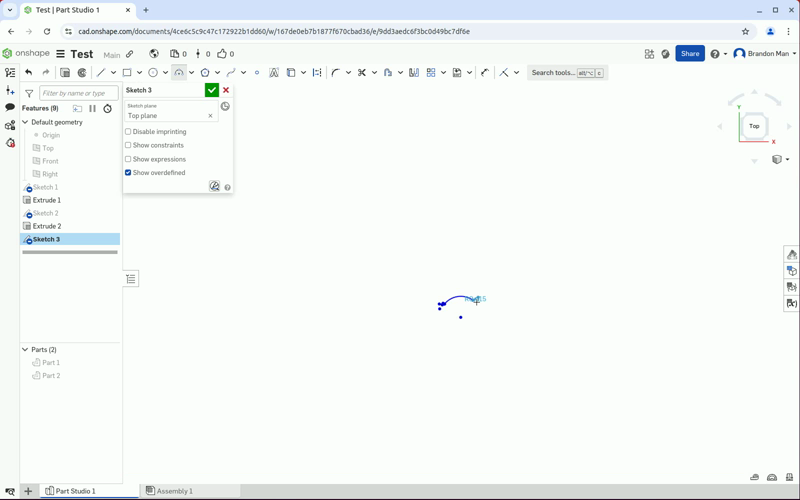
scroll(6)
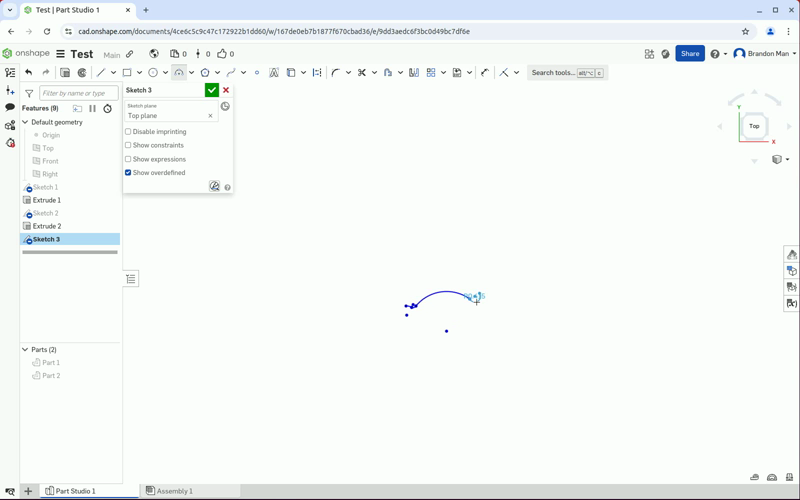
scroll(6)
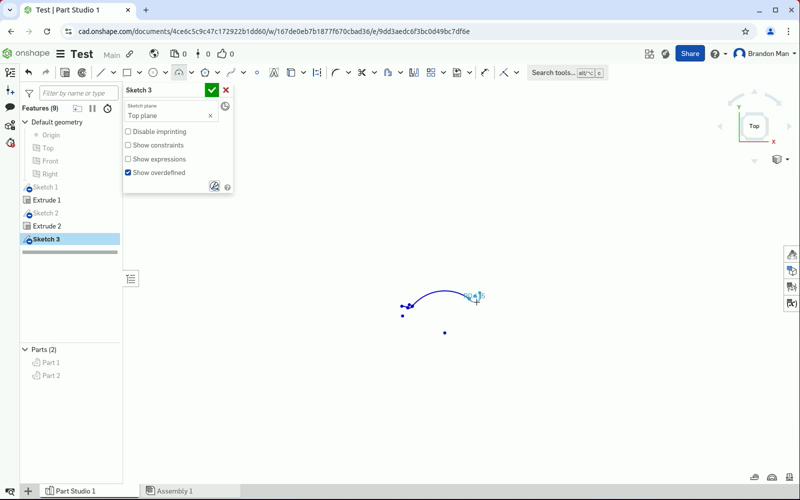
scroll(6)
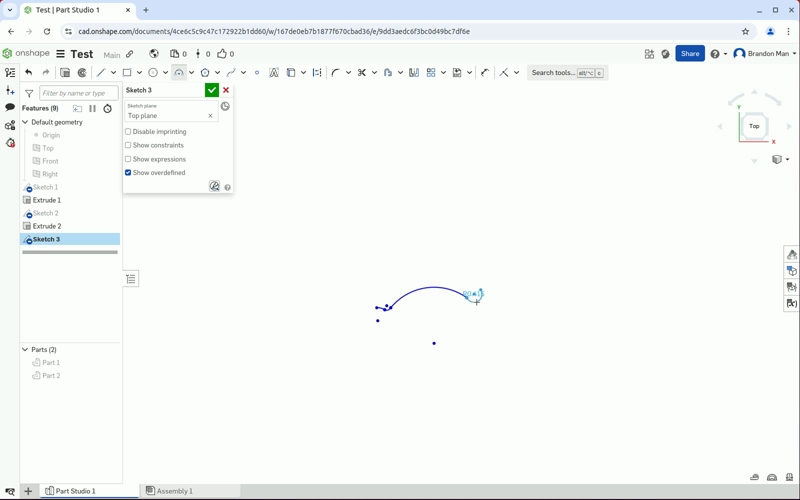
scroll(6)
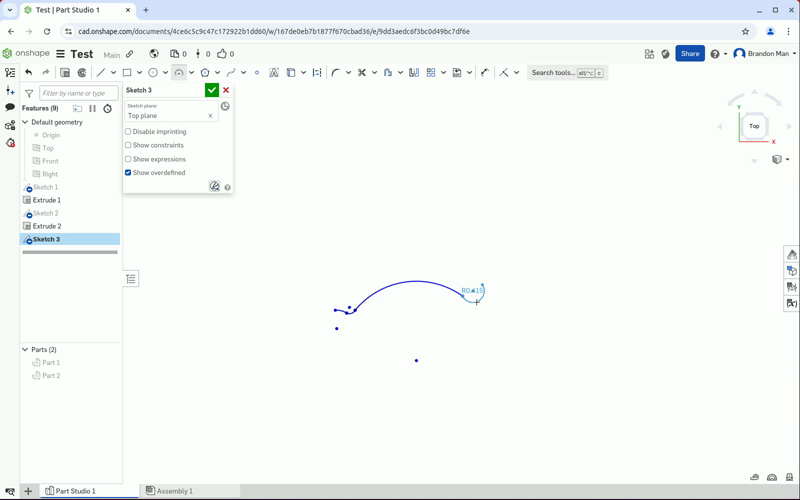
scroll(6)
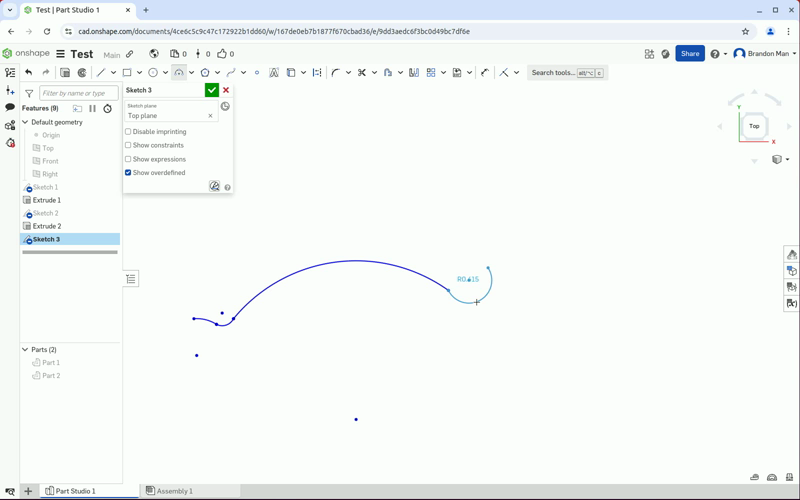
click(476, 301)
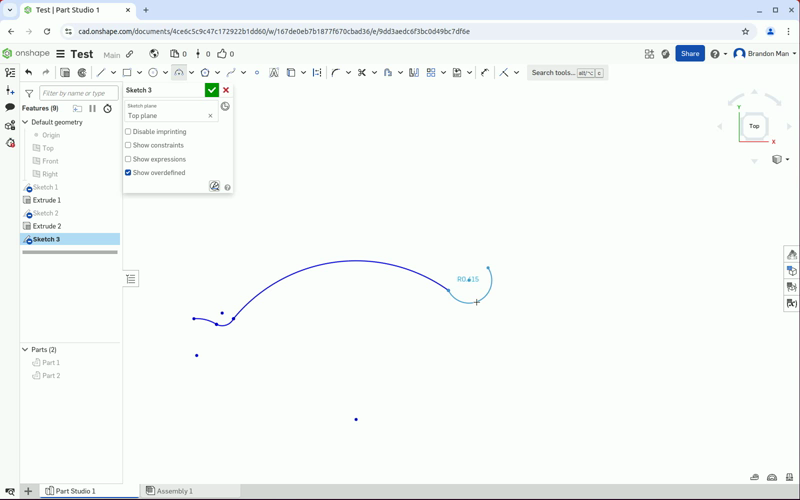
scroll(-6)
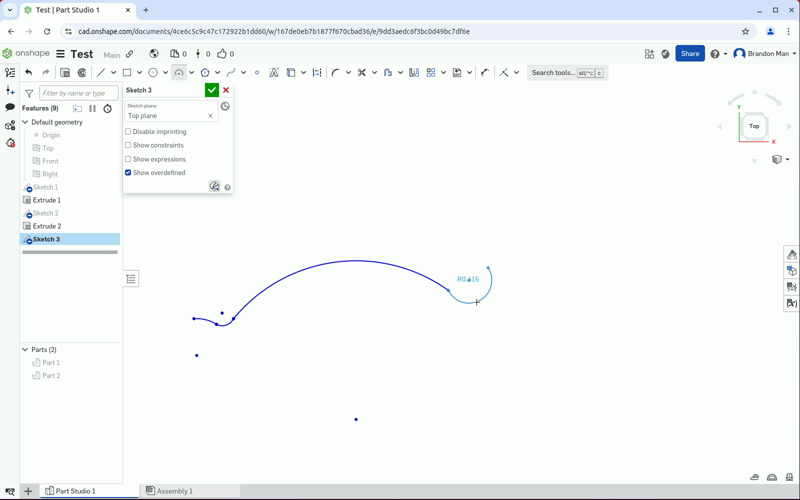
scroll(-6)
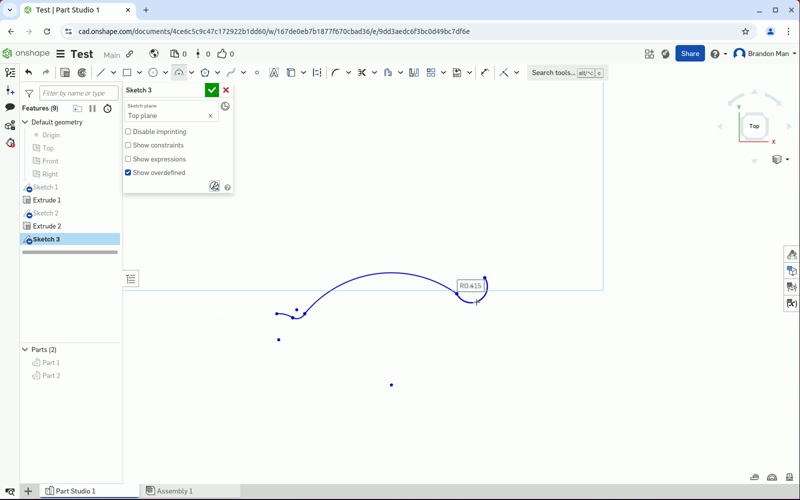
scroll(-6)
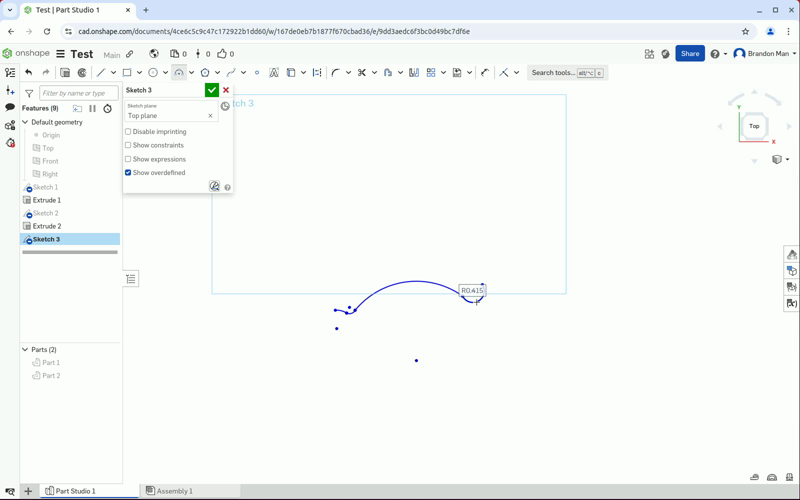
scroll(-6)
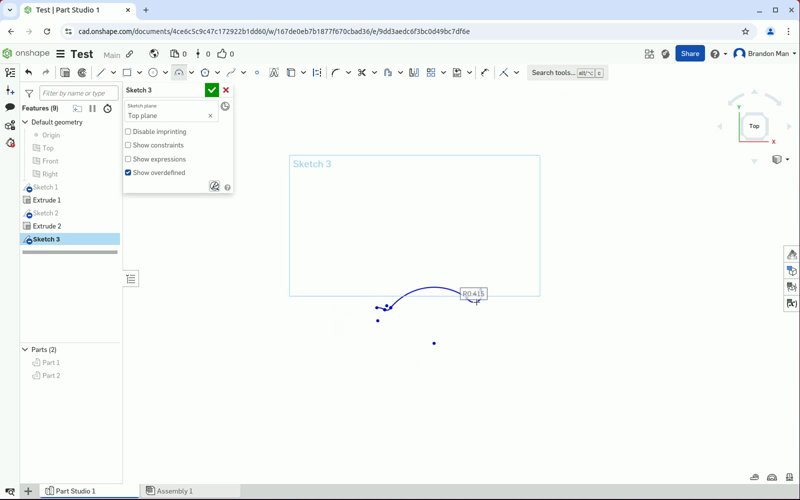
scroll(-6)
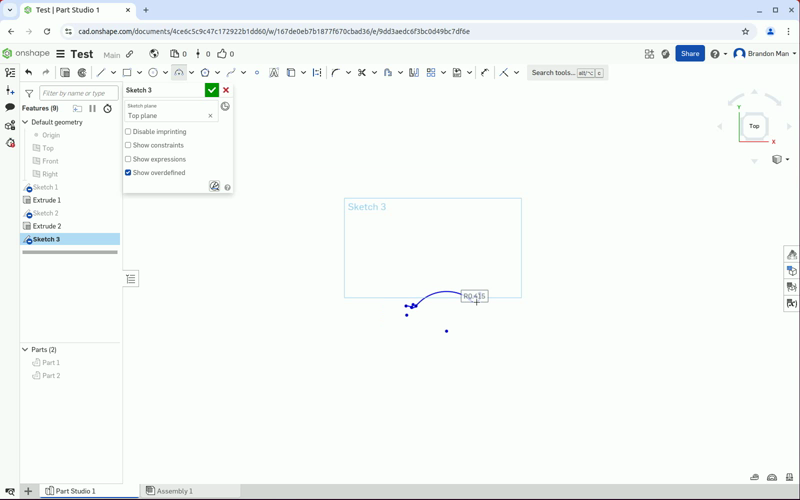
scroll(-6)
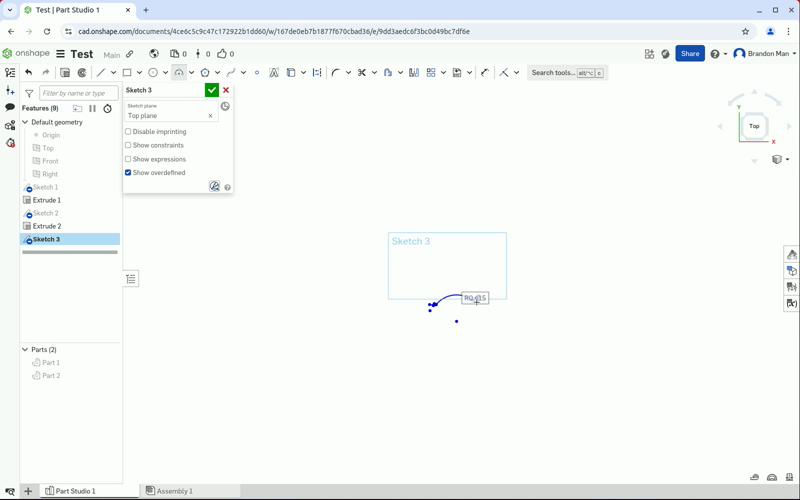
scroll(-6)
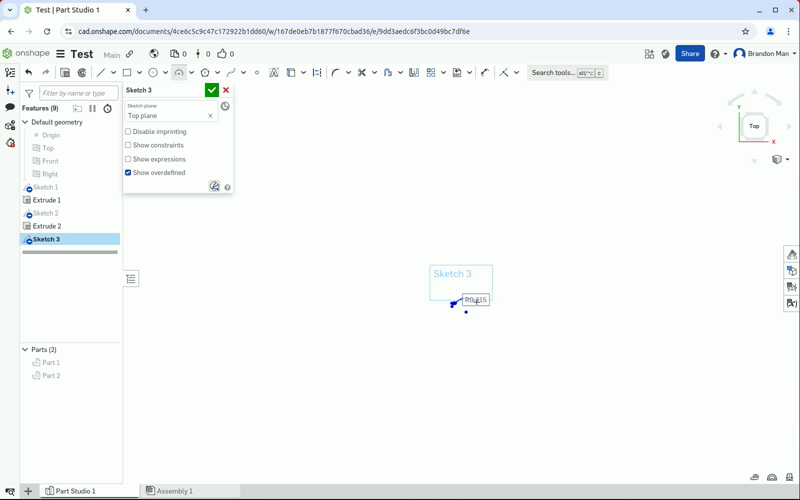
key_up(shift)
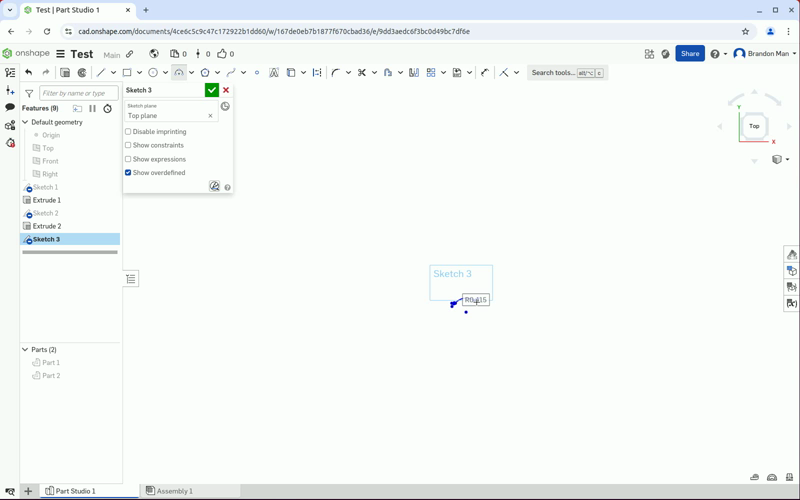
key(esc)
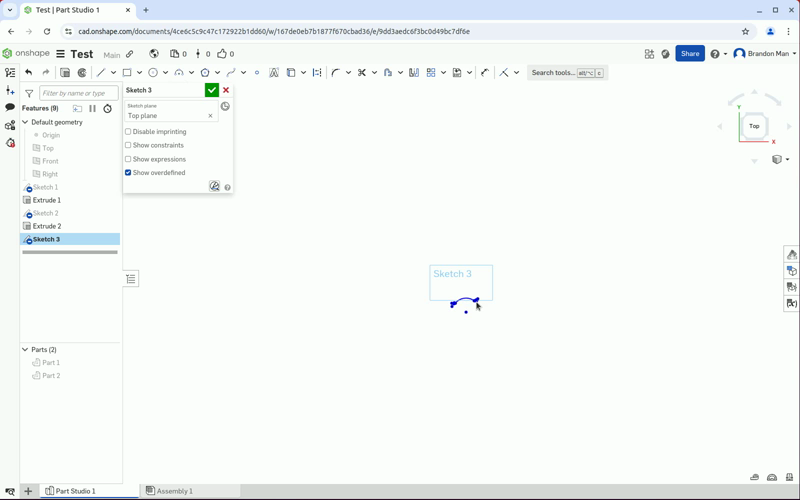
key(l)
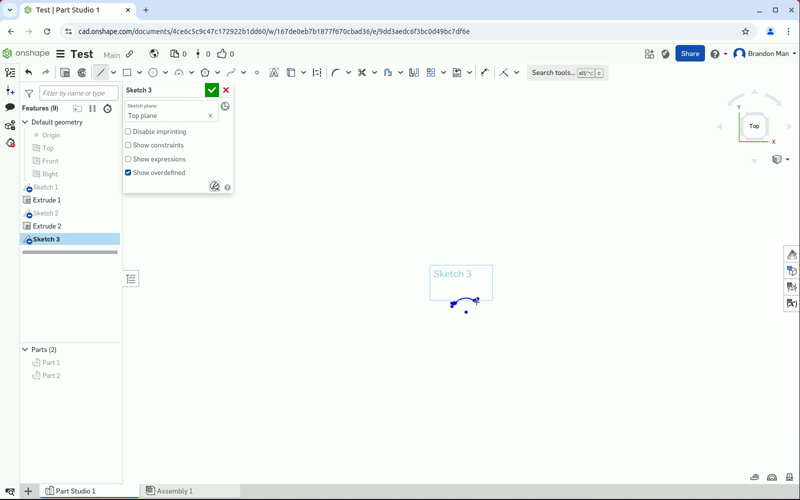
mouse_move(477, 298)
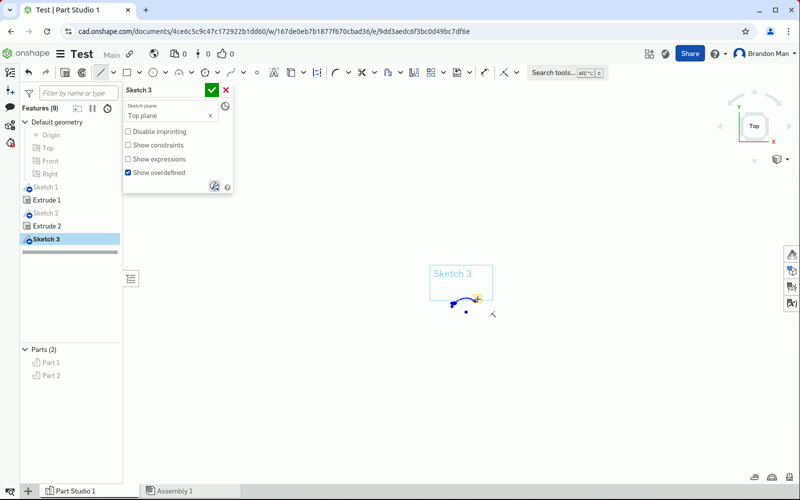
scroll(6)
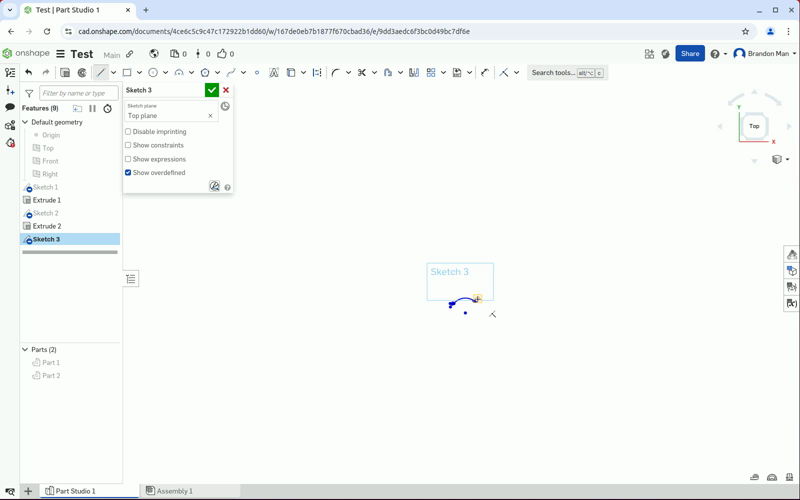
scroll(6)
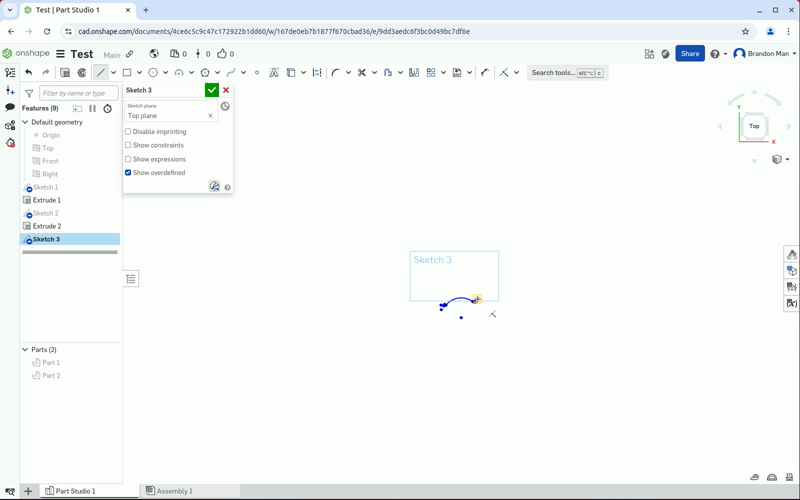
scroll(6)
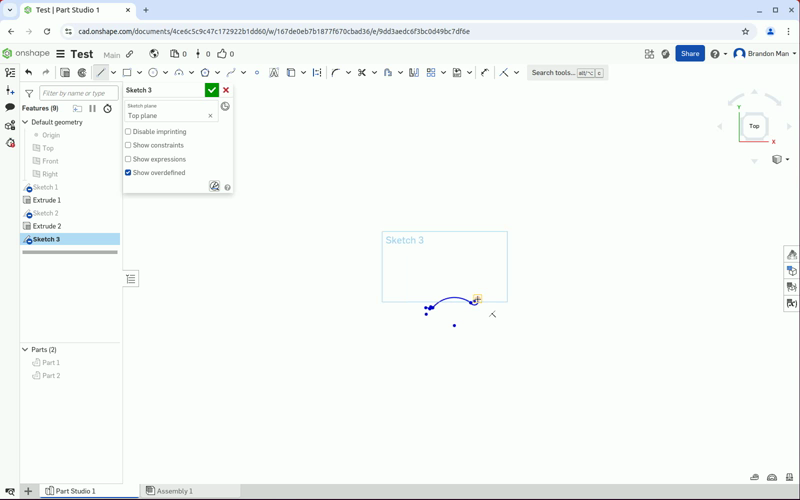
scroll(6)
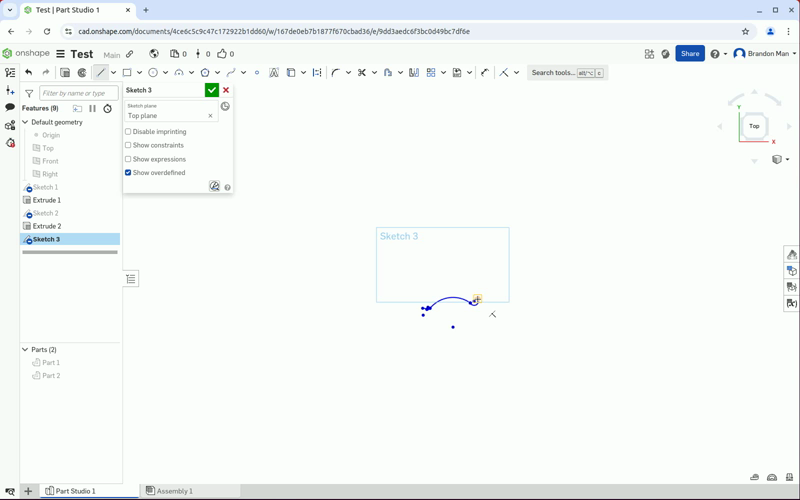
scroll(6)
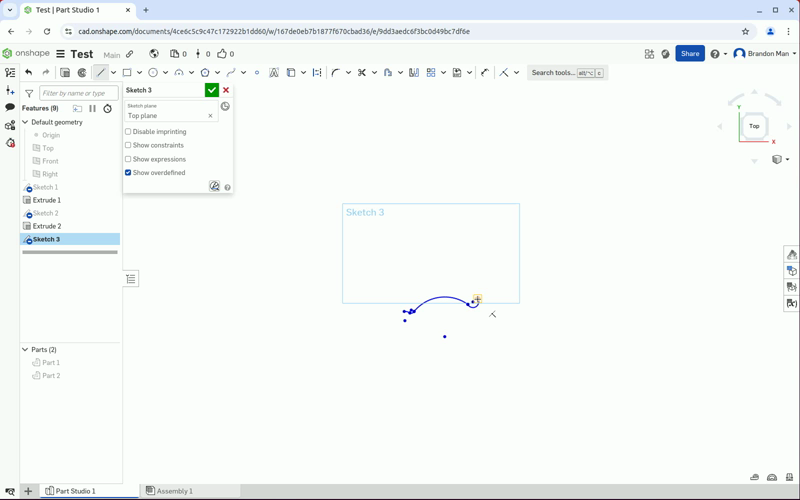
scroll(6)
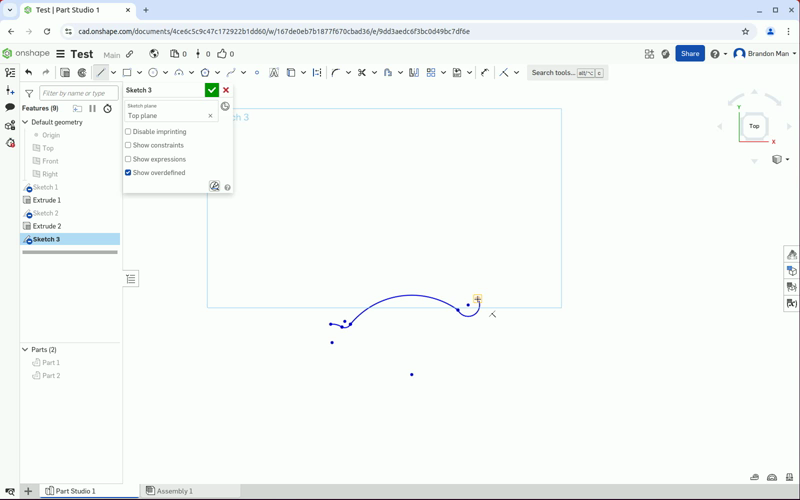
scroll(6)
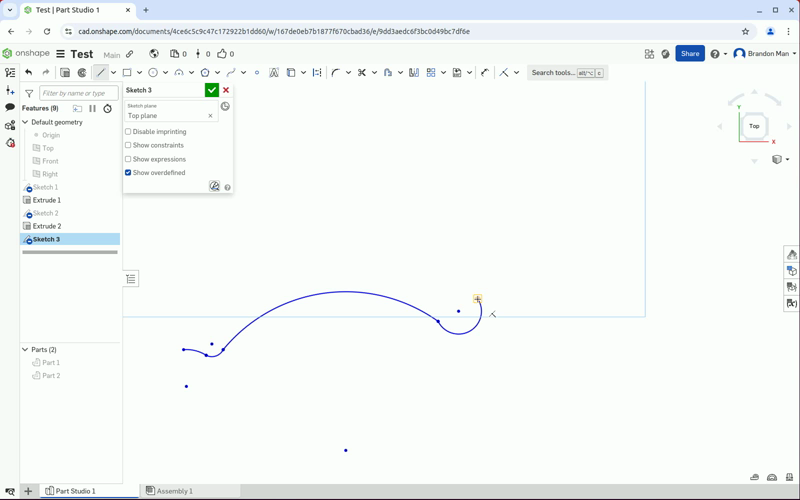
click(477, 298)
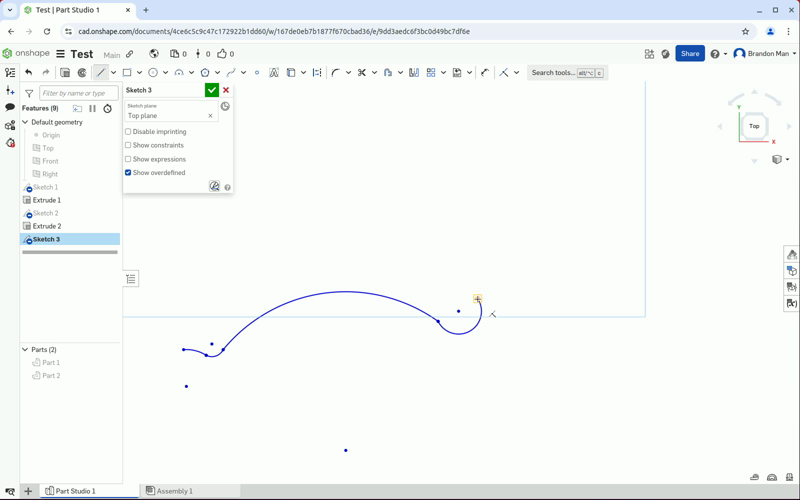
scroll(-6)
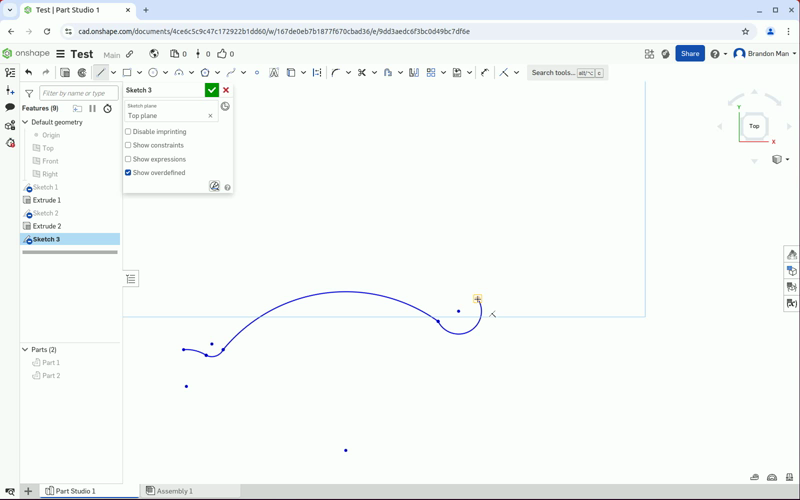
scroll(-6)
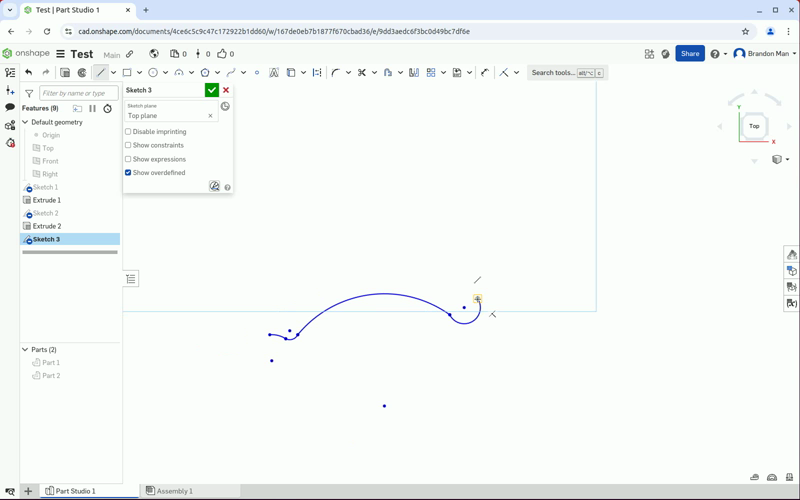
scroll(-6)
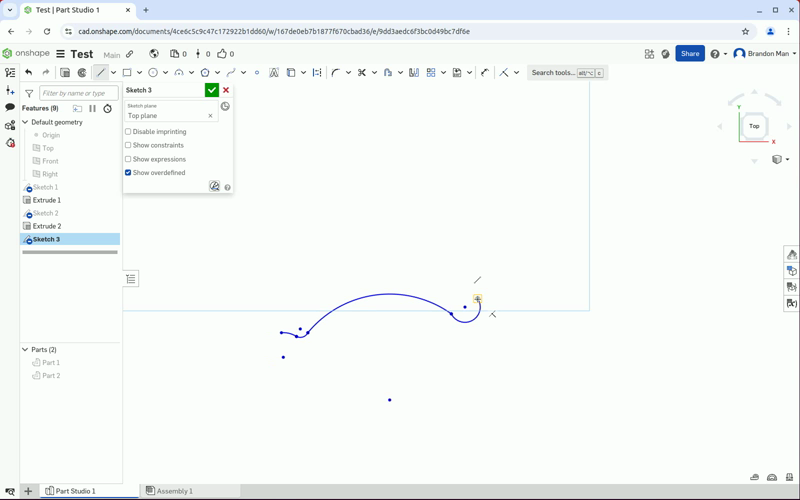
scroll(-6)
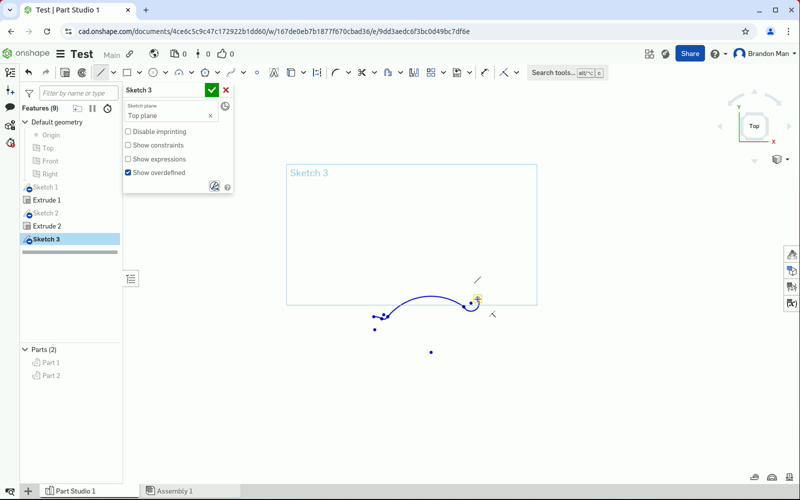
scroll(-6)
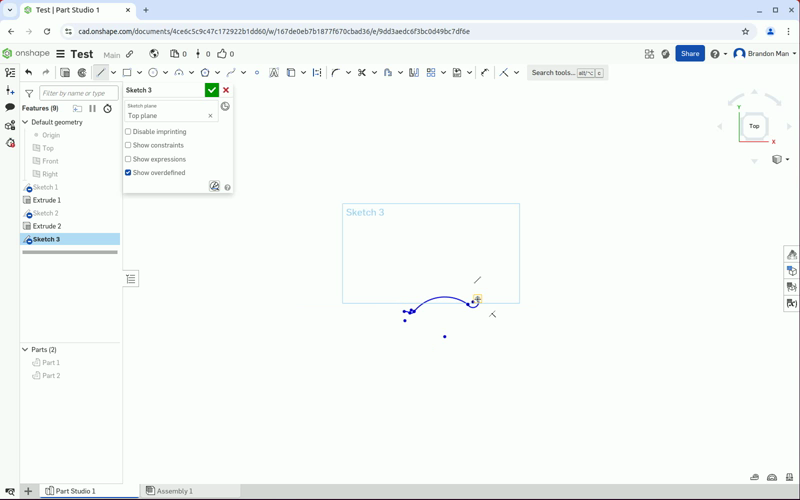
scroll(-6)
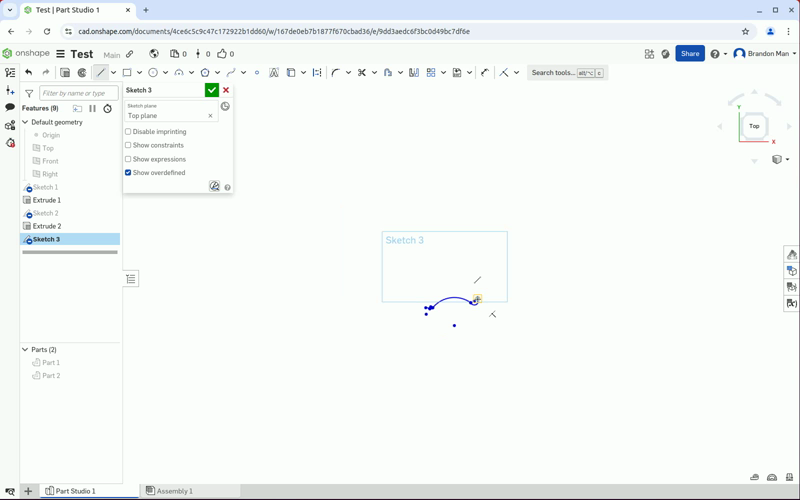
scroll(-6)
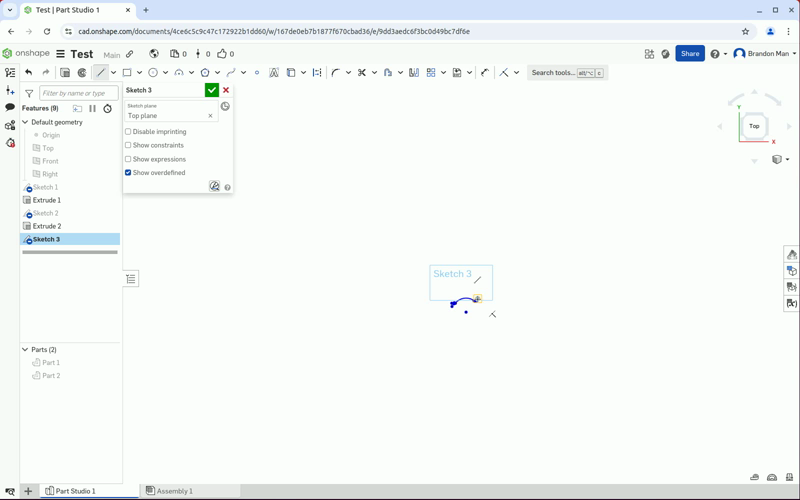
key_down(shift)
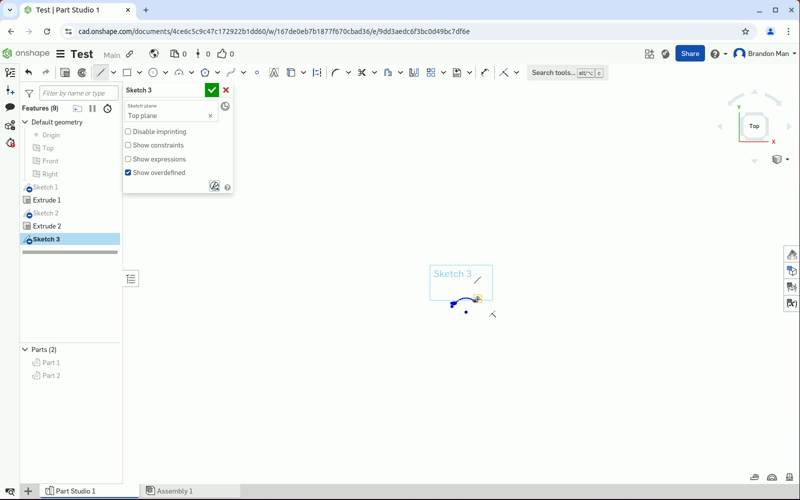
mouse_move(507, 298)
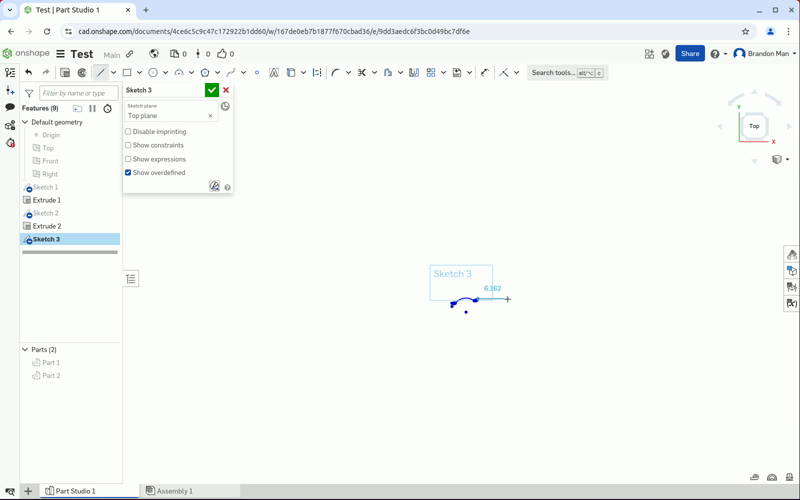
mouse_move(477, 251)
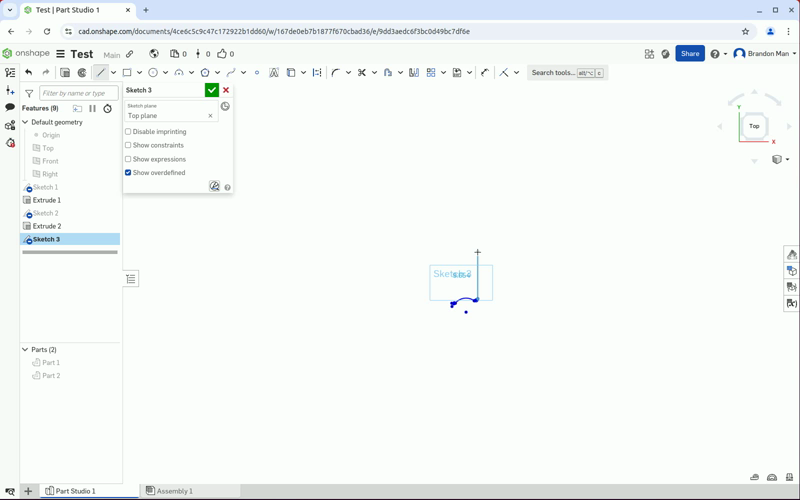
click(477, 251)
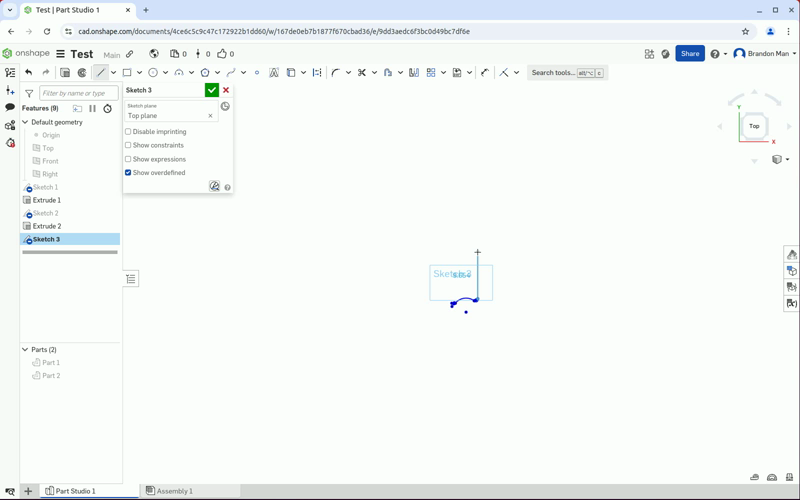
key_up(shift)
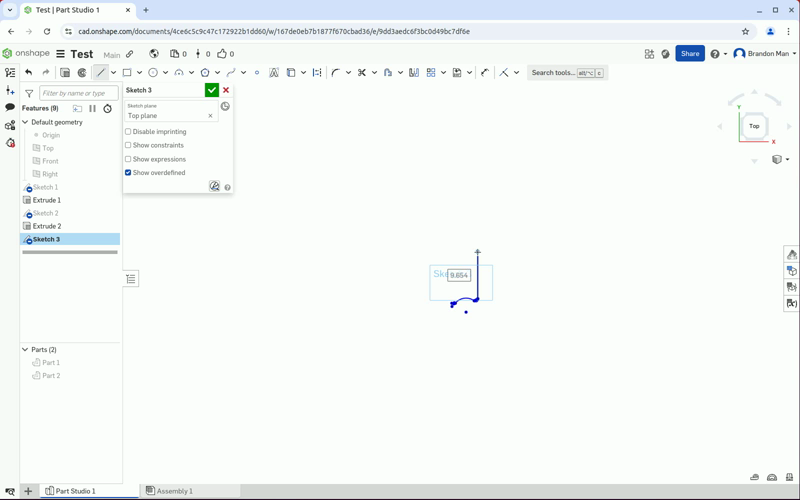
key_down(shift)
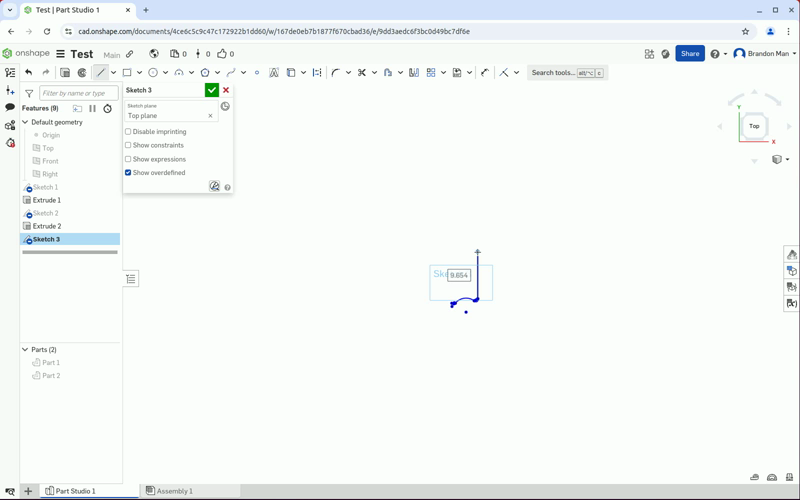
mouse_move(507, 251)
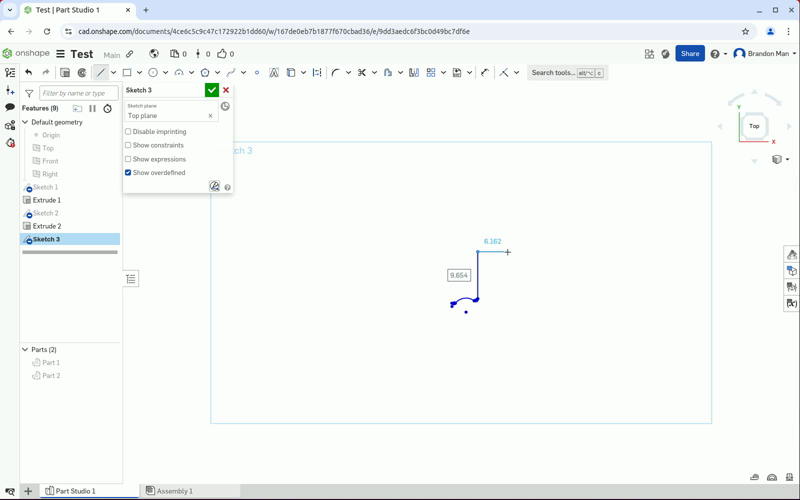
mouse_move(501, 251)
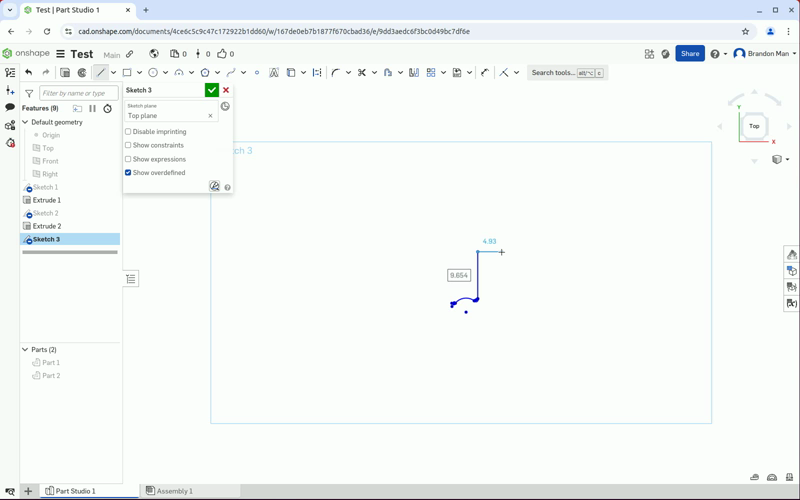
click(501, 251)
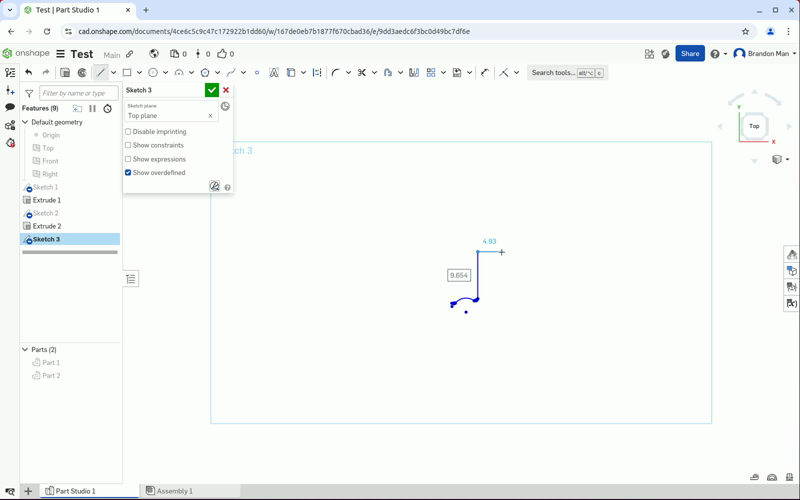
key_up(shift)
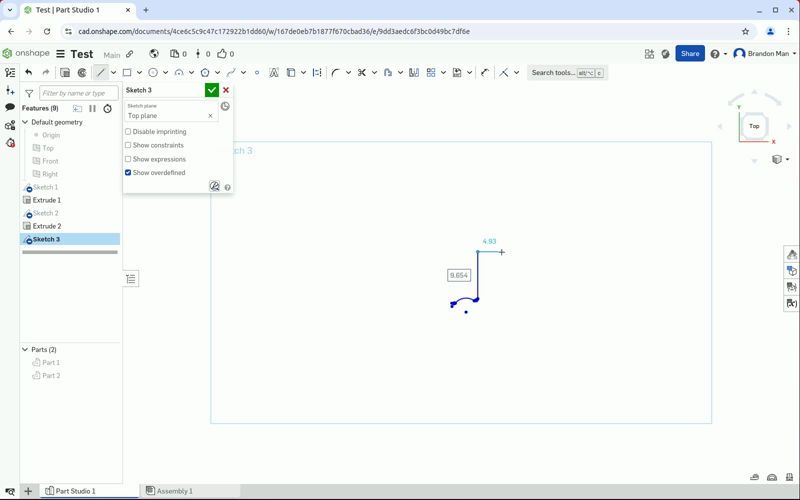
key_down(shift)
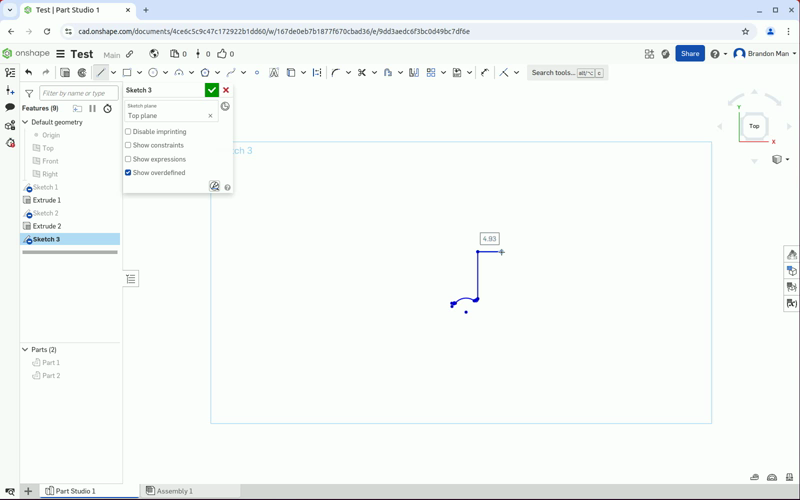
mouse_move(531, 251)
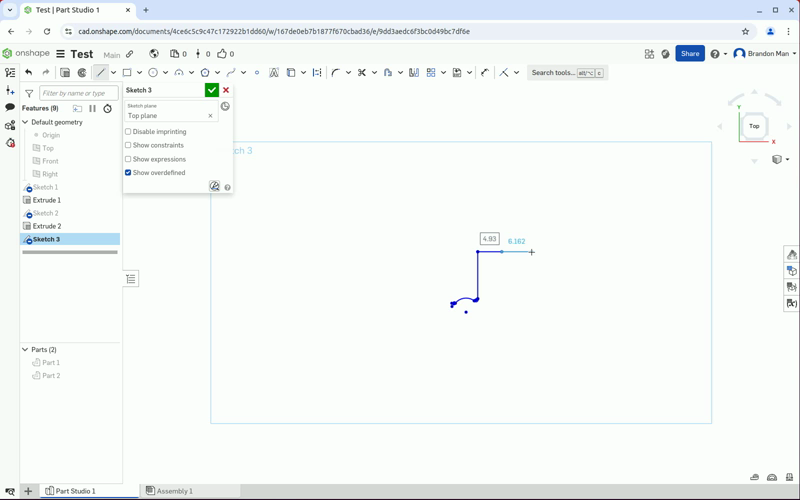
mouse_move(501, 239)
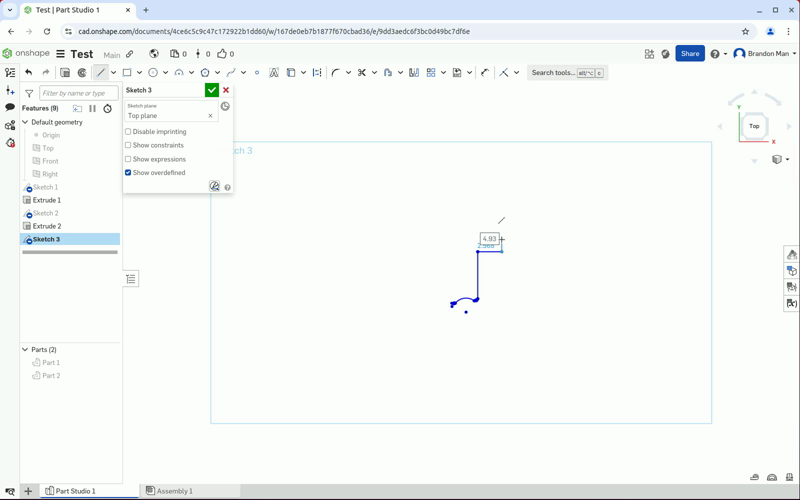
click(501, 239)
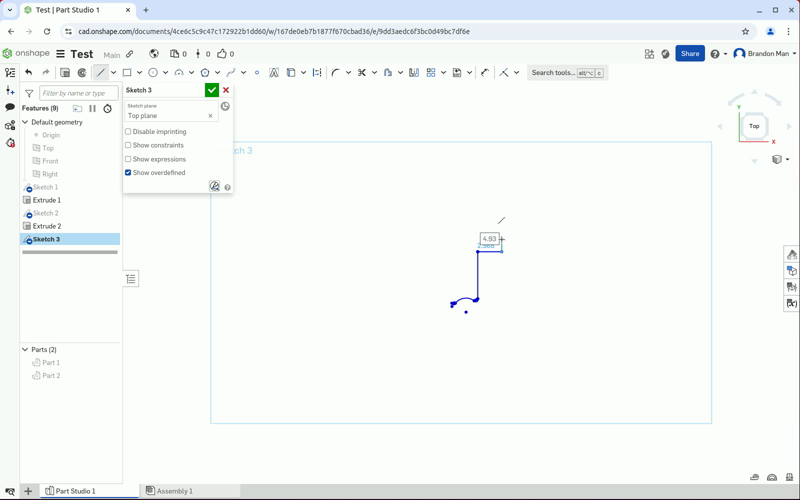
key_up(shift)
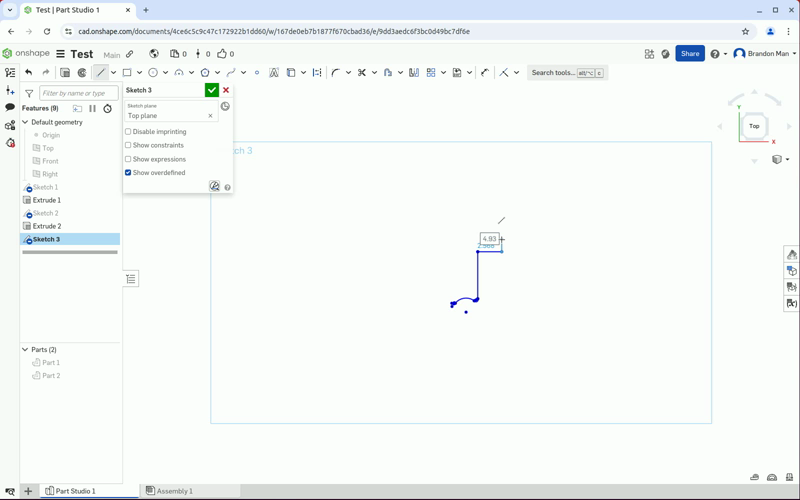
key_down(shift)
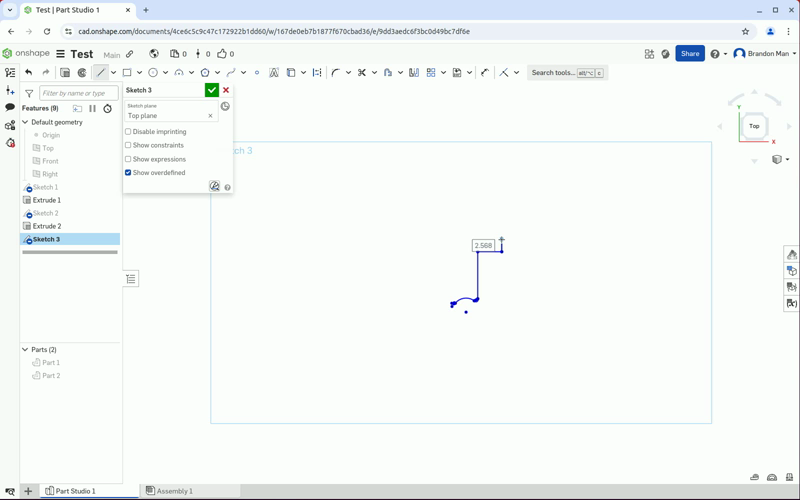
mouse_move(531, 239)
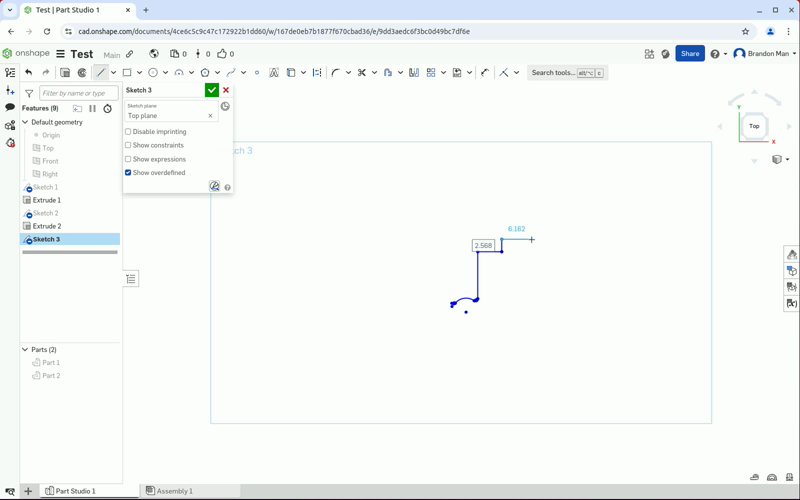
mouse_move(451, 239)
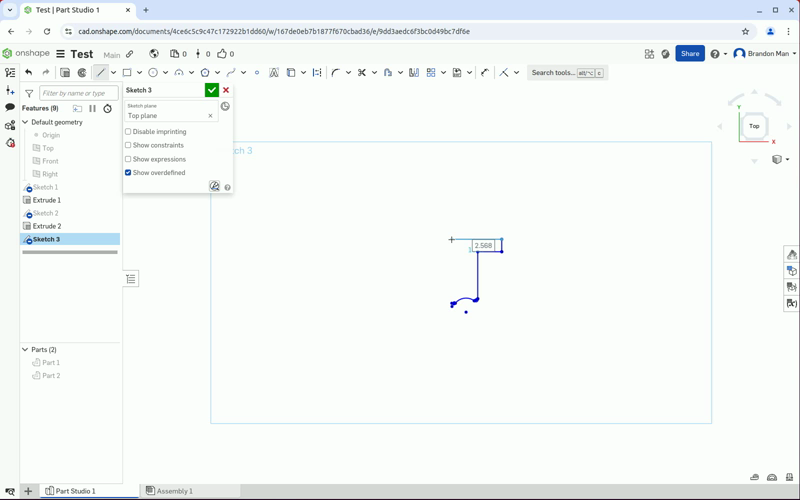
click(451, 239)
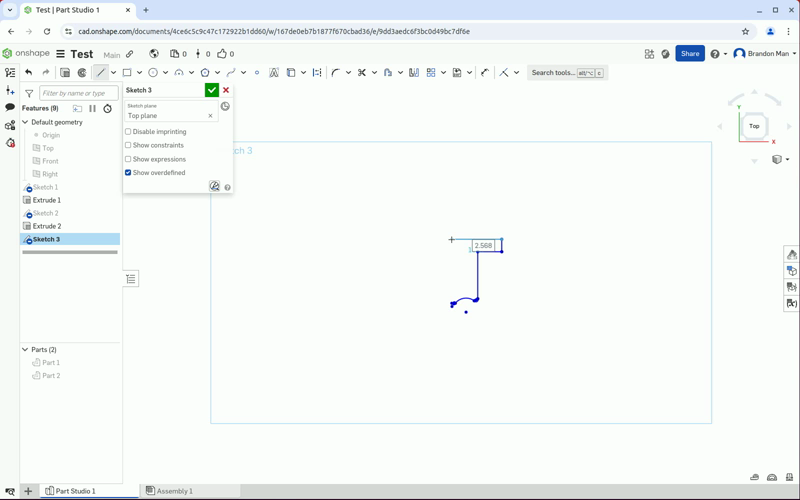
key_up(shift)
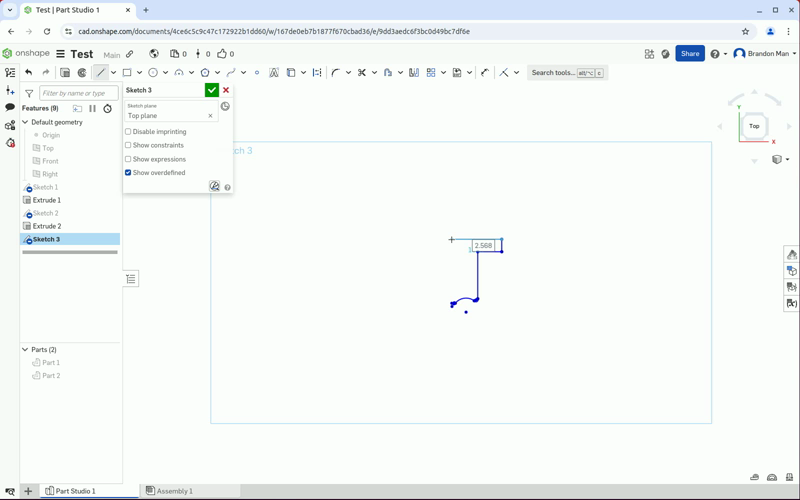
key_down(shift)
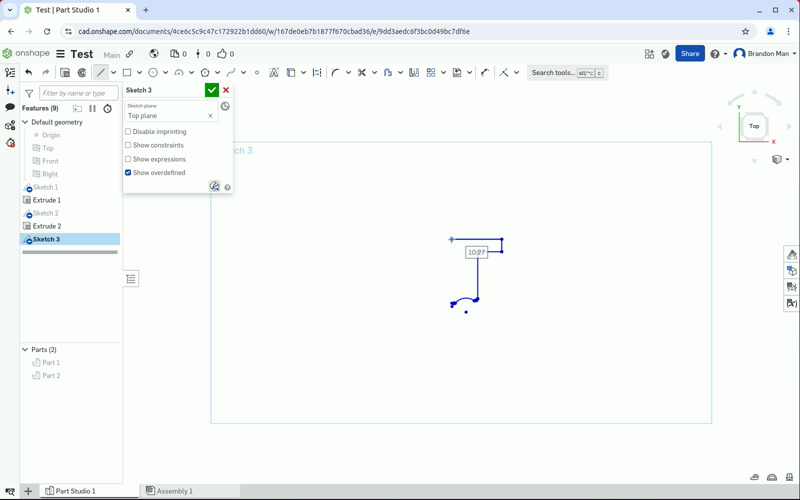
mouse_move(451, 303)
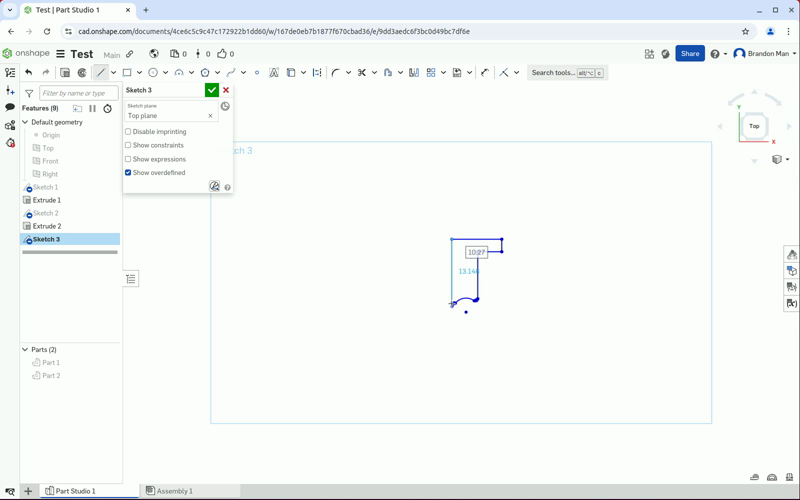
scroll(6)
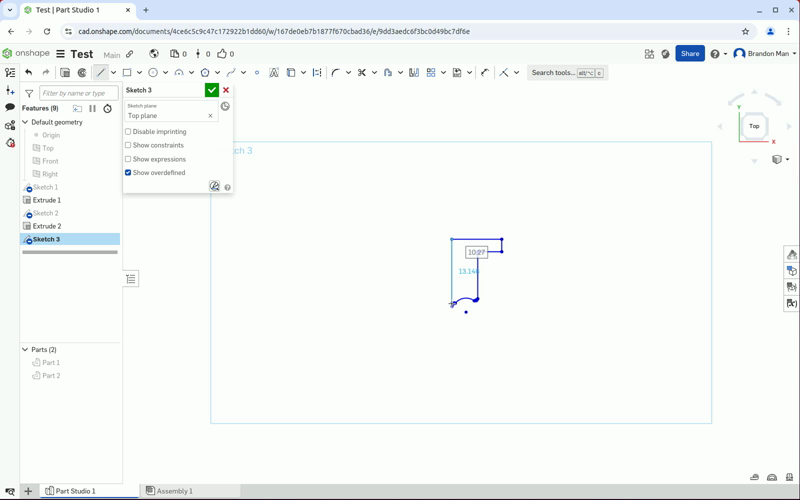
scroll(6)
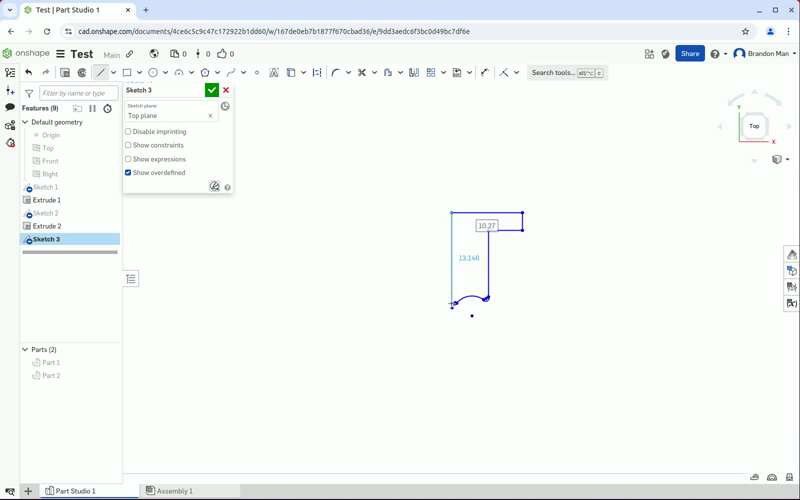
scroll(6)
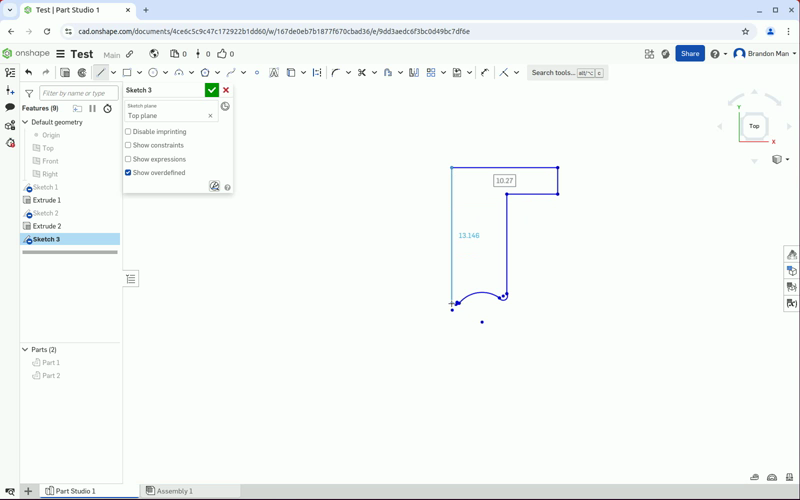
scroll(6)
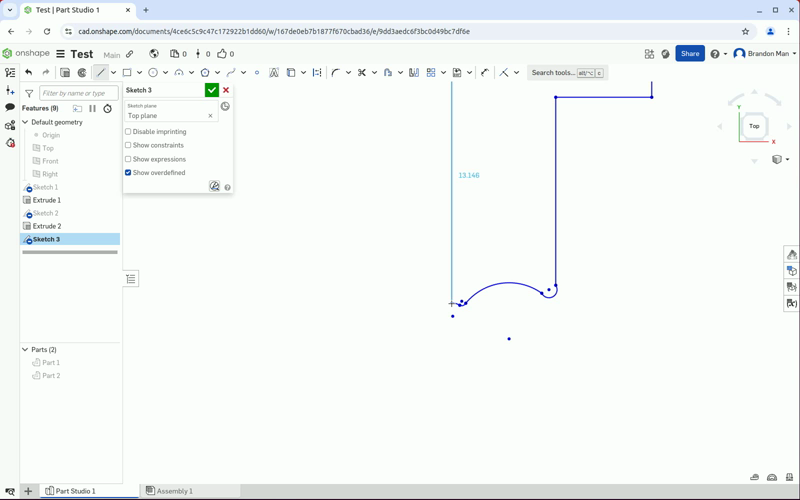
scroll(6)
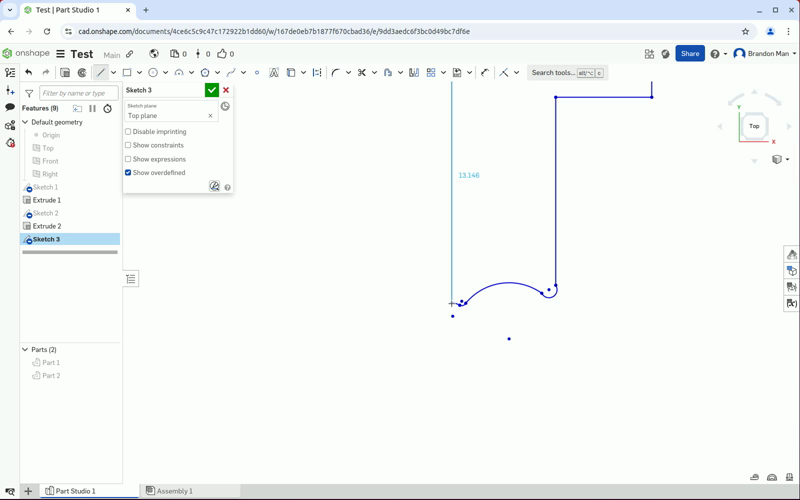
scroll(6)
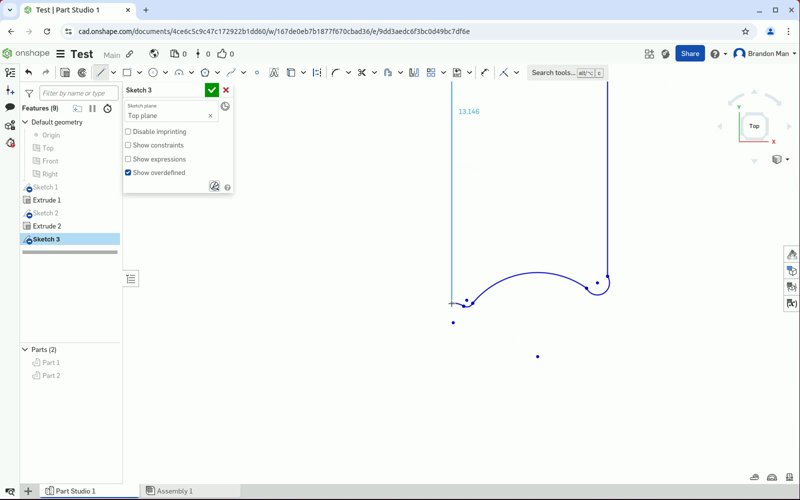
scroll(6)
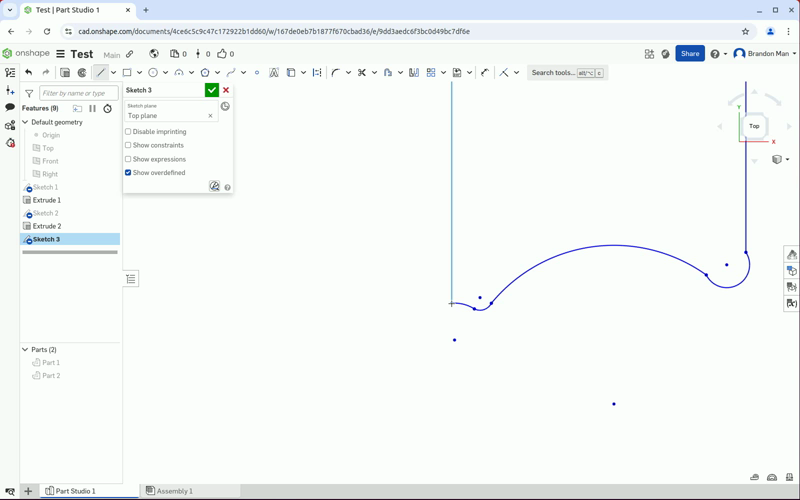
key_up(shift)
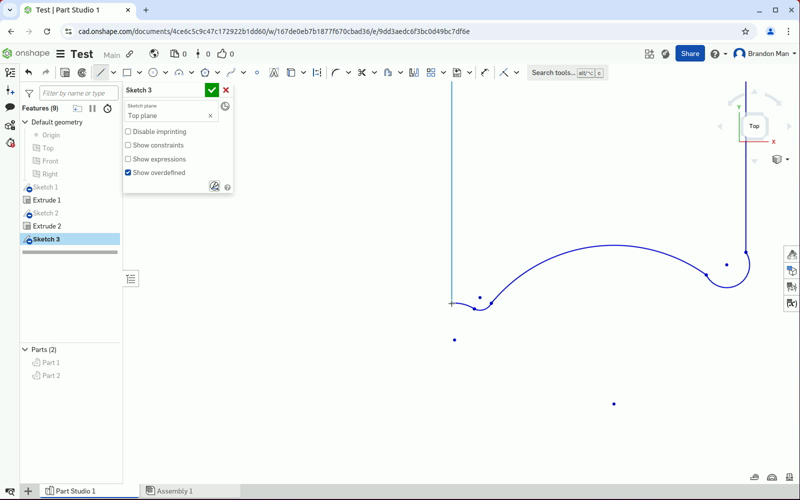
click(451, 303)
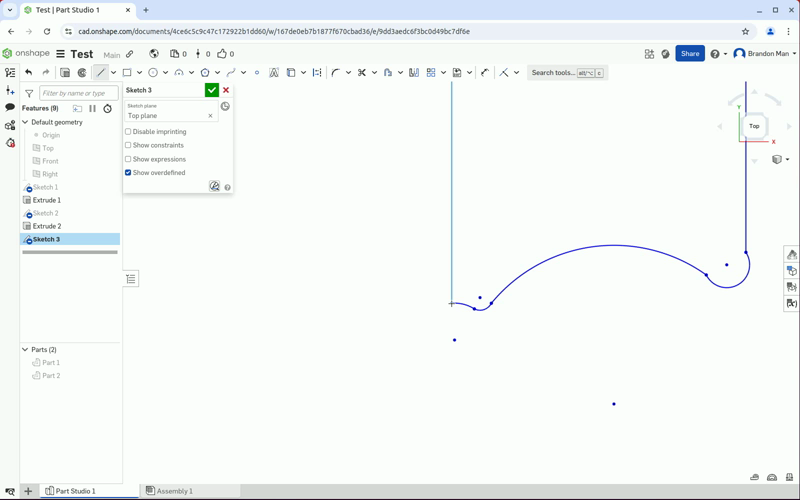
scroll(-6)
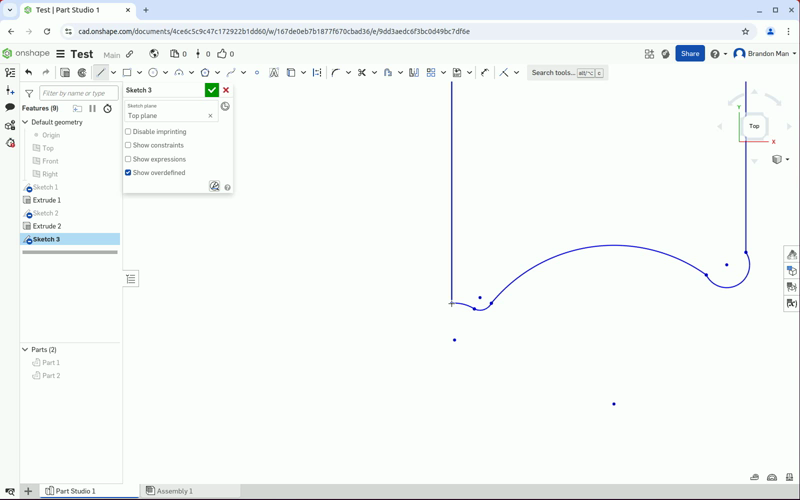
scroll(-6)
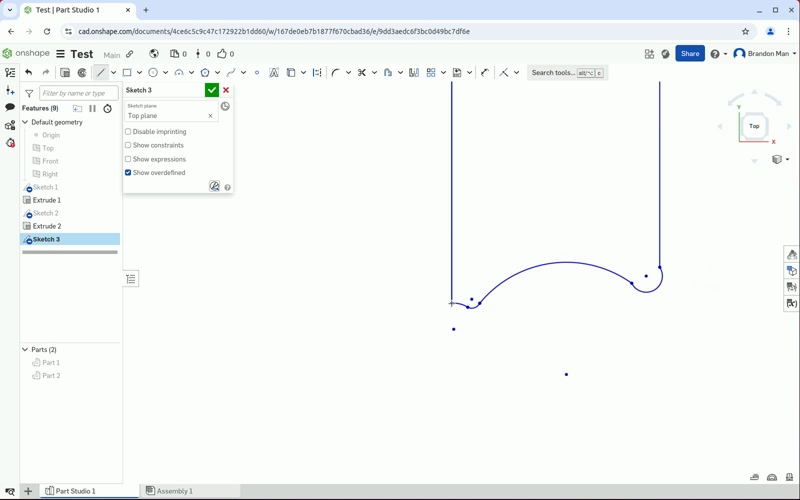
scroll(-6)
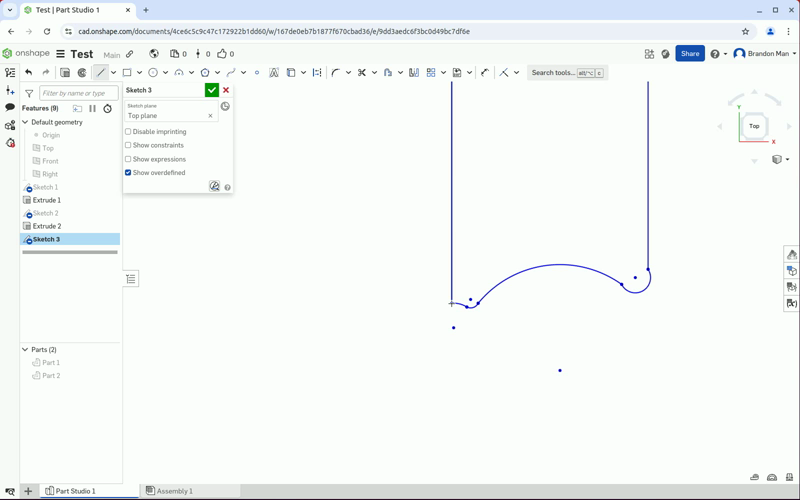
scroll(-6)
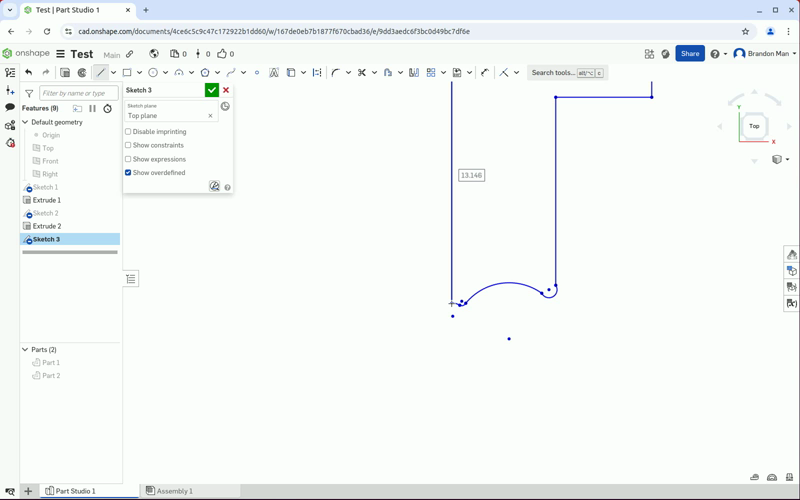
scroll(-6)
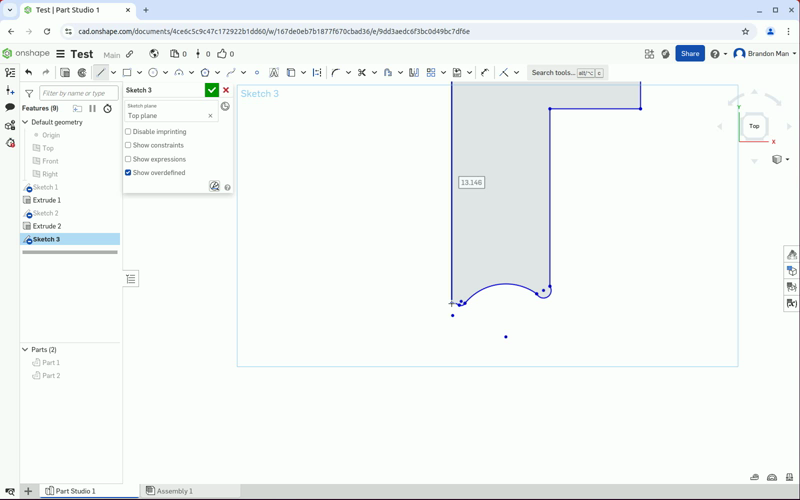
scroll(-6)
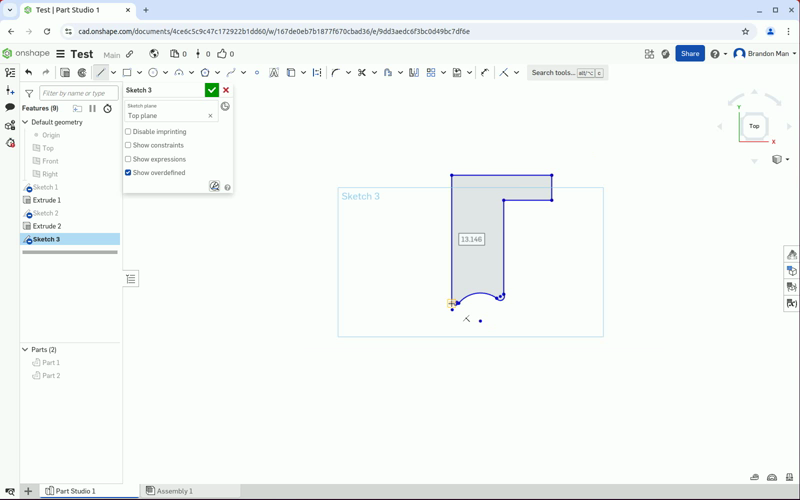
scroll(-6)
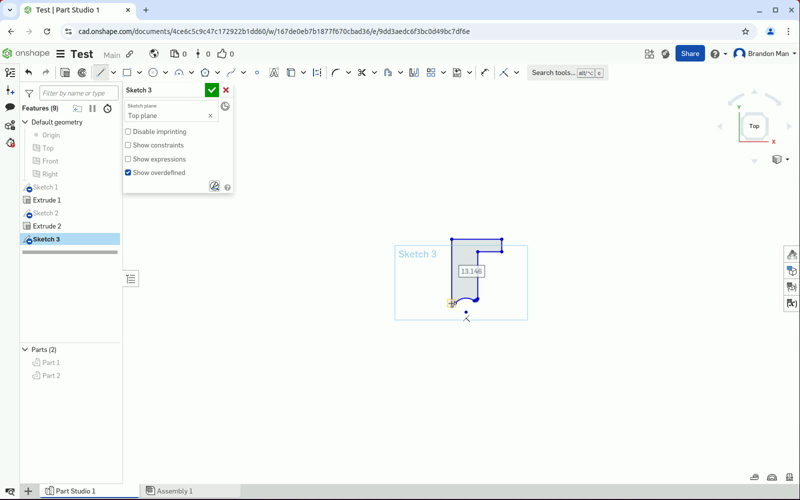
key(esc)
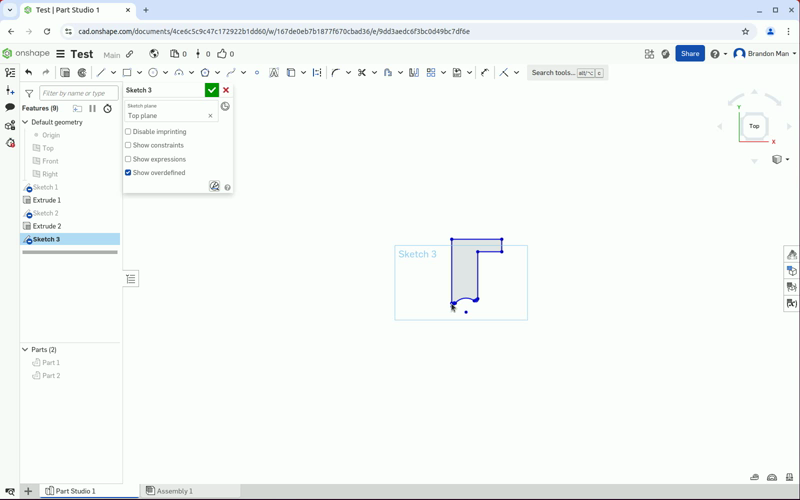
mouse_move(475, 274)
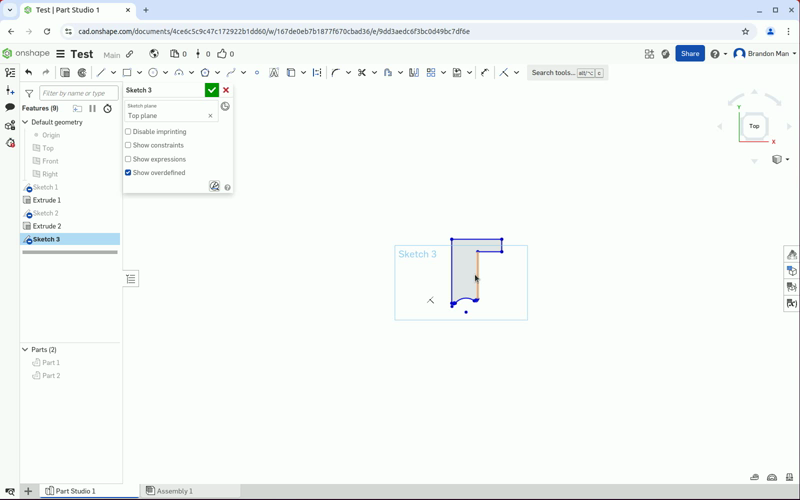
click(475, 274)
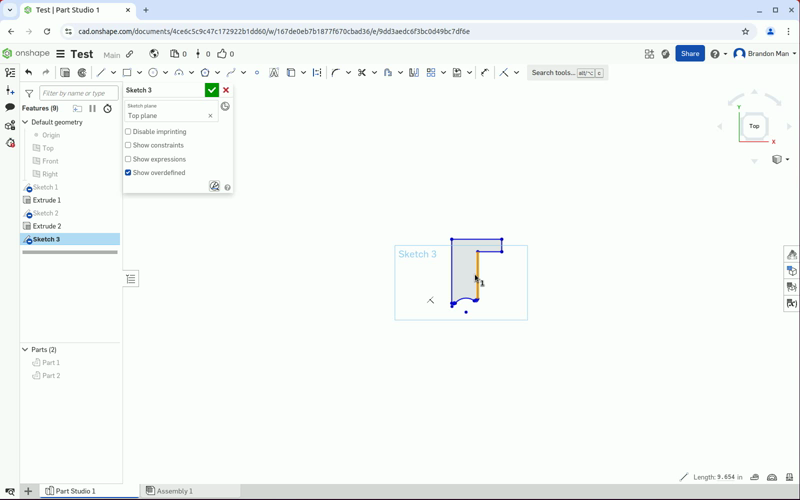
mouse_move(73, 352)
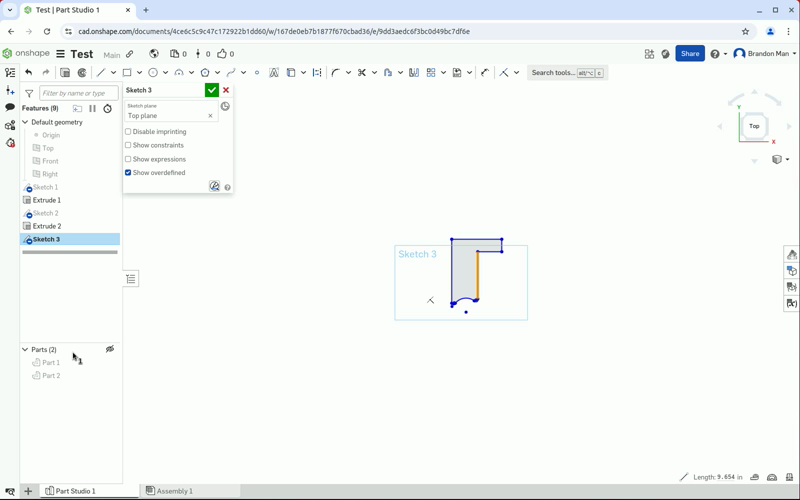
key(shift+y)
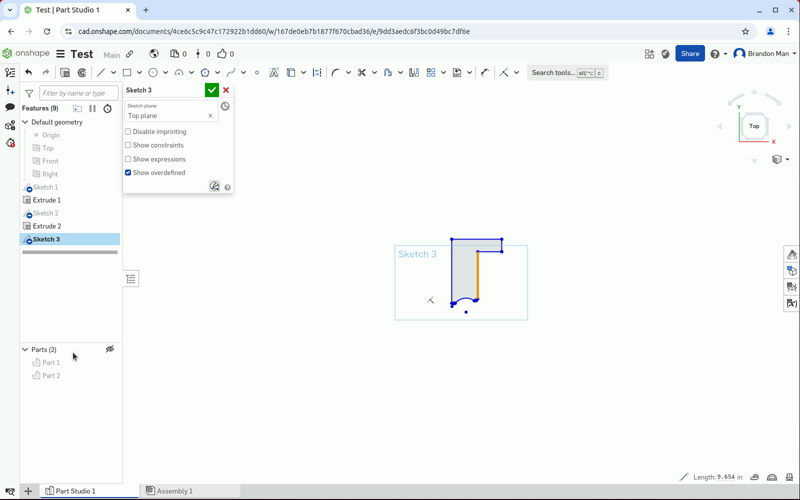
key(shift+e)
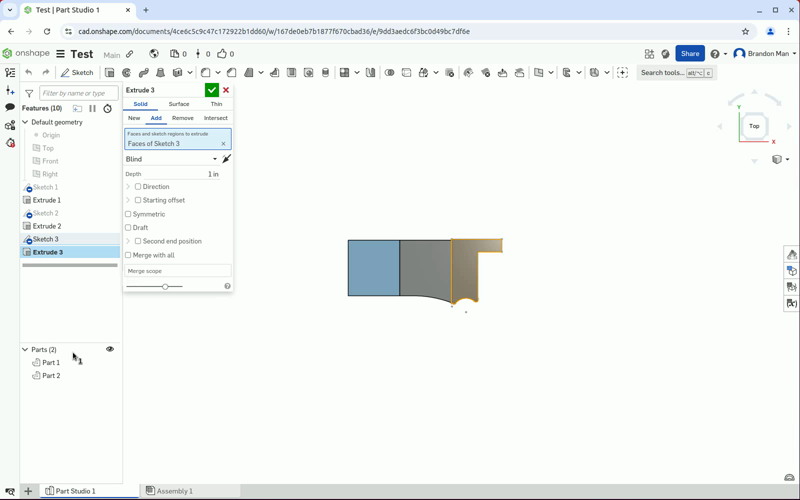
mouse_move(143, 106)
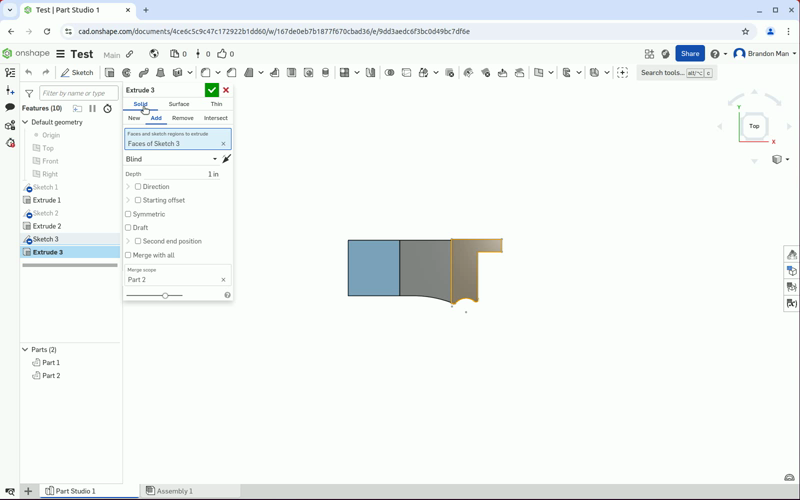
click(143, 106)
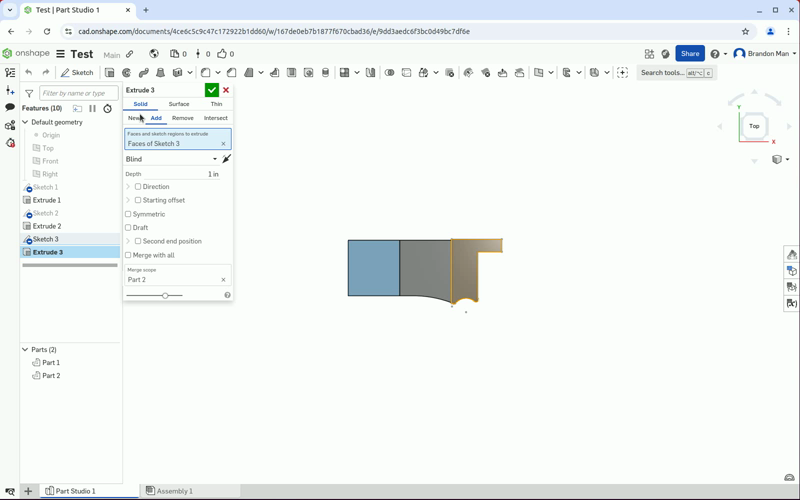
mouse_move(137, 120)
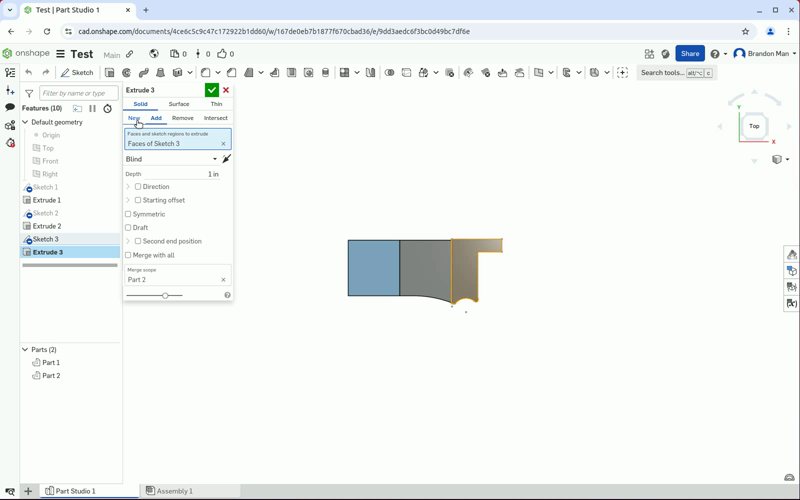
click(137, 120)
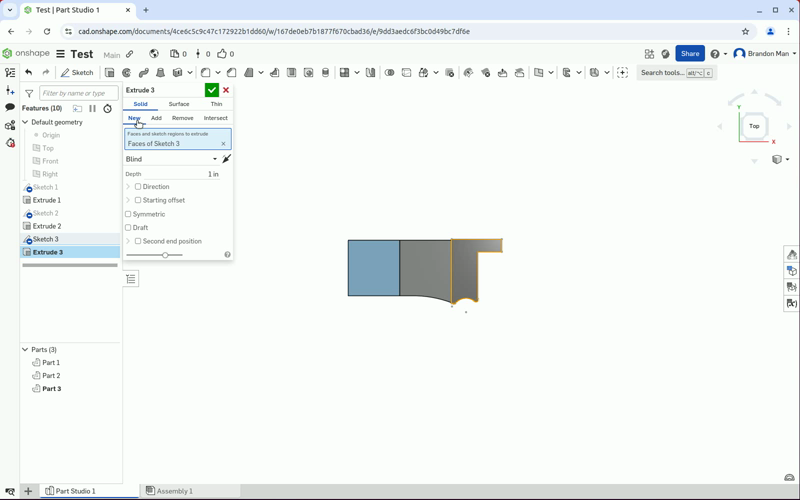
key(tab, 4)
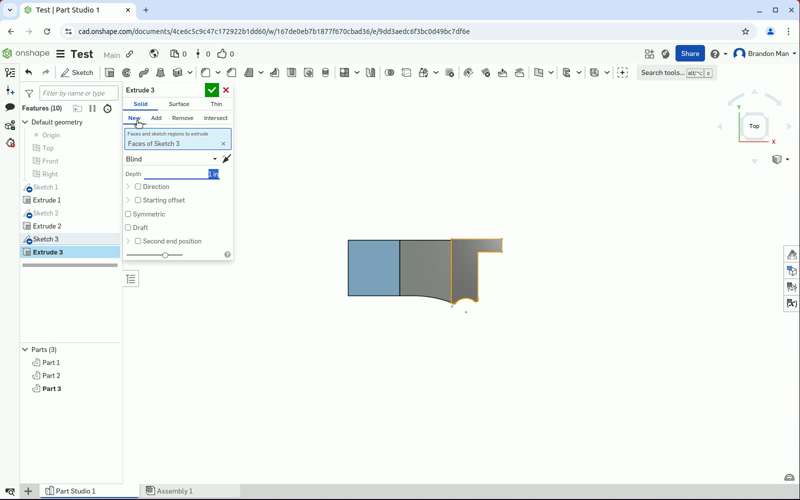
text(1.685)
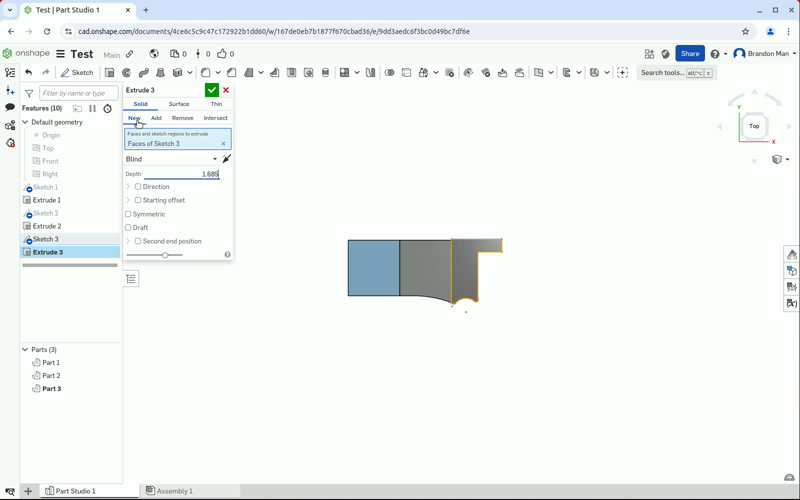
key(enter)
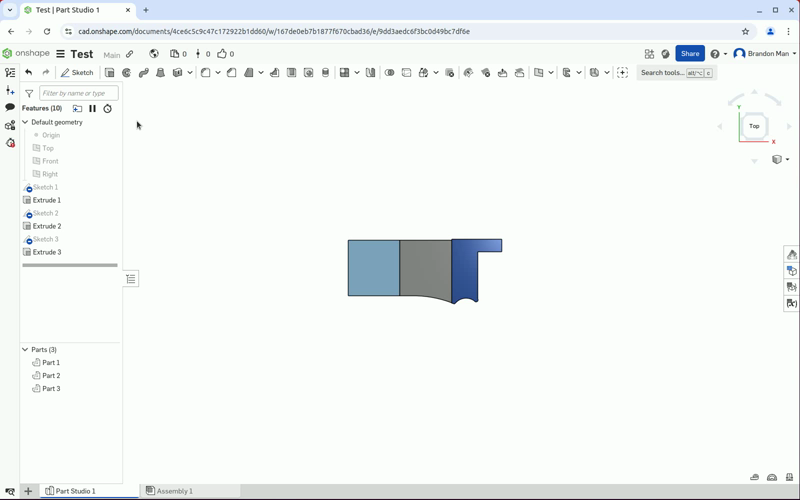
key(shift+h)
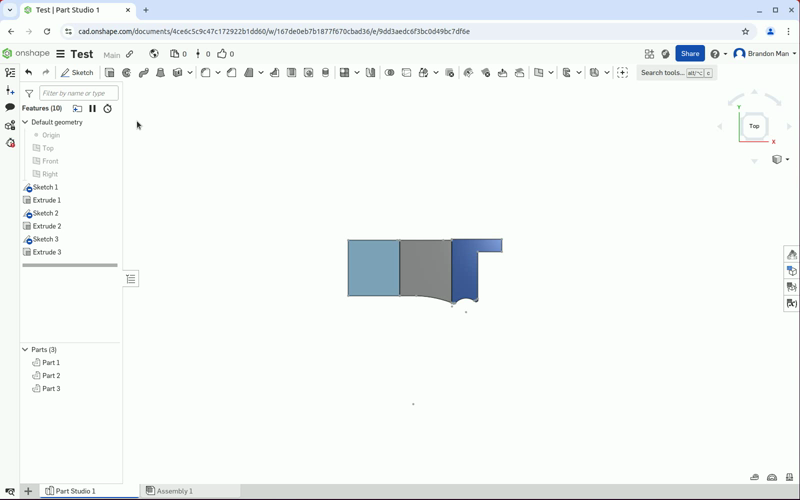
key(shift+h)
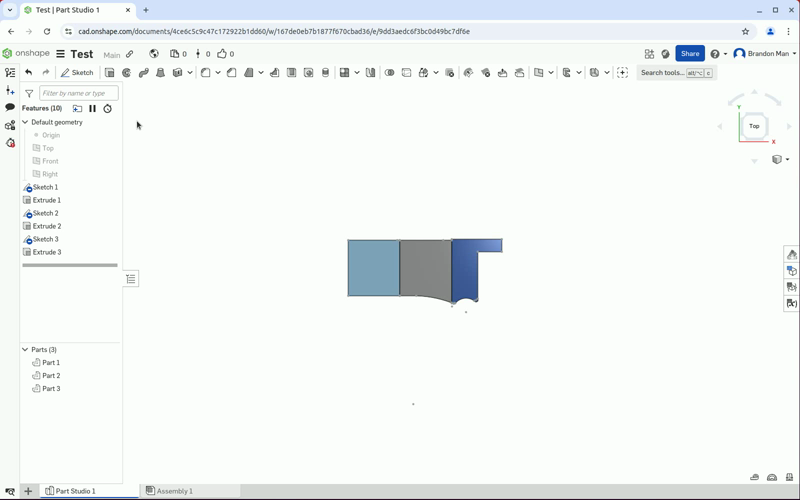
key(shift+7)
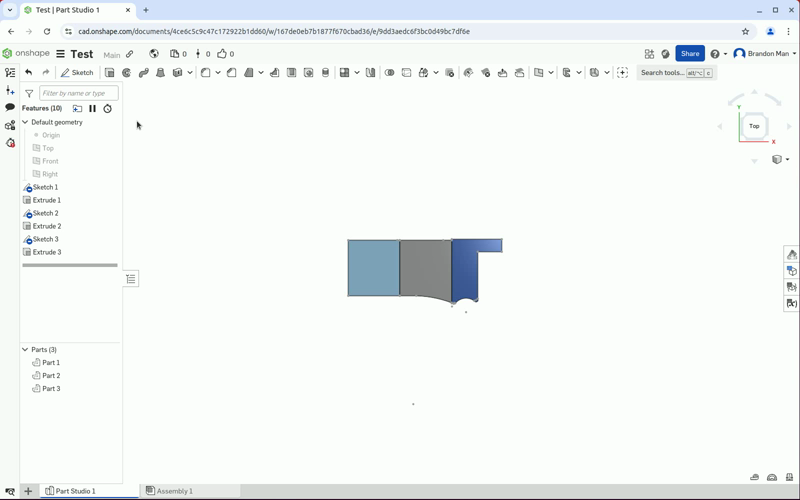
key(up, 3)
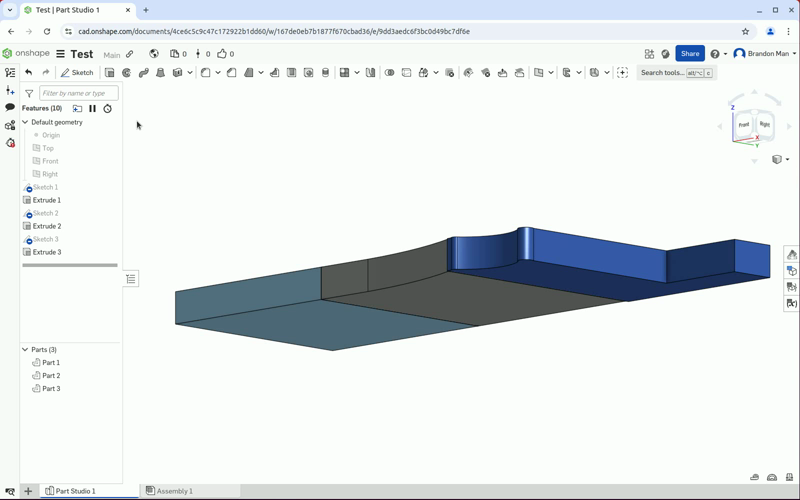
key(left, 3)
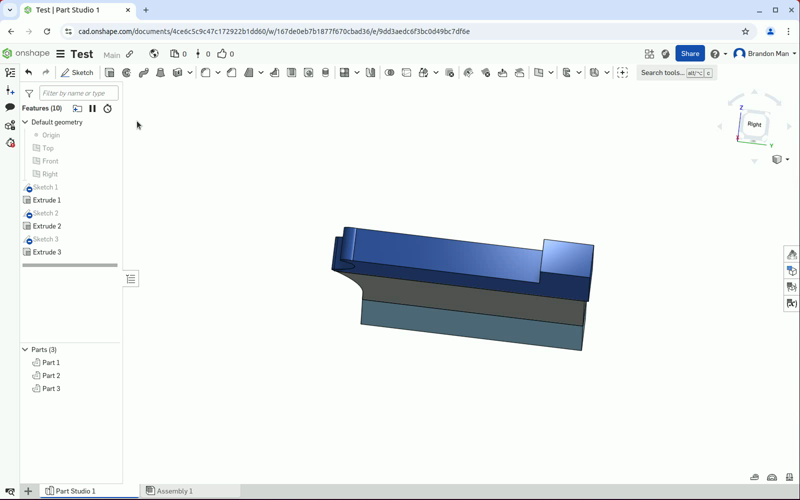
key(right, 3)
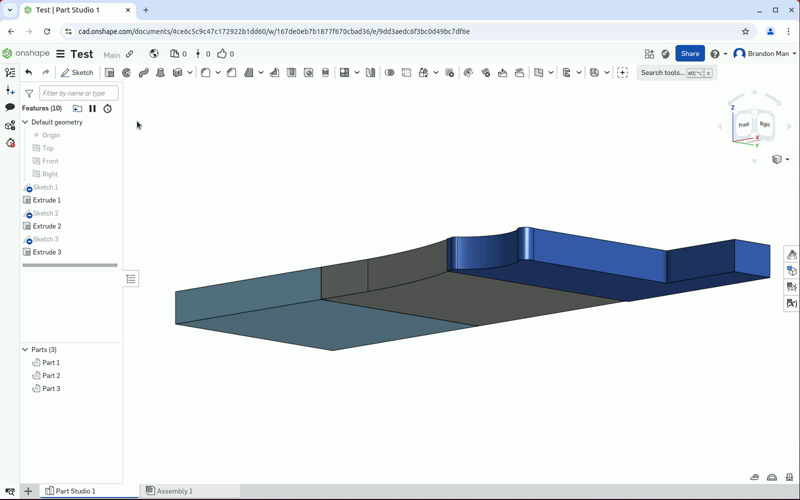
key(down, 3)
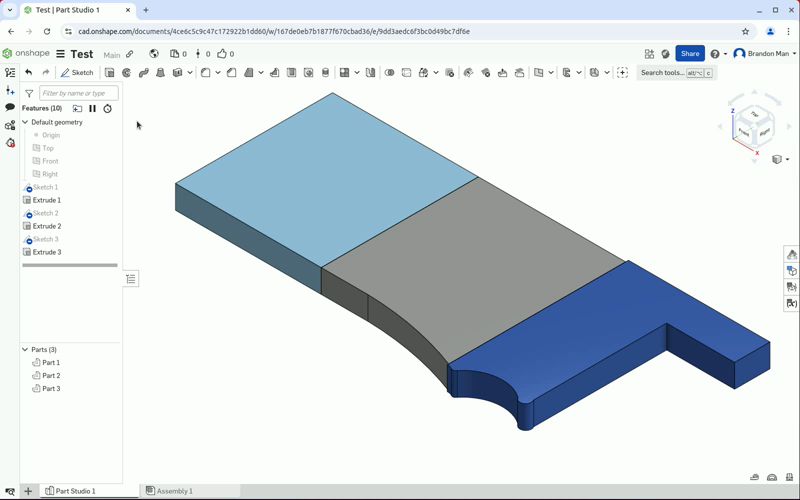
mouse_move(73, 189)
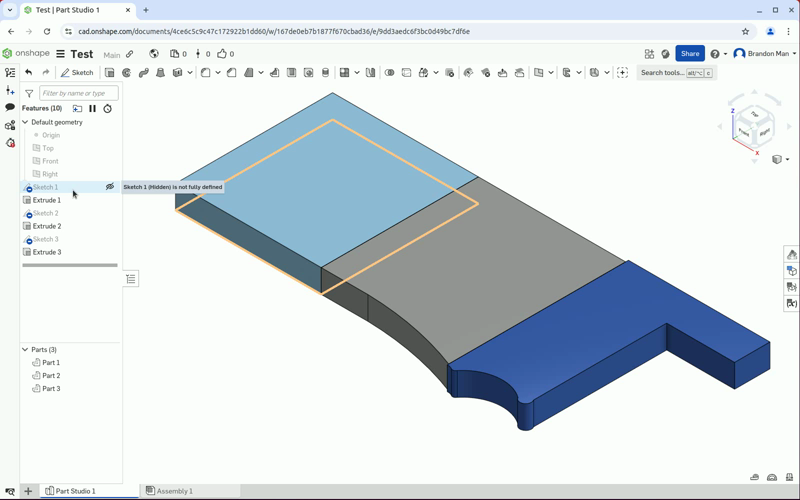
click(73, 189)